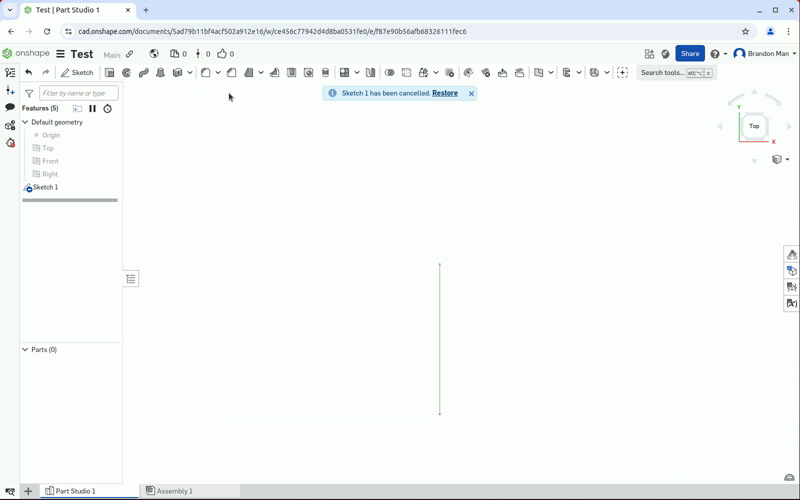
key(shift+h)
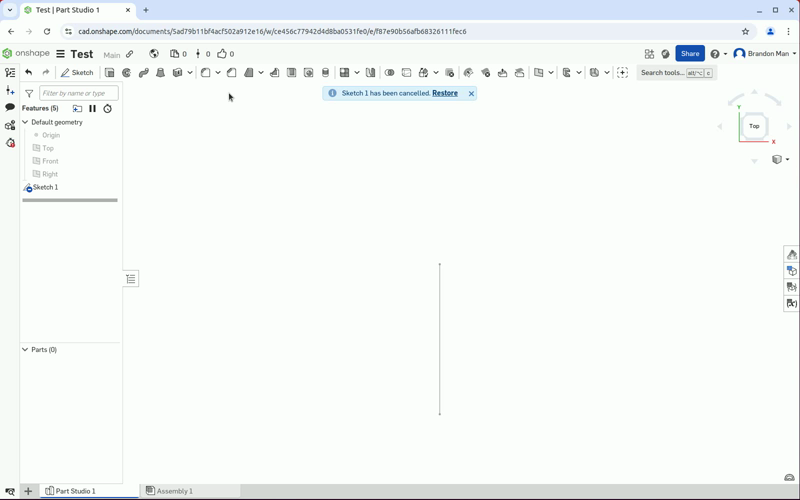
key(shift+s)
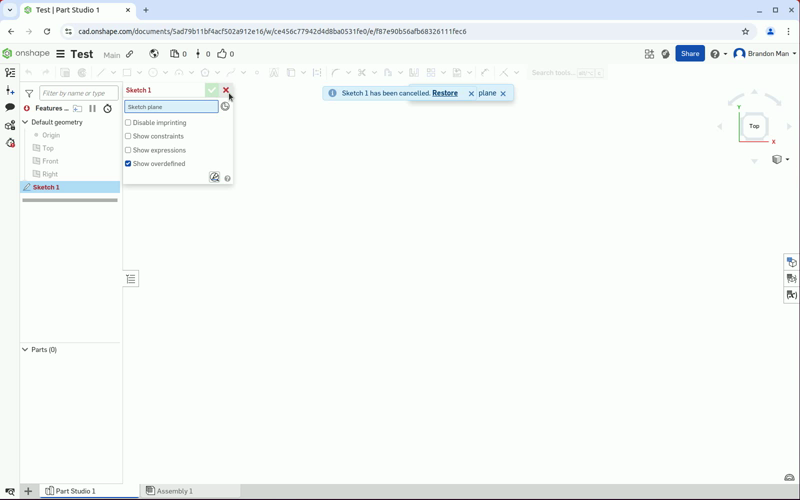
mouse_move(73, 150)
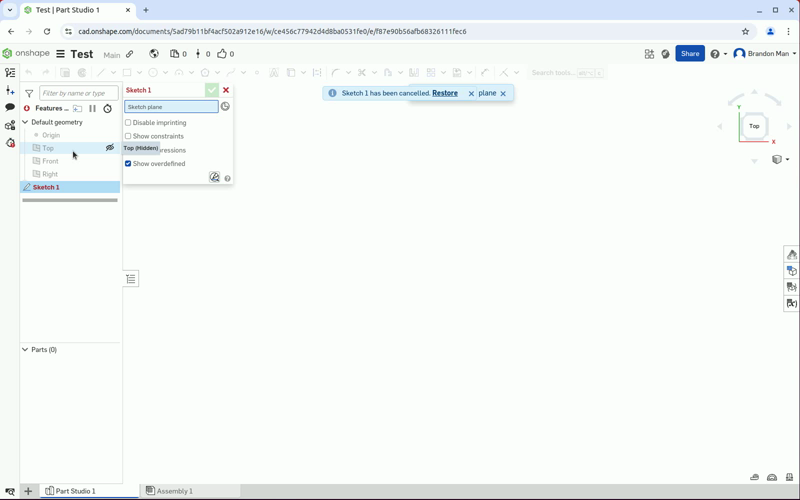
click(73, 150)
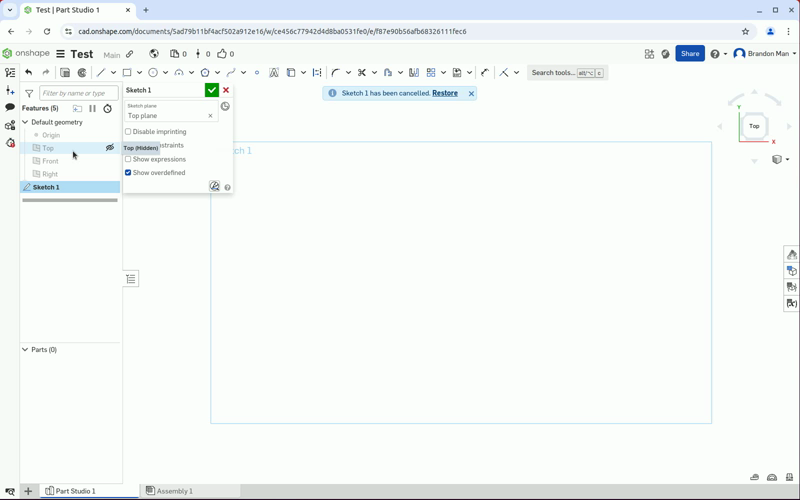
mouse_move(73, 352)
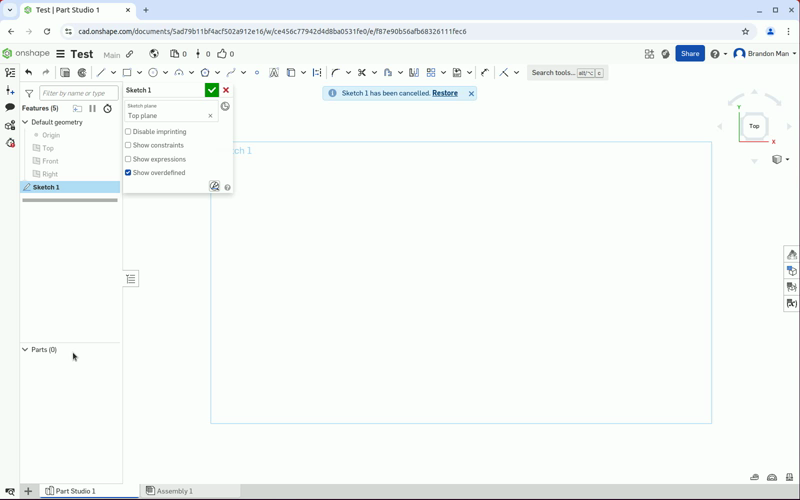
key(y)
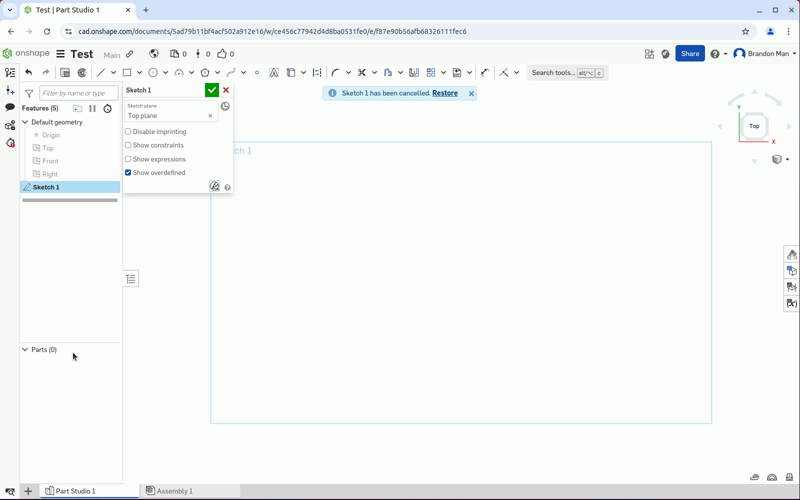
key(l)
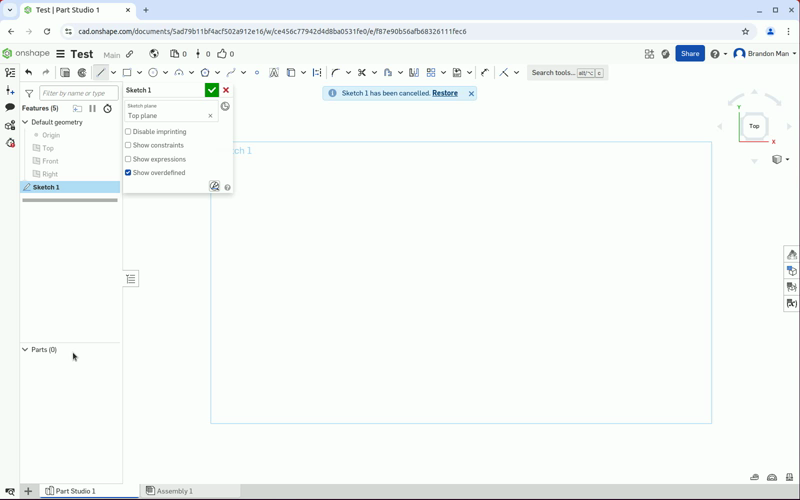
key_down(shift)
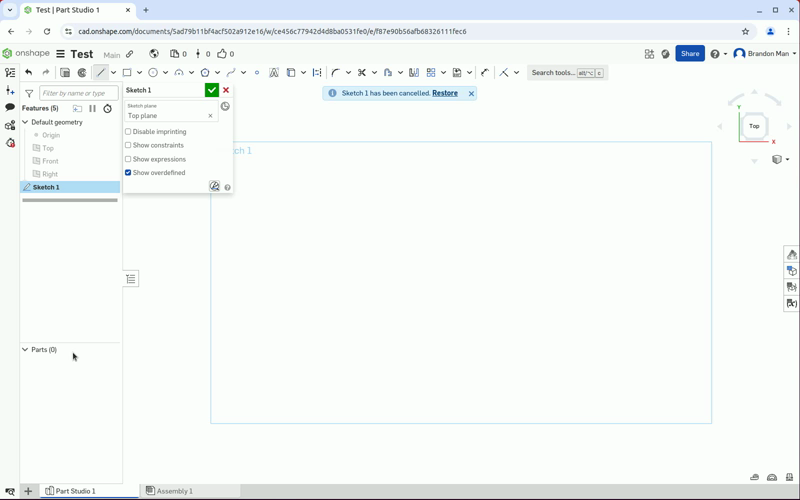
mouse_move(348, 316)
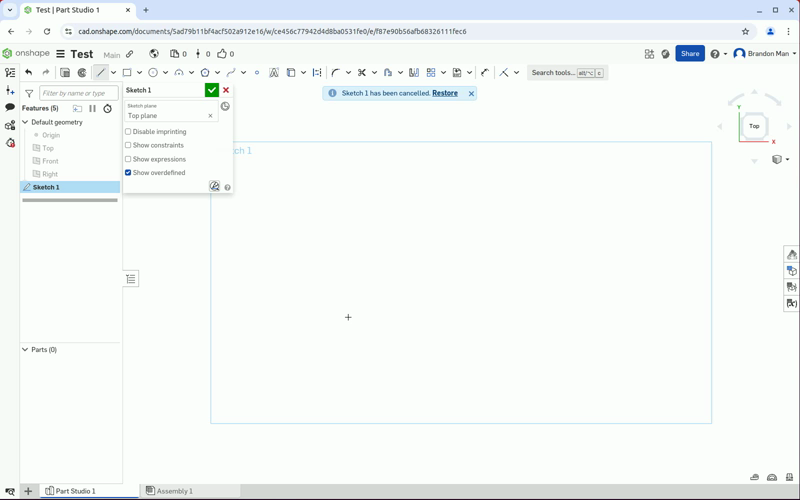
click(348, 316)
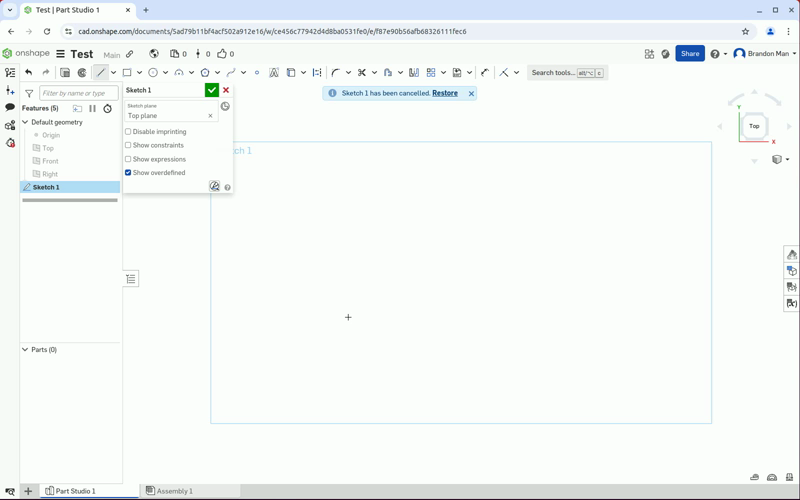
key_up(shift)
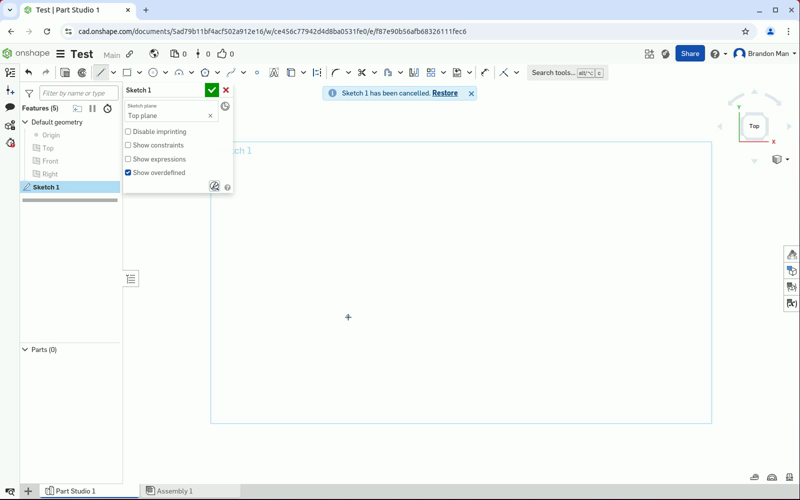
key_down(shift)
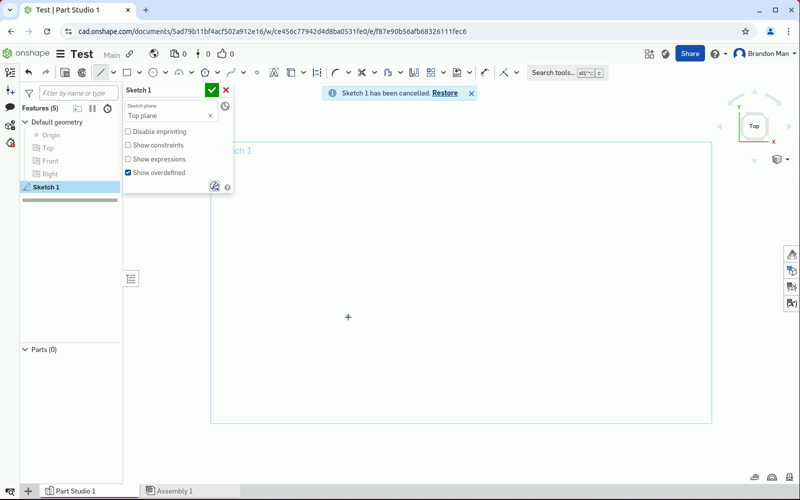
mouse_move(539, 316)
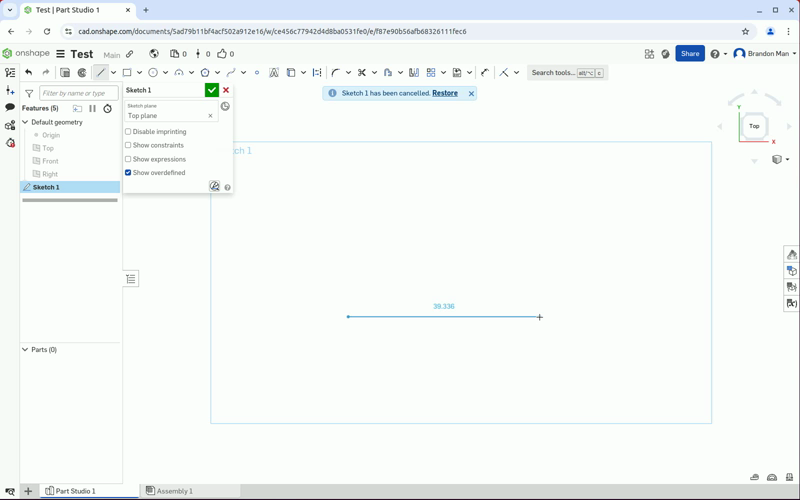
click(539, 316)
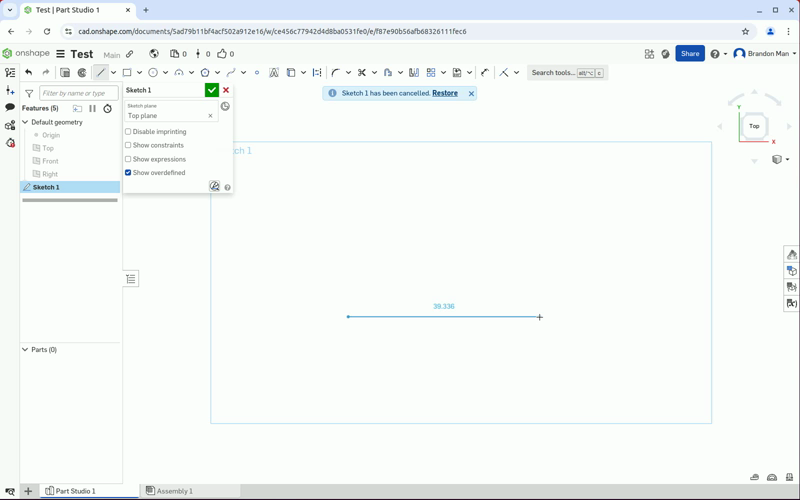
key_up(shift)
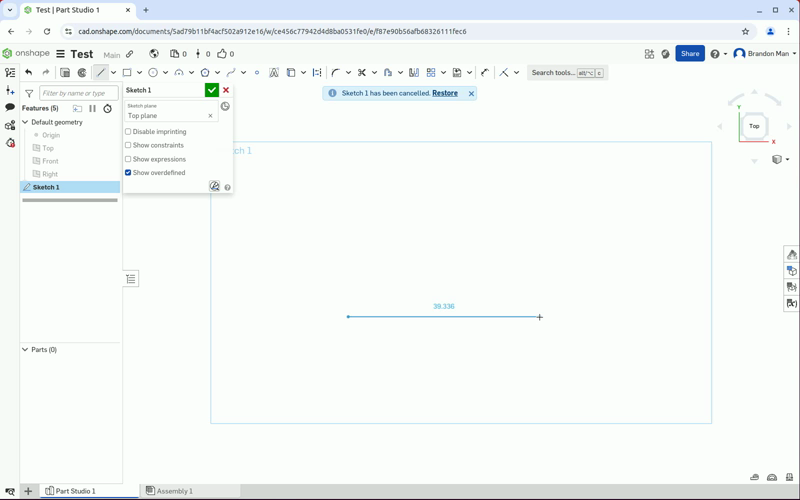
key_down(shift)
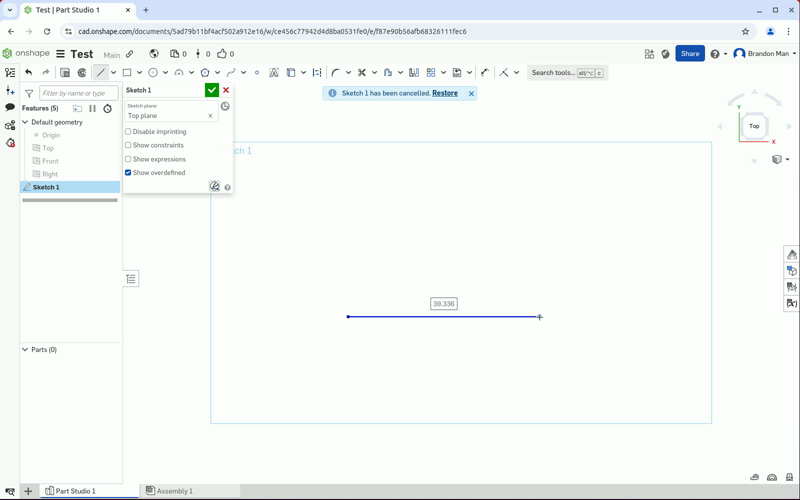
mouse_move(569, 316)
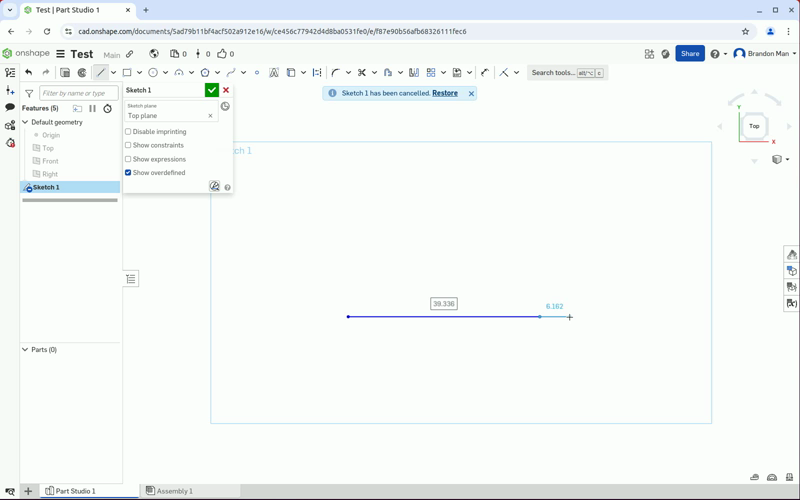
mouse_move(539, 266)
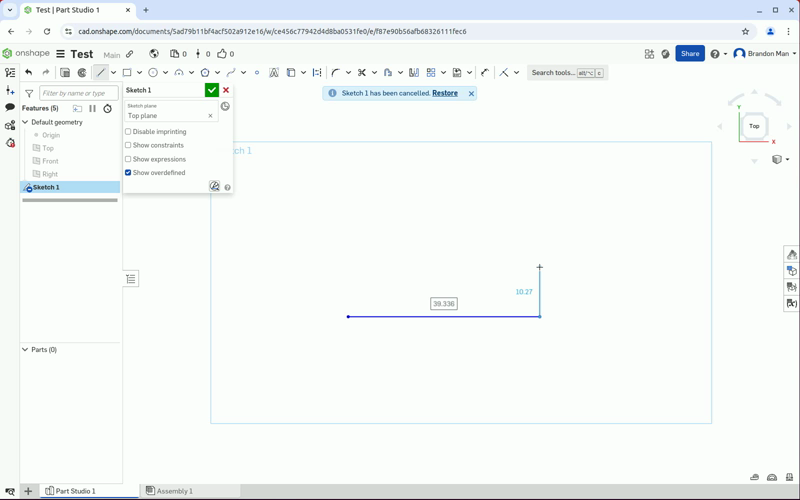
click(539, 266)
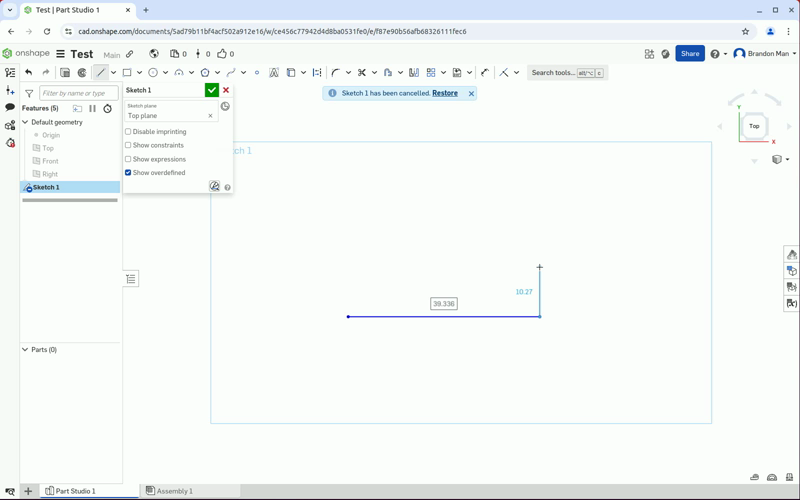
key_up(shift)
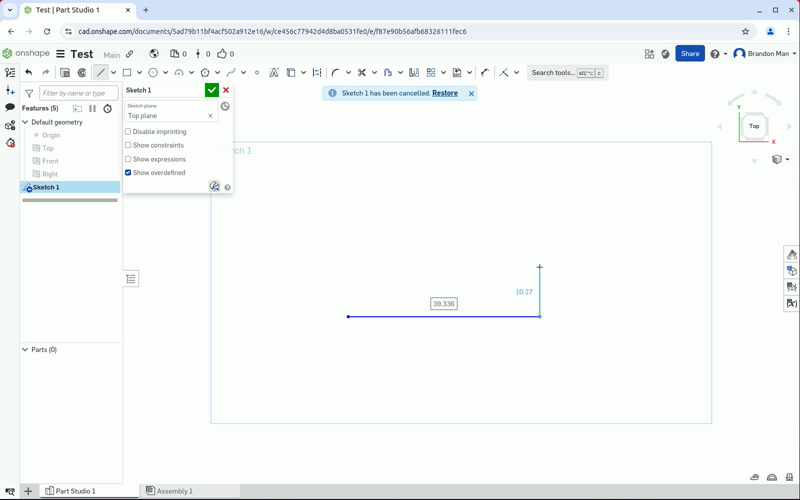
key_down(shift)
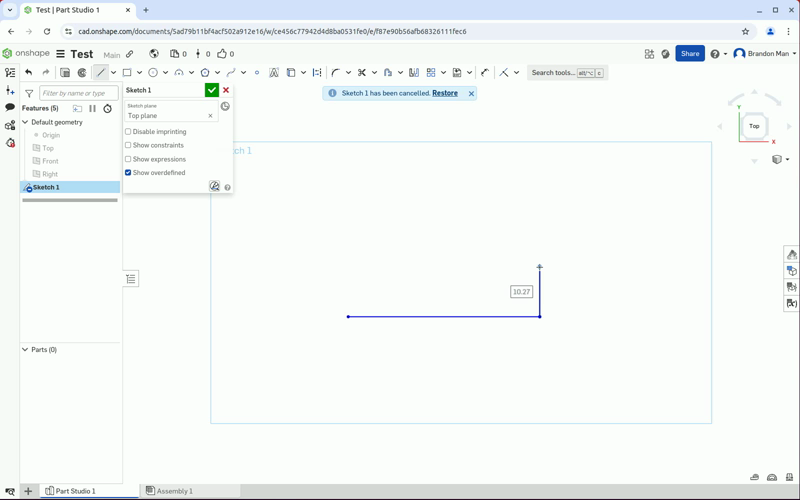
mouse_move(348, 266)
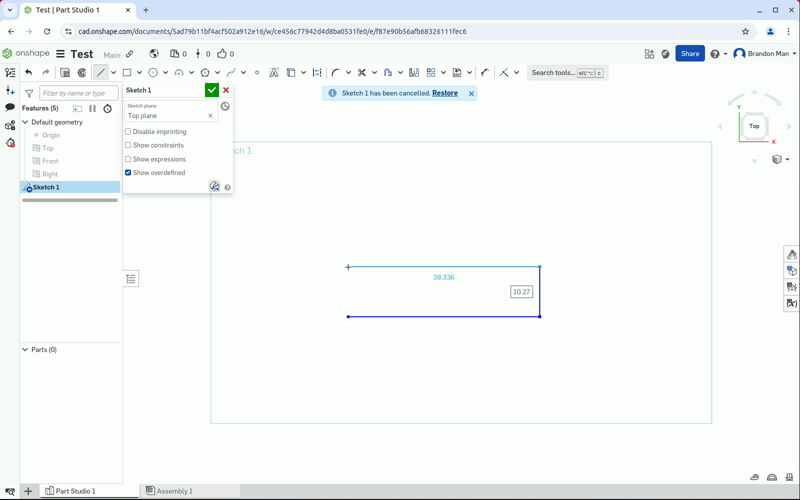
click(348, 266)
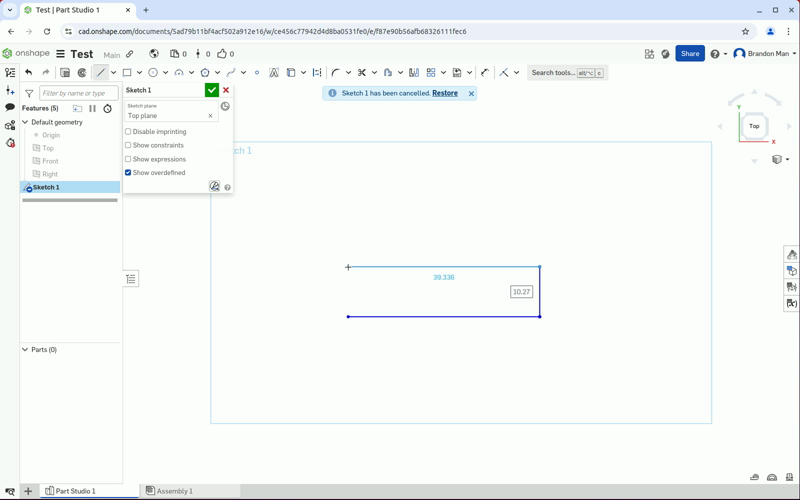
key_up(shift)
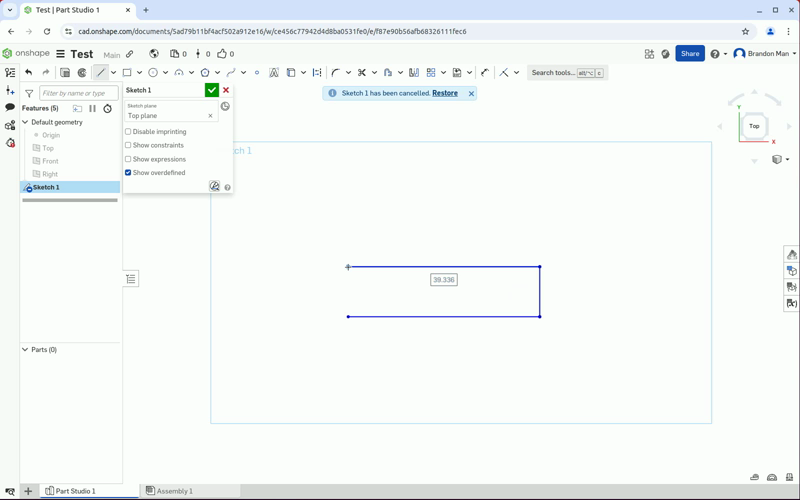
mouse_move(378, 266)
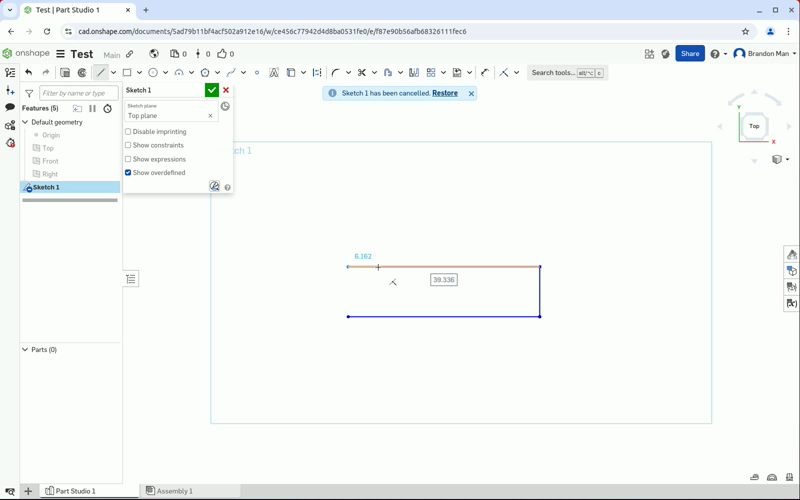
key_down(shift)
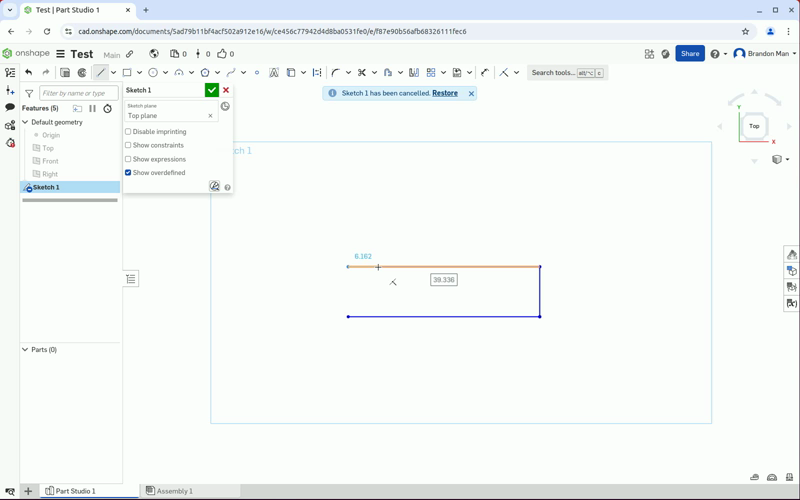
mouse_move(348, 316)
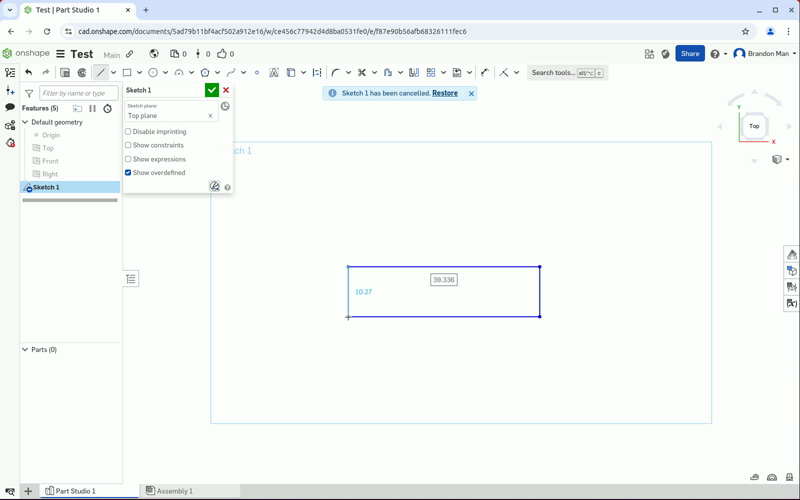
key_up(shift)
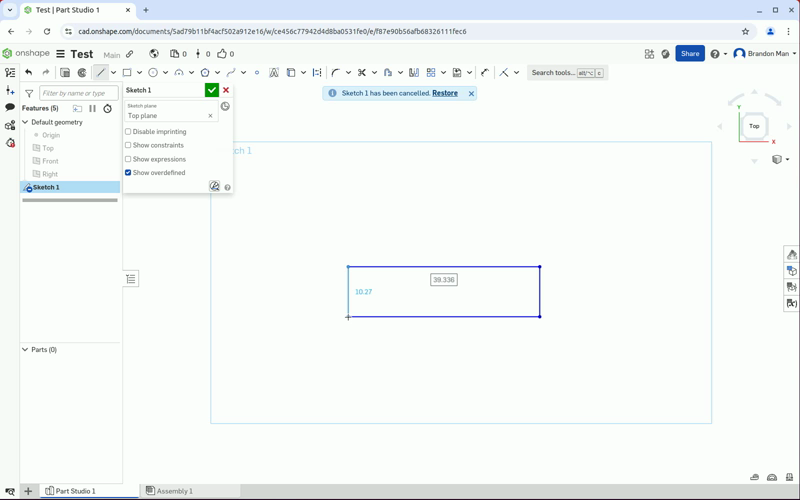
click(348, 316)
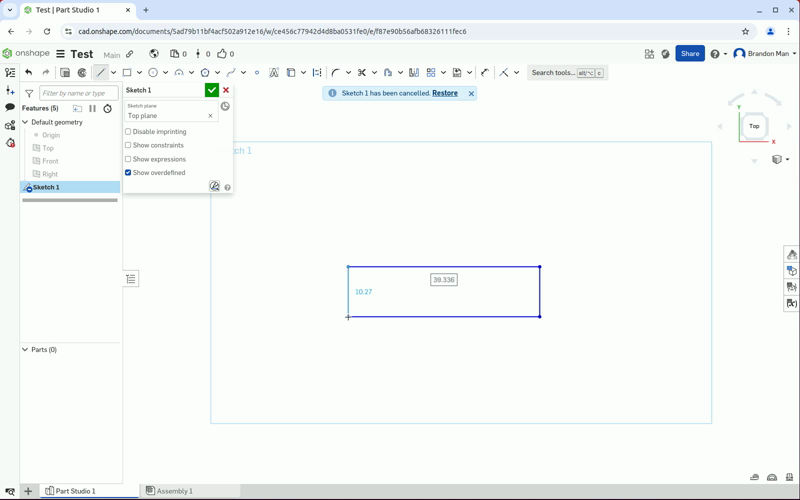
key(esc)
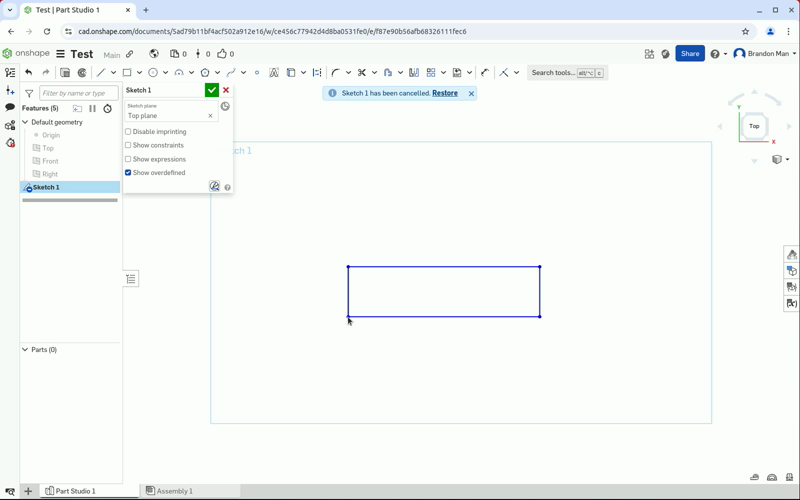
mouse_move(454, 297)
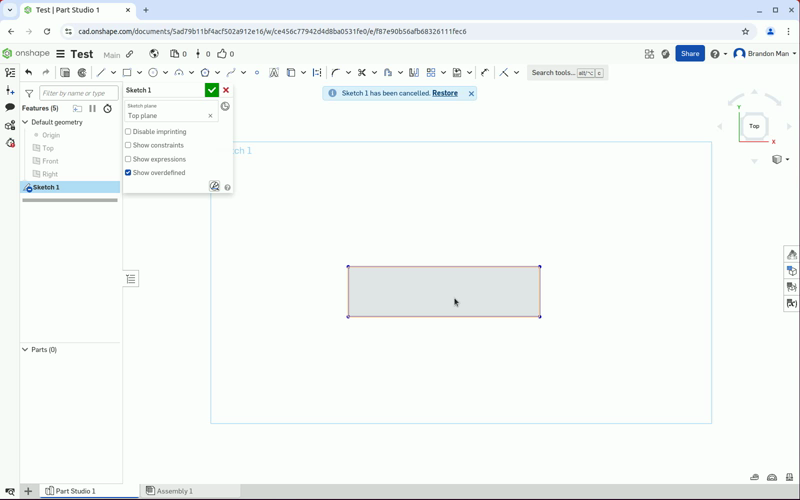
click(454, 297)
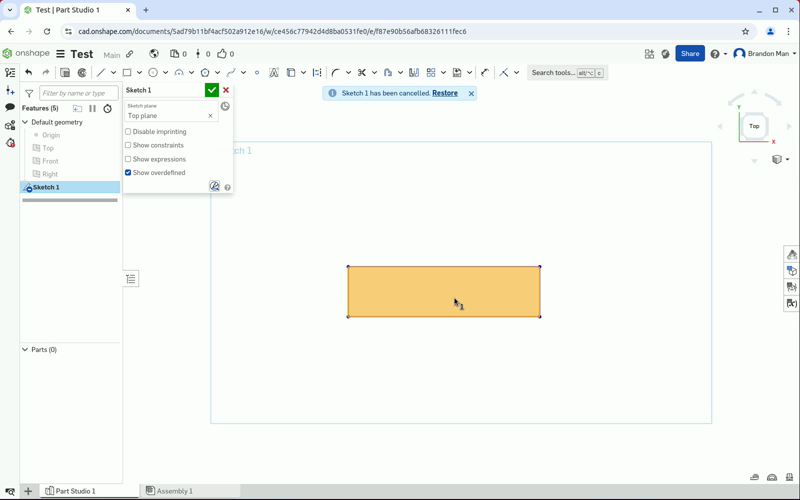
mouse_move(73, 352)
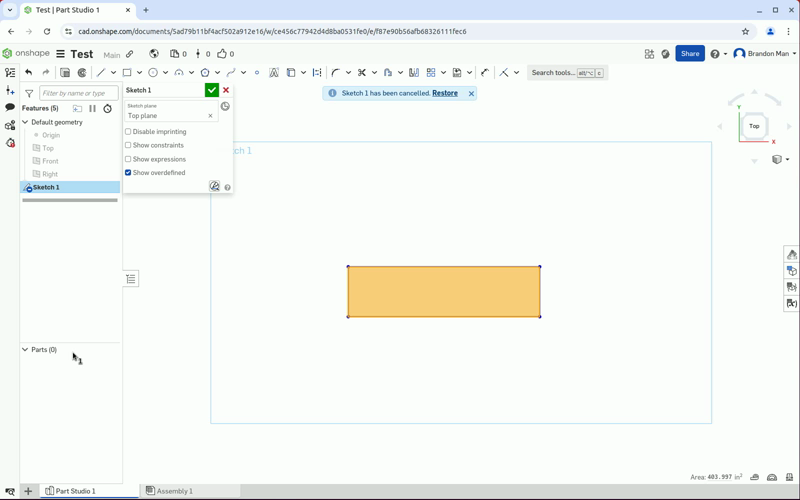
key(shift+y)
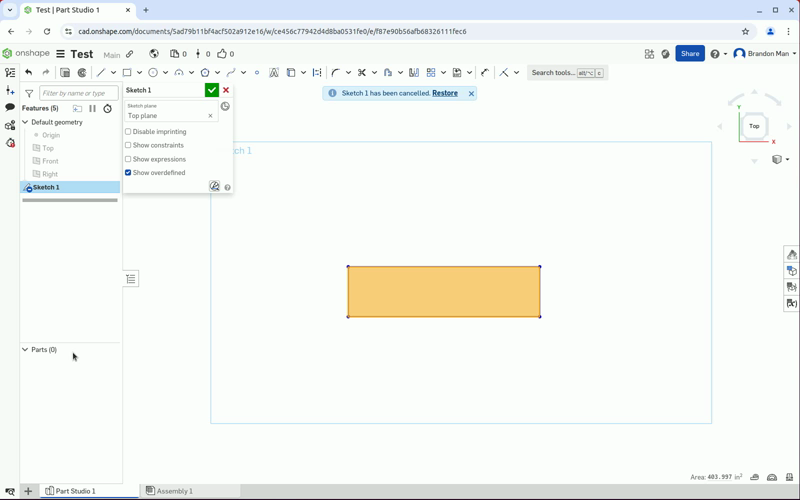
key(shift+e)
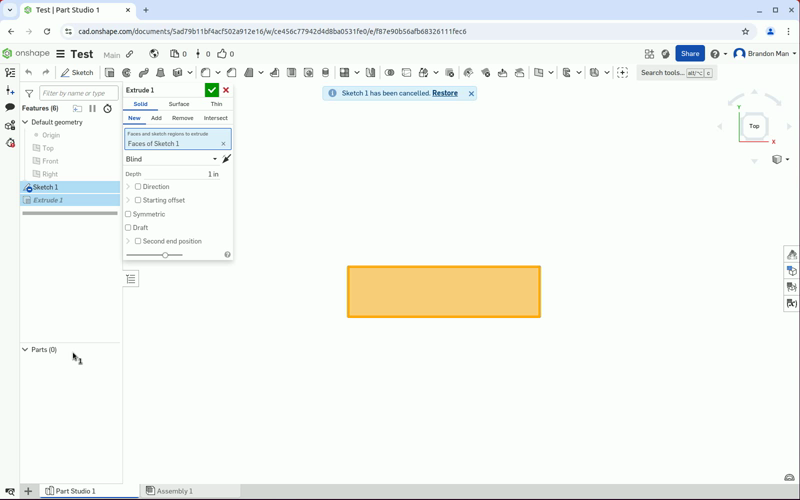
mouse_move(143, 106)
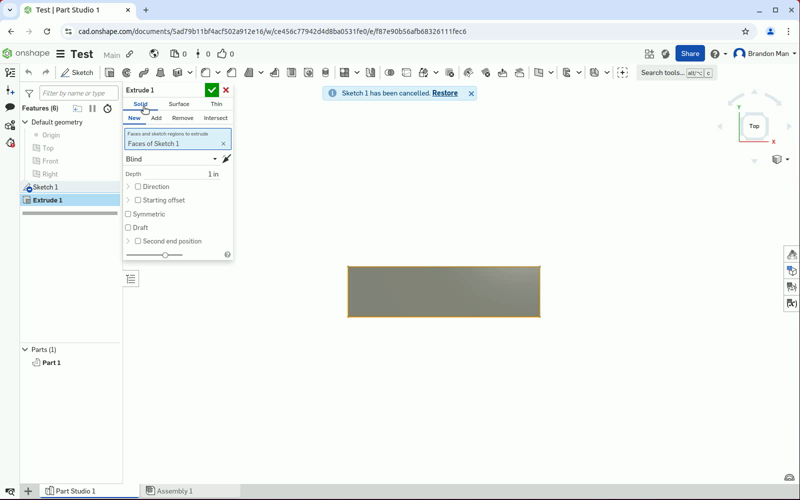
click(143, 106)
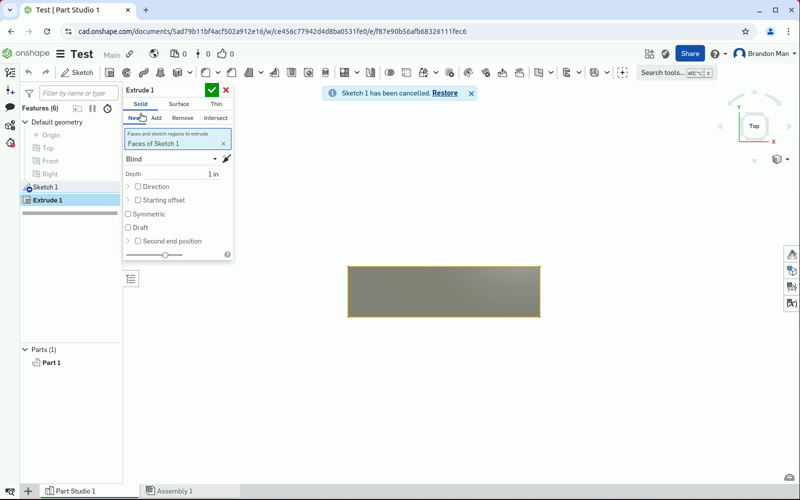
mouse_move(137, 120)
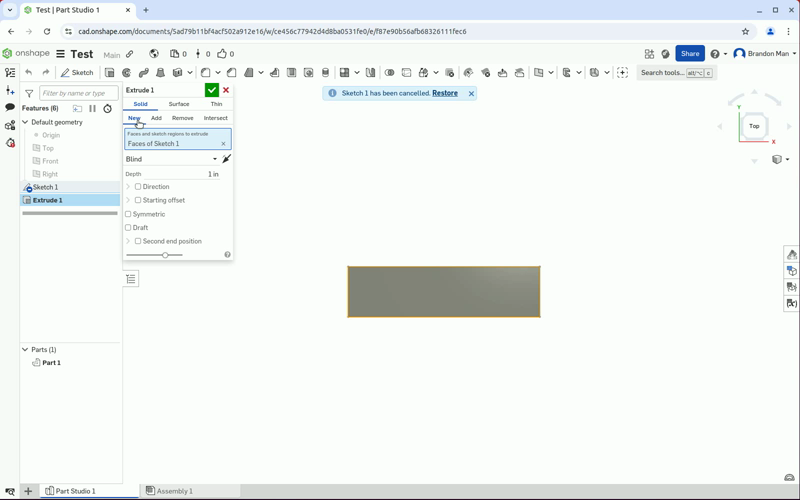
click(137, 120)
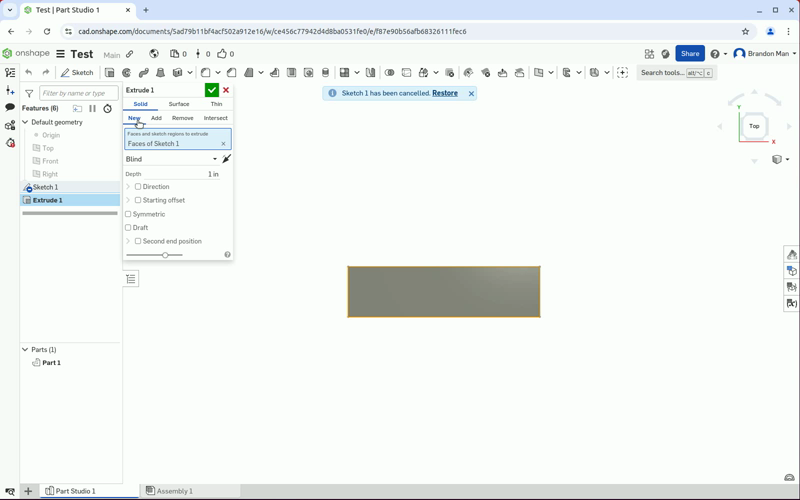
key(tab, 4)
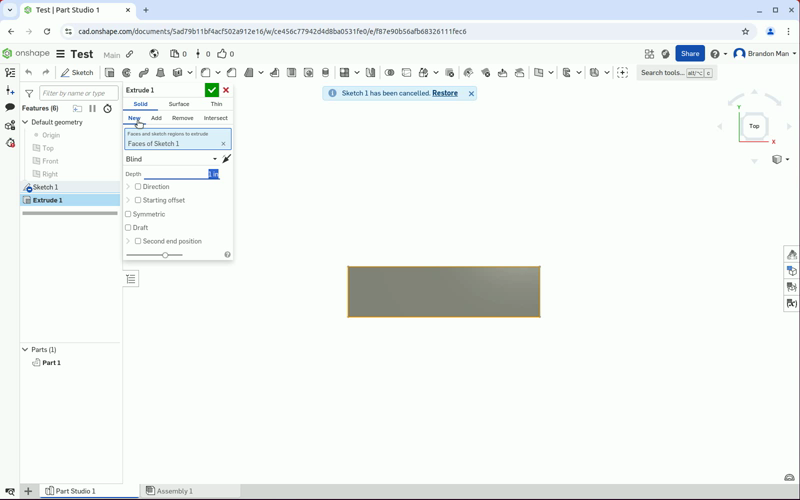
text(0.722)
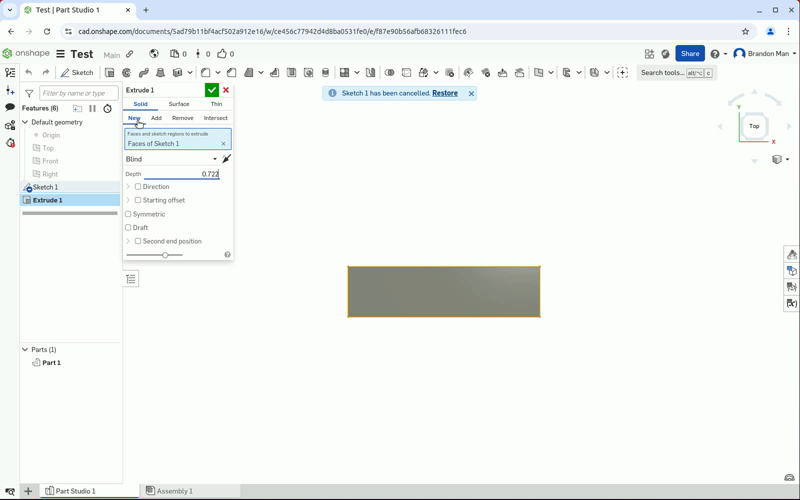
key(enter)
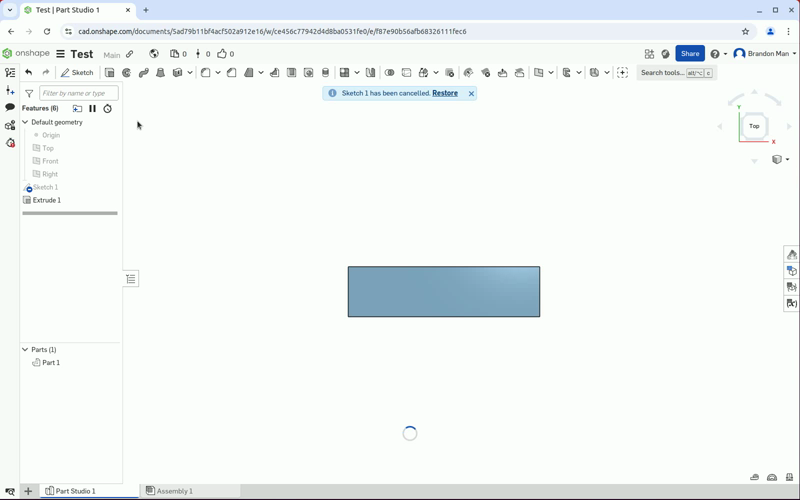
key(shift+h)
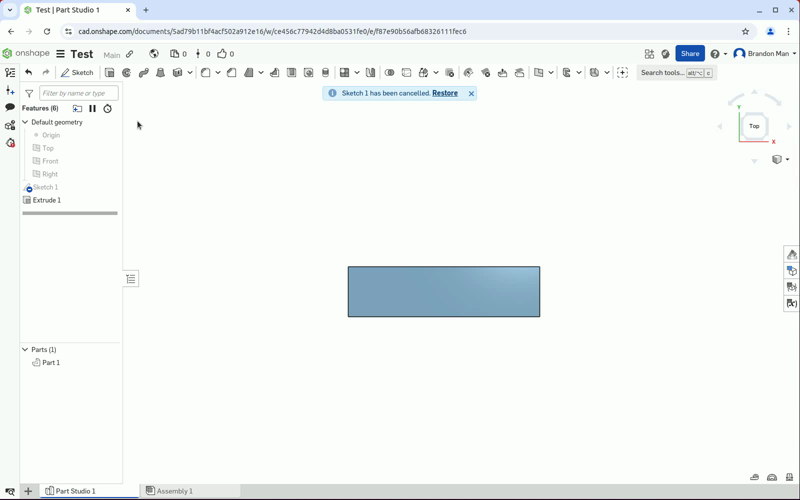
key(shift+h)
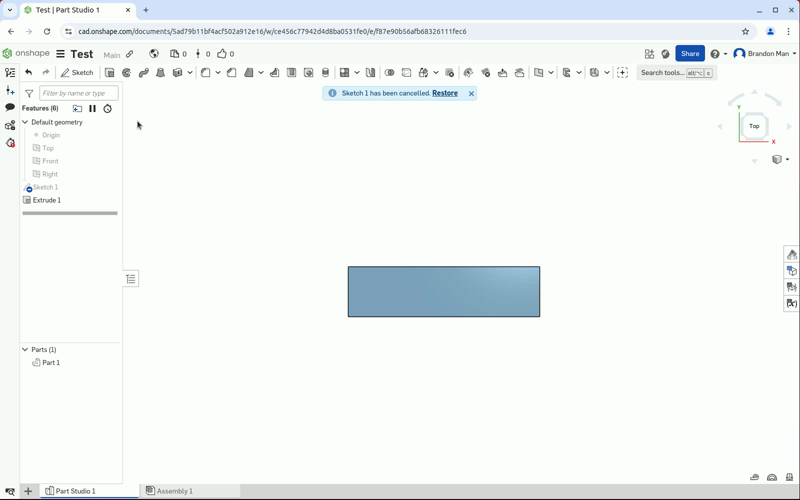
mouse_move(73, 189)
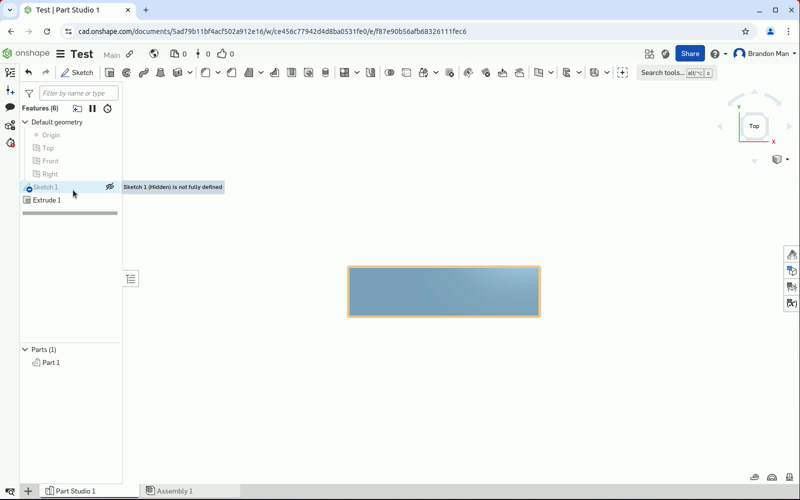
click(73, 189)
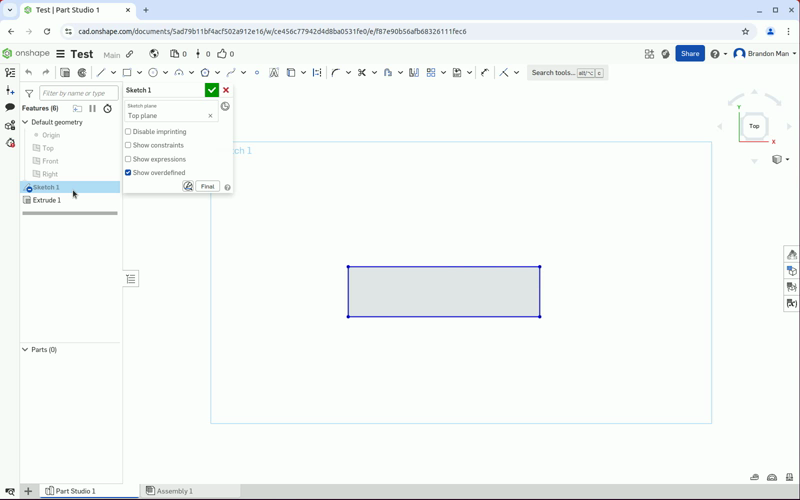
mouse_move(229, 92)
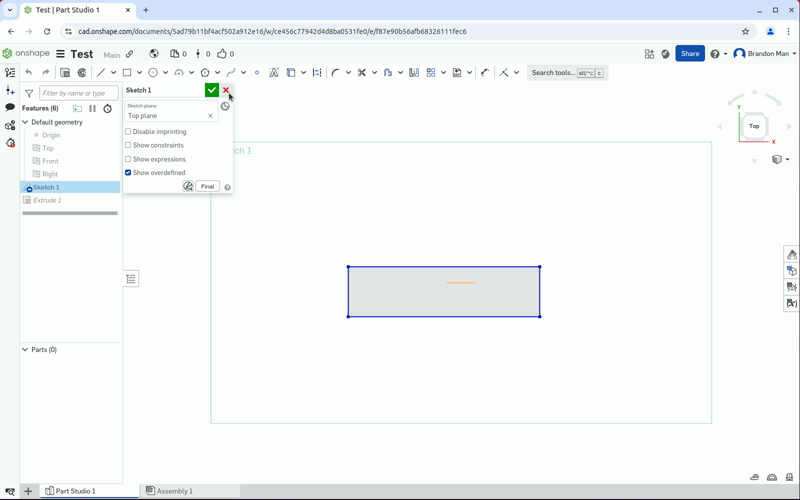
click(229, 92)
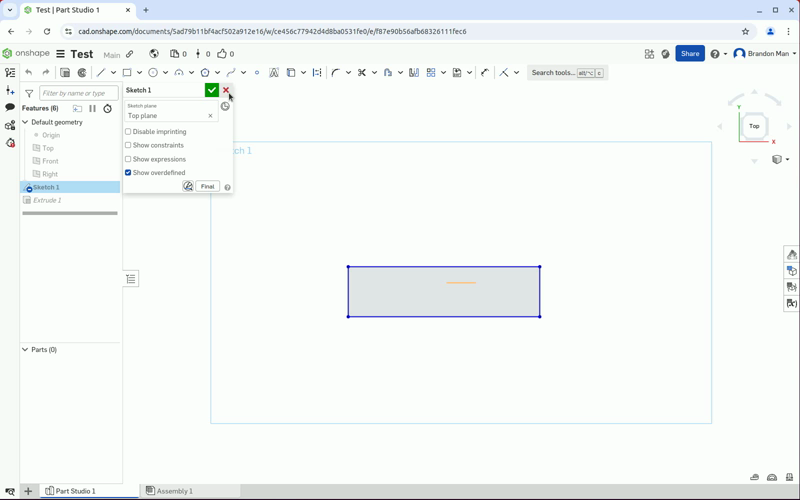
key(shift+s)
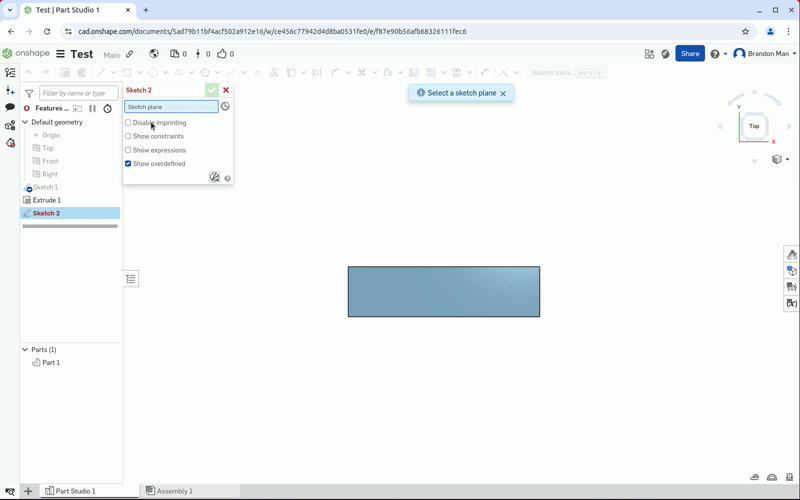
mouse_move(73, 150)
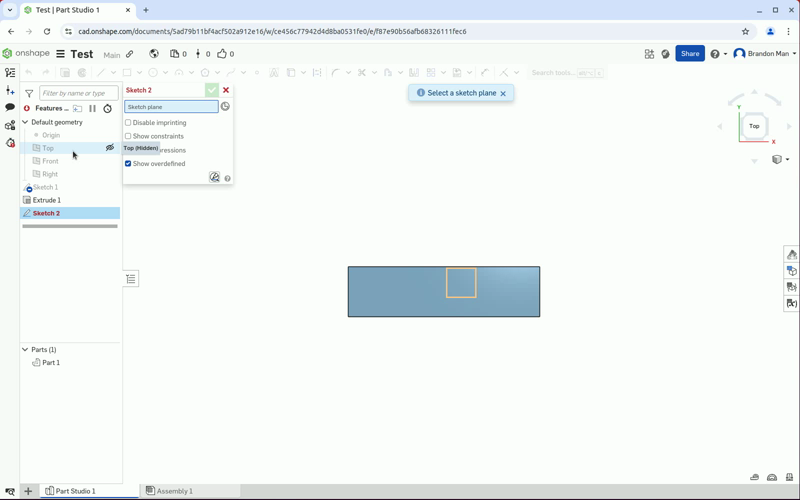
click(73, 150)
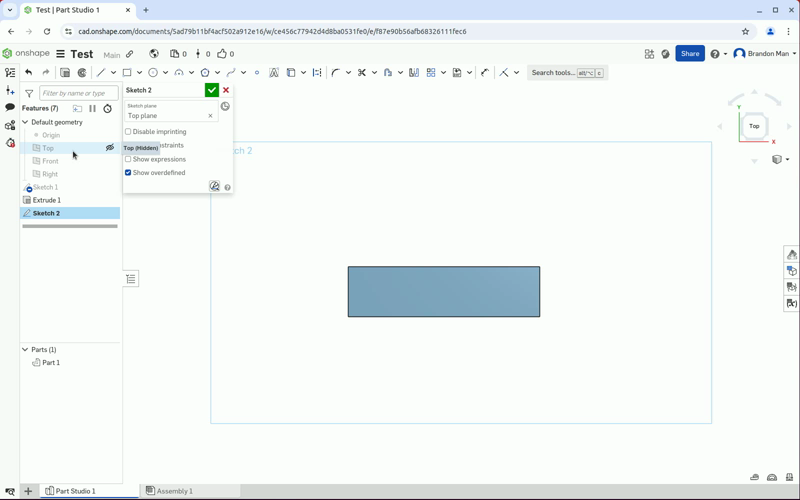
mouse_move(73, 352)
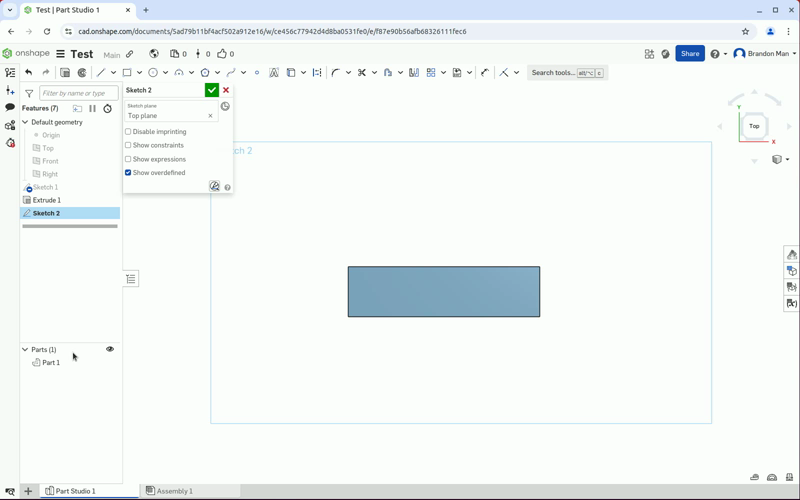
key(y)
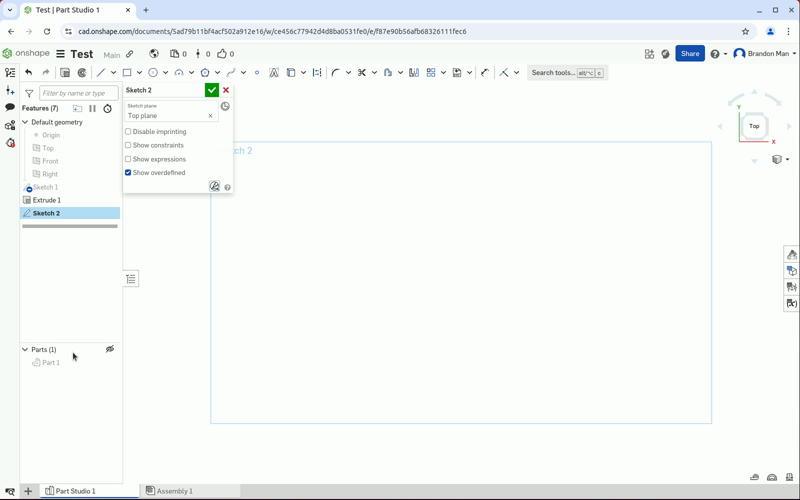
key(l)
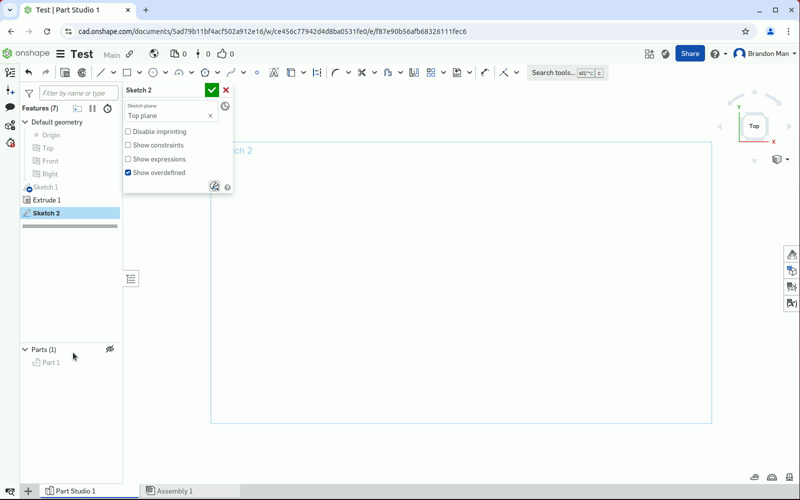
key_down(shift)
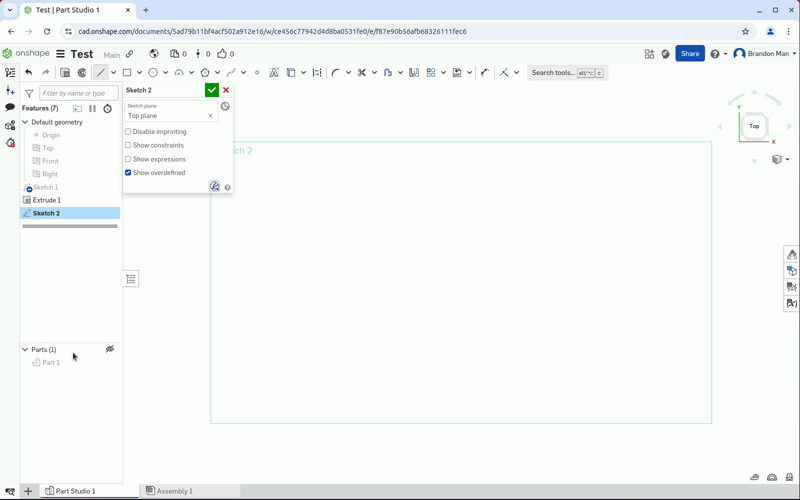
mouse_move(379, 258)
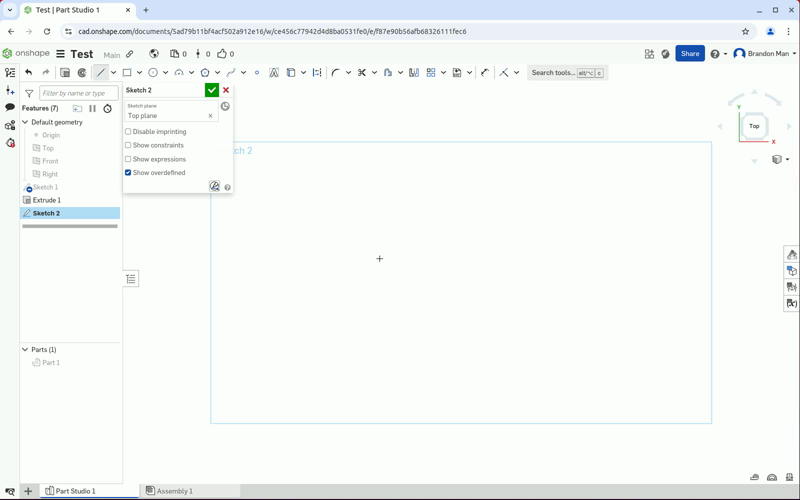
click(379, 258)
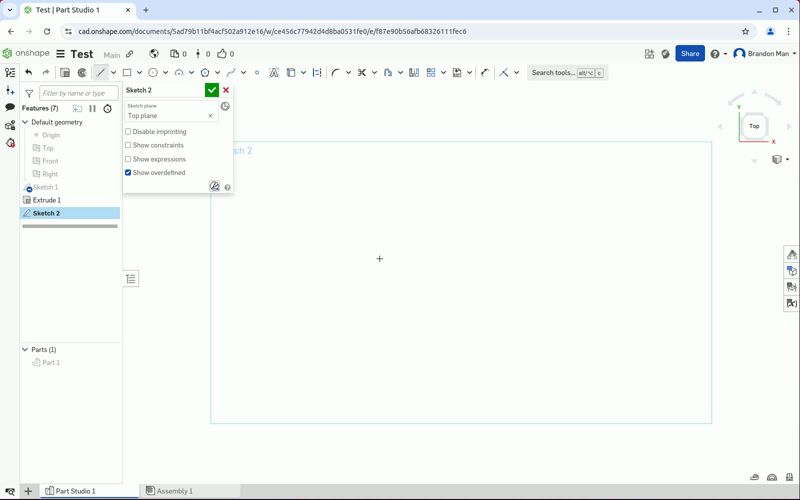
key_up(shift)
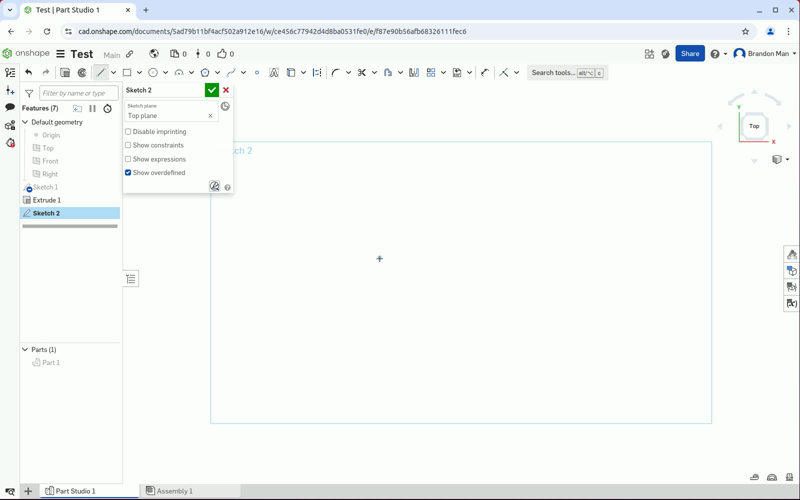
key_down(shift)
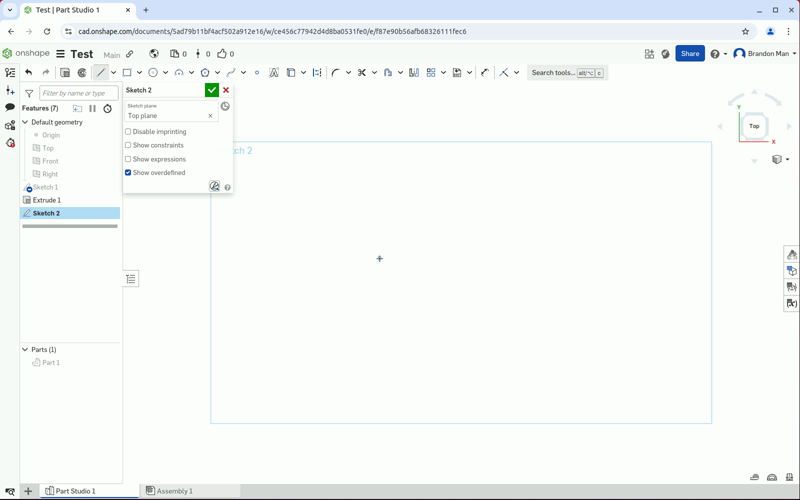
mouse_move(409, 258)
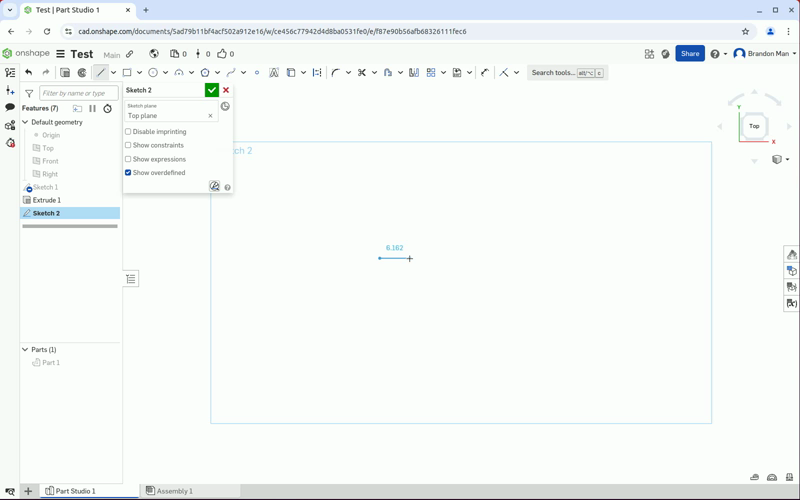
mouse_move(393, 258)
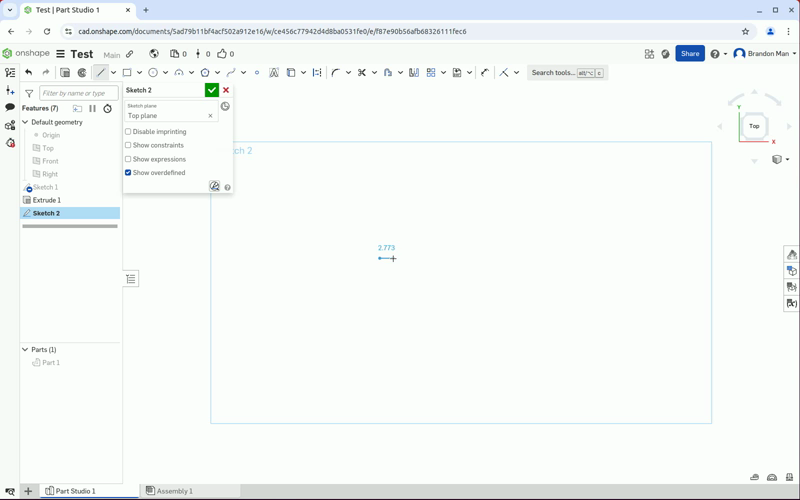
click(393, 258)
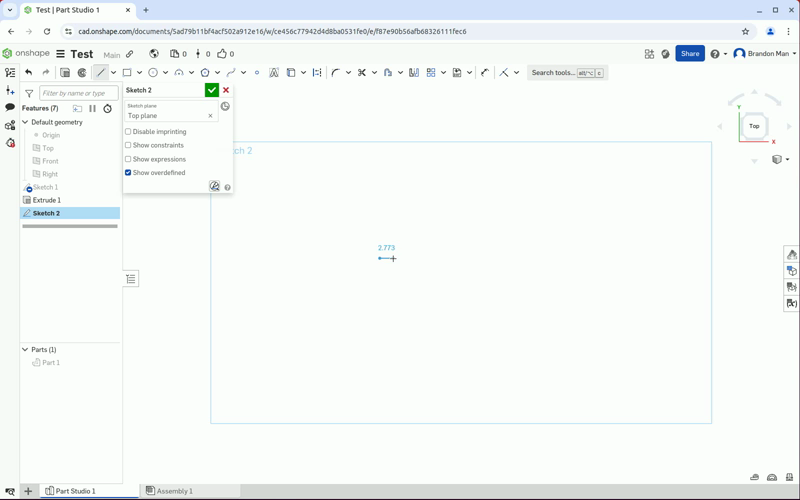
key_up(shift)
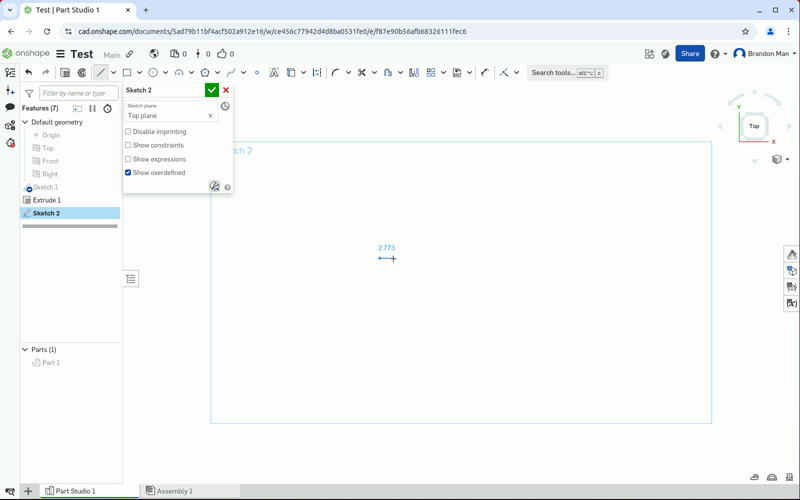
key_down(shift)
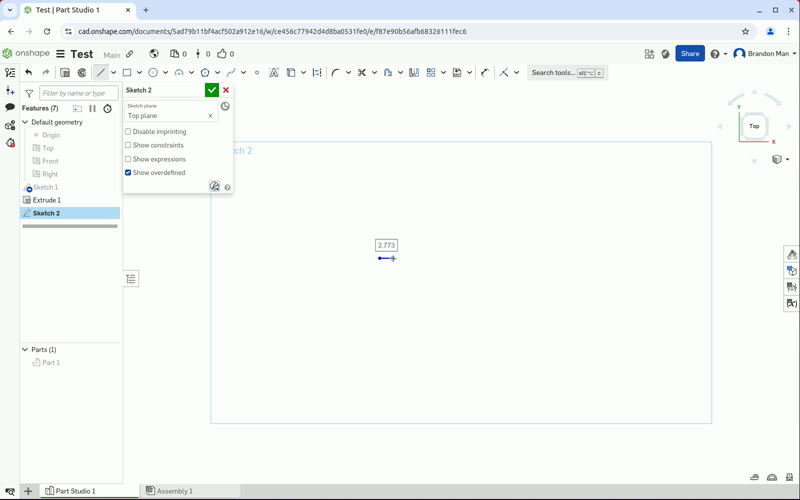
mouse_move(423, 258)
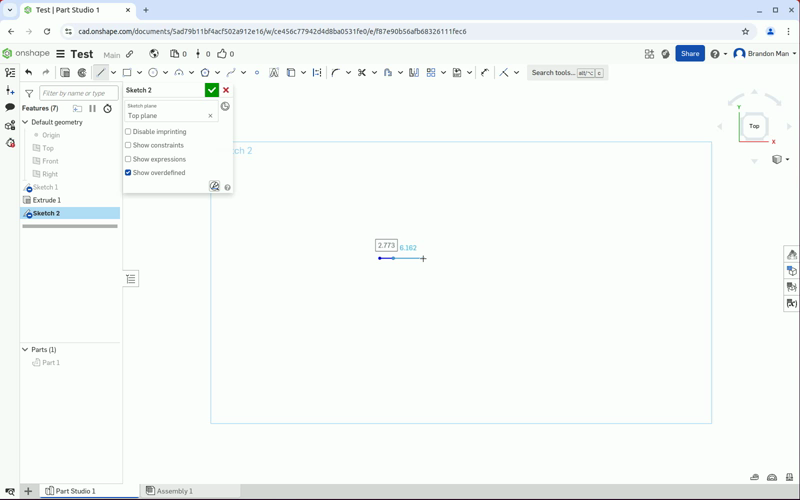
mouse_move(393, 231)
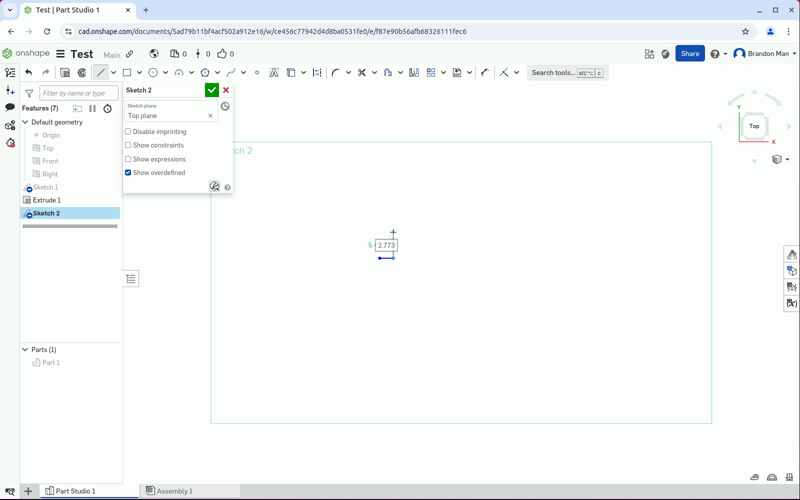
click(393, 231)
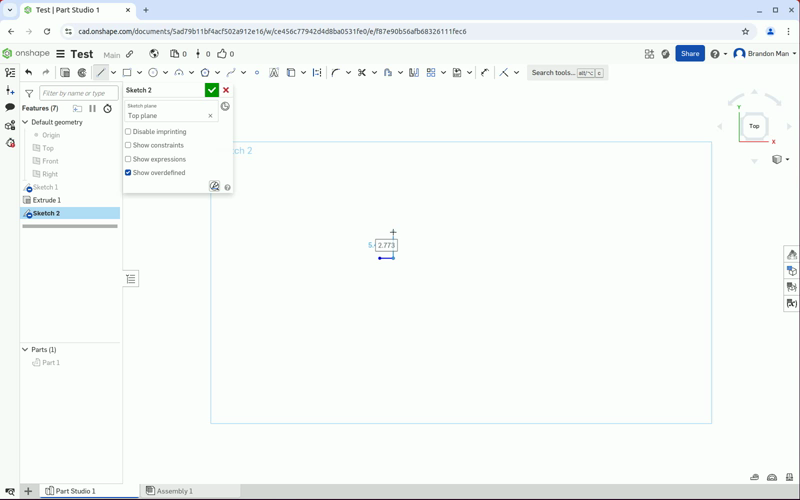
key_up(shift)
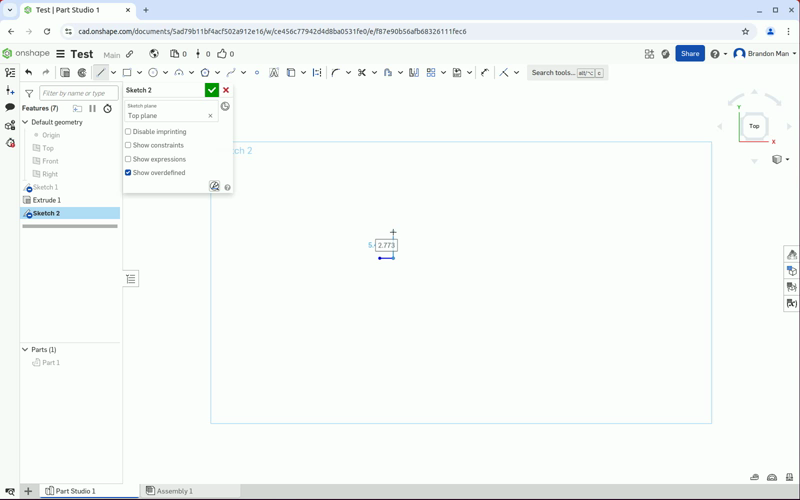
key_down(shift)
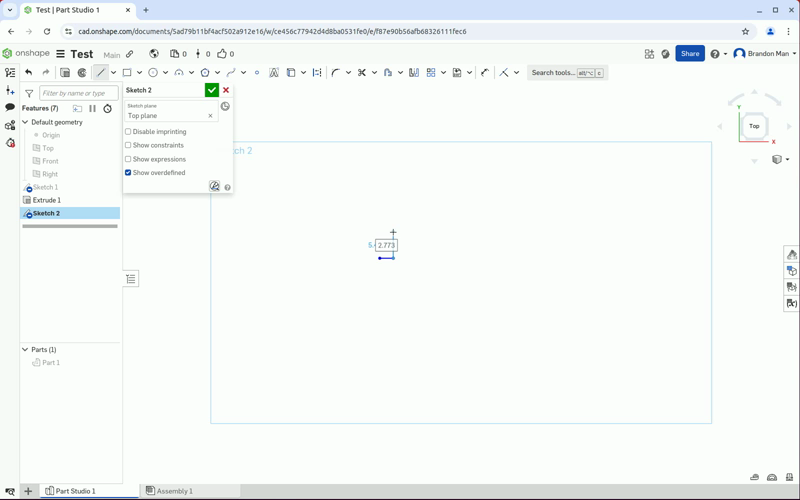
mouse_move(423, 231)
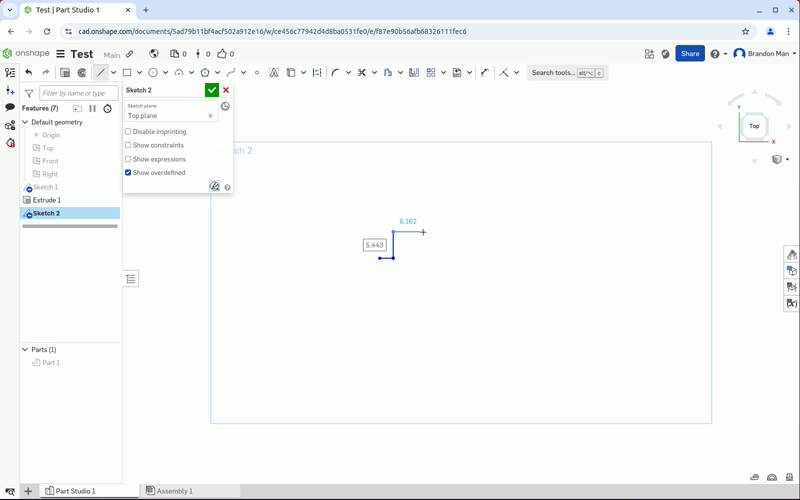
mouse_move(379, 231)
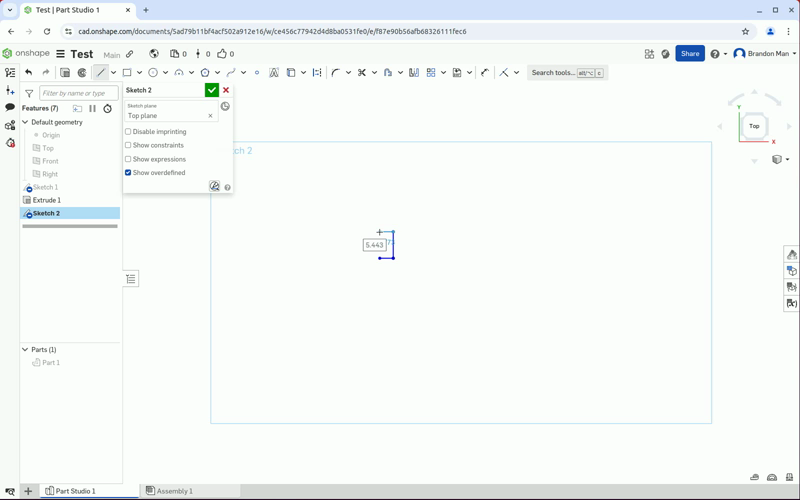
click(379, 231)
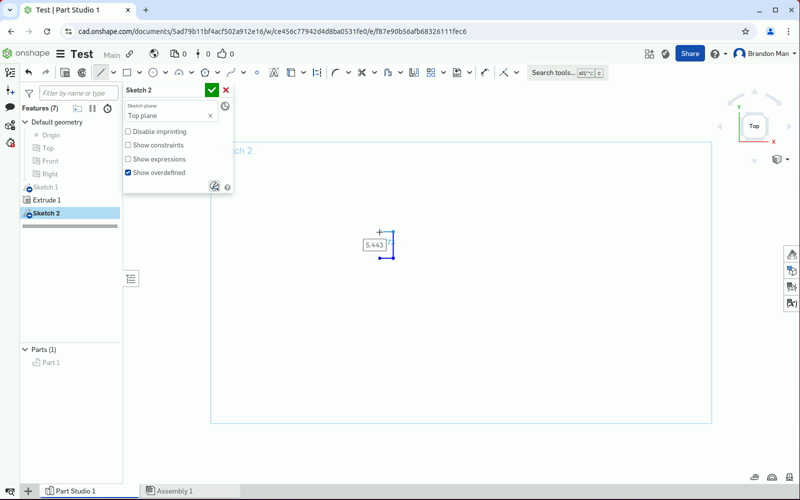
key_up(shift)
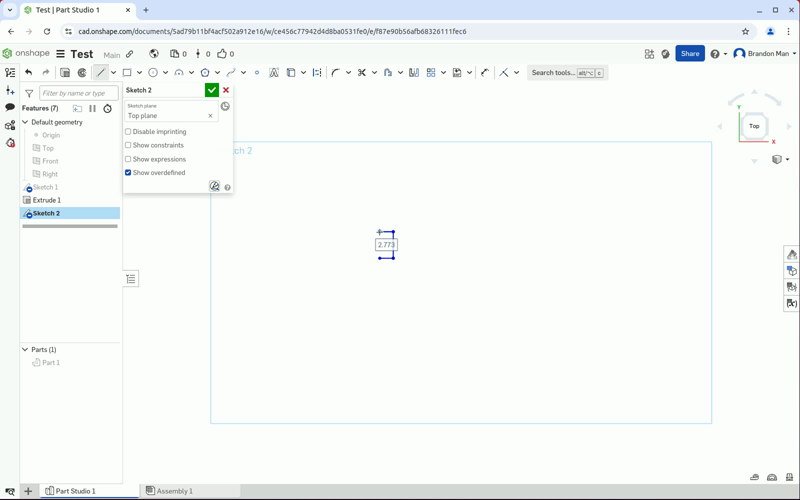
mouse_move(409, 231)
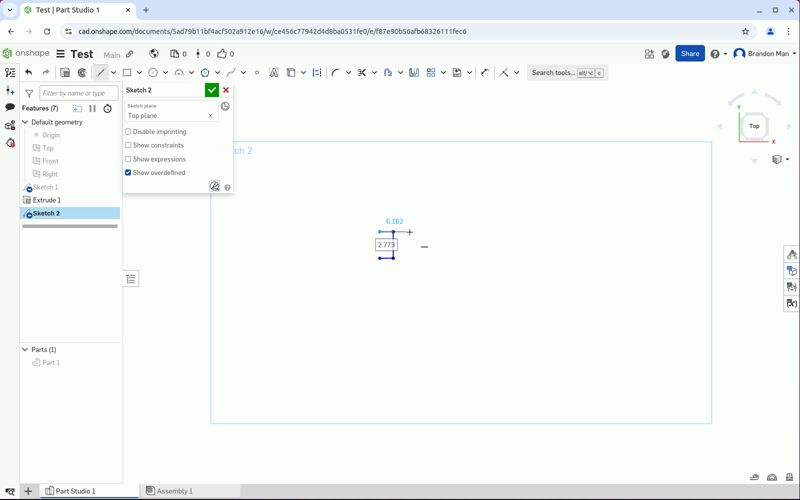
key_down(shift)
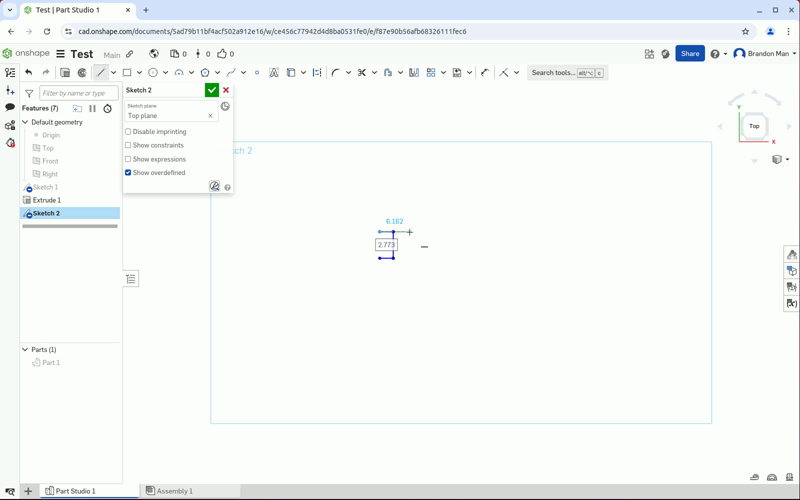
mouse_move(379, 258)
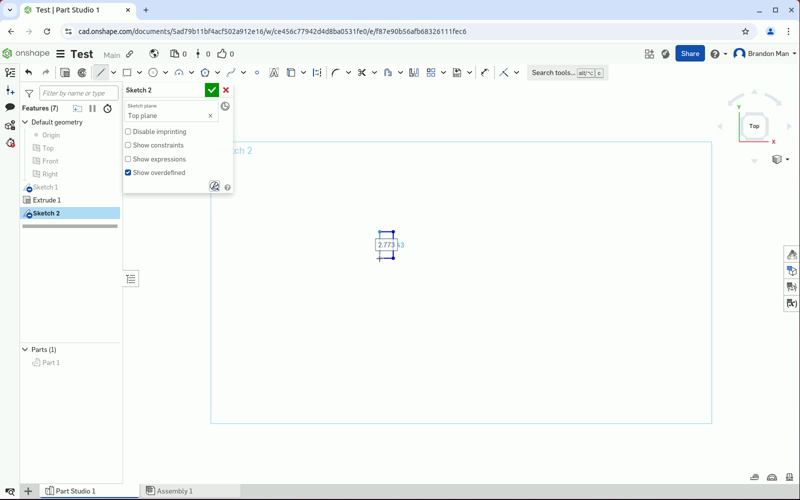
key_up(shift)
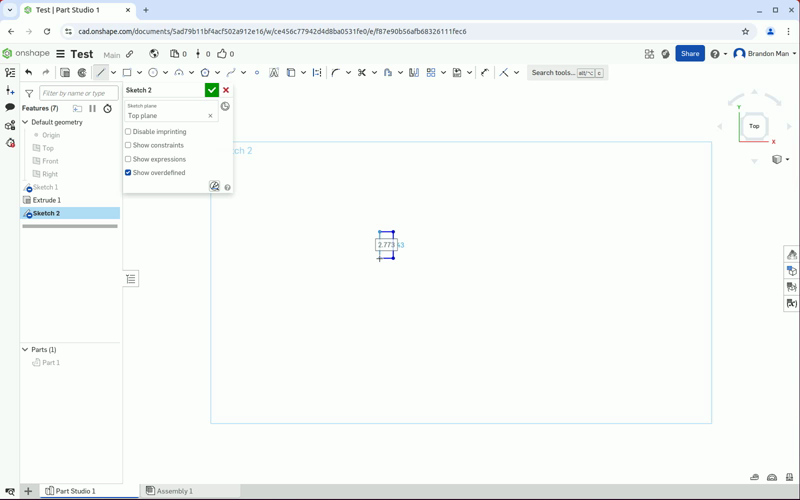
click(379, 258)
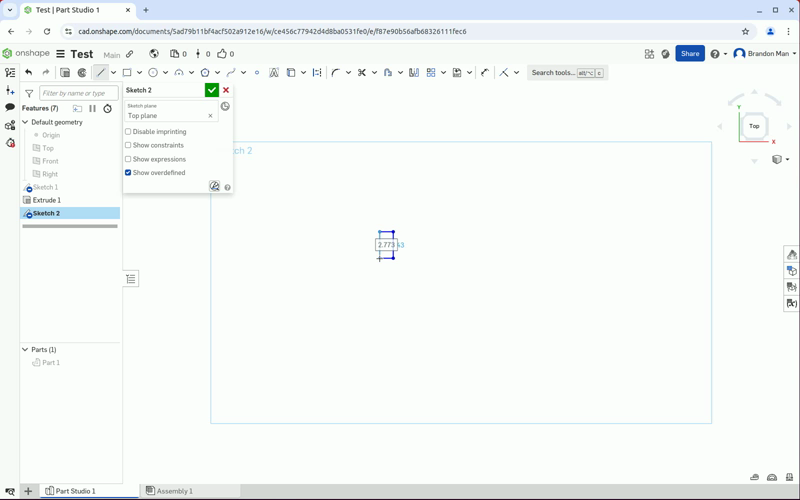
key(esc)
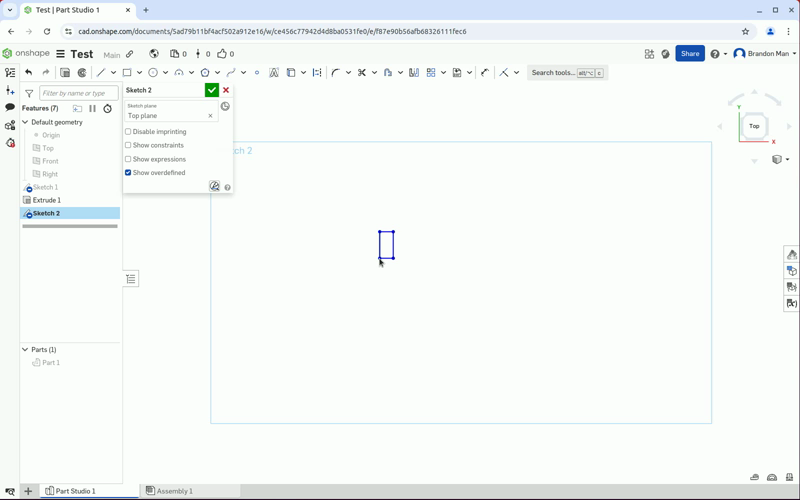
mouse_move(382, 248)
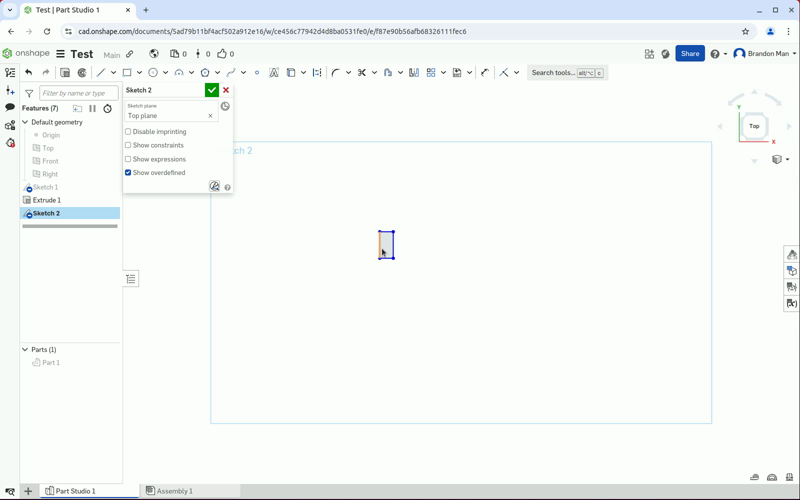
scroll(6)
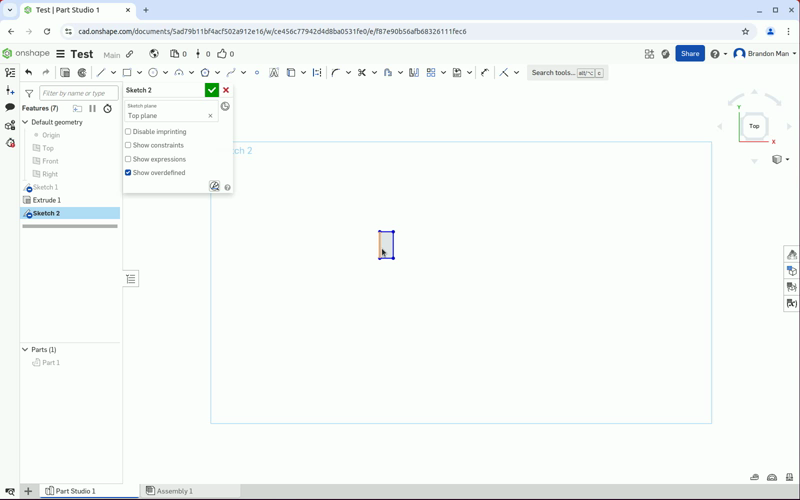
scroll(6)
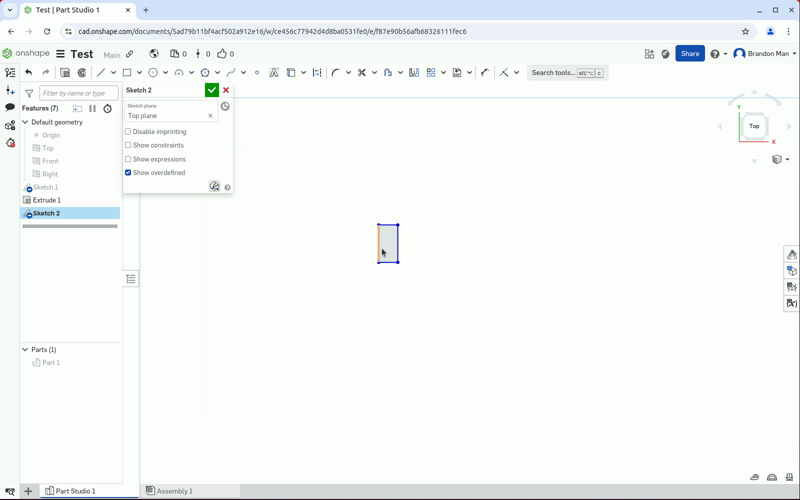
scroll(6)
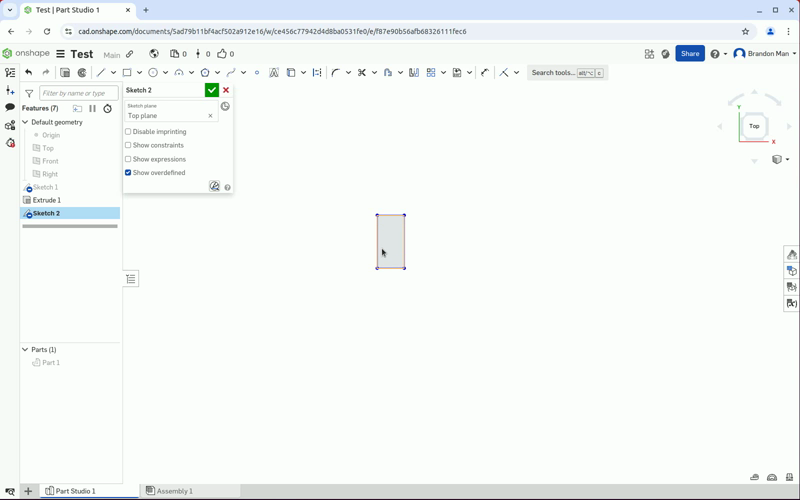
scroll(6)
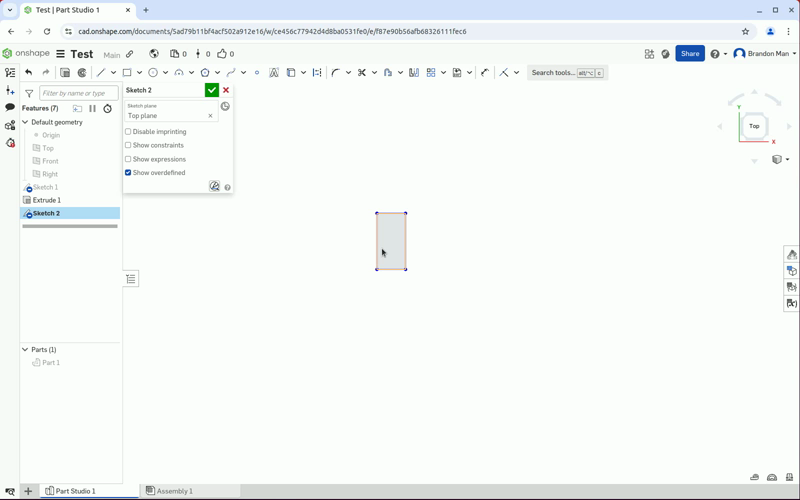
scroll(6)
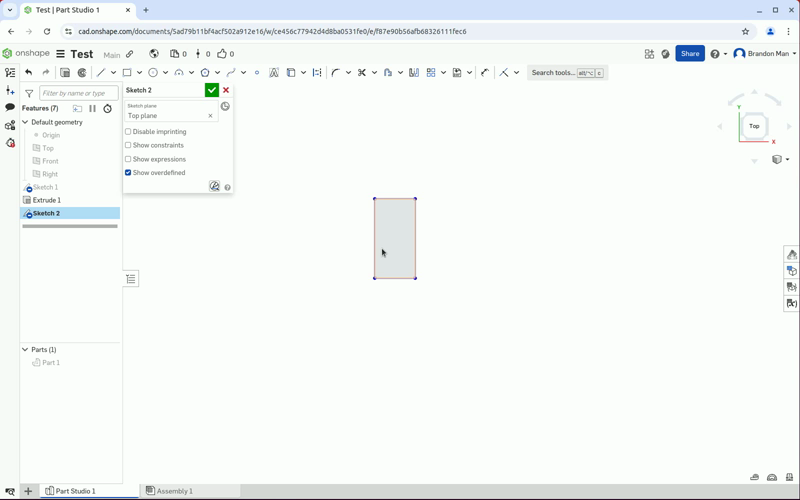
scroll(6)
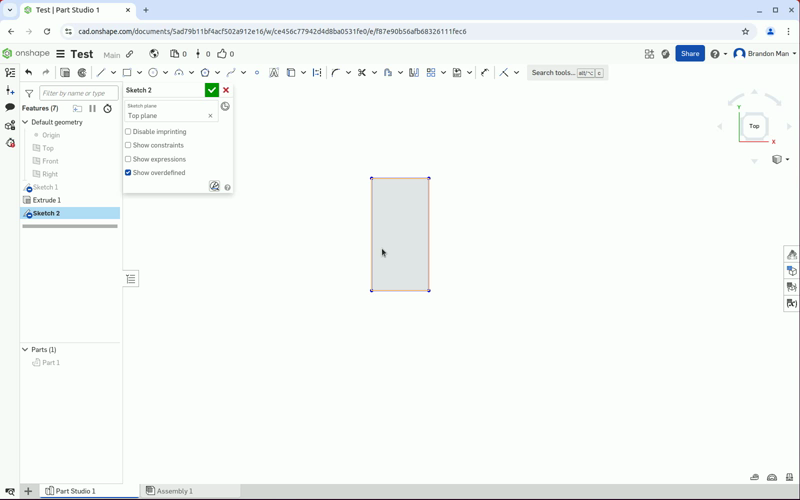
scroll(6)
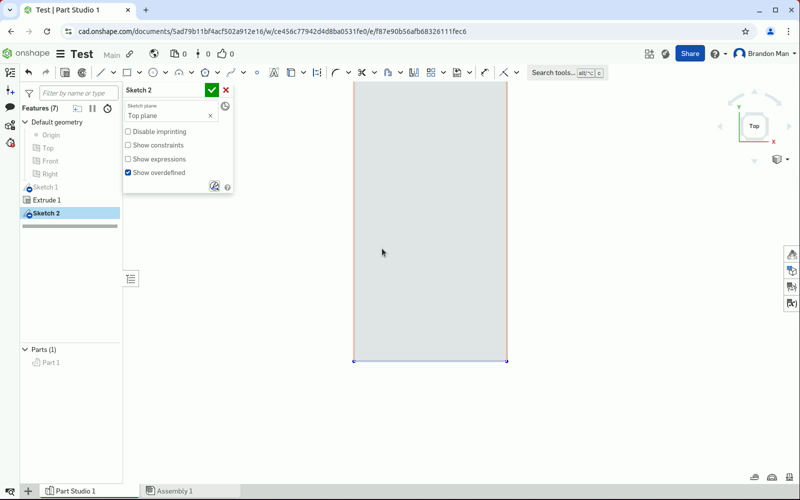
click(382, 248)
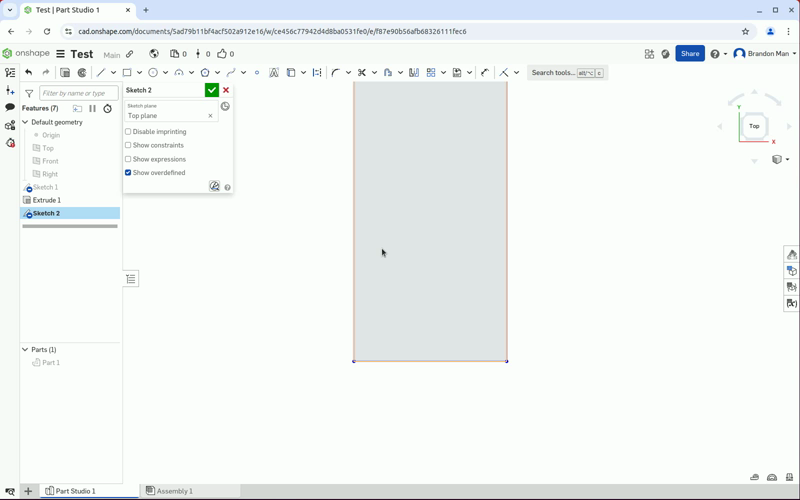
scroll(-6)
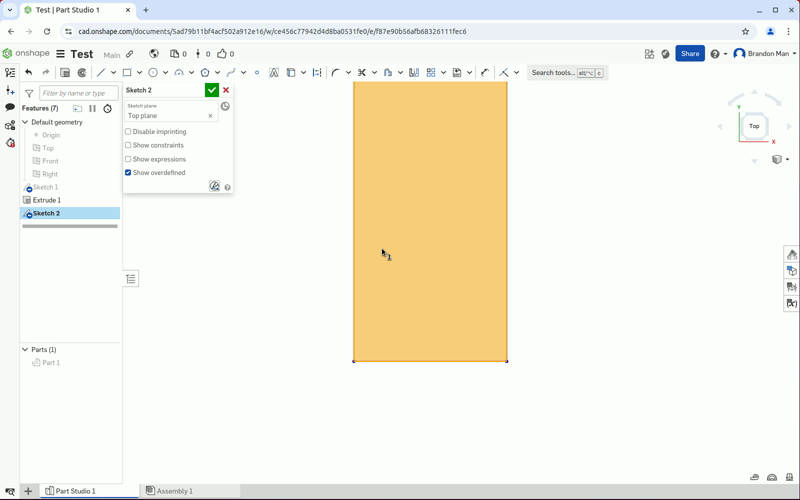
scroll(-6)
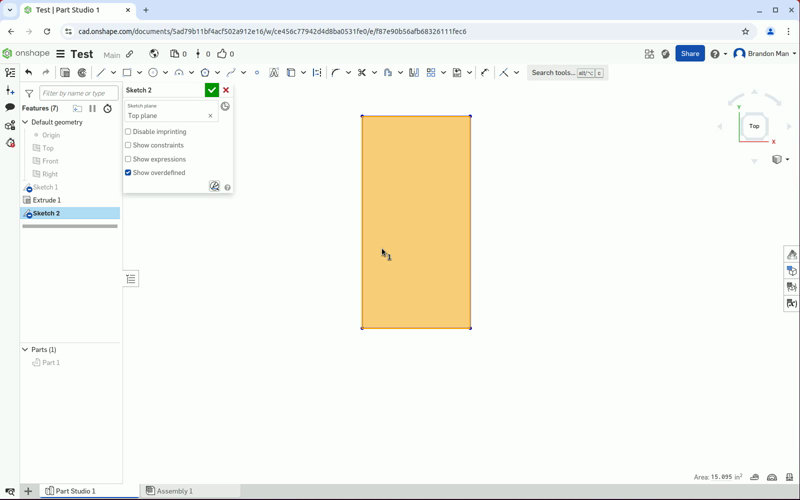
scroll(-6)
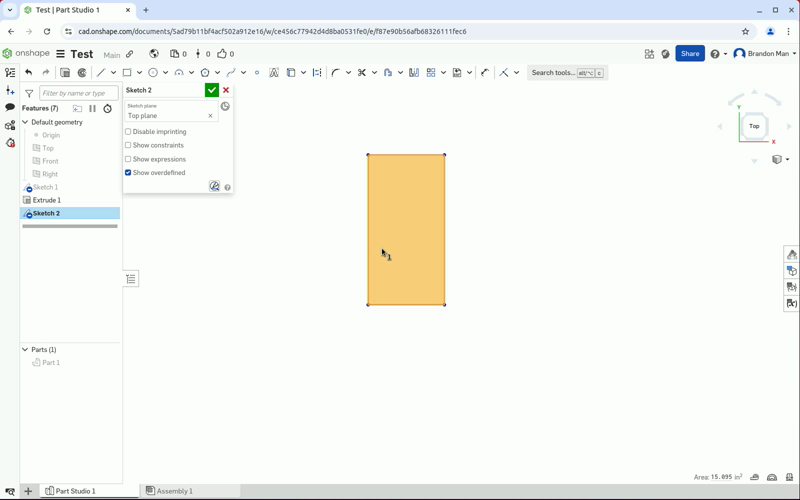
scroll(-6)
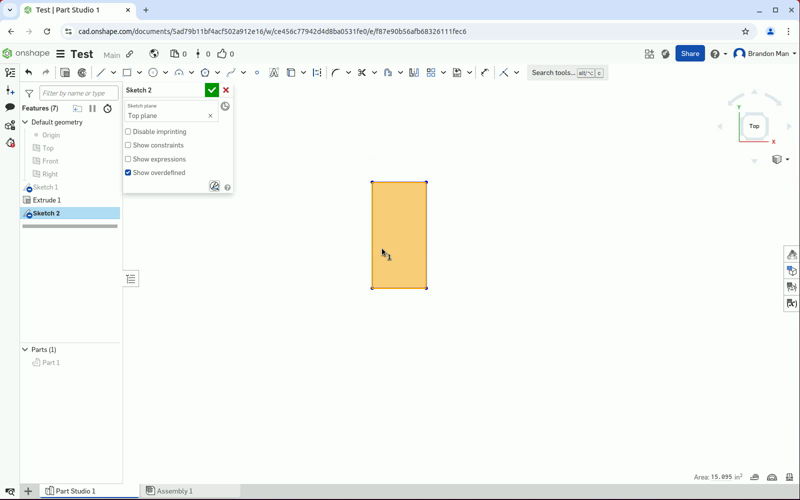
scroll(-6)
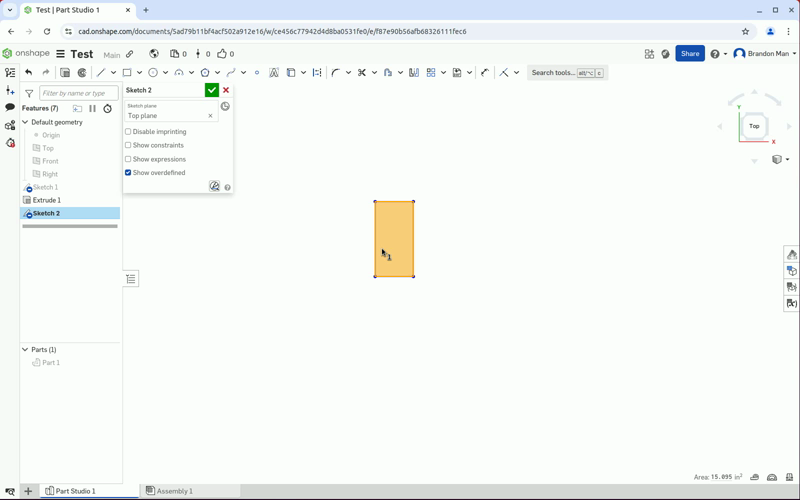
scroll(-6)
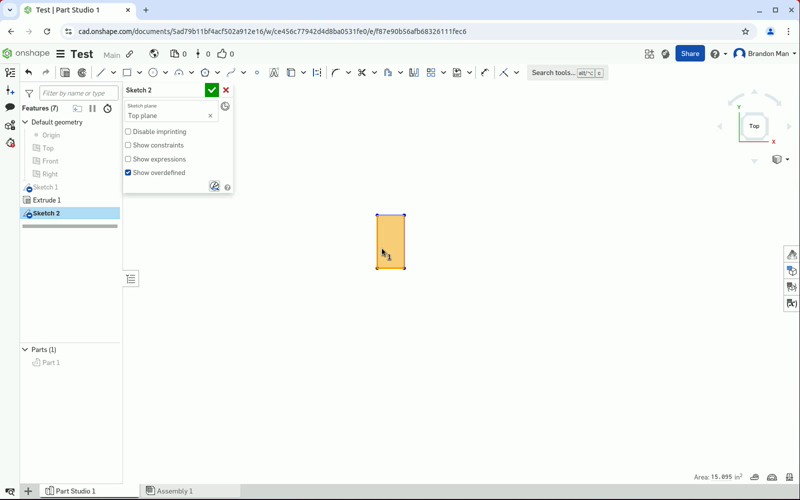
scroll(-6)
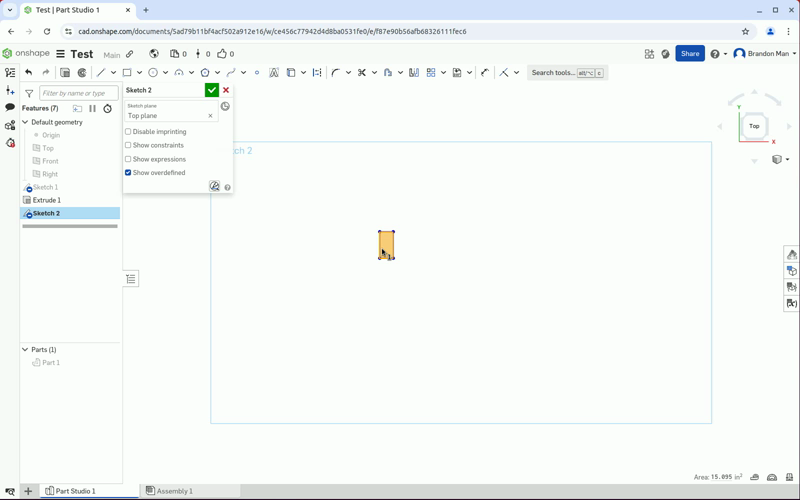
mouse_move(73, 352)
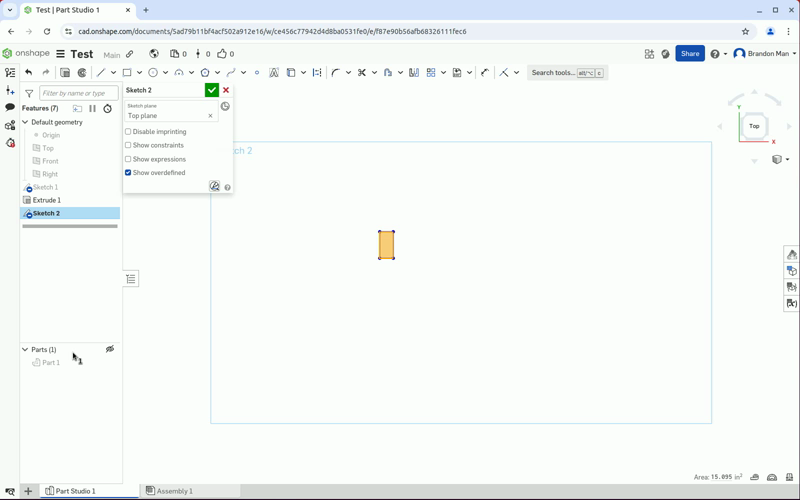
key(shift+y)
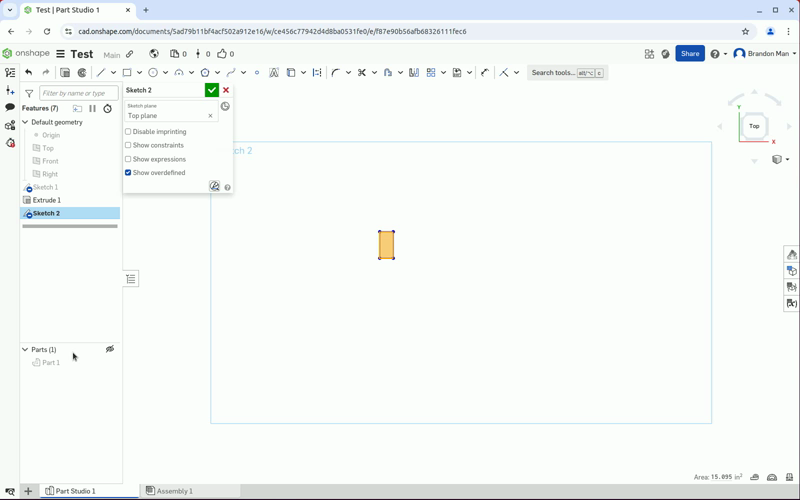
key(shift+e)
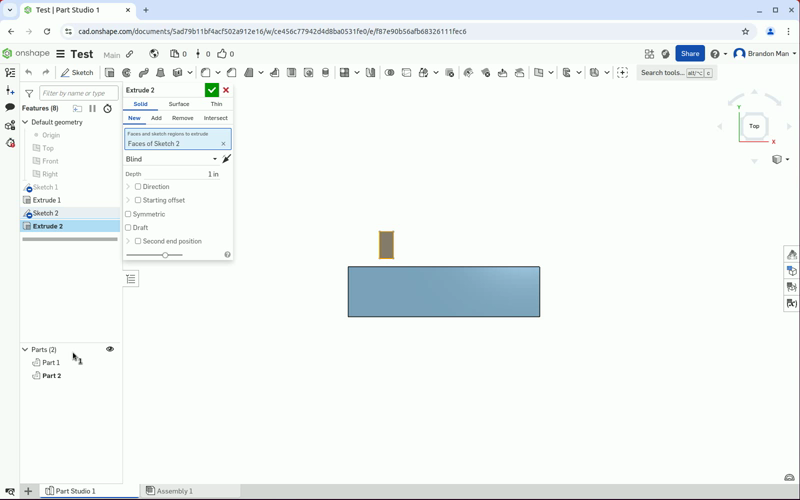
mouse_move(143, 106)
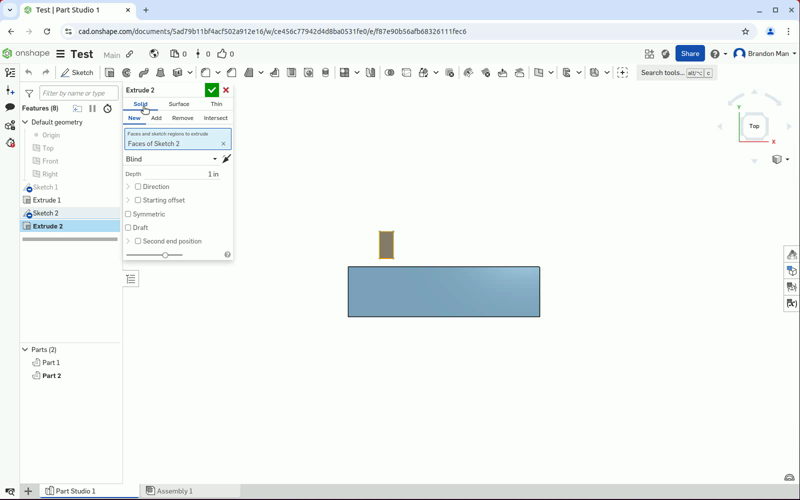
click(143, 106)
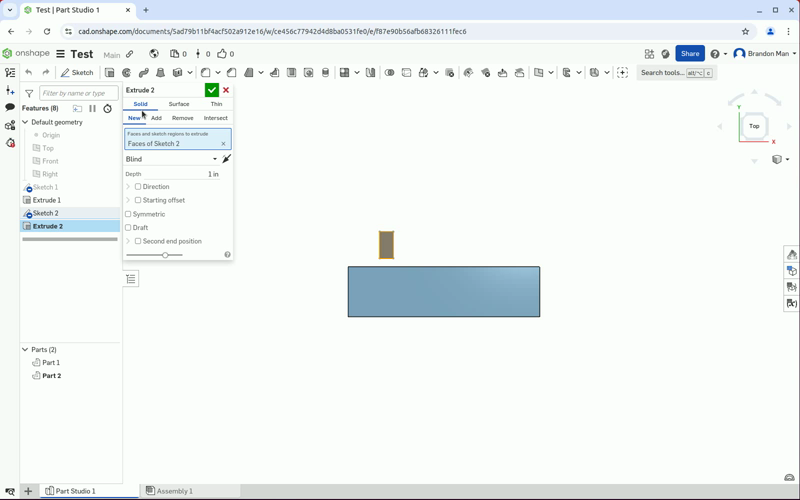
mouse_move(137, 120)
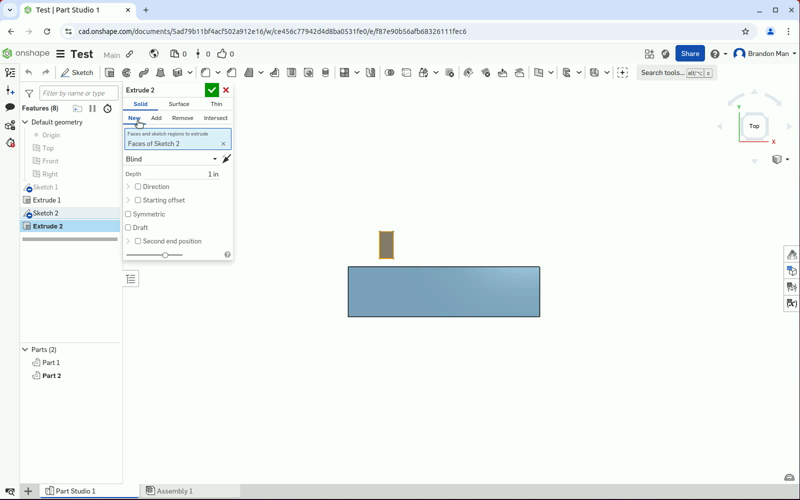
click(137, 120)
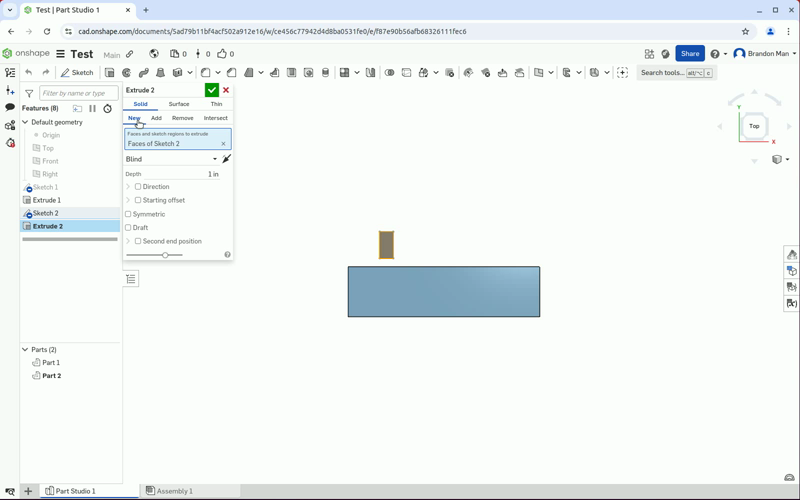
key(tab, 4)
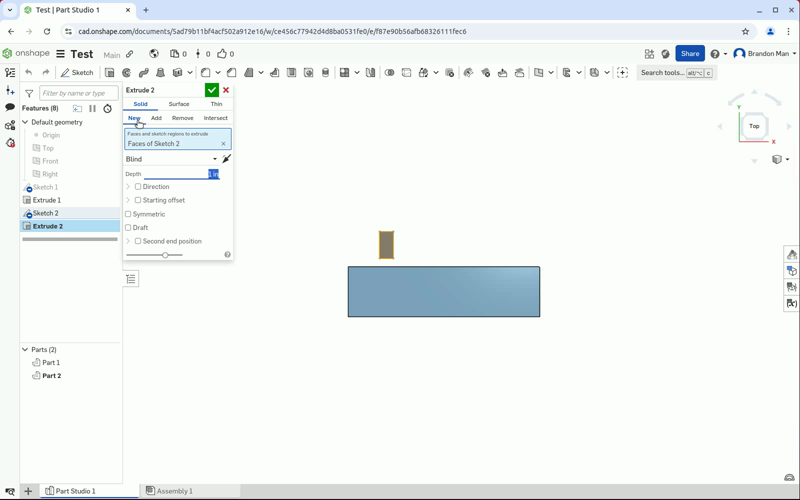
text(1.204)
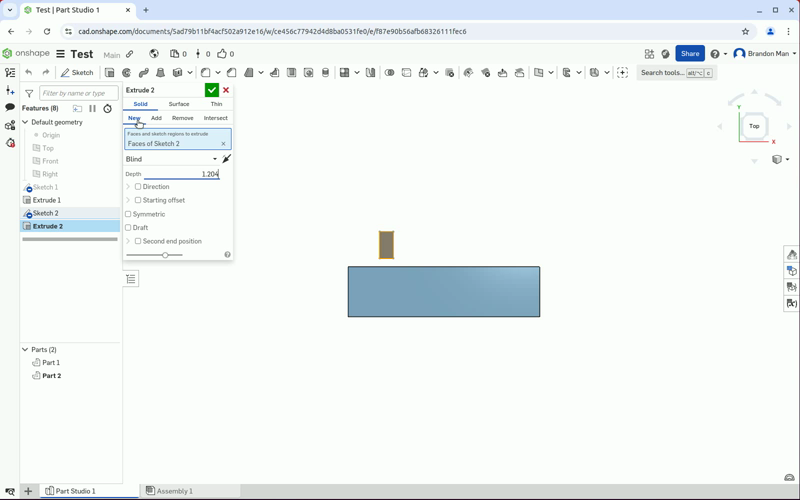
key(enter)
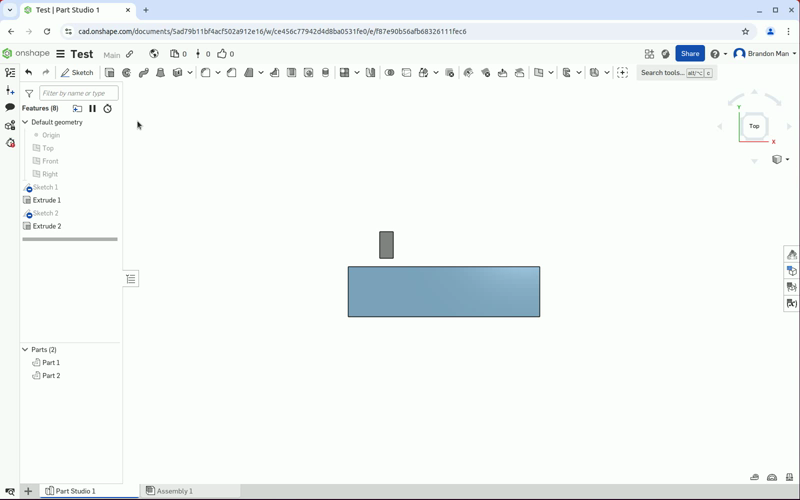
key(shift+h)
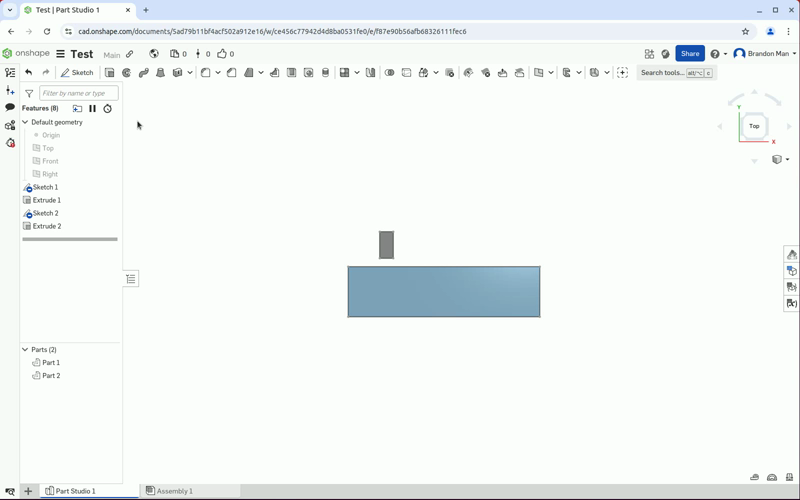
key(shift+h)
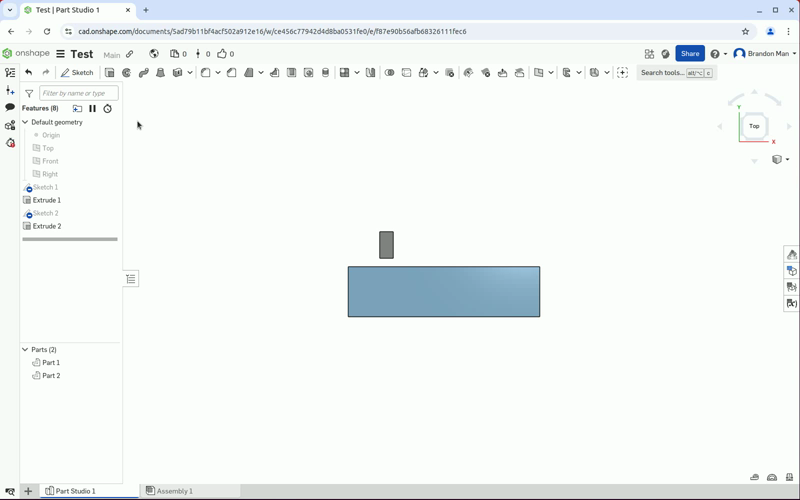
mouse_move(73, 189)
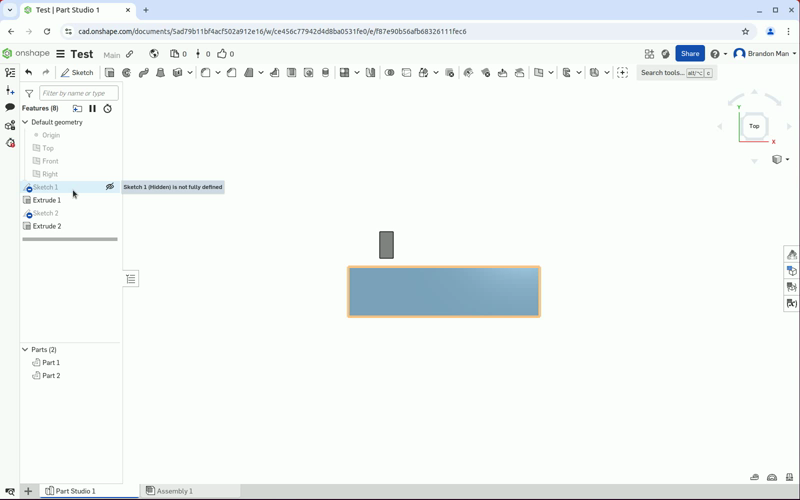
click(73, 189)
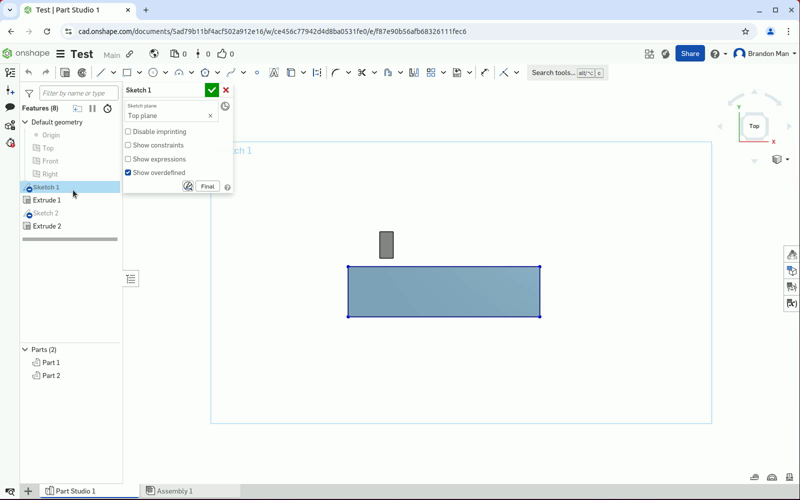
mouse_move(229, 92)
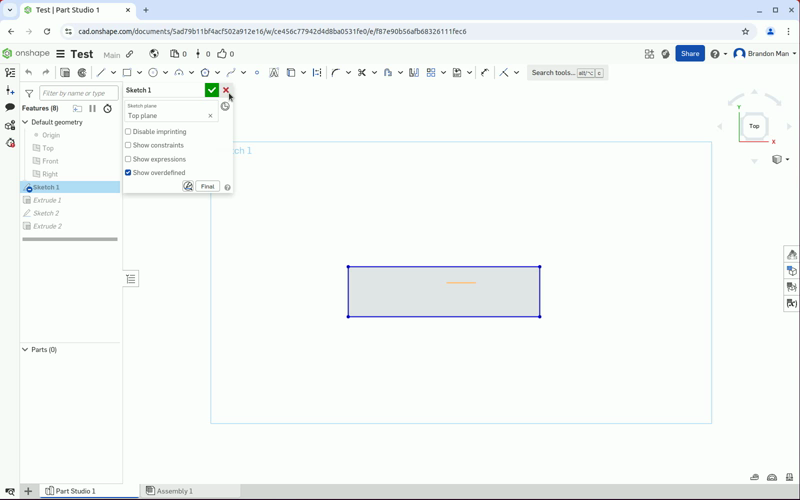
click(229, 92)
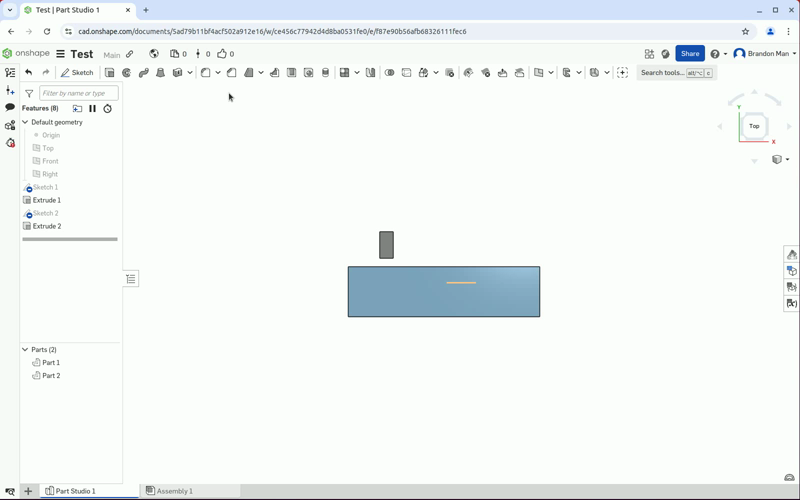
mouse_move(73, 352)
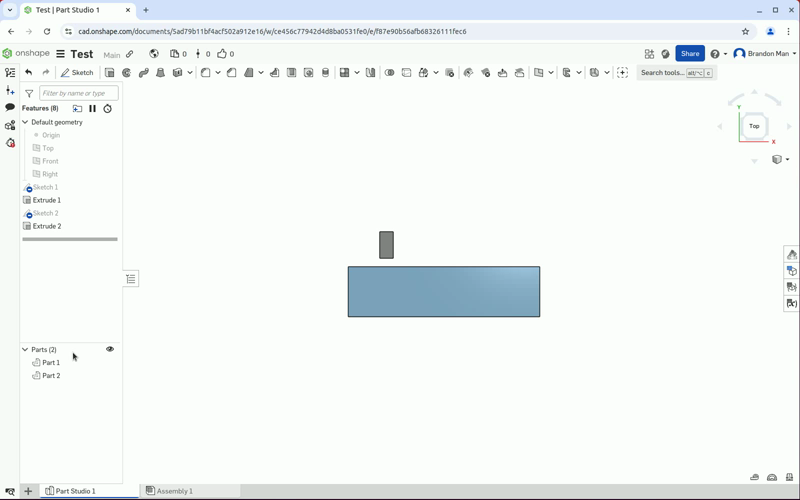
key(y)
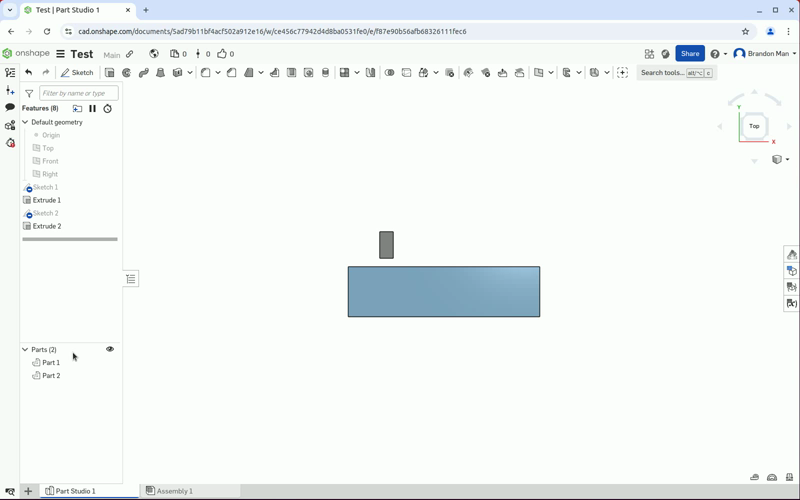
key(shift+p)
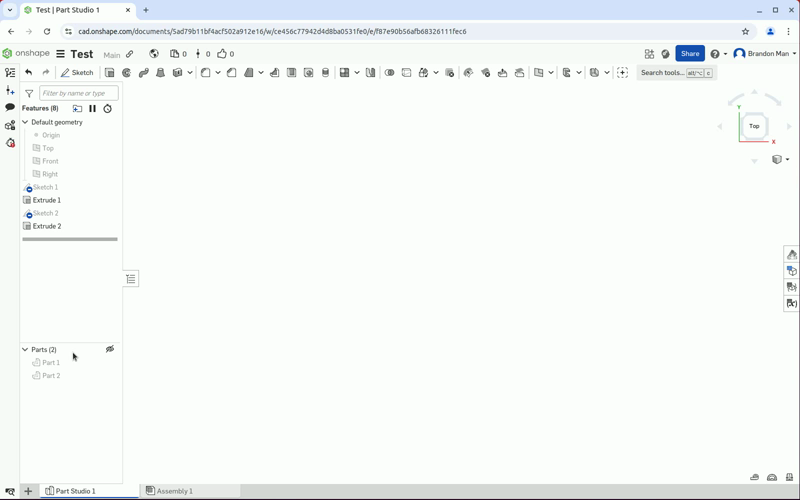
key(space)
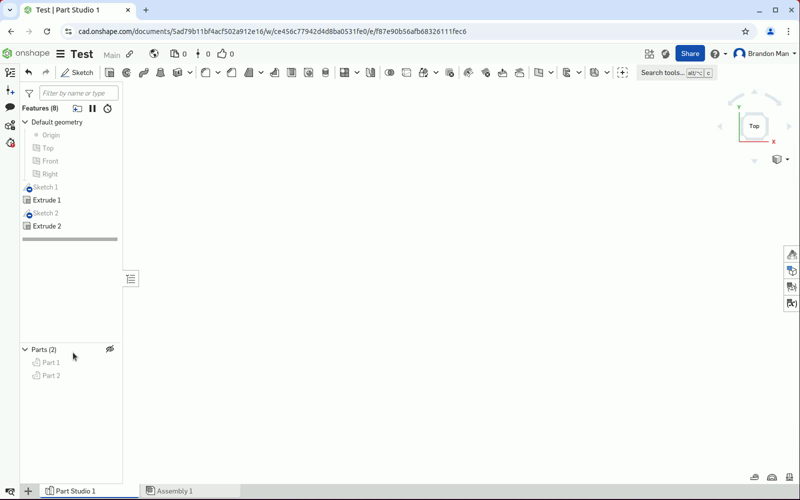
key_down(shift)
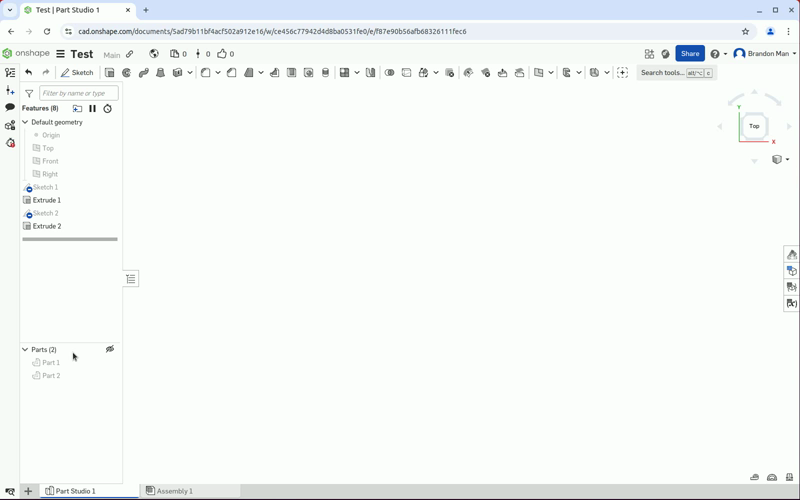
key(up)
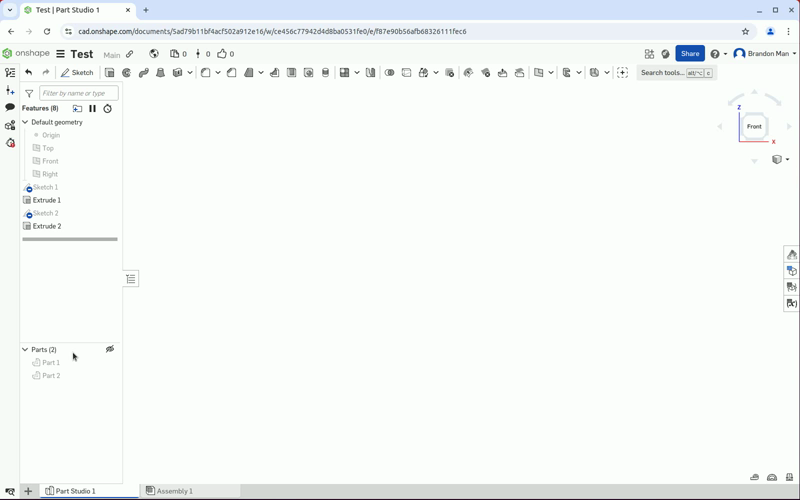
key_up(shift)
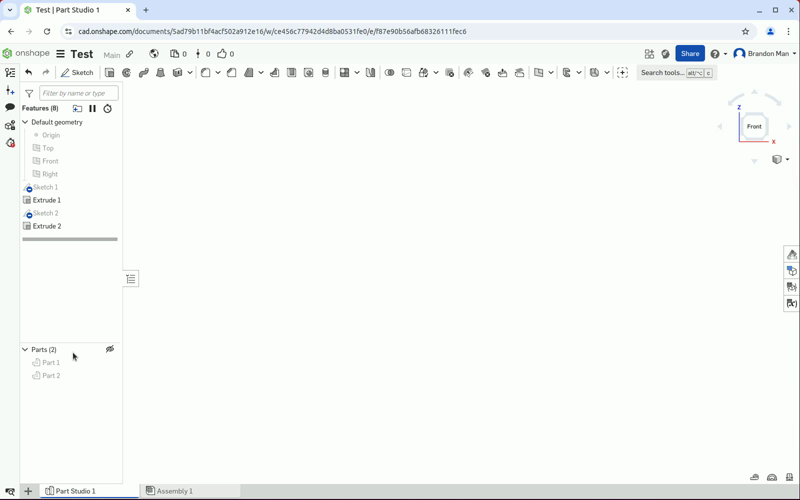
key(space)
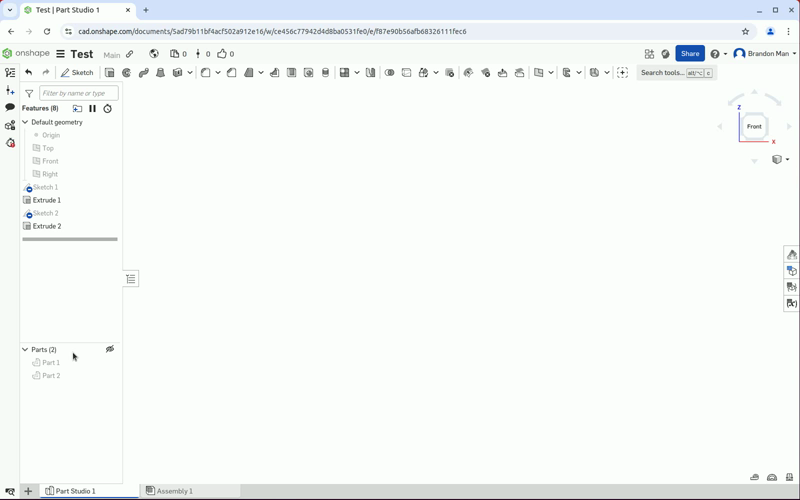
key_down(shift)
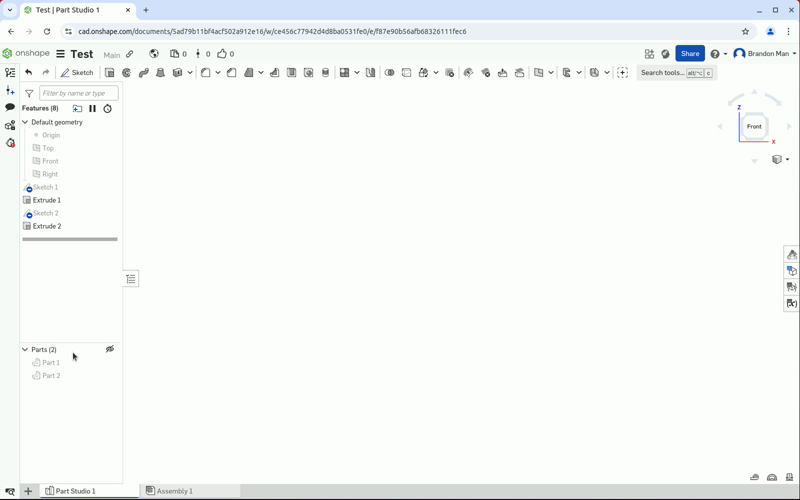
key(left)
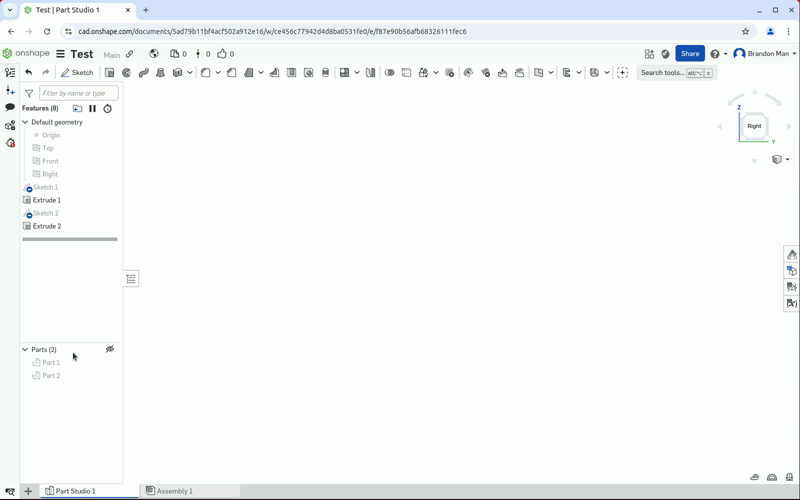
key_up(shift)
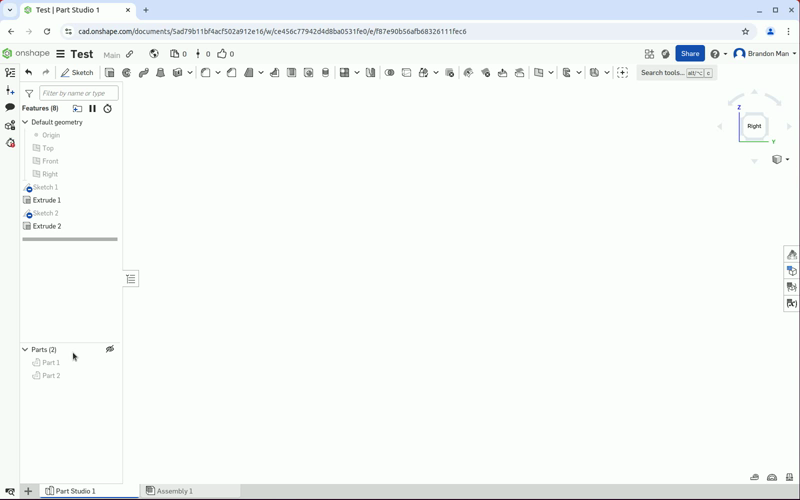
mouse_move(73, 352)
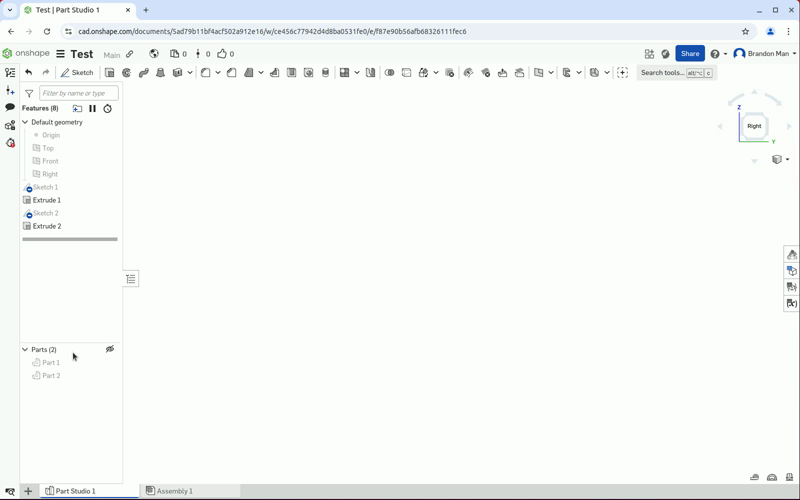
key(shift+y)
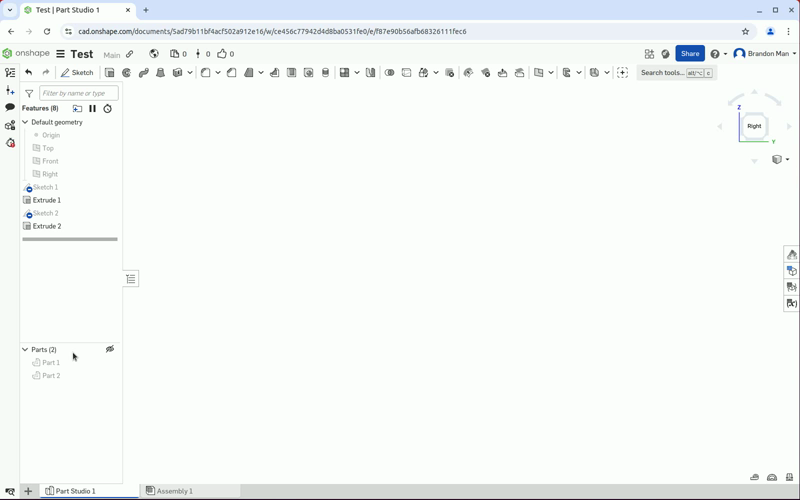
key(shift+s)
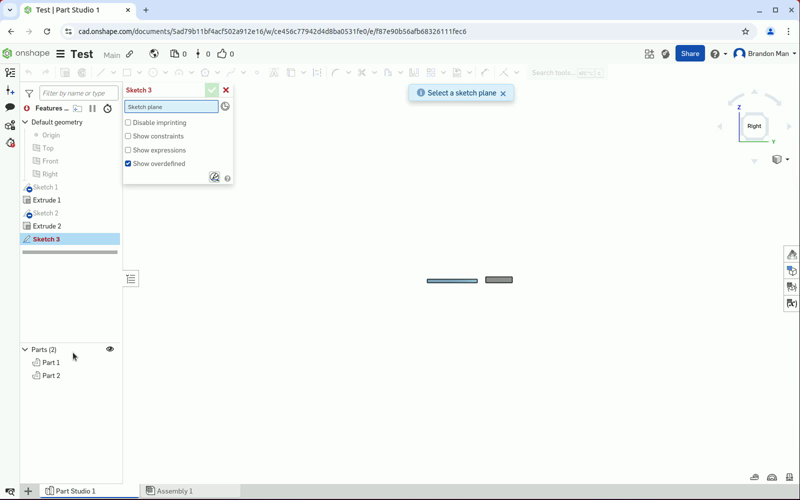
mouse_move(73, 176)
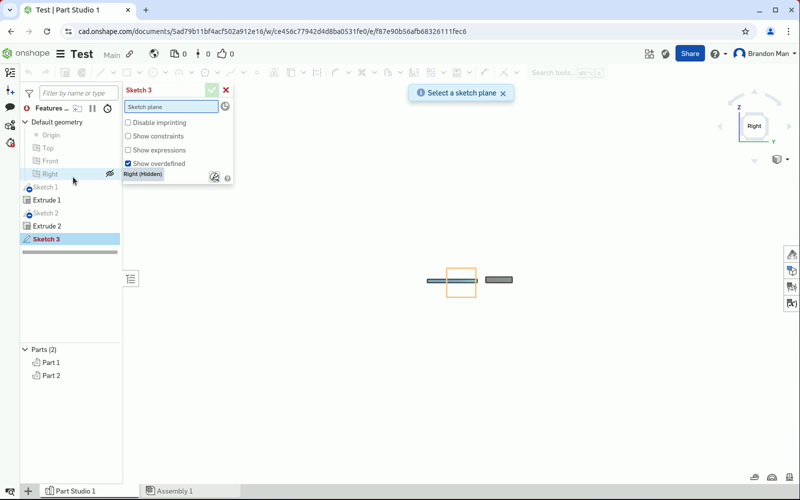
click(73, 176)
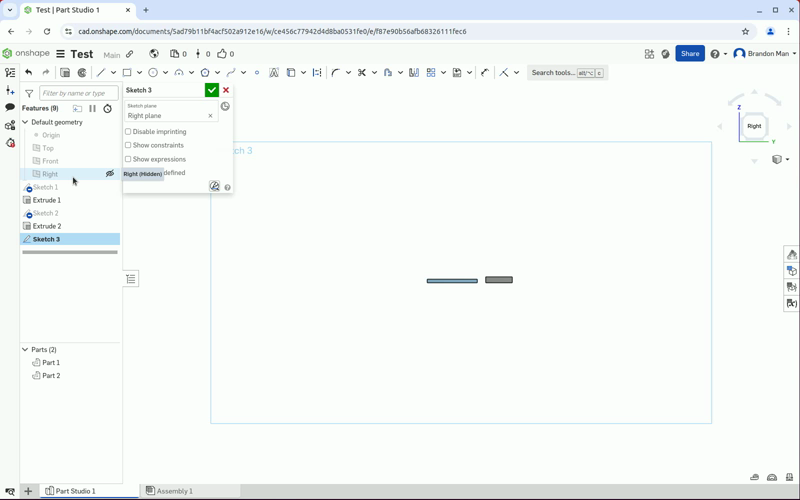
mouse_move(73, 352)
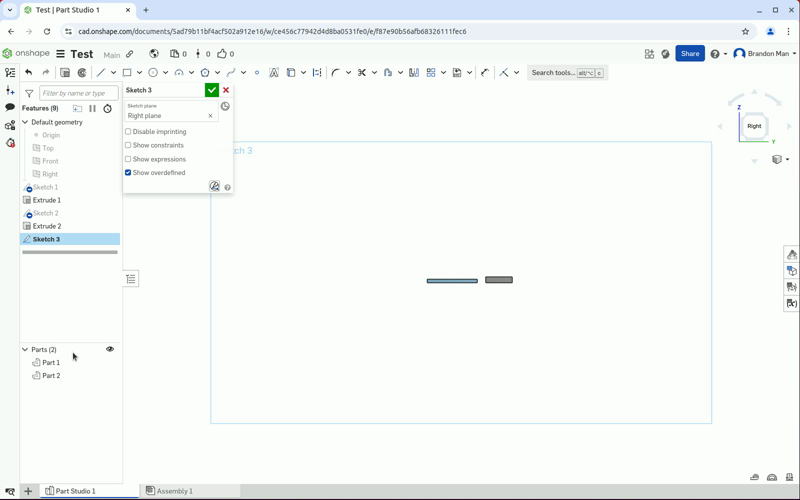
key(y)
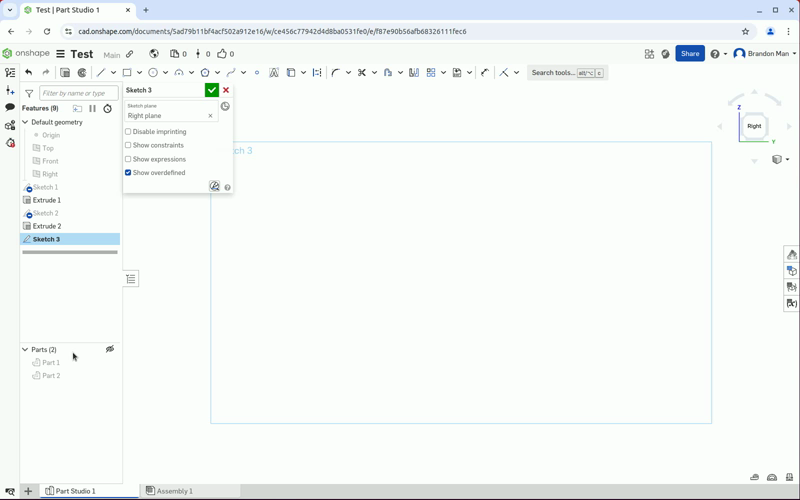
key(l)
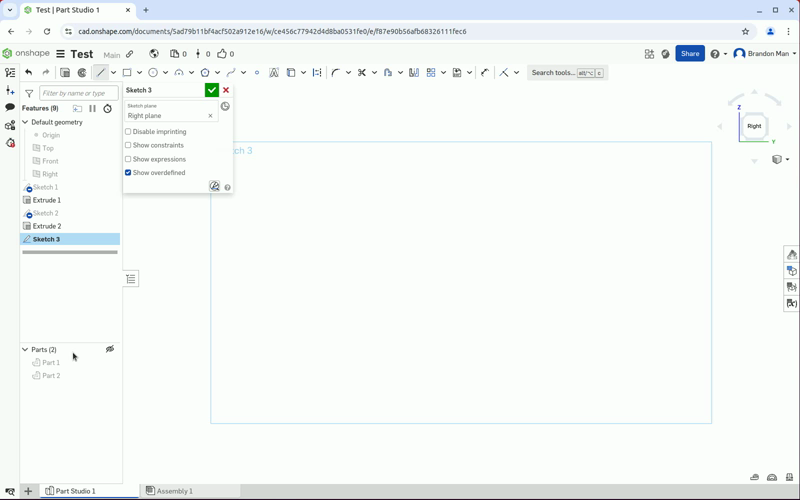
key_down(shift)
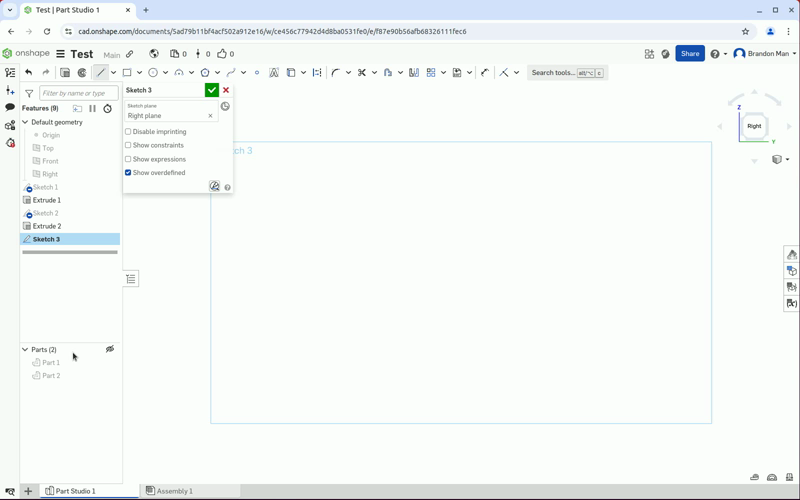
mouse_move(371, 330)
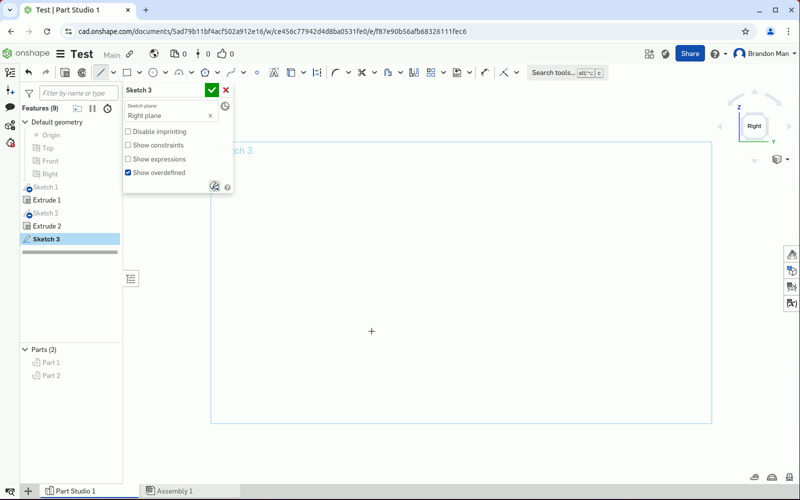
click(371, 330)
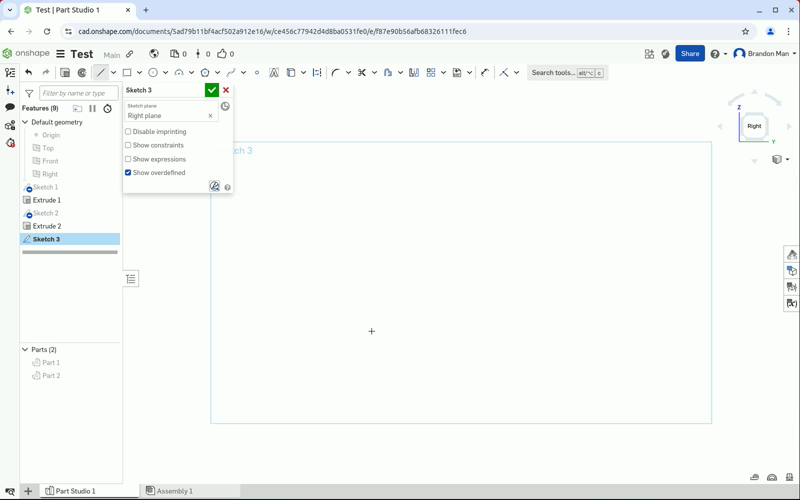
key_up(shift)
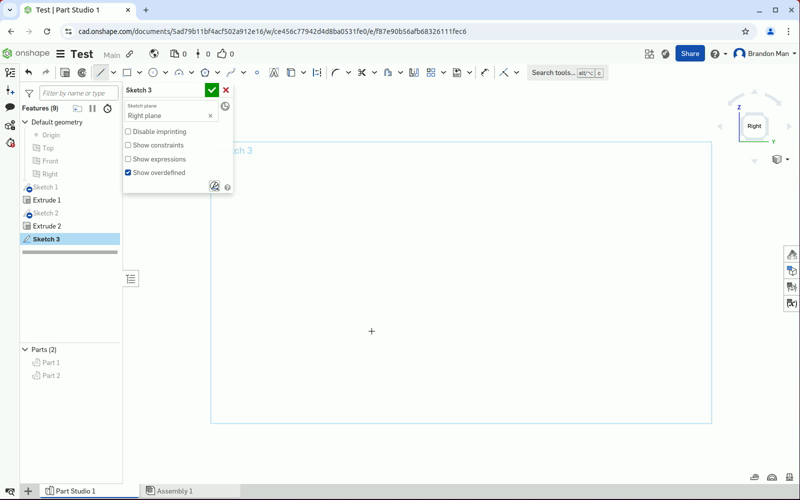
key_down(shift)
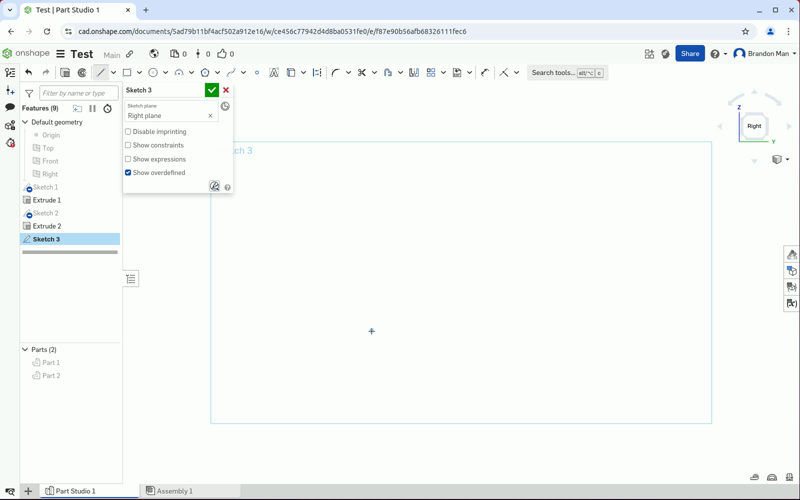
mouse_move(401, 330)
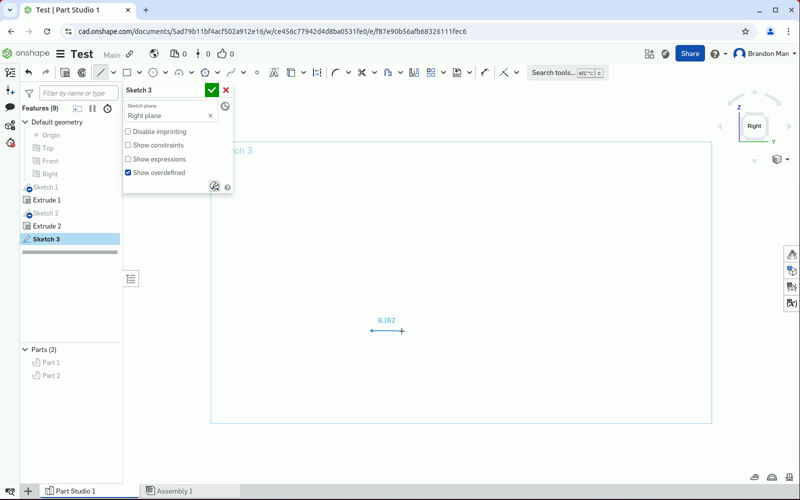
mouse_move(378, 330)
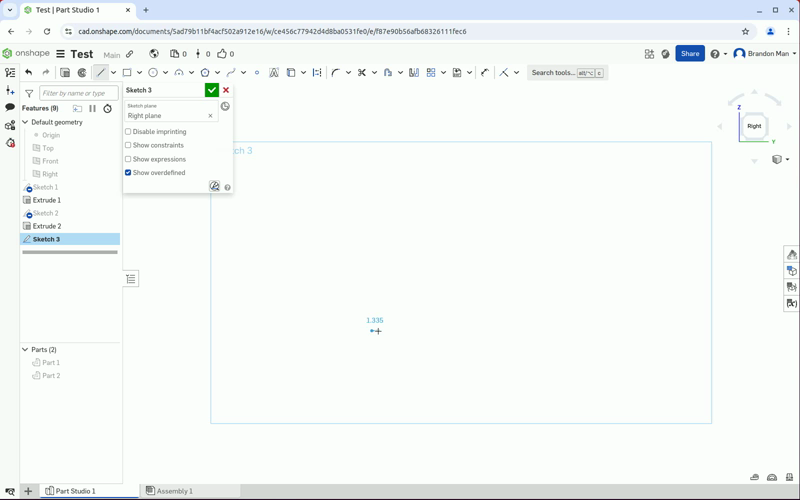
scroll(6)
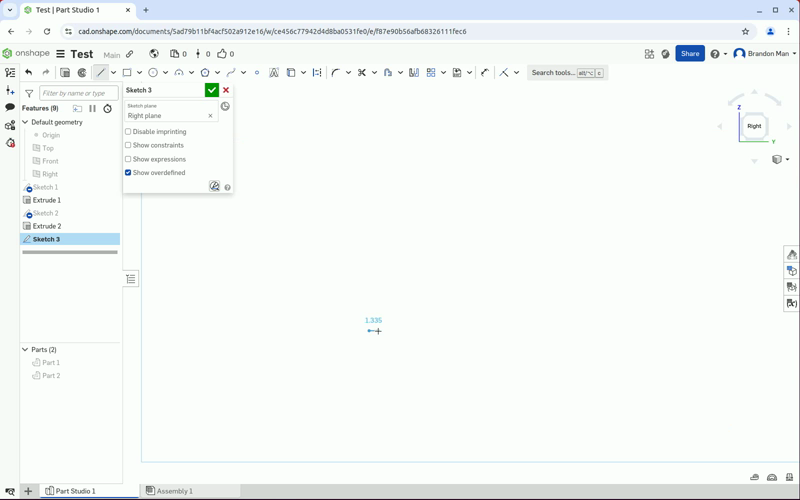
scroll(6)
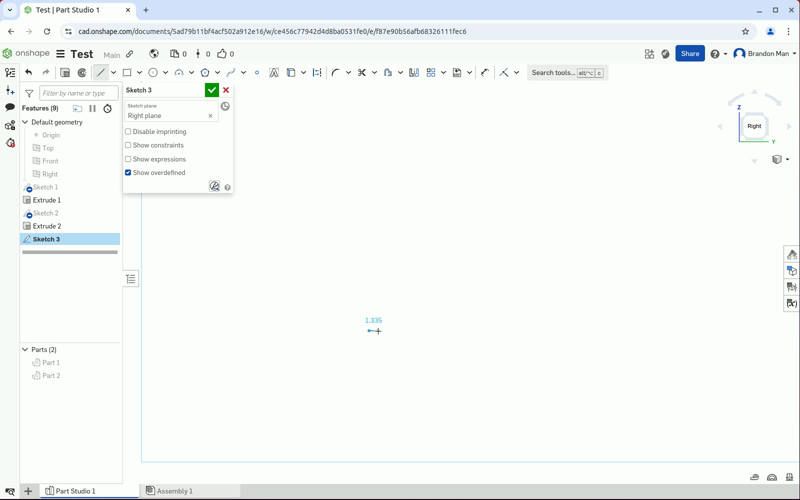
scroll(6)
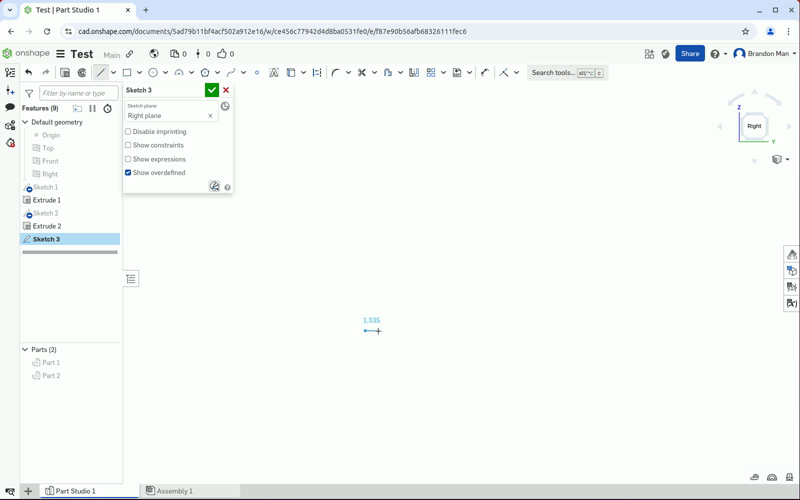
scroll(6)
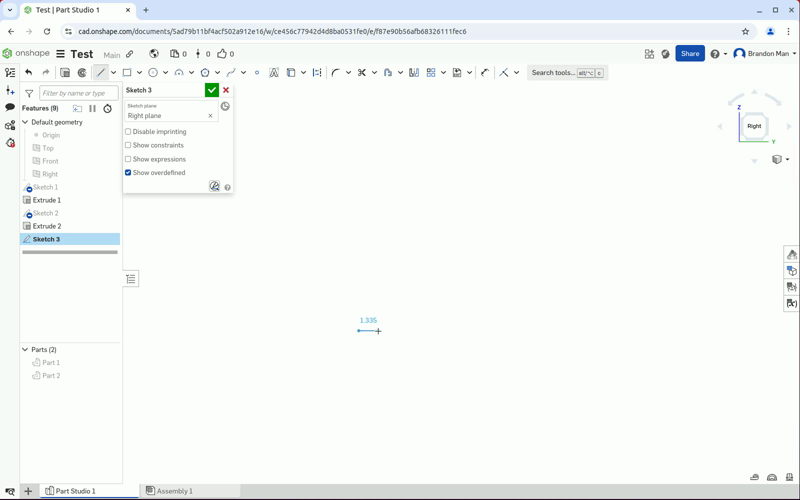
scroll(6)
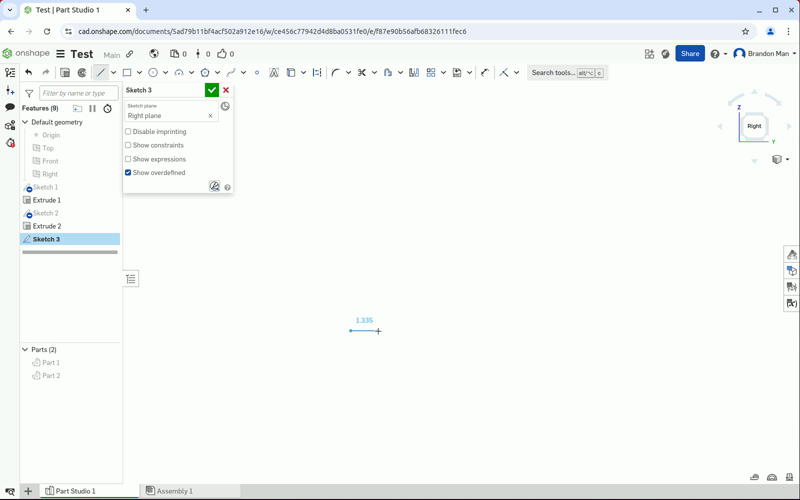
scroll(6)
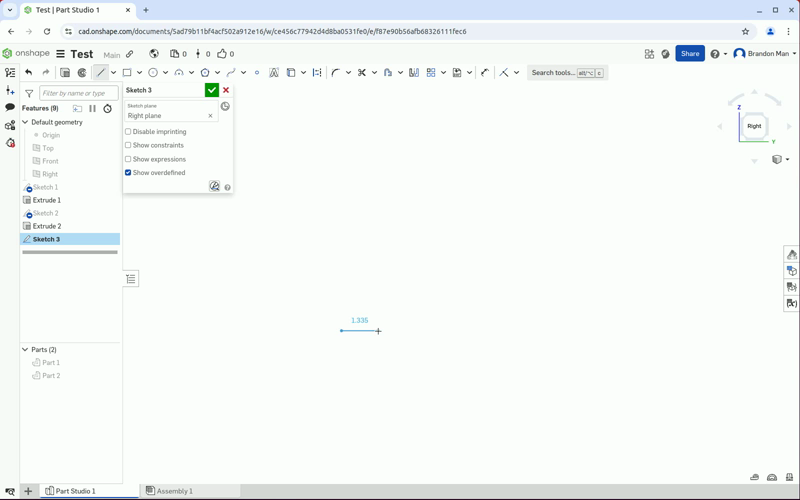
scroll(6)
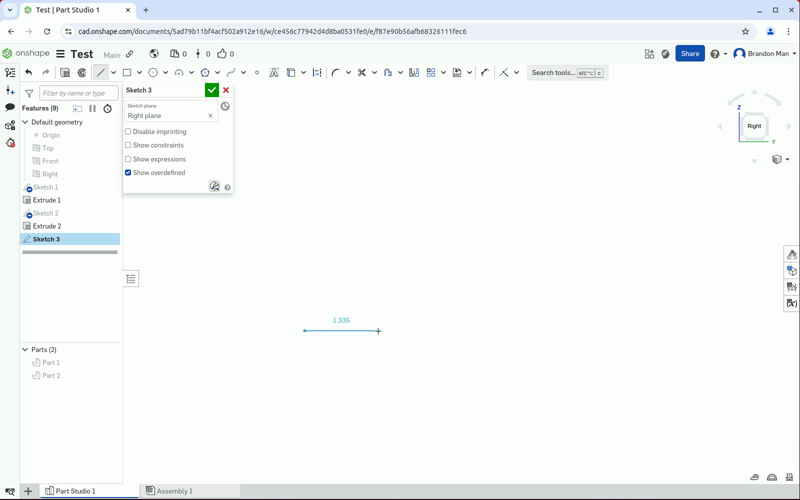
click(378, 330)
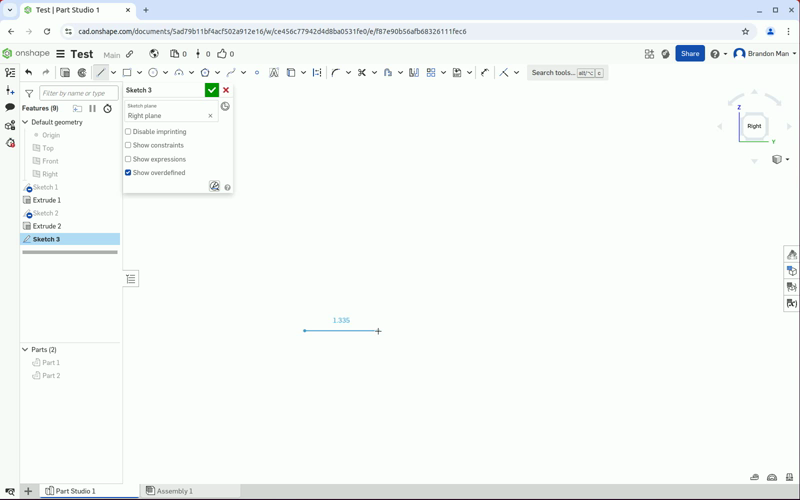
scroll(-6)
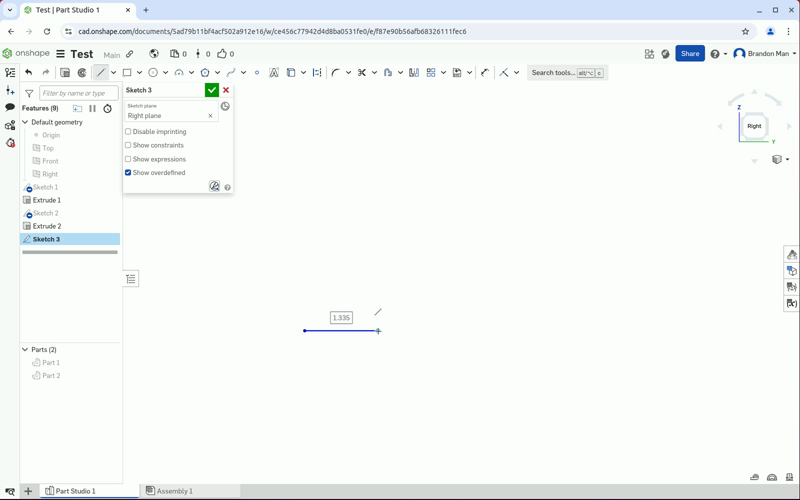
scroll(-6)
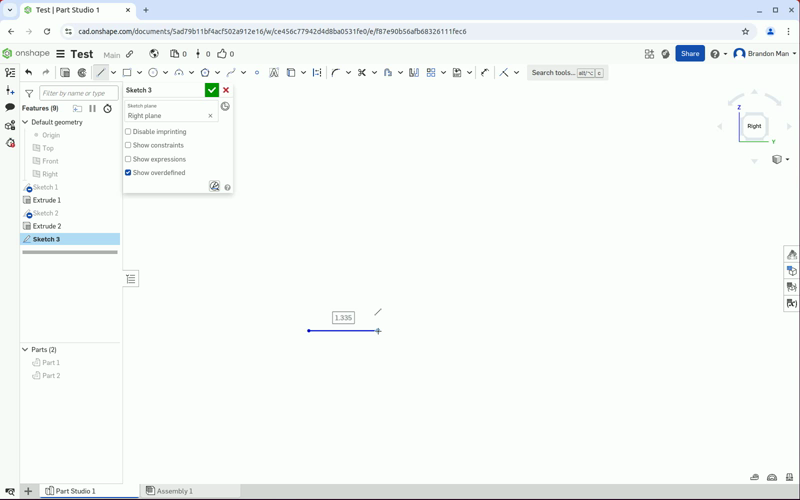
scroll(-6)
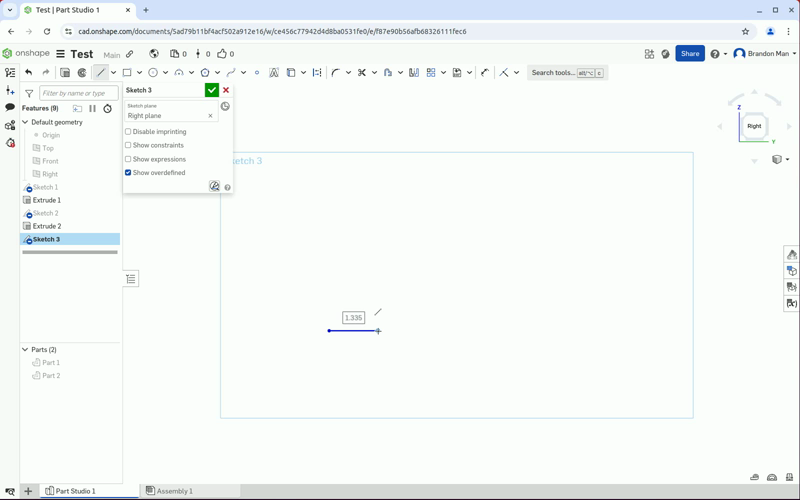
scroll(-6)
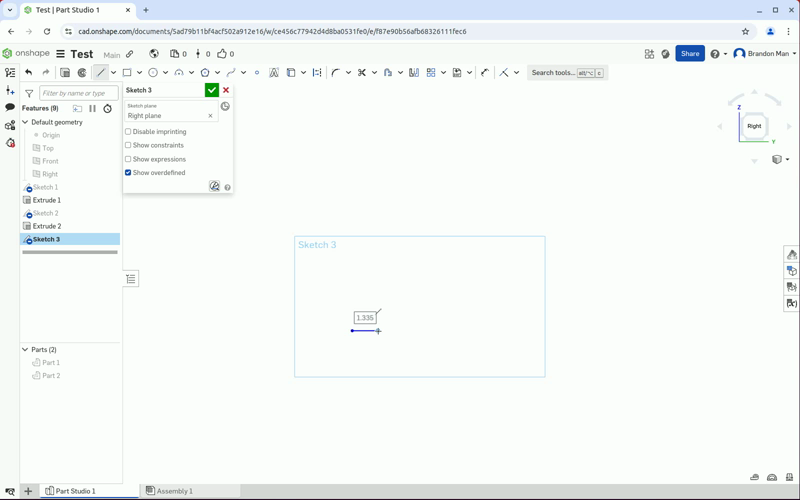
scroll(-6)
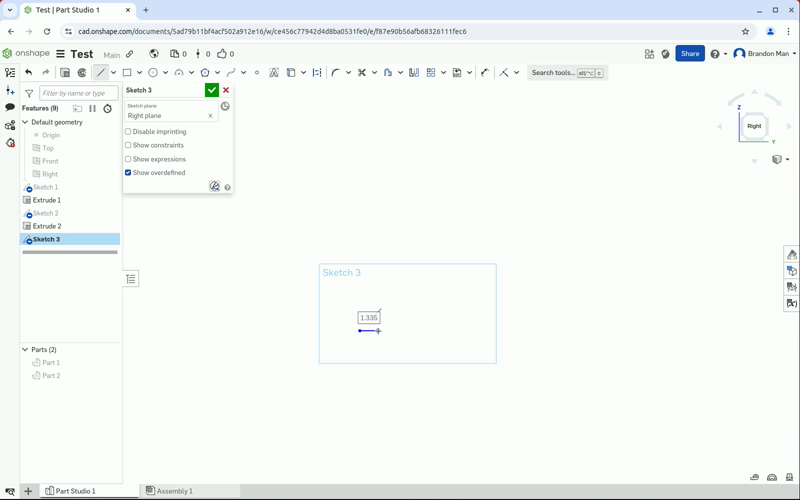
scroll(-6)
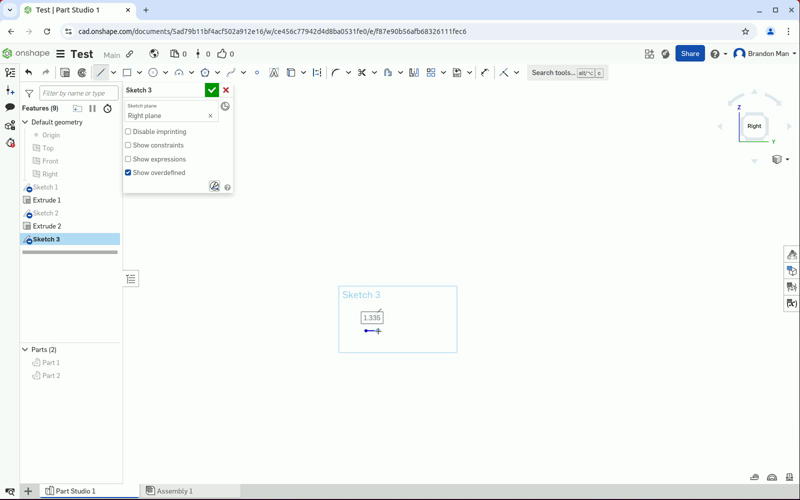
scroll(-6)
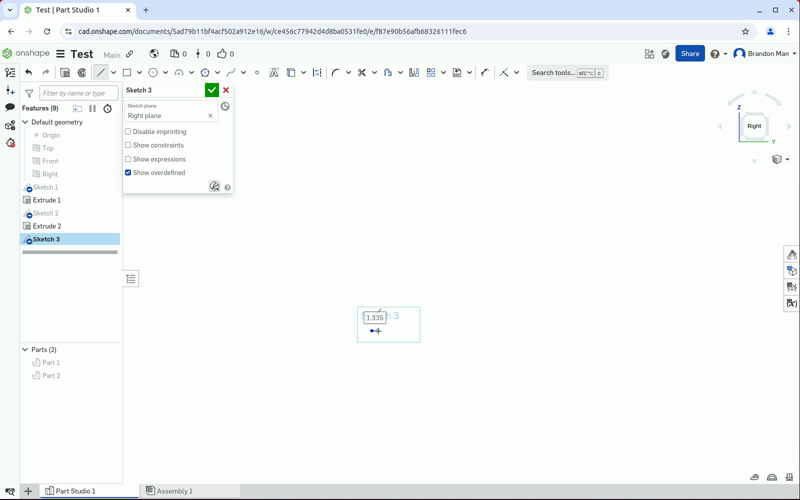
key_up(shift)
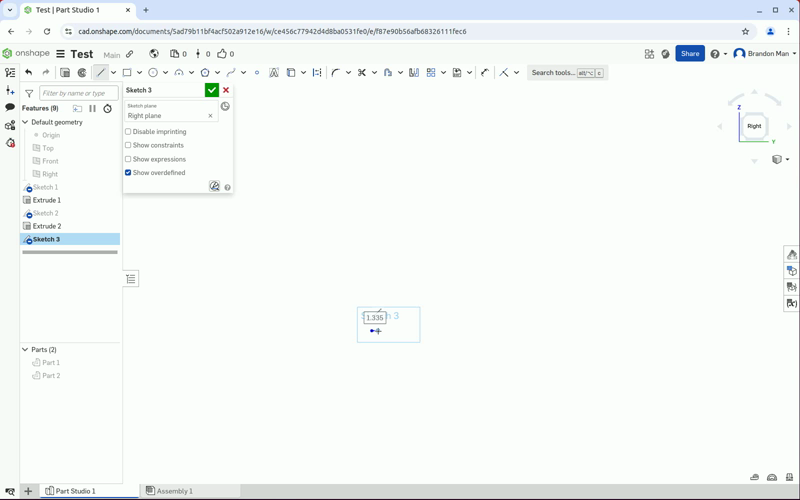
key_down(shift)
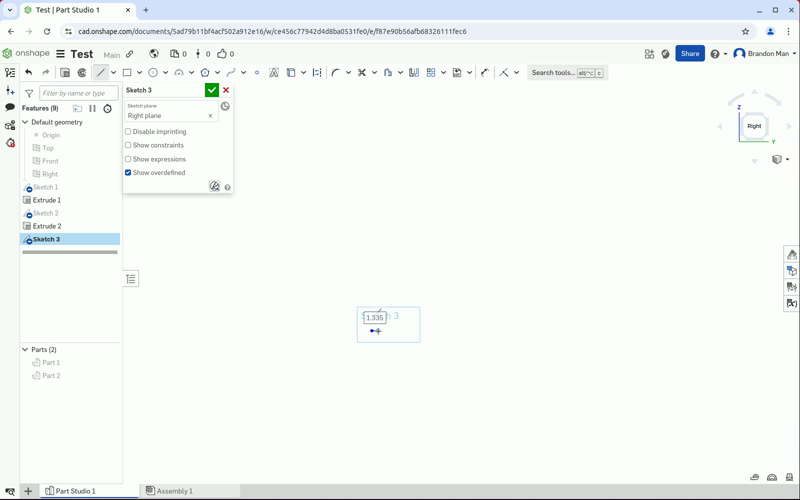
mouse_move(378, 241)
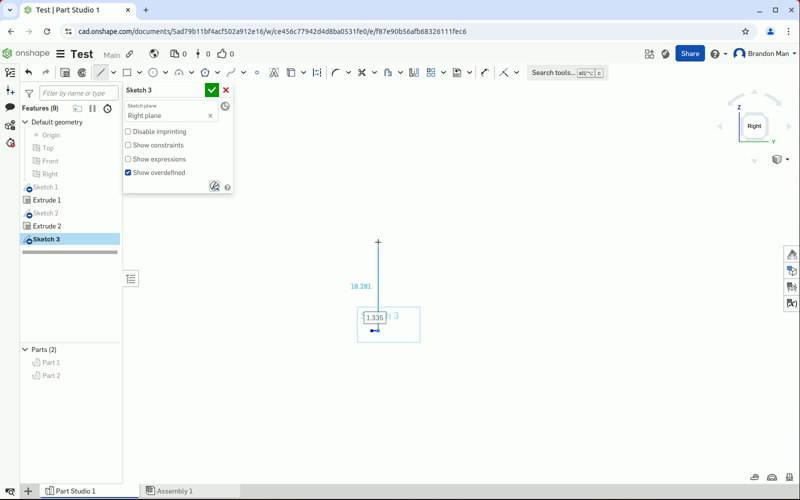
click(378, 241)
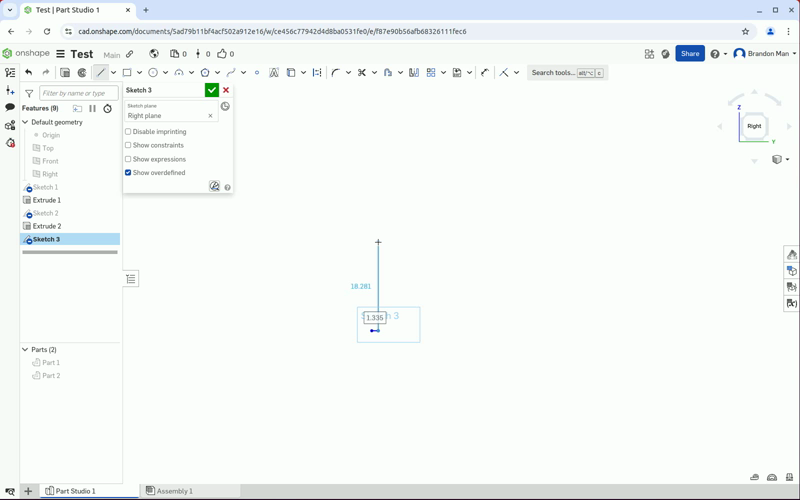
key_up(shift)
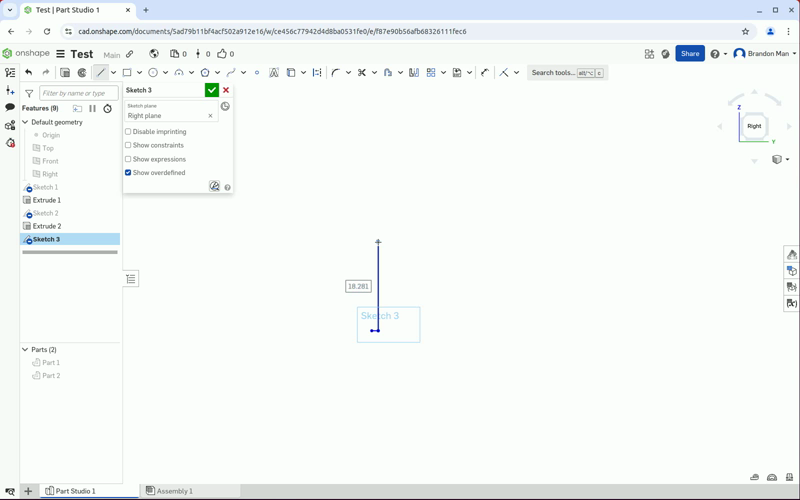
key_down(shift)
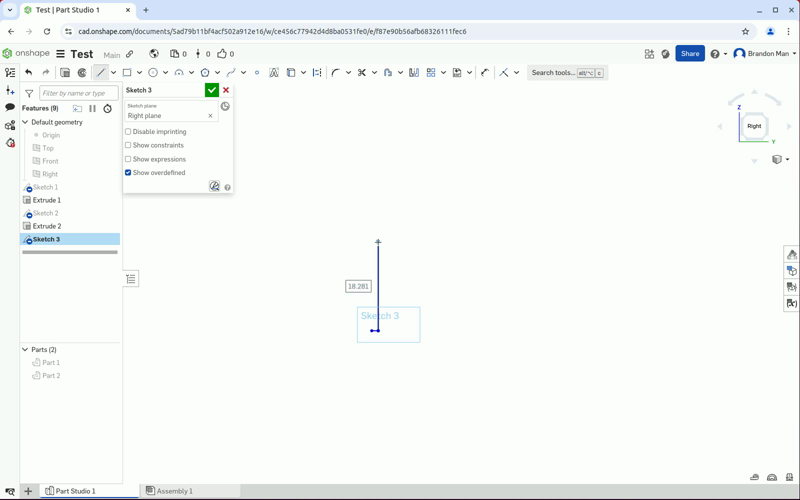
mouse_move(408, 241)
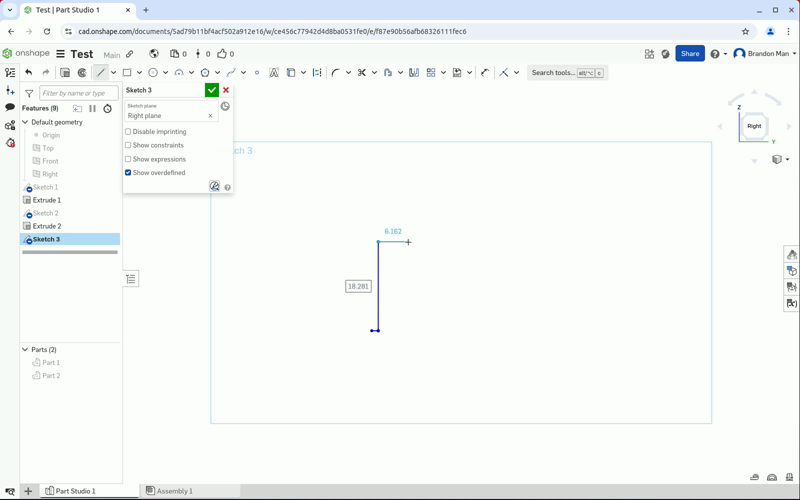
mouse_move(371, 241)
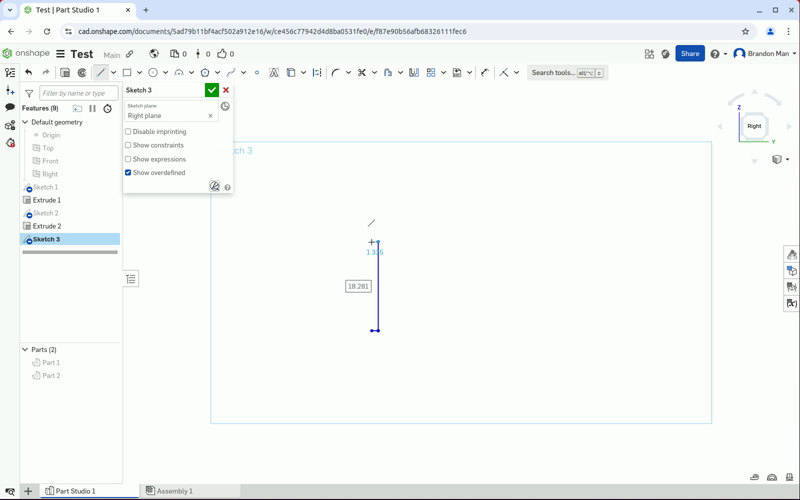
scroll(6)
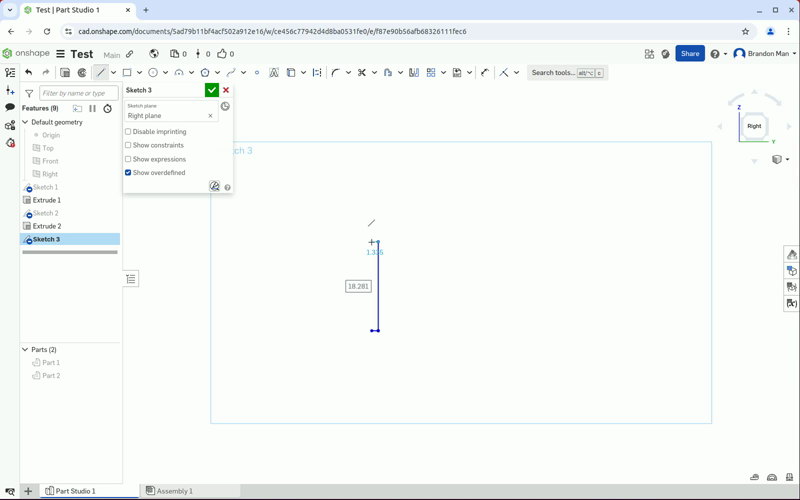
scroll(6)
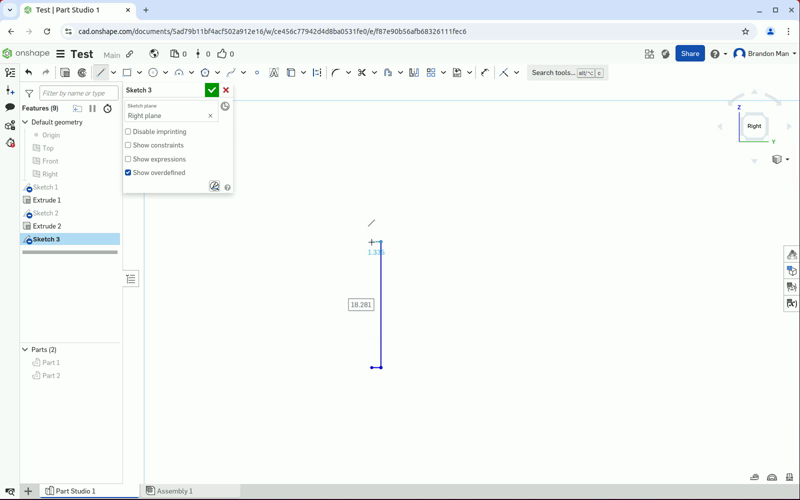
scroll(6)
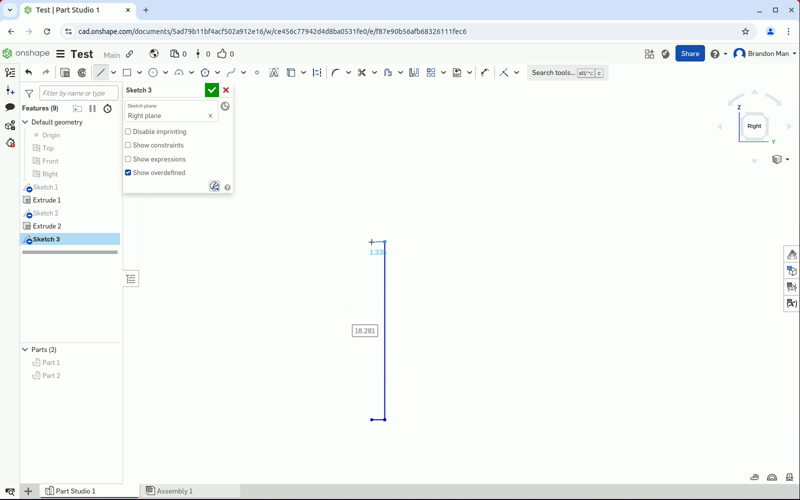
scroll(6)
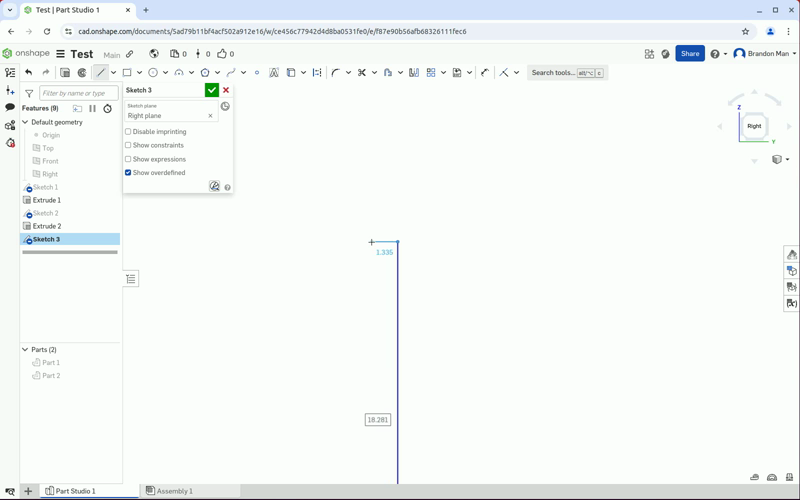
scroll(6)
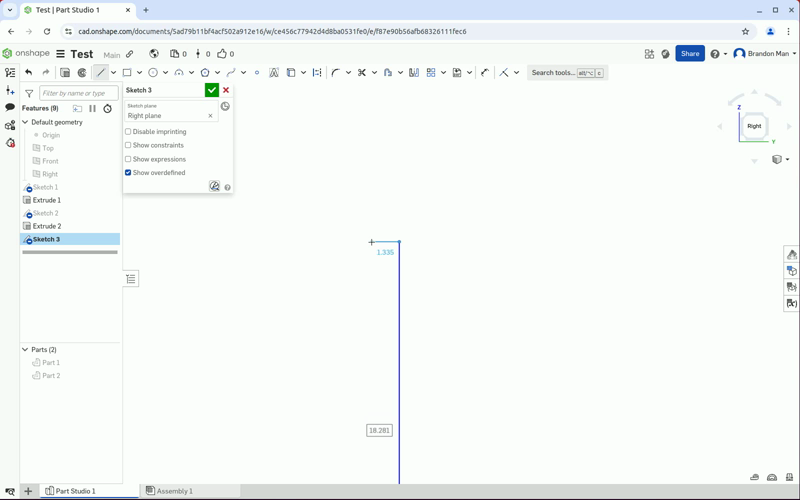
scroll(6)
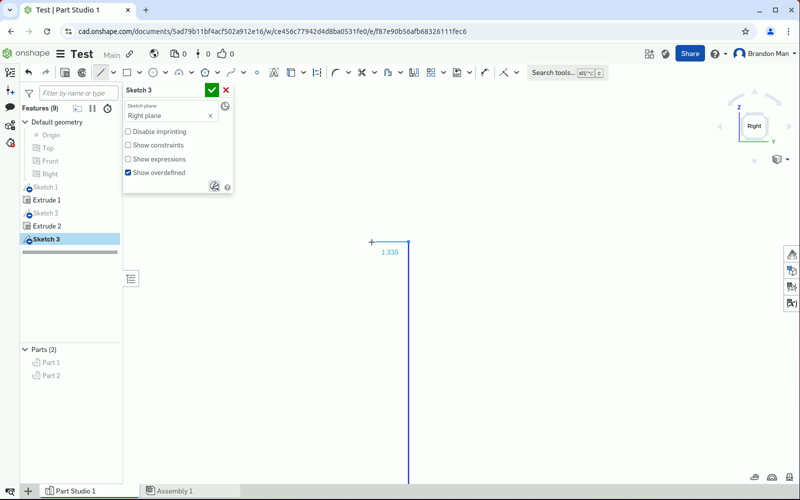
scroll(6)
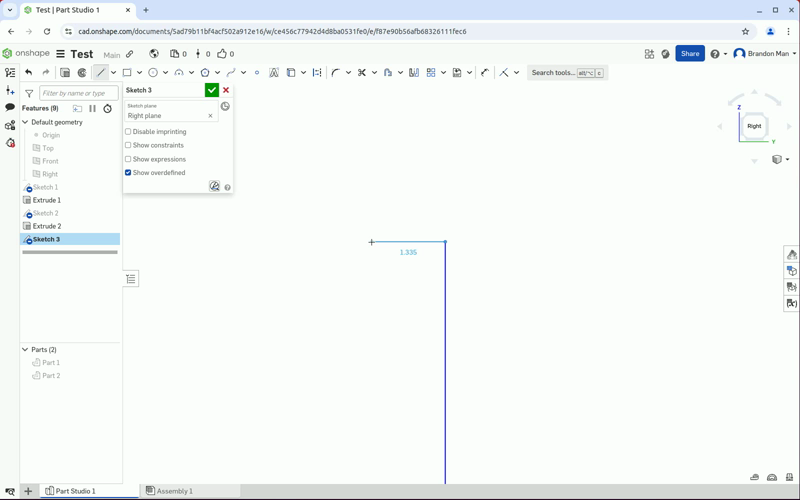
click(371, 241)
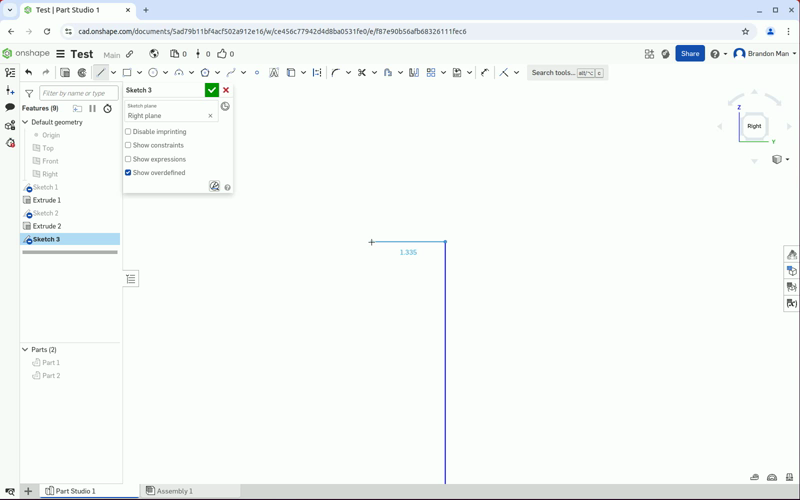
scroll(-6)
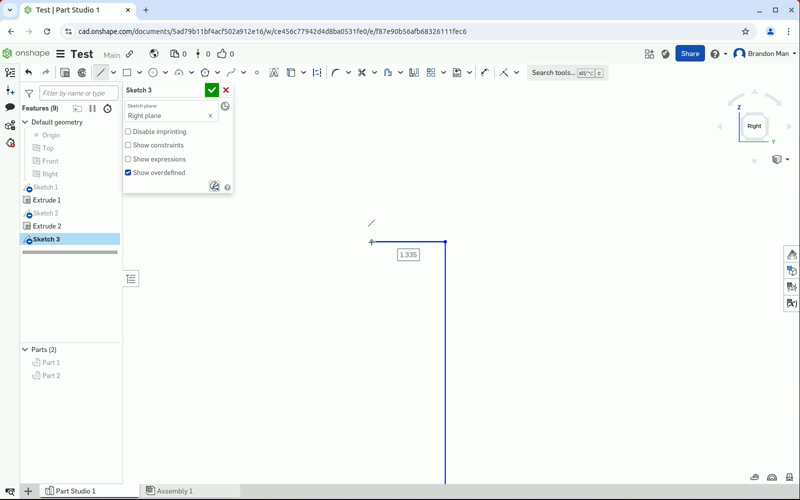
scroll(-6)
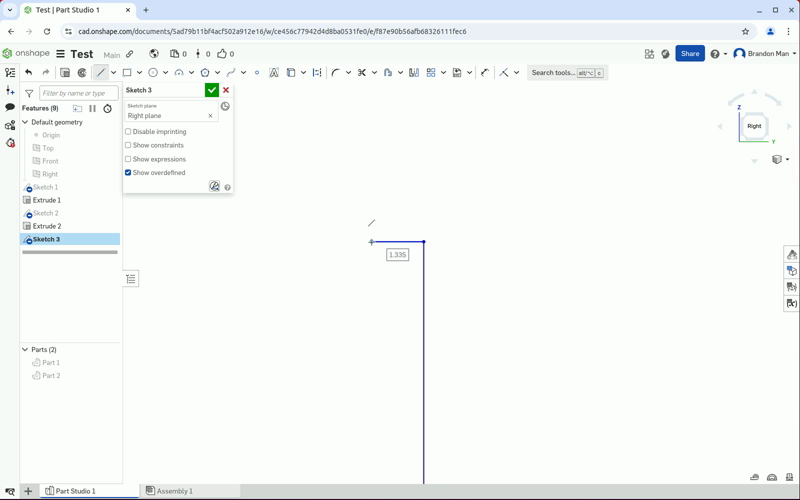
scroll(-6)
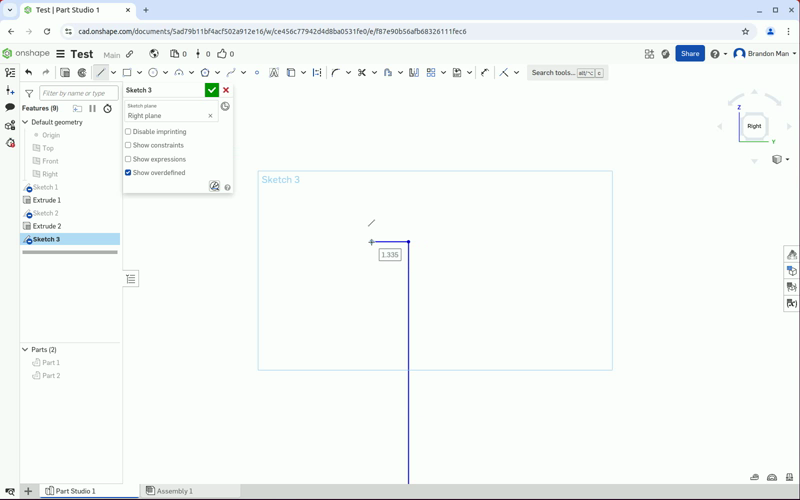
scroll(-6)
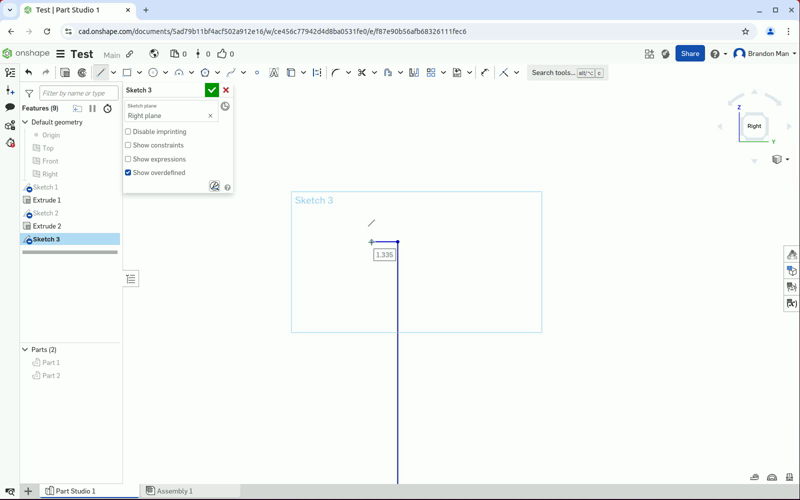
scroll(-6)
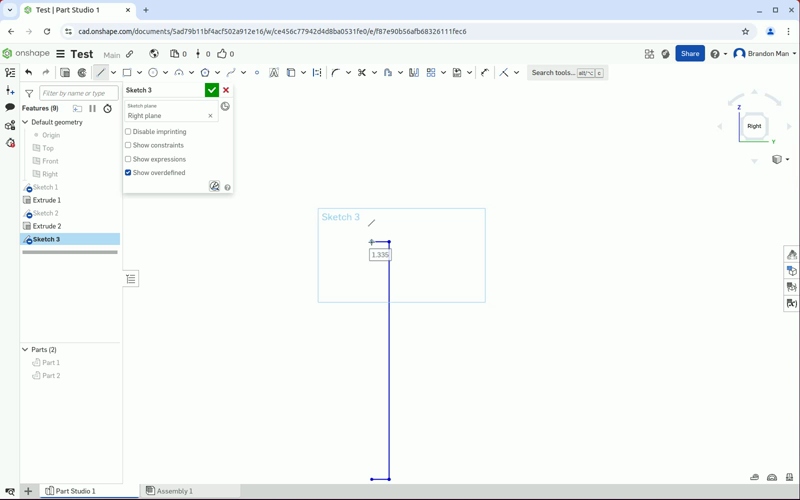
scroll(-6)
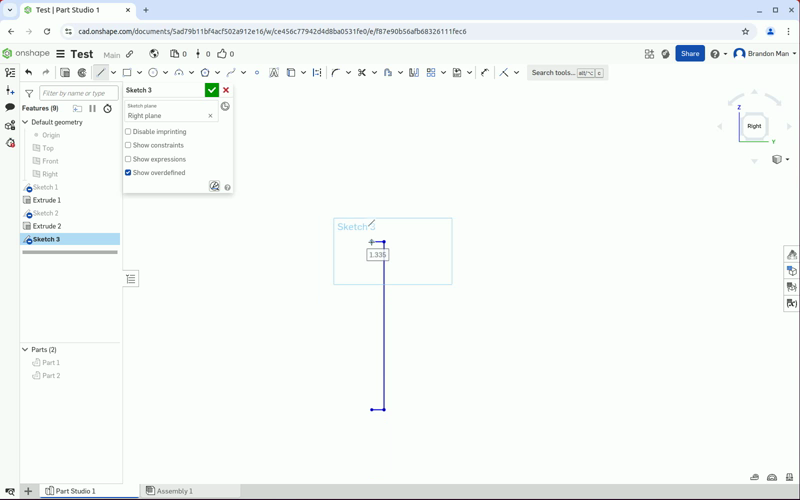
scroll(-6)
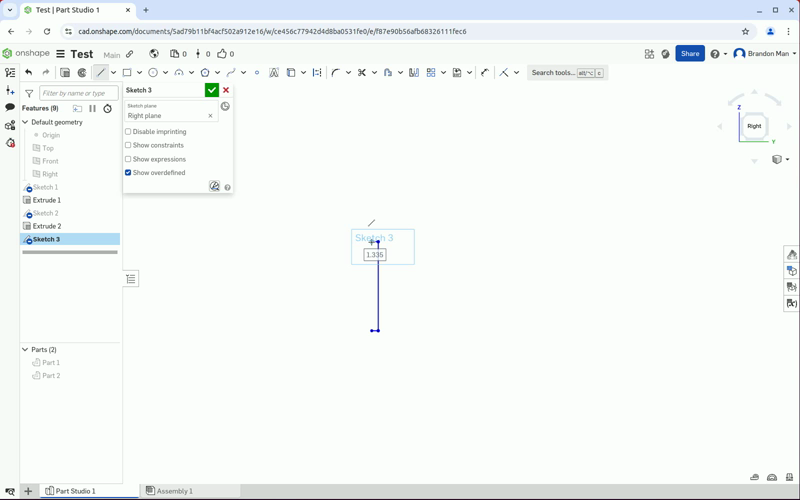
key_up(shift)
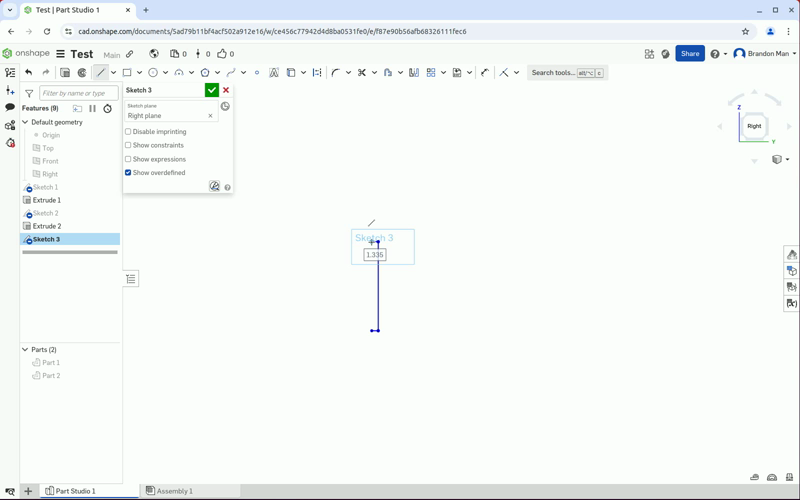
key_down(shift)
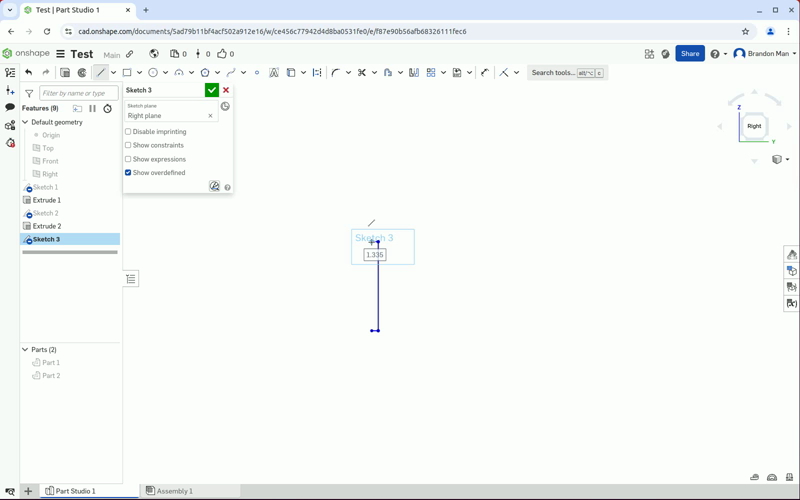
mouse_move(371, 330)
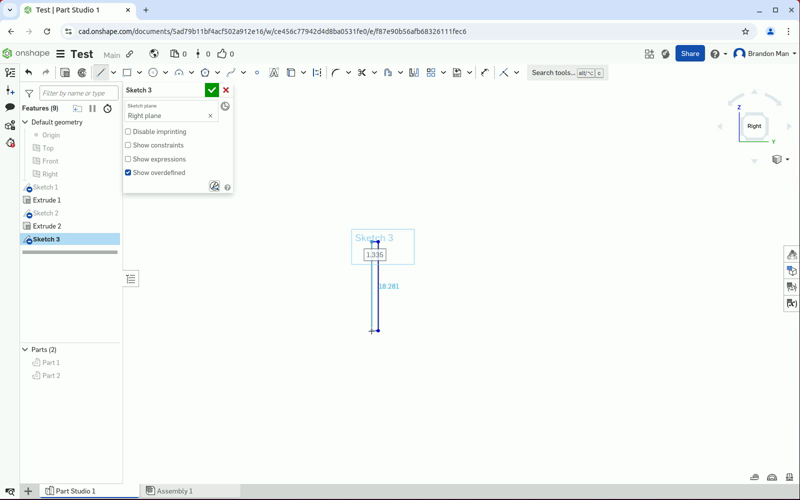
key_up(shift)
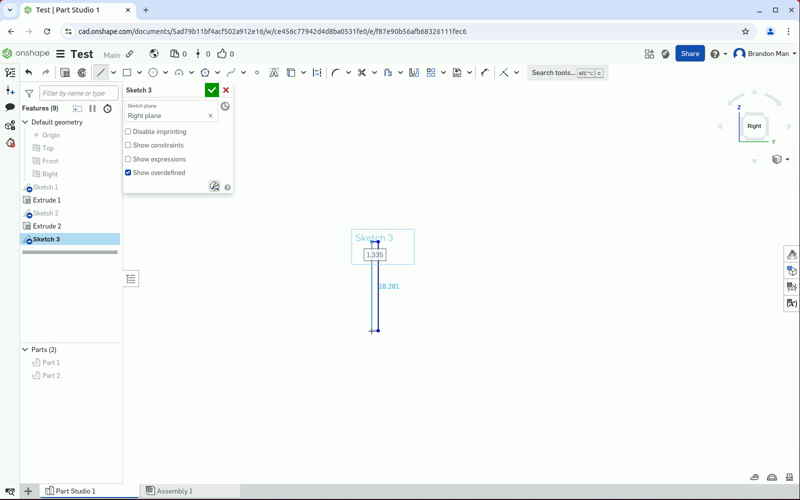
click(371, 330)
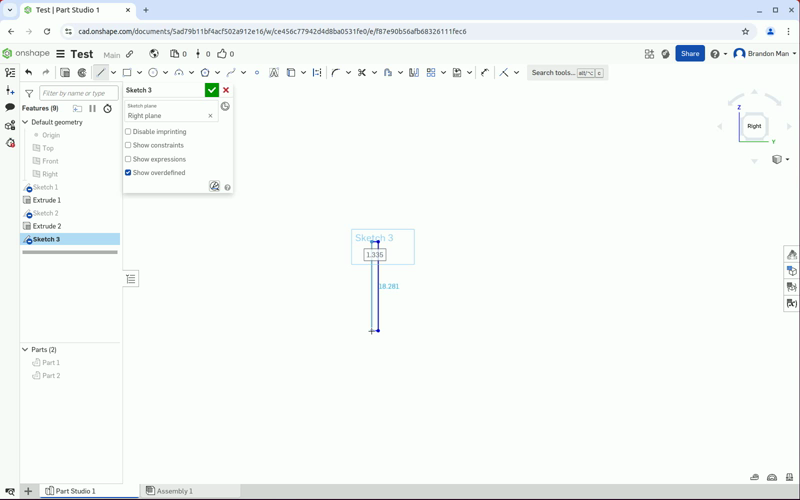
key(esc)
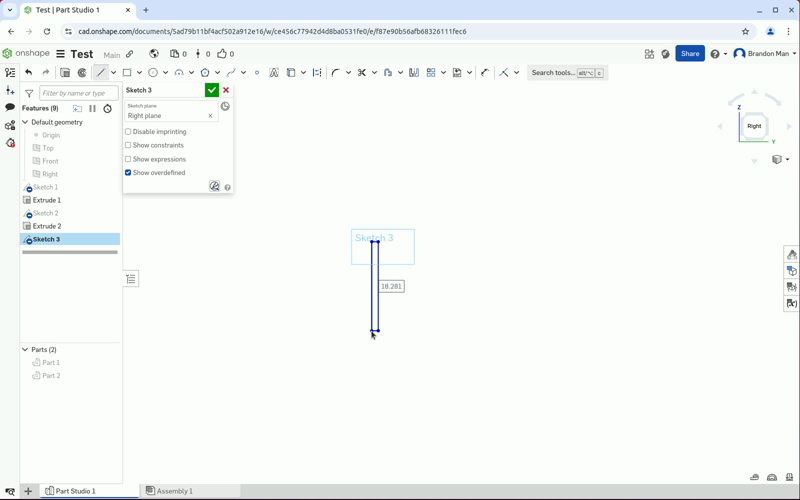
mouse_move(374, 325)
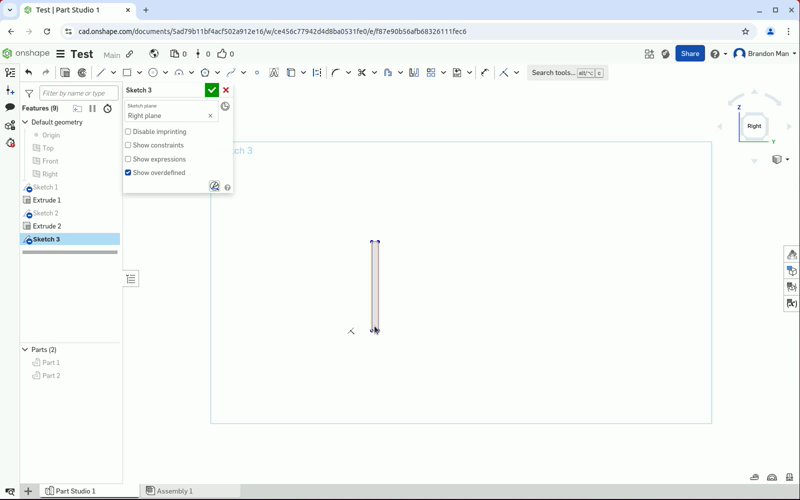
scroll(6)
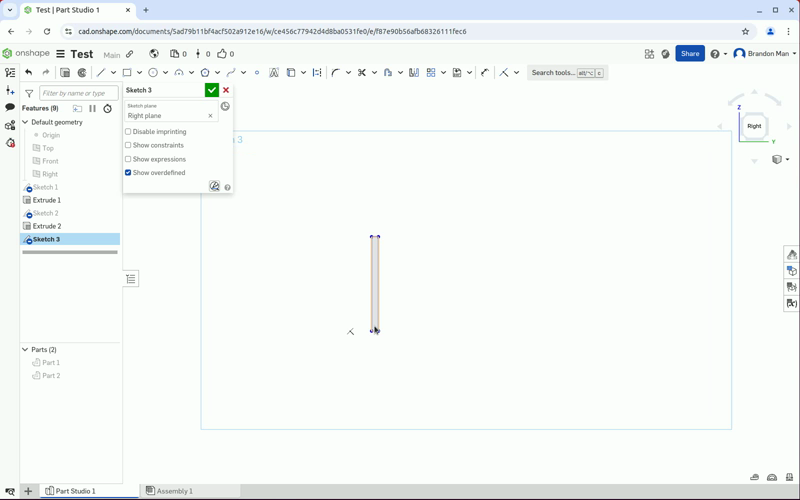
scroll(6)
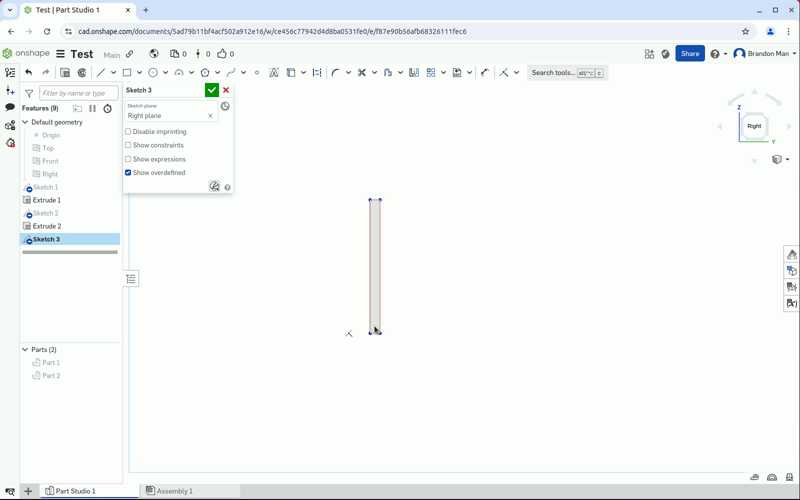
scroll(6)
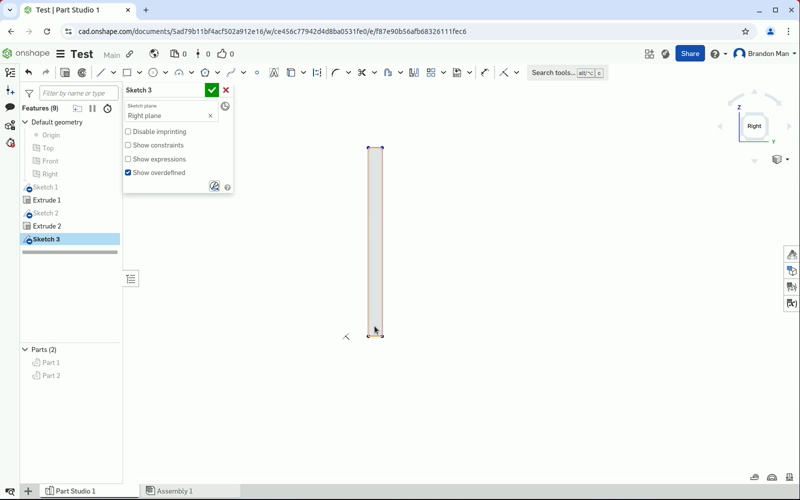
scroll(6)
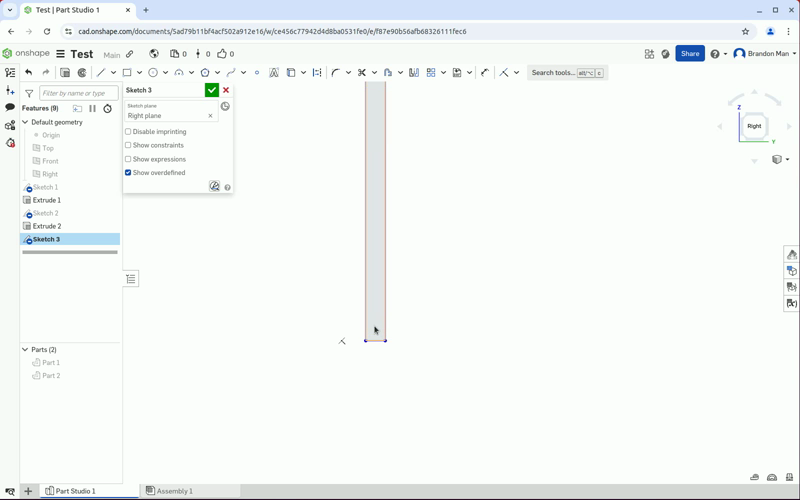
scroll(6)
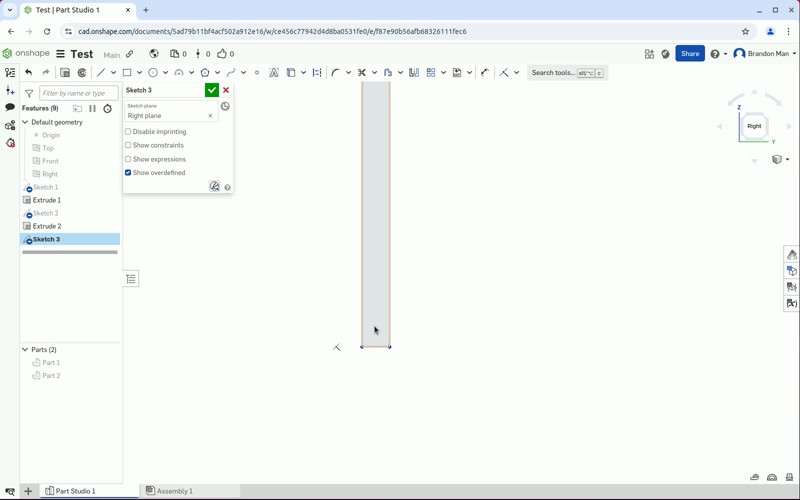
scroll(6)
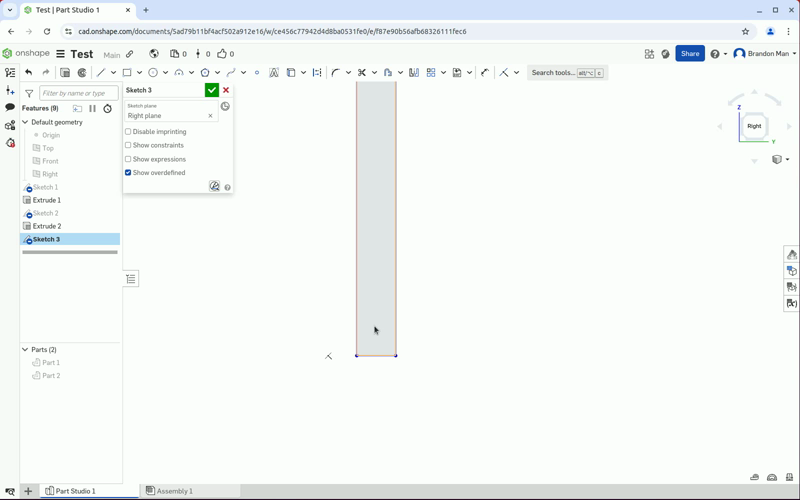
scroll(6)
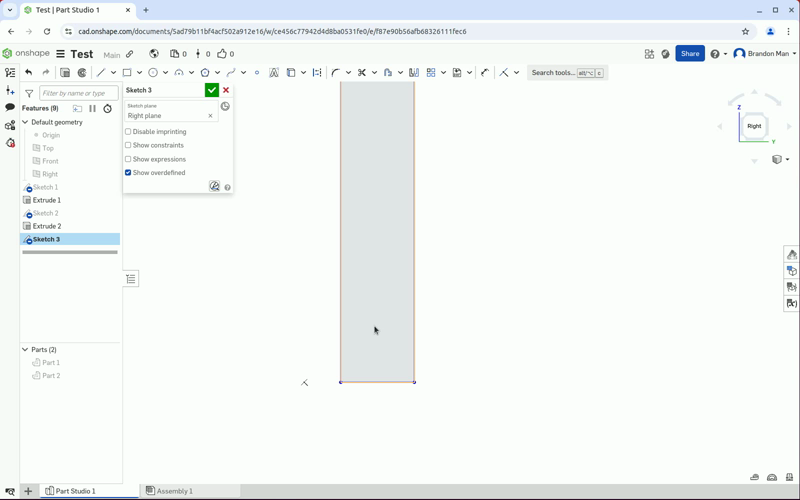
click(374, 325)
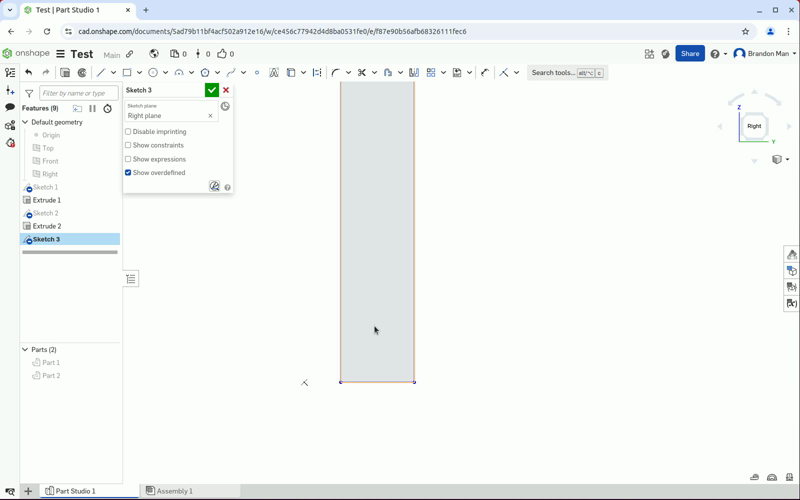
scroll(-6)
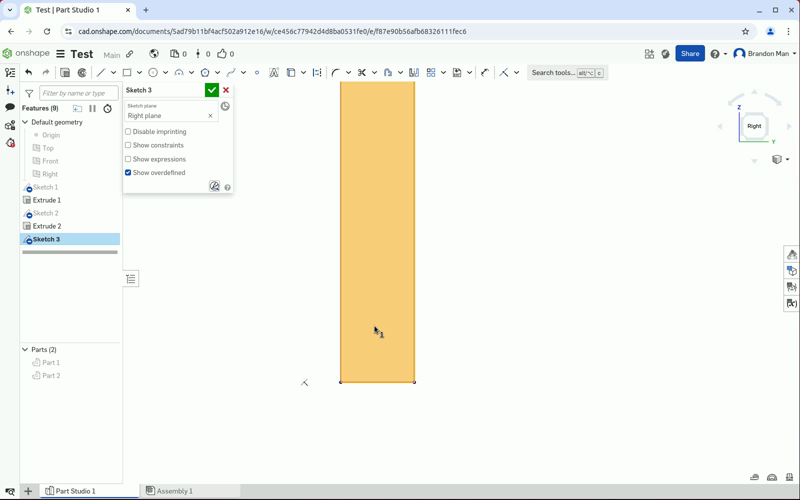
scroll(-6)
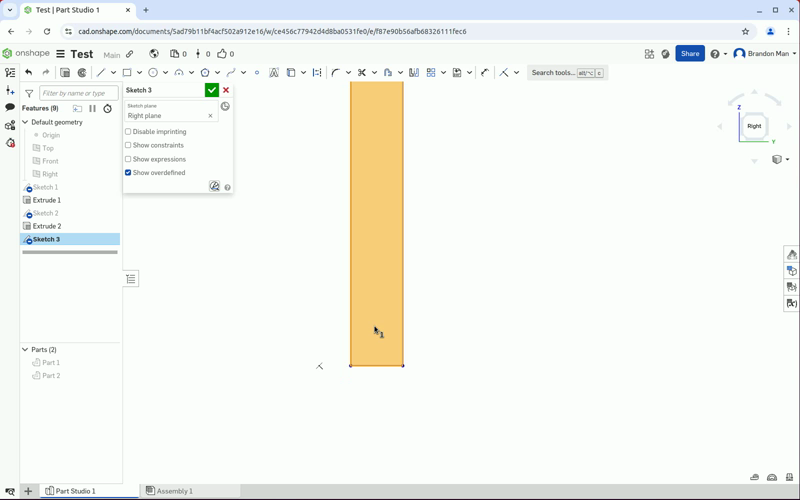
scroll(-6)
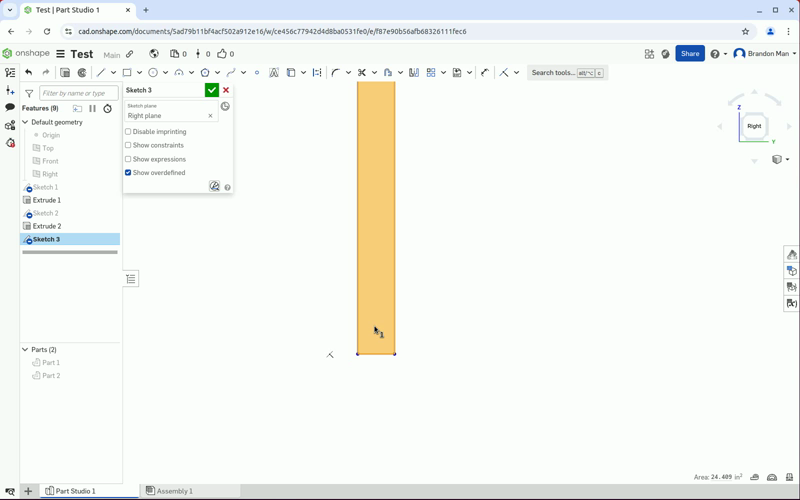
scroll(-6)
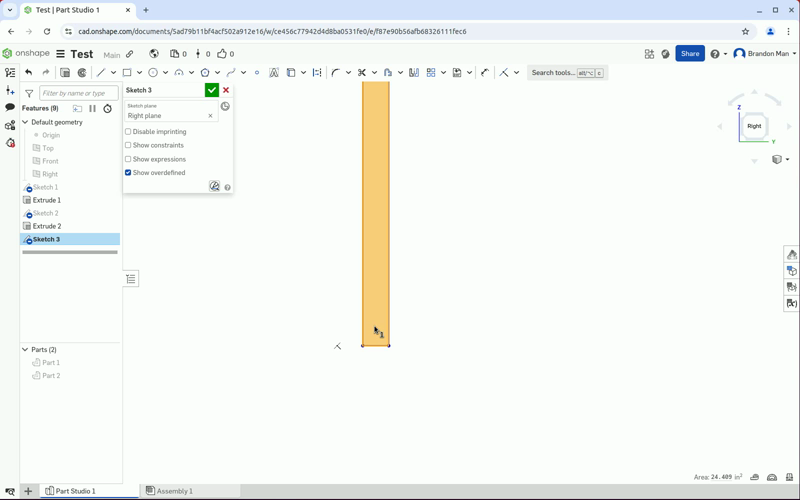
scroll(-6)
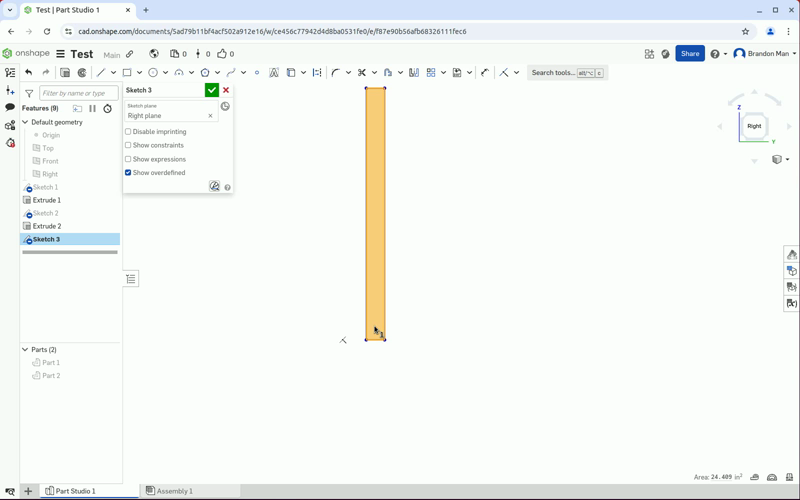
scroll(-6)
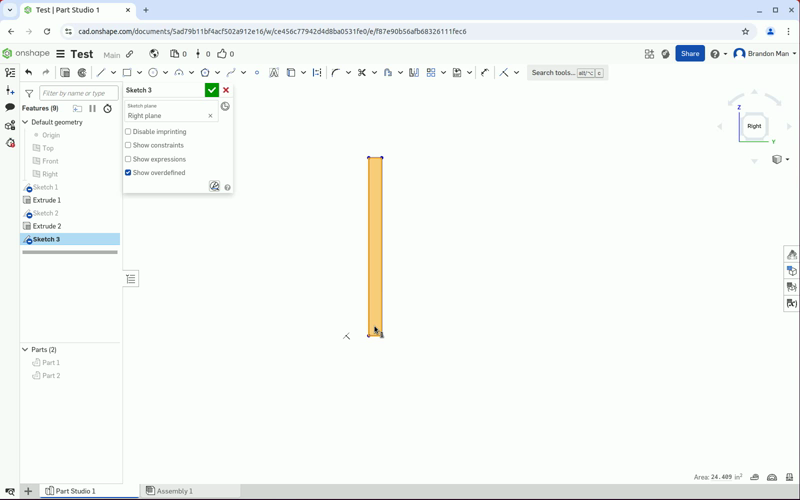
scroll(-6)
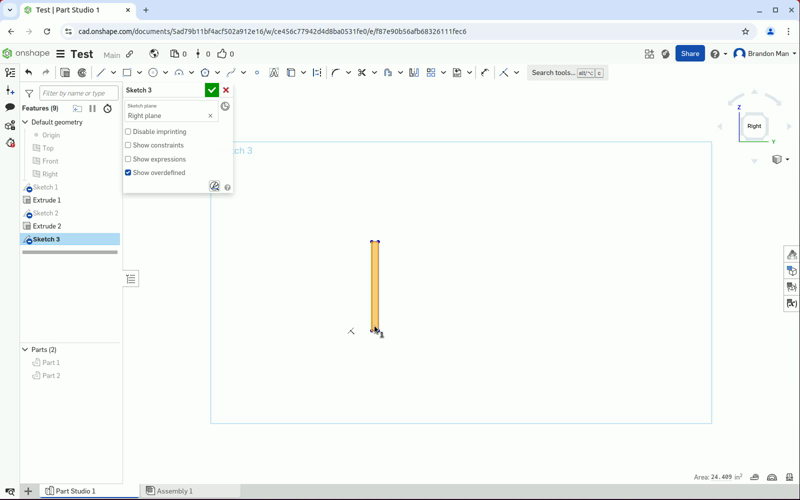
mouse_move(73, 352)
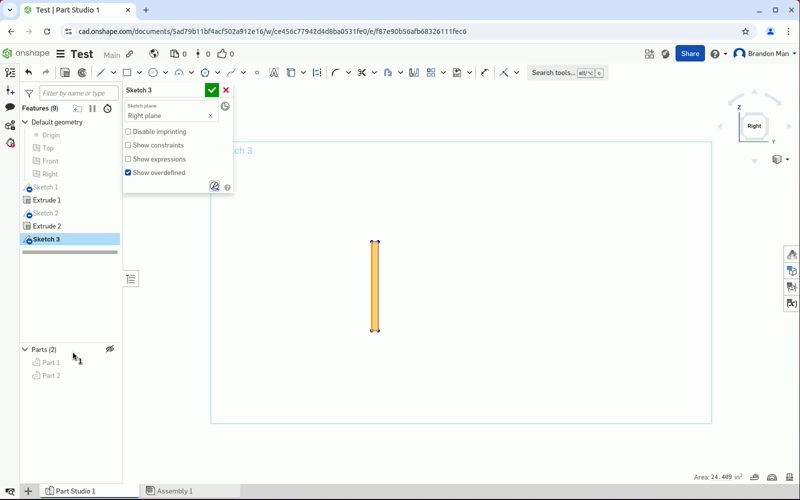
key(shift+y)
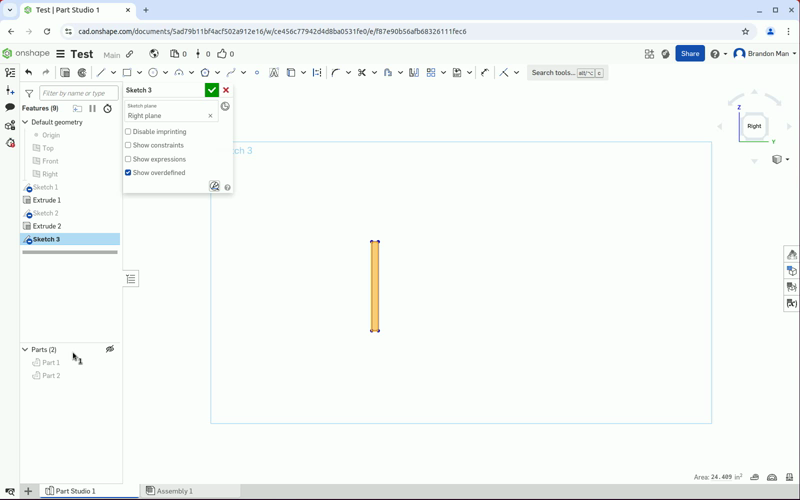
key(shift+e)
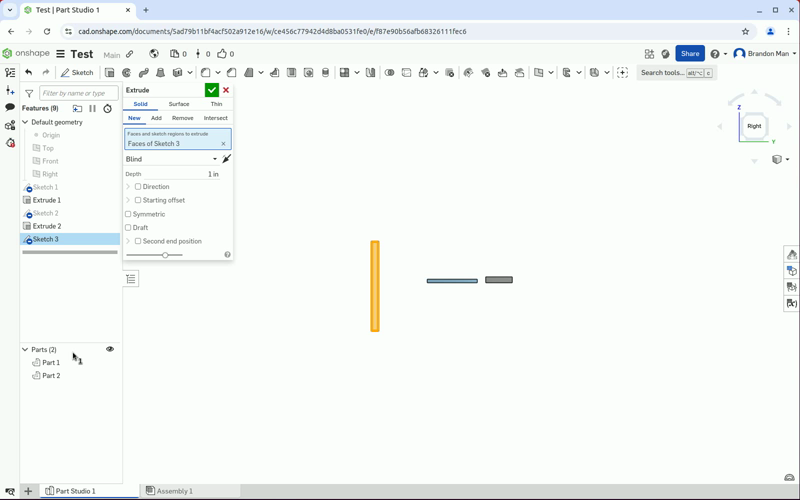
mouse_move(143, 106)
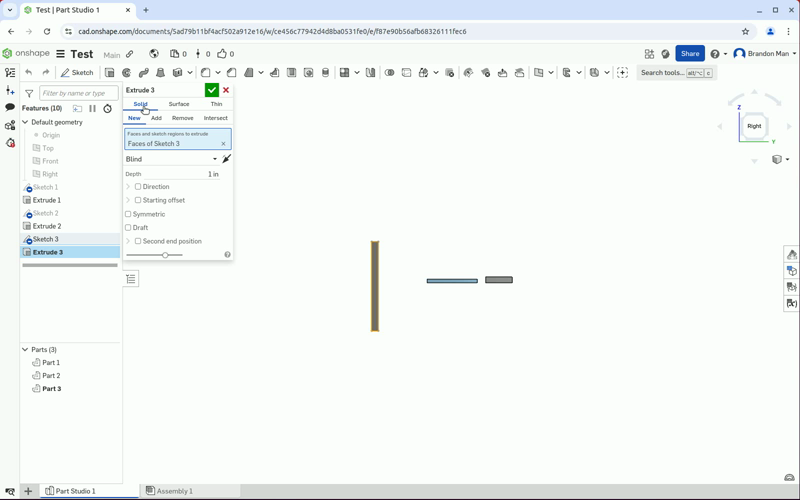
click(143, 106)
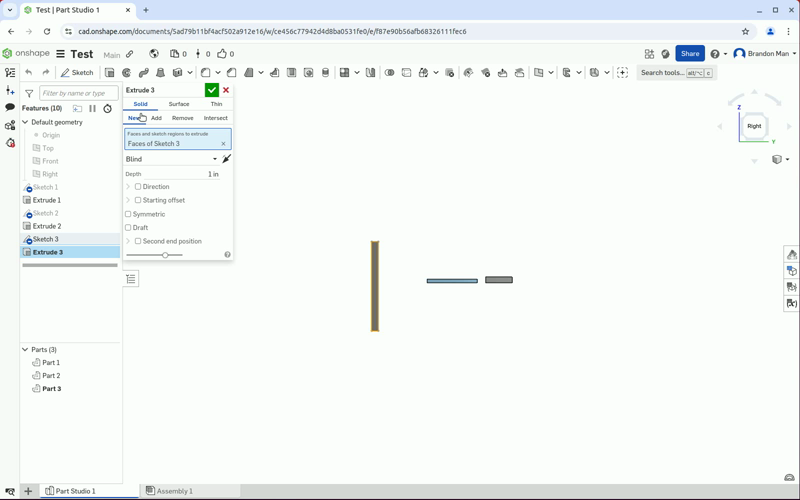
mouse_move(137, 120)
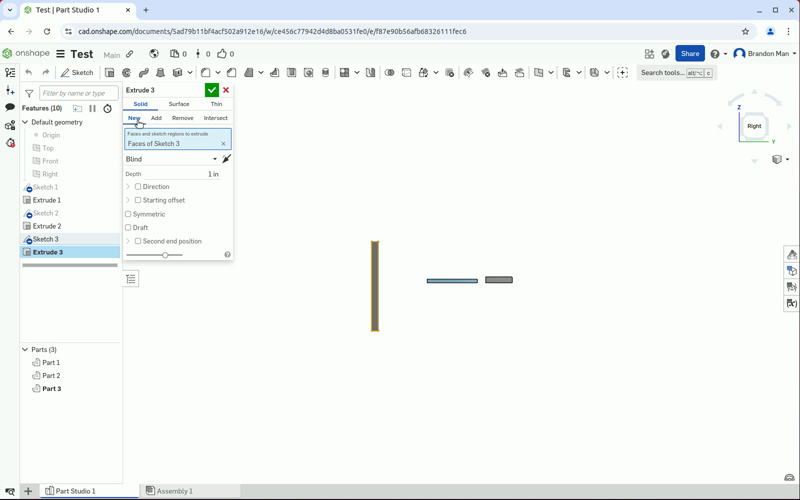
click(137, 120)
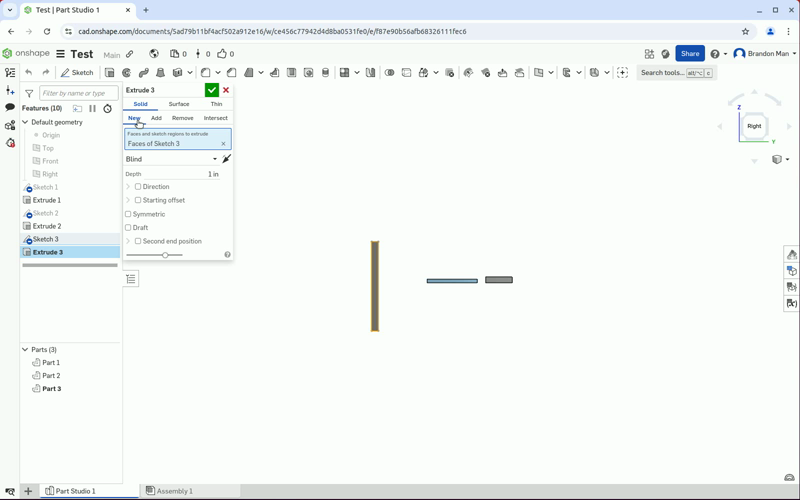
key(tab, 4)
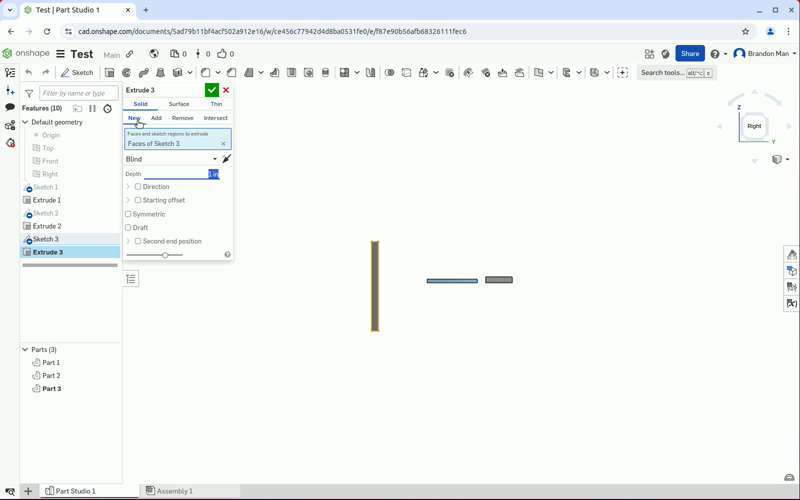
text(1.204)
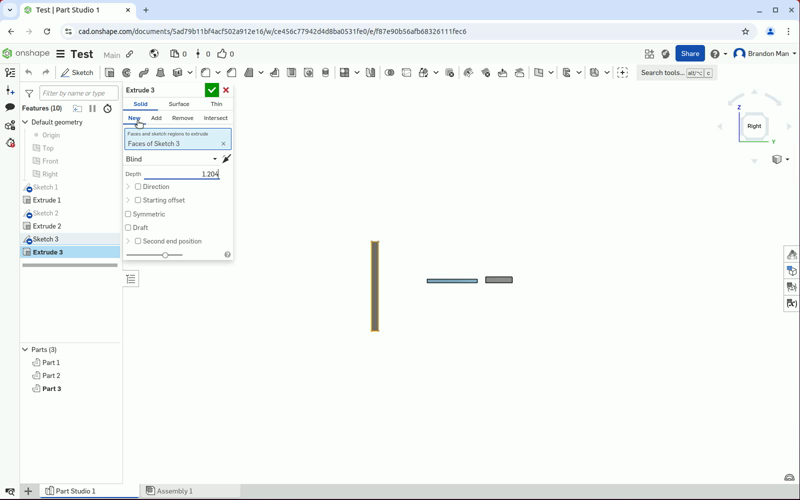
key(enter)
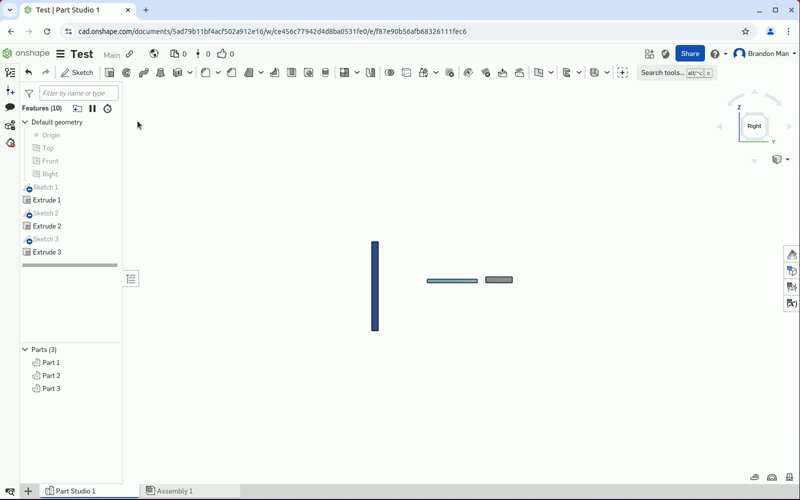
key(shift+h)
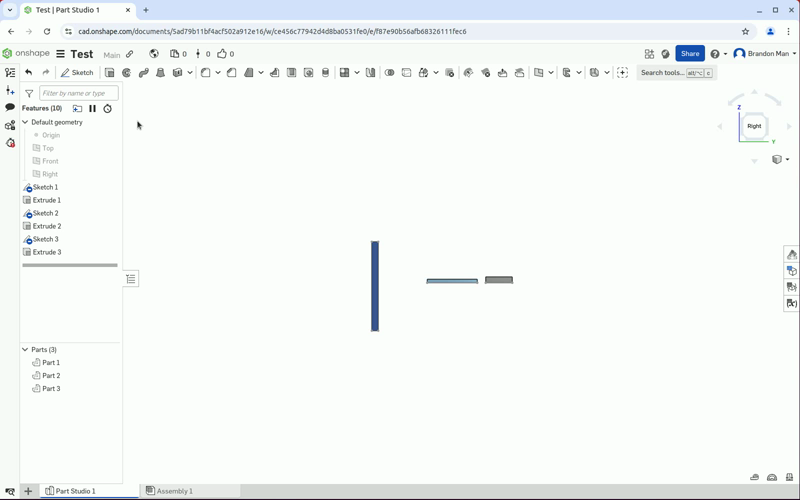
key(shift+h)
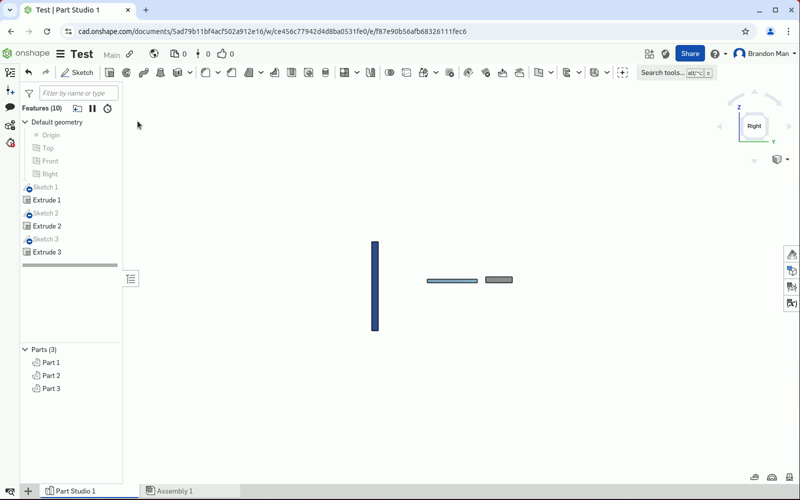
mouse_move(73, 189)
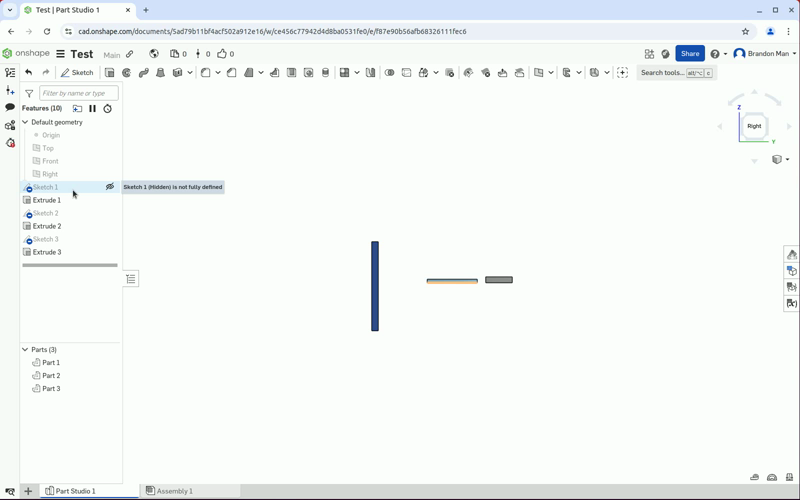
click(73, 189)
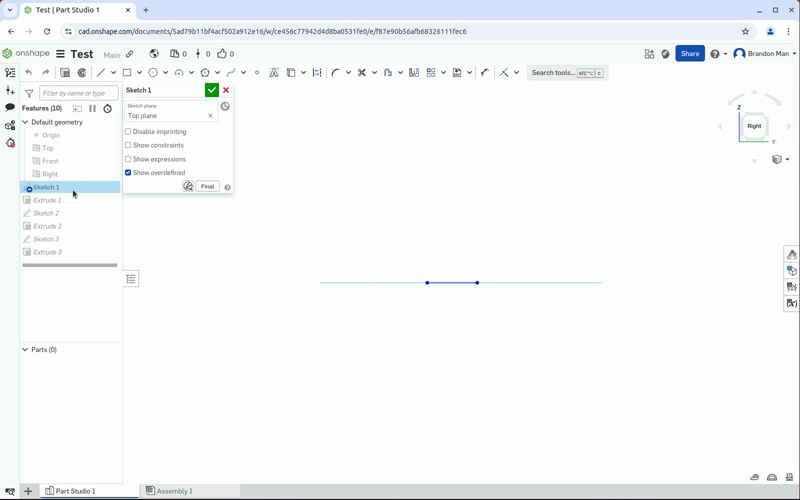
mouse_move(229, 92)
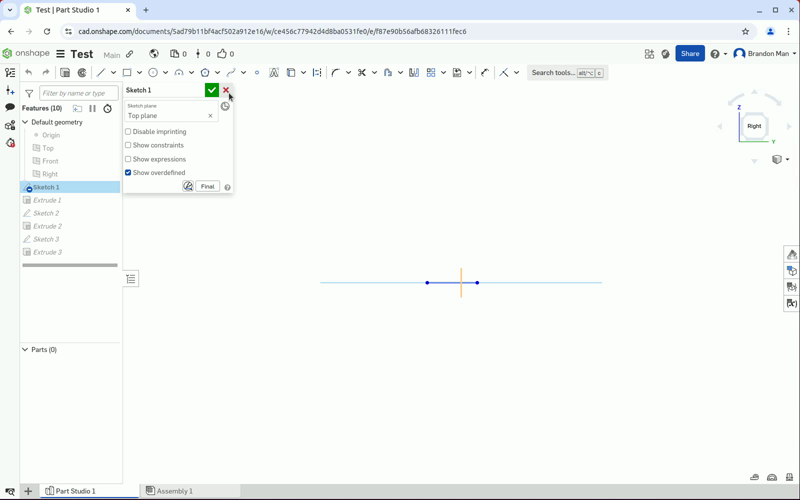
click(229, 92)
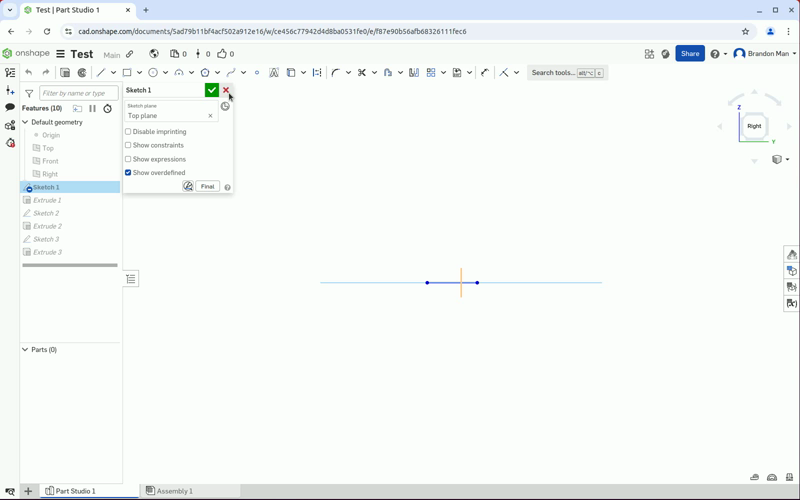
key(shift+s)
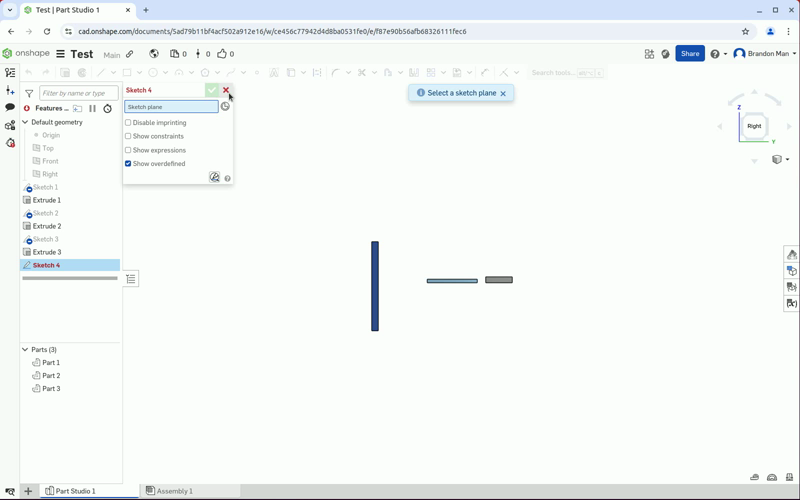
mouse_move(73, 176)
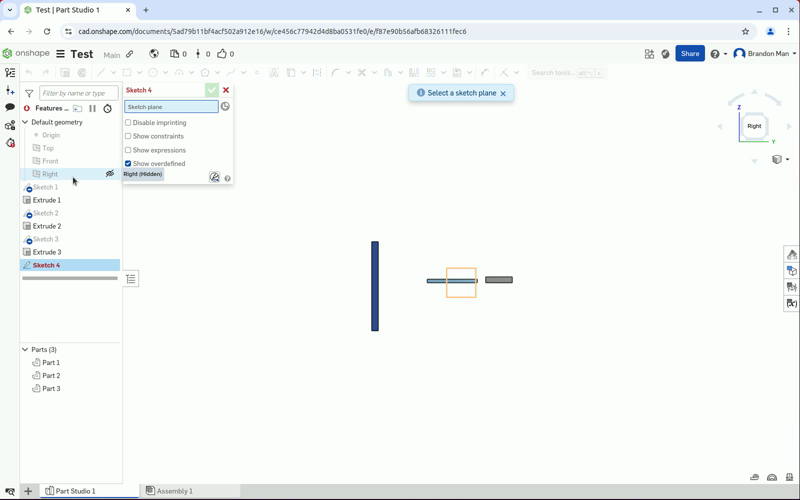
click(73, 176)
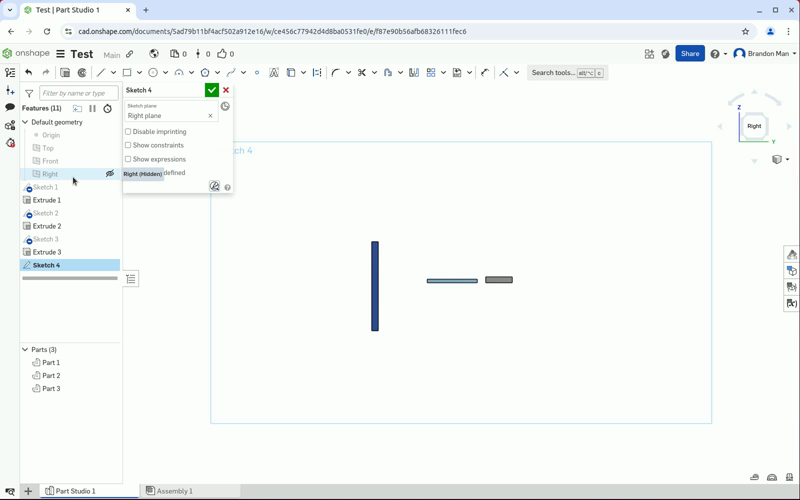
mouse_move(73, 352)
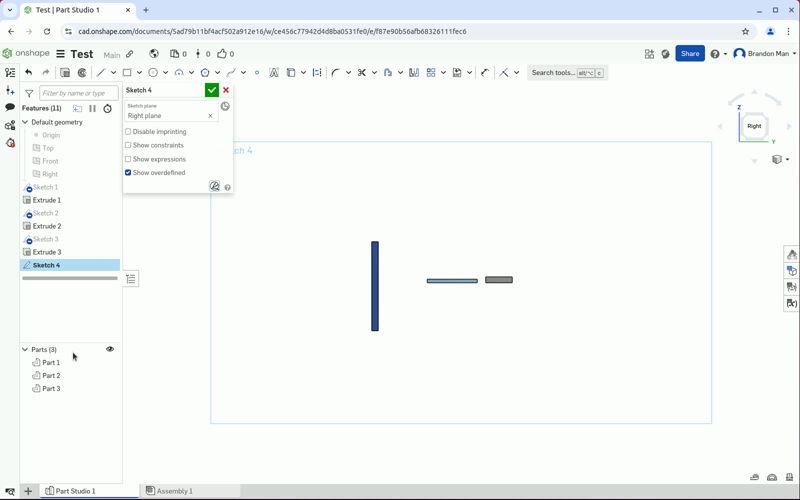
key(y)
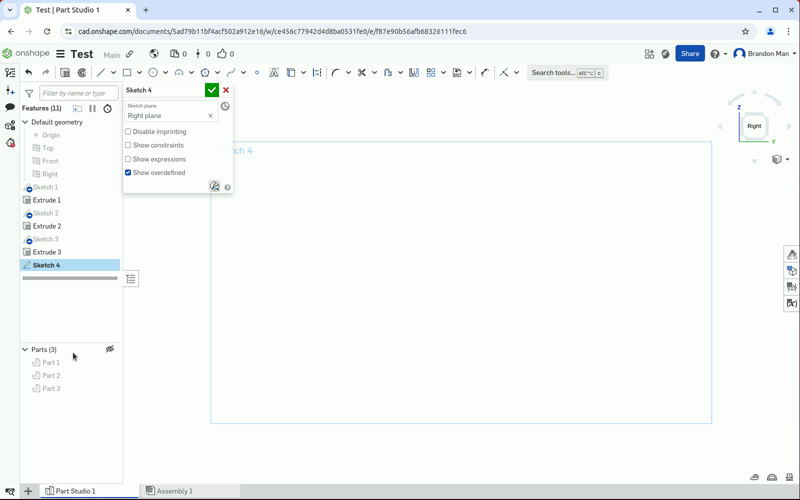
key(l)
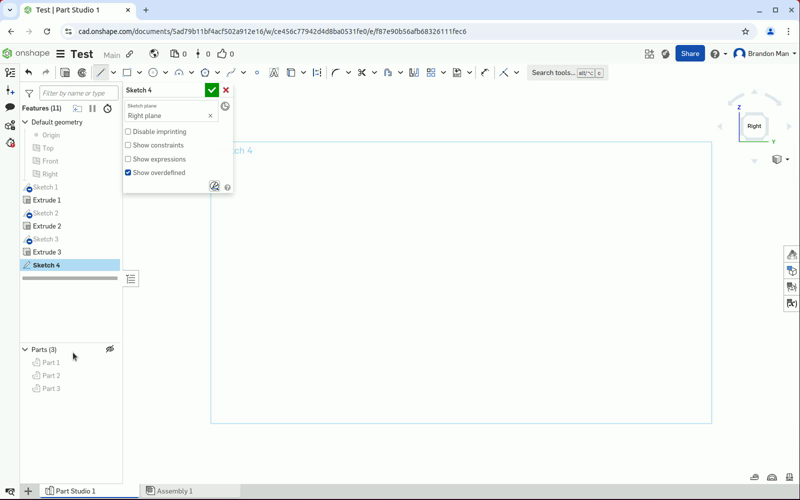
key_down(shift)
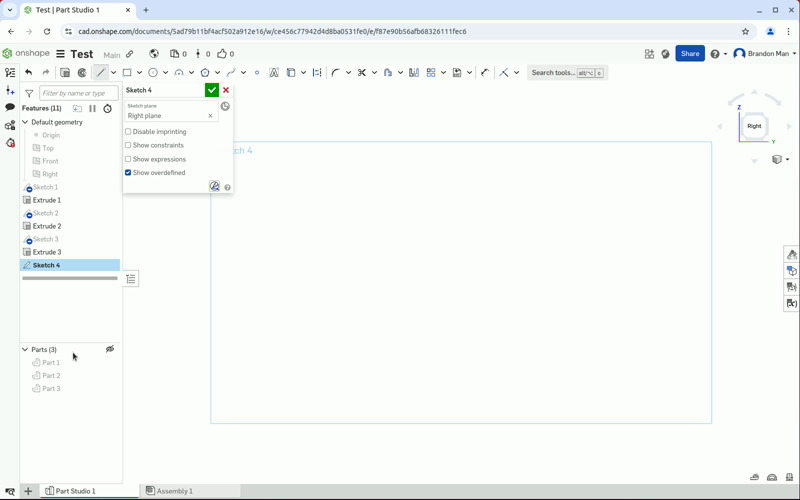
mouse_move(409, 327)
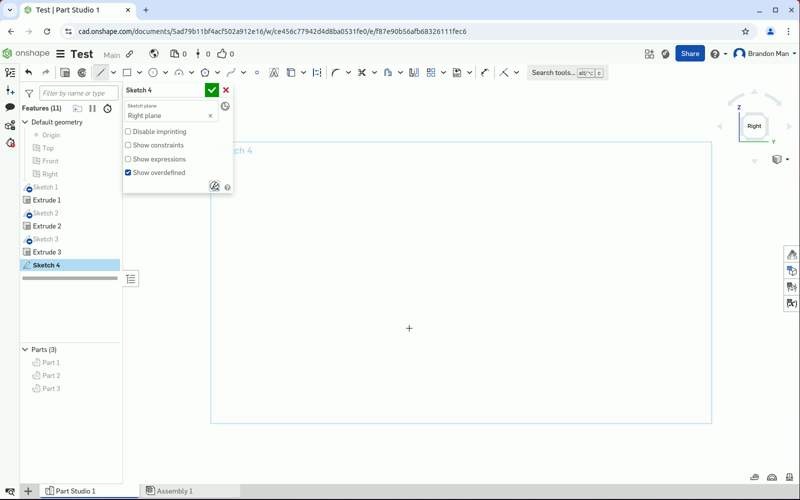
click(409, 327)
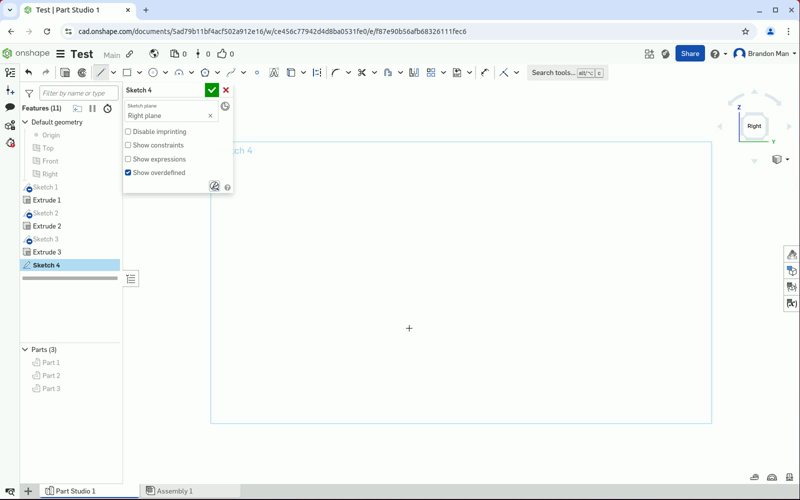
key_up(shift)
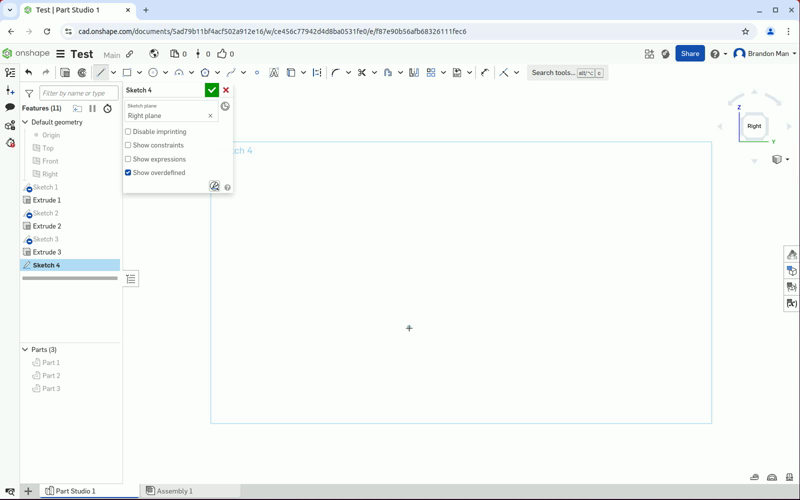
key_down(shift)
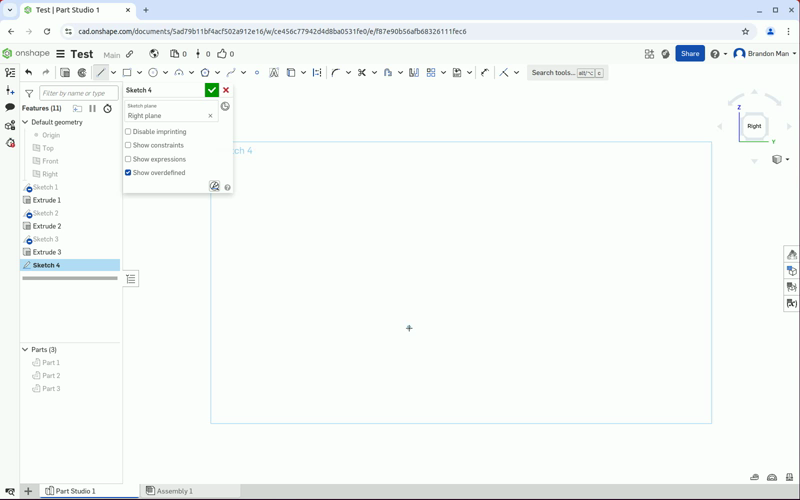
mouse_move(439, 327)
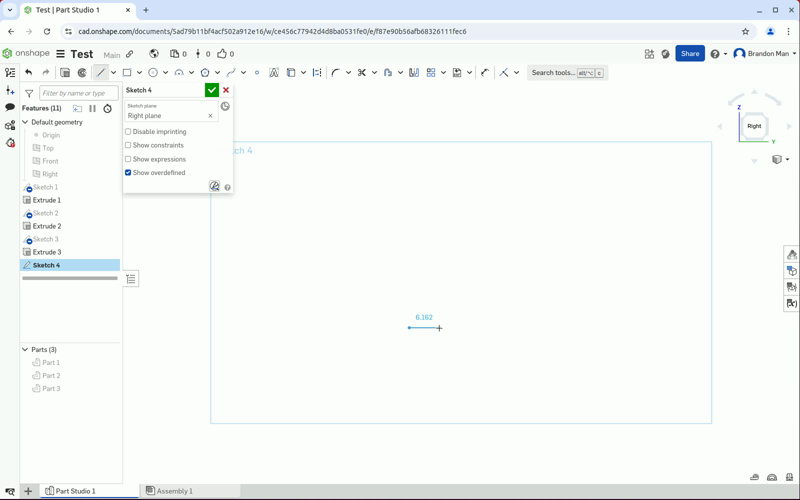
mouse_move(422, 327)
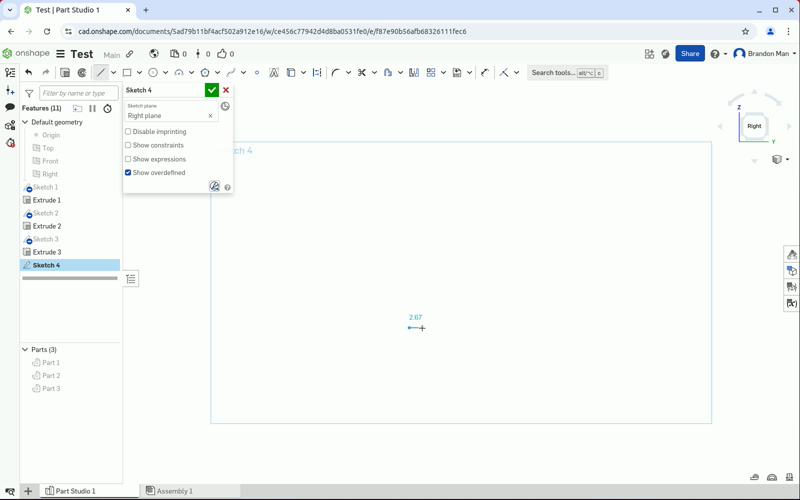
click(422, 327)
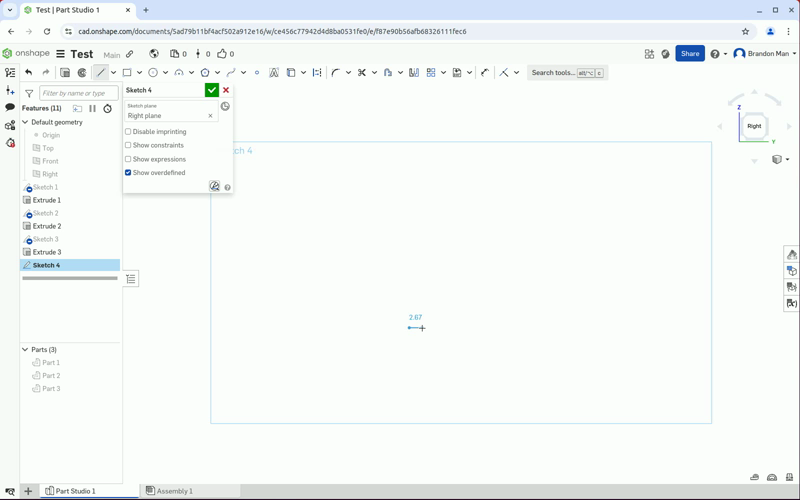
key_up(shift)
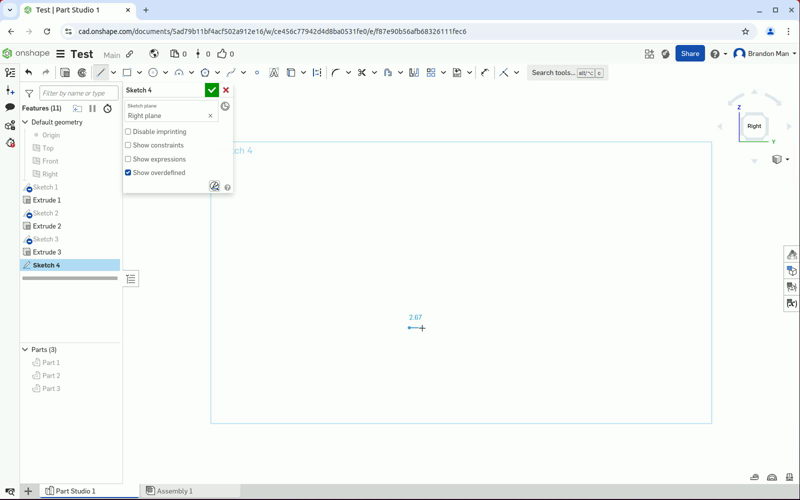
key_down(shift)
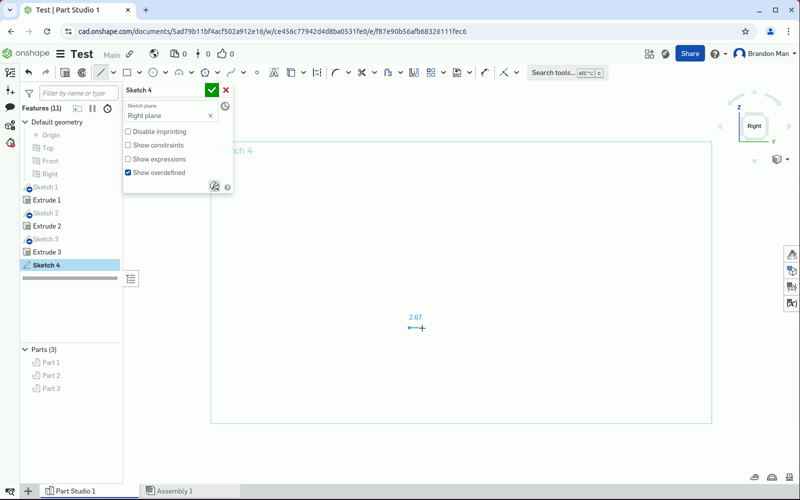
mouse_move(452, 327)
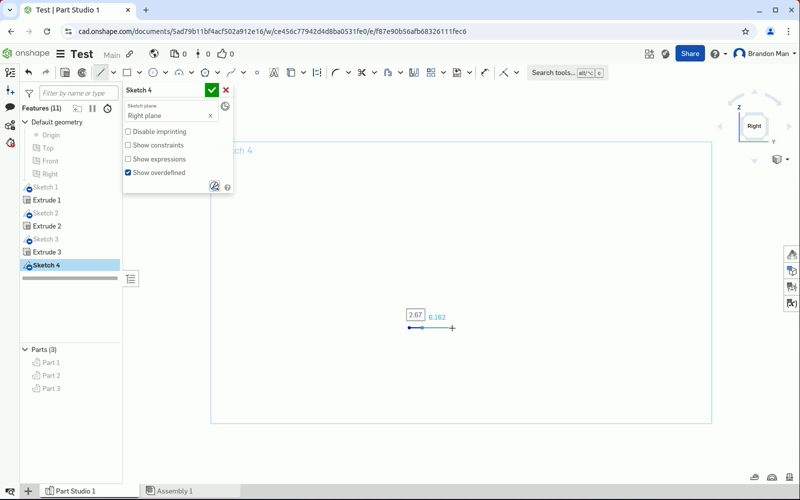
mouse_move(422, 294)
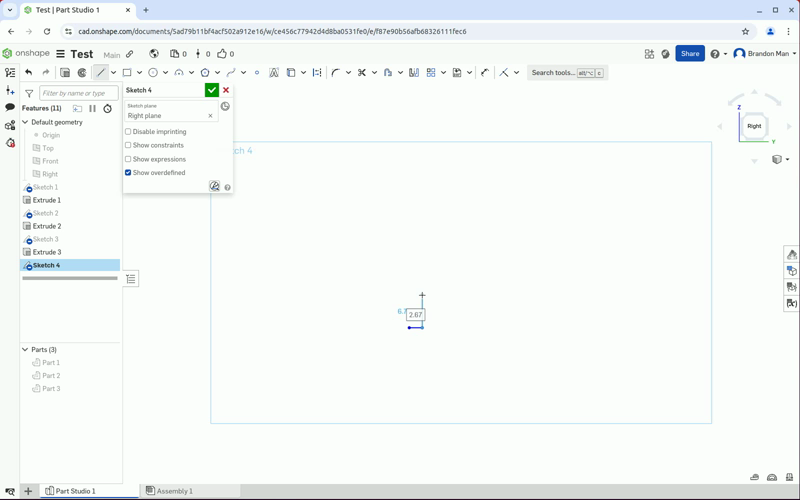
click(422, 294)
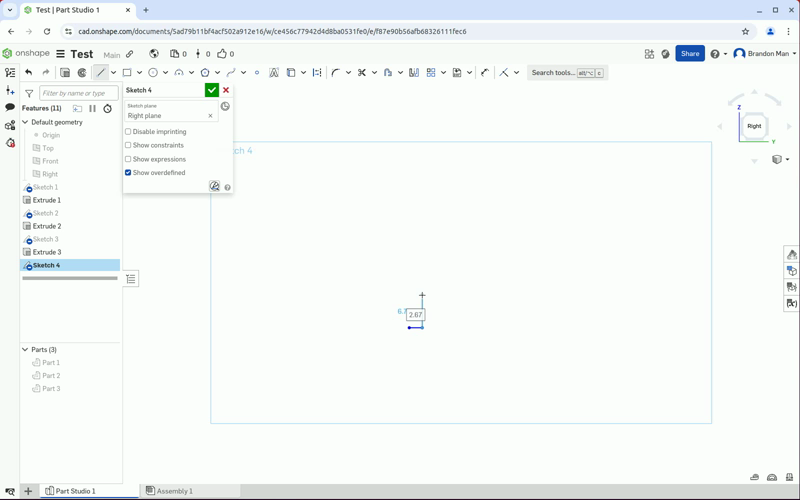
key_up(shift)
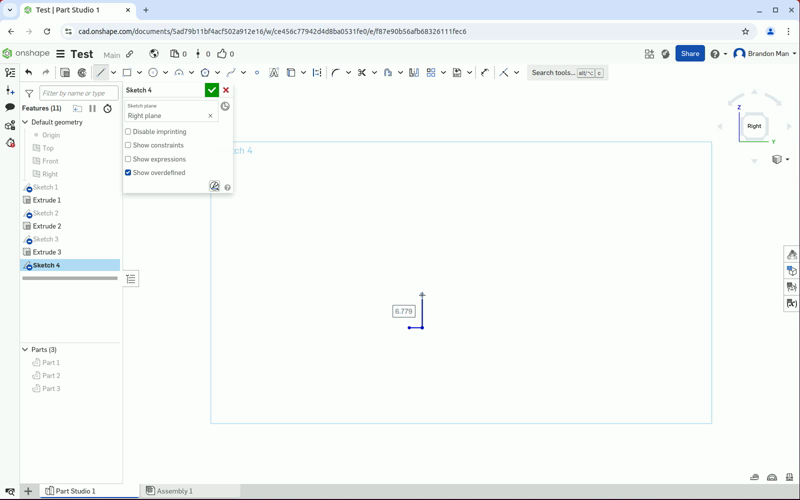
key_down(shift)
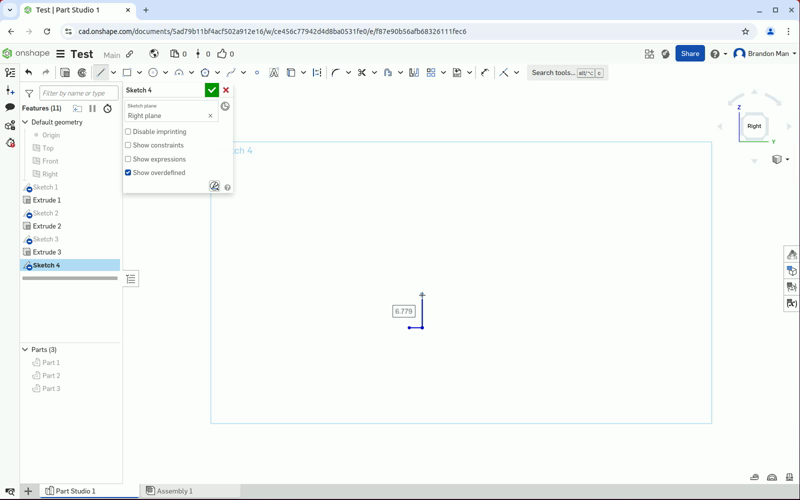
mouse_move(452, 294)
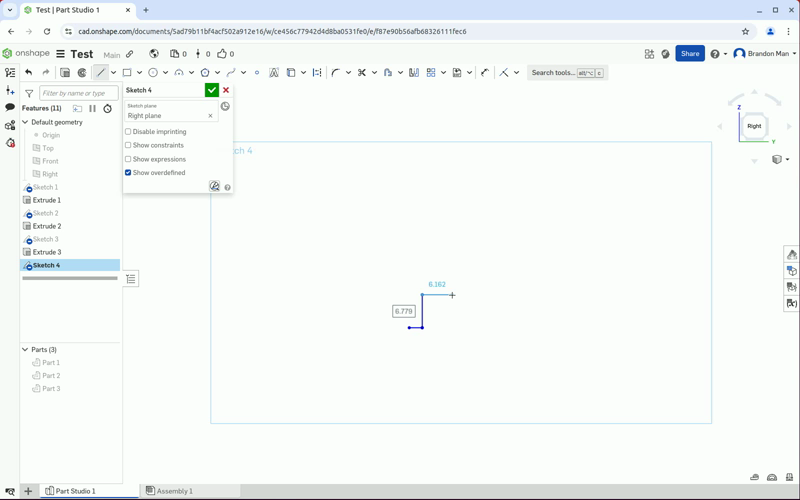
mouse_move(409, 294)
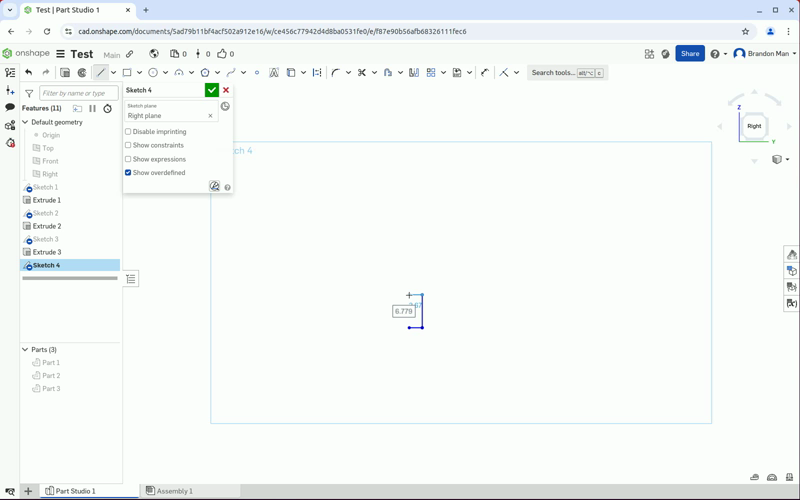
click(409, 294)
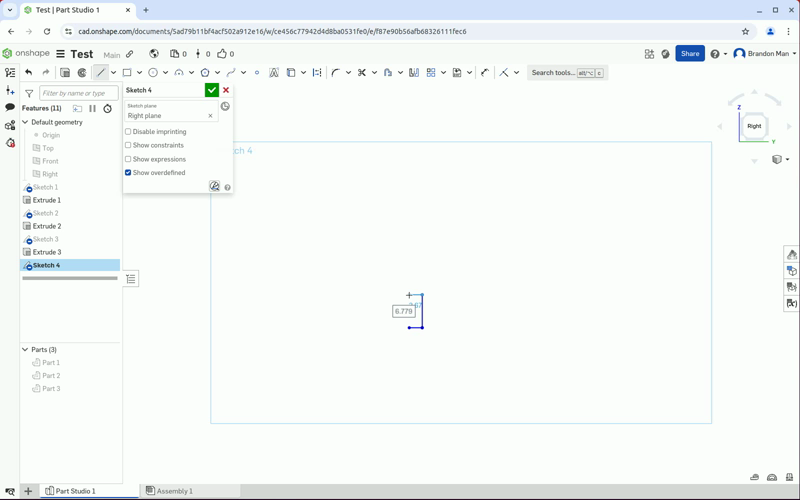
key_up(shift)
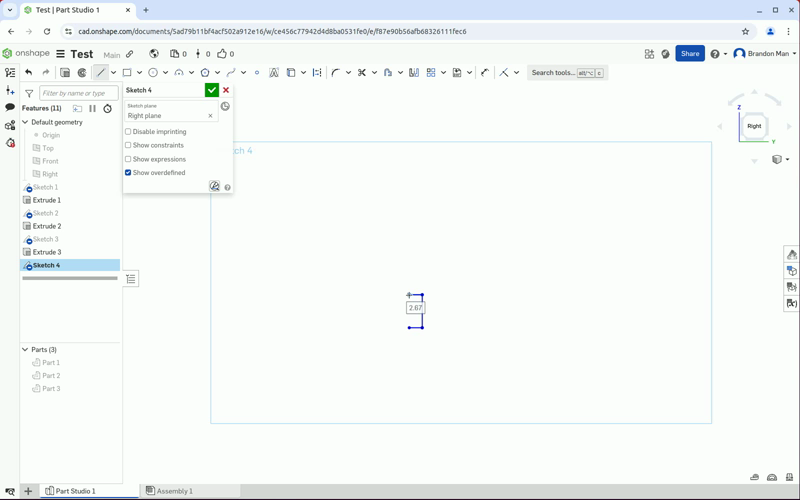
mouse_move(439, 294)
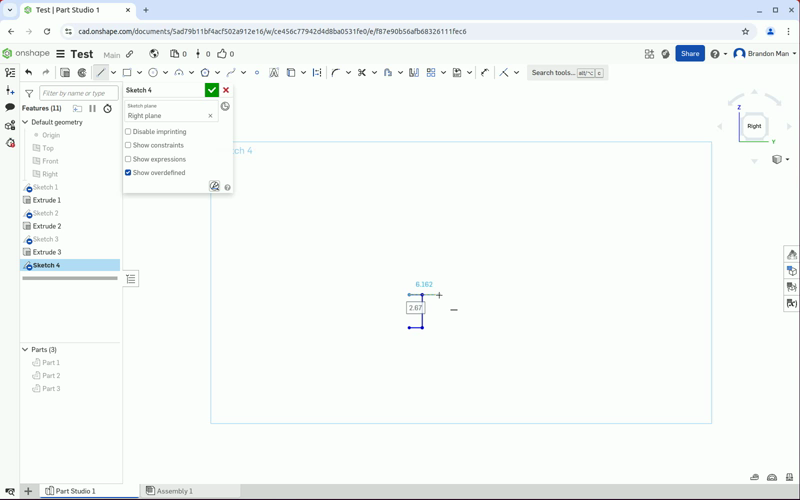
key_down(shift)
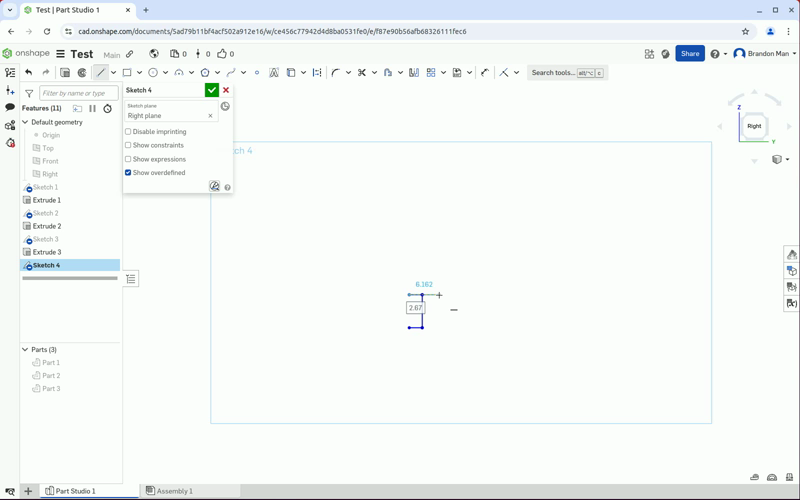
mouse_move(409, 327)
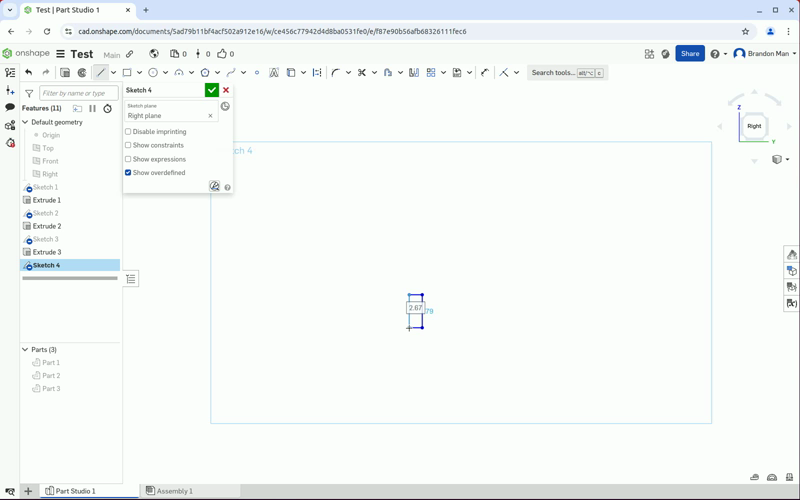
key_up(shift)
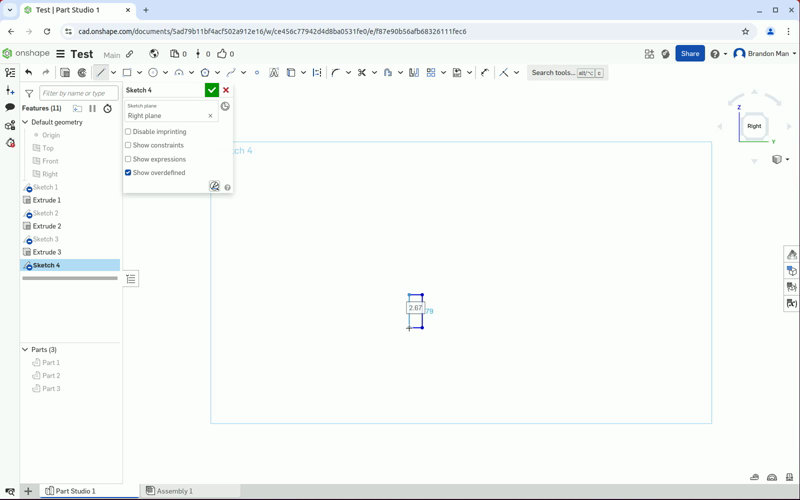
click(409, 327)
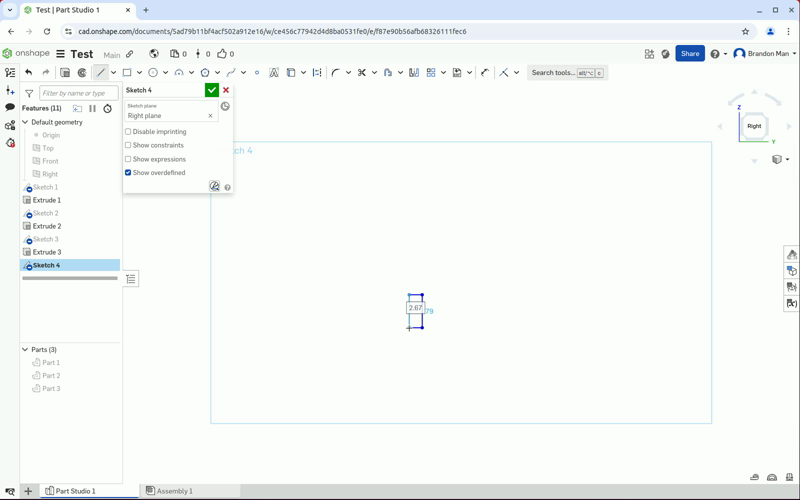
key(esc)
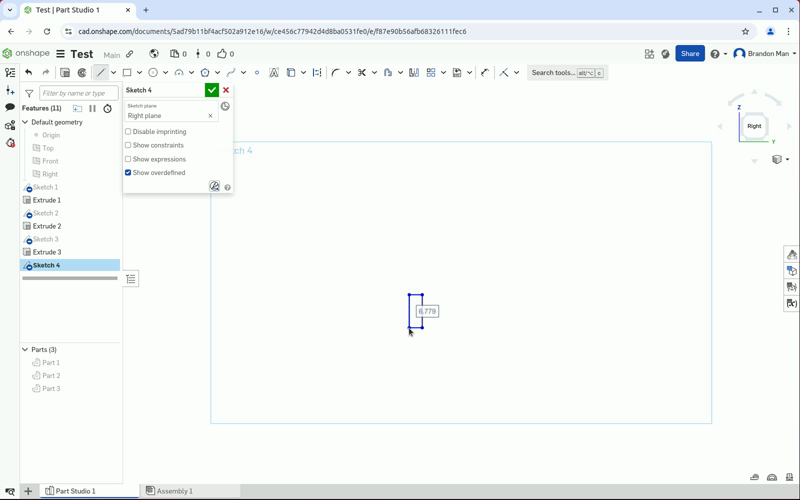
mouse_move(418, 310)
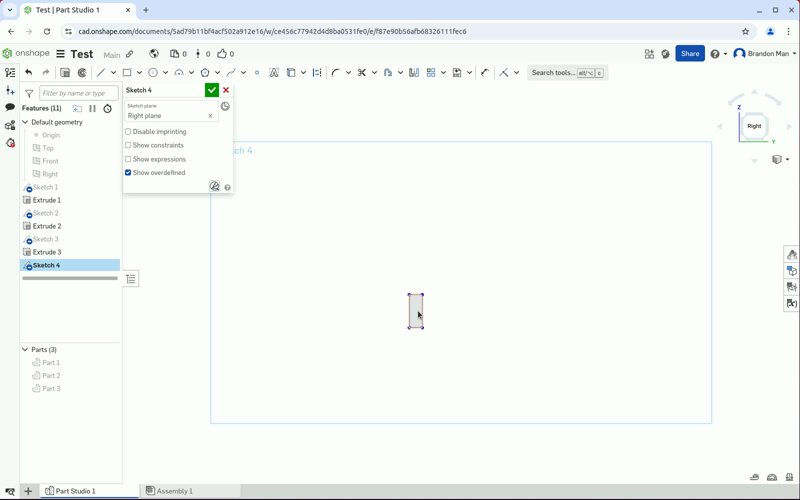
scroll(6)
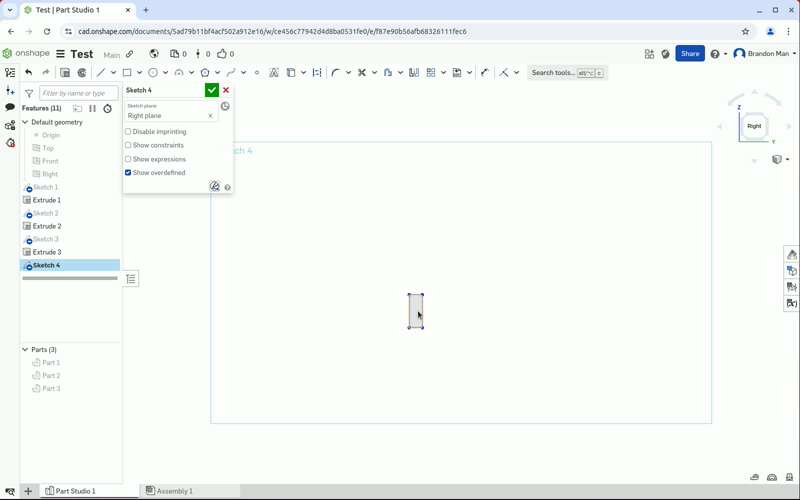
scroll(6)
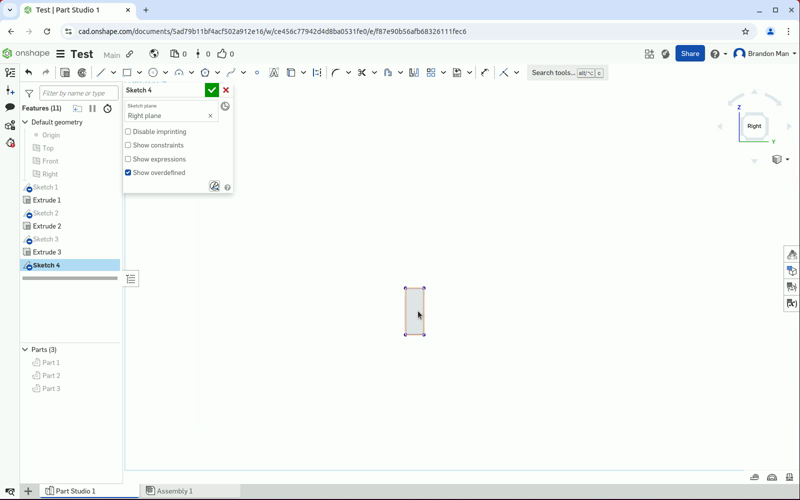
scroll(6)
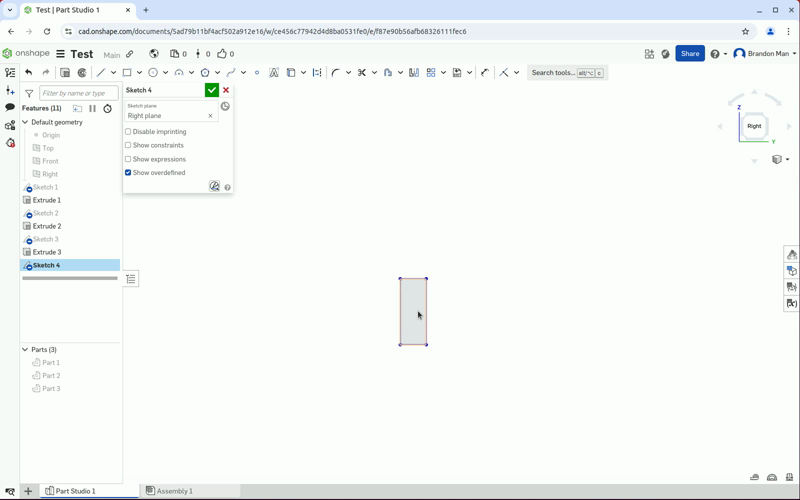
scroll(6)
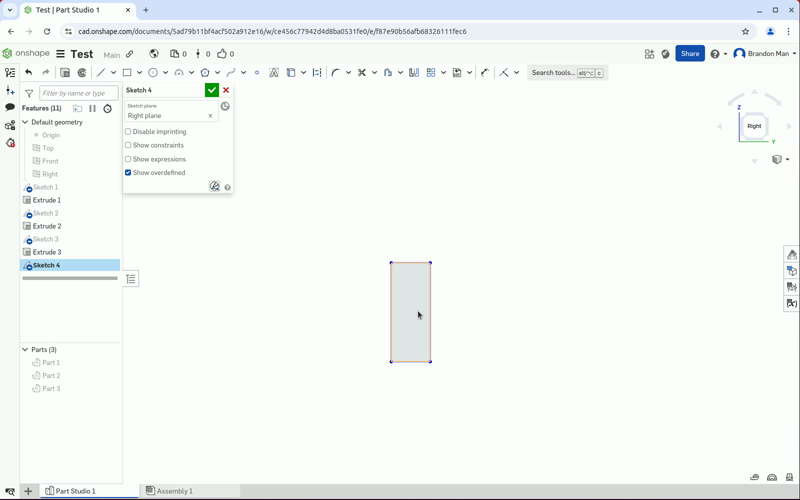
scroll(6)
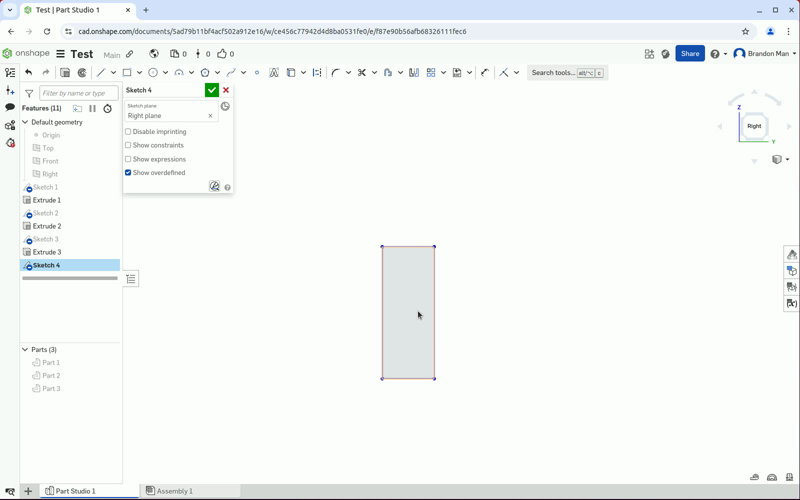
scroll(6)
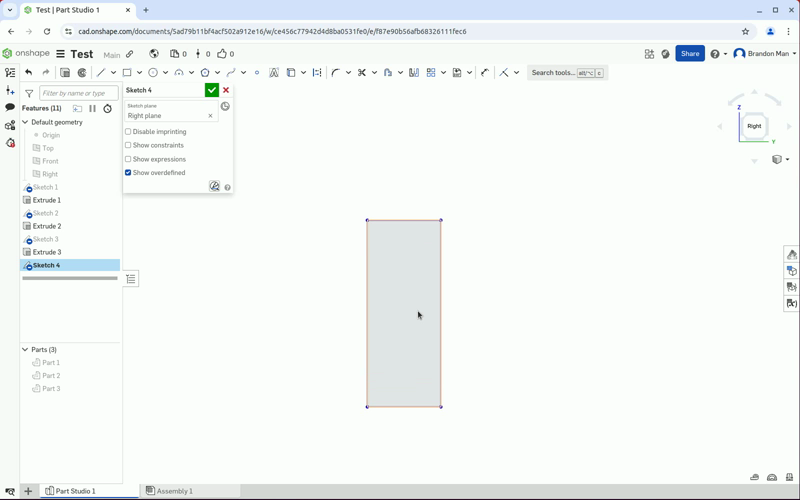
scroll(6)
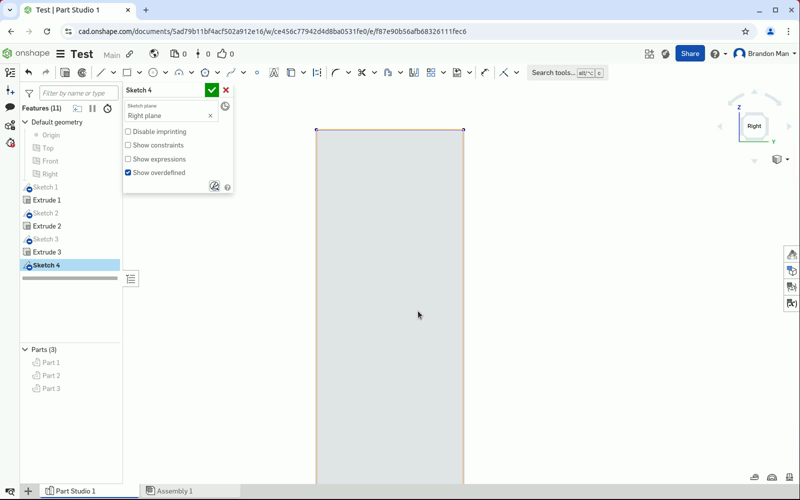
click(418, 310)
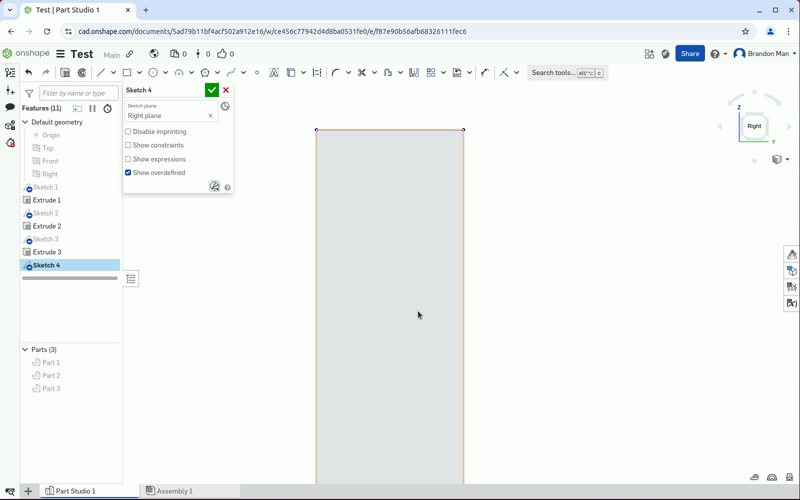
scroll(-6)
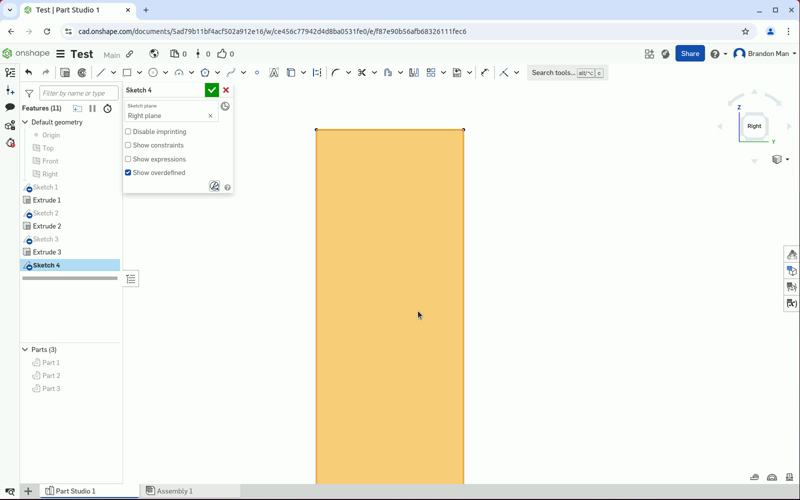
scroll(-6)
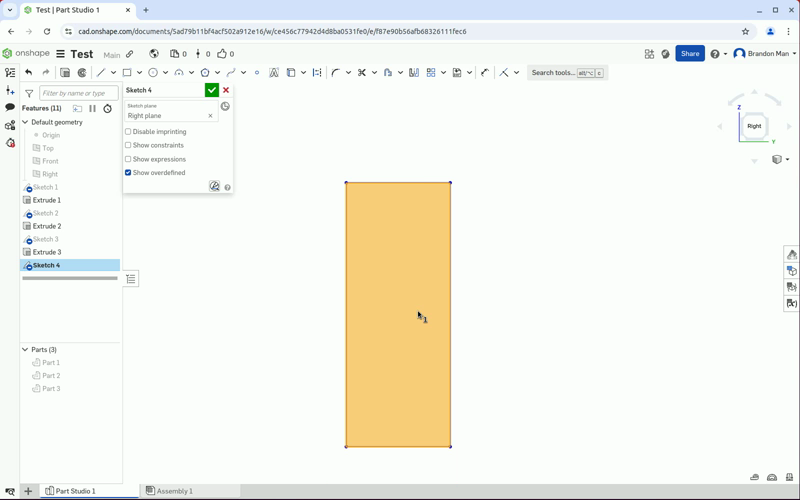
scroll(-6)
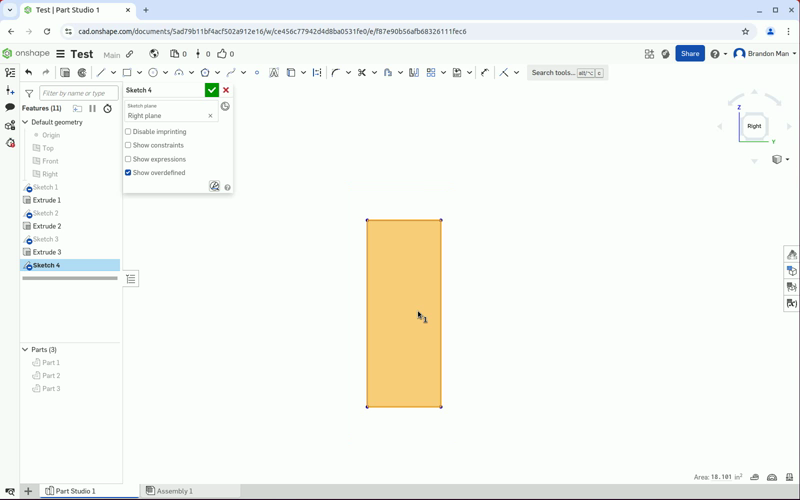
scroll(-6)
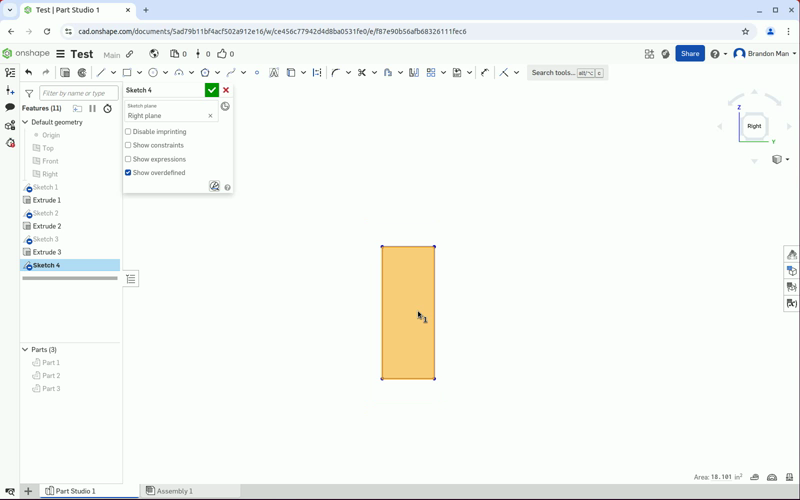
scroll(-6)
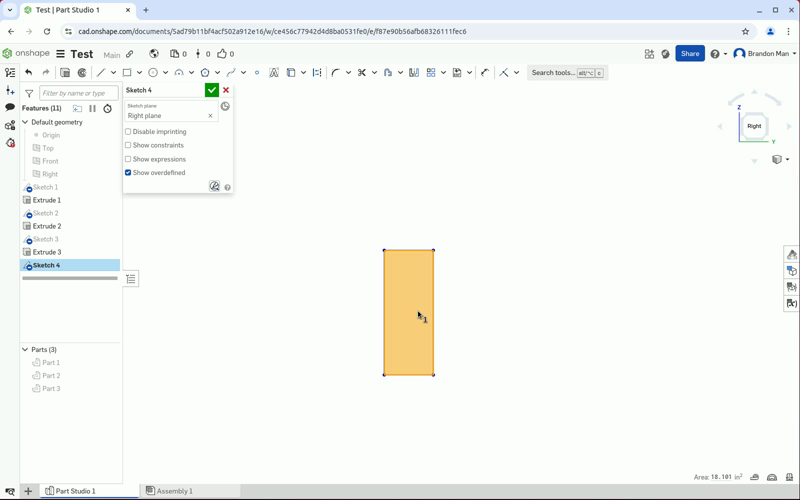
scroll(-6)
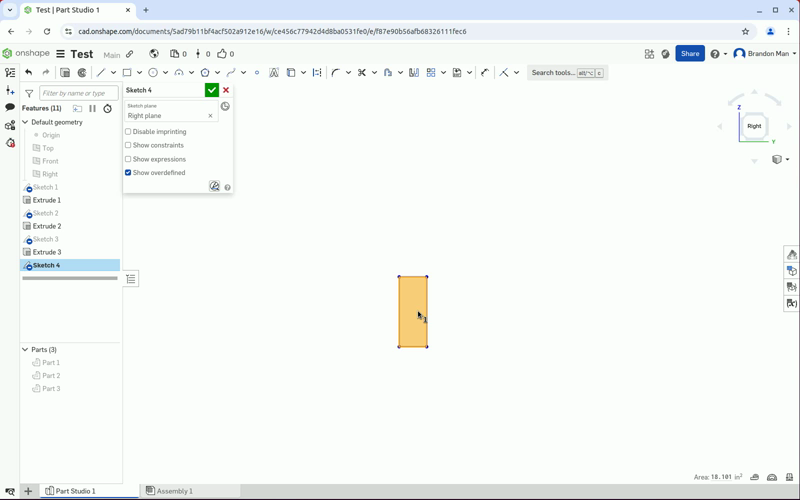
scroll(-6)
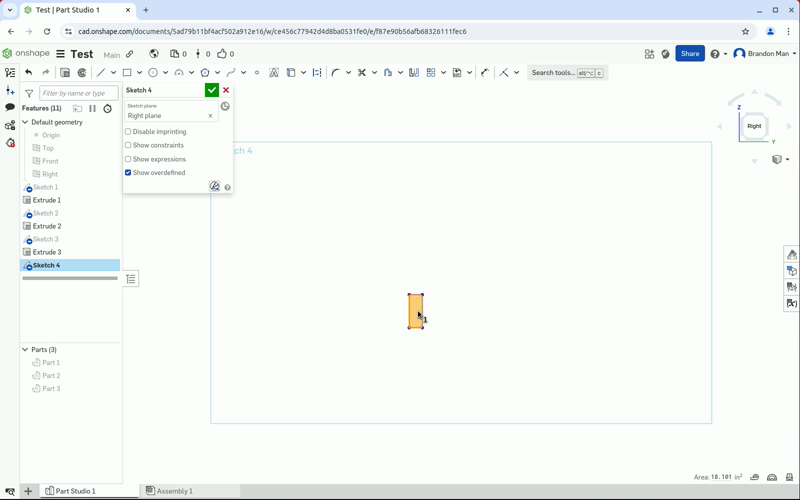
mouse_move(73, 352)
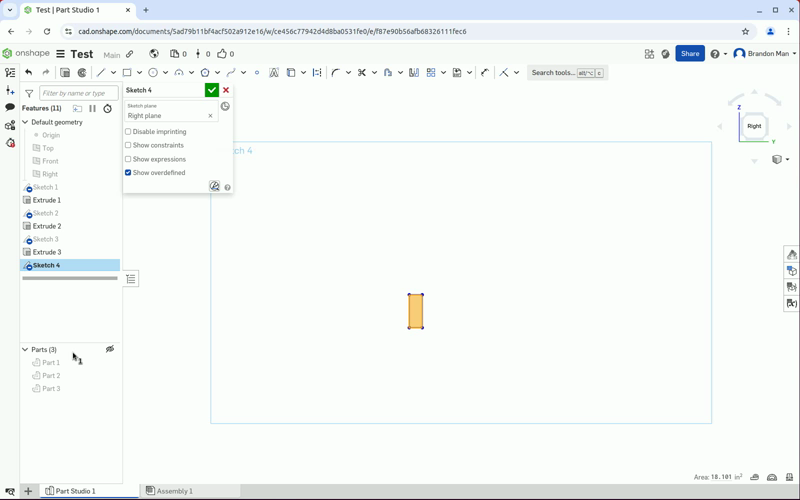
key(shift+y)
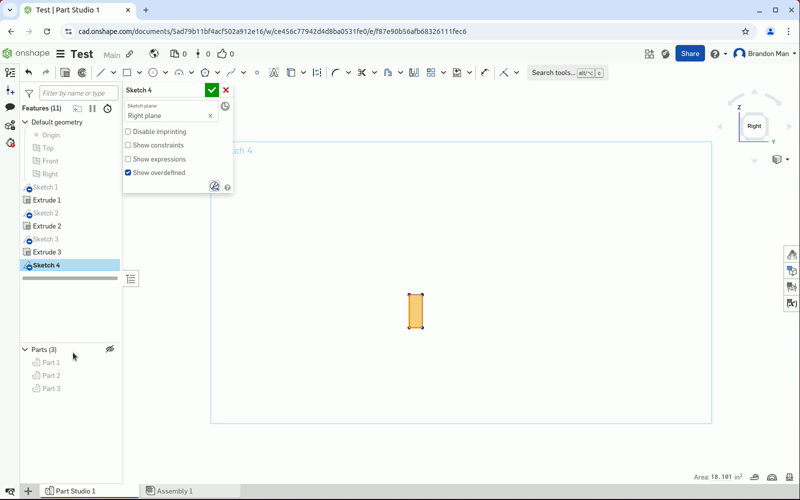
key(shift+e)
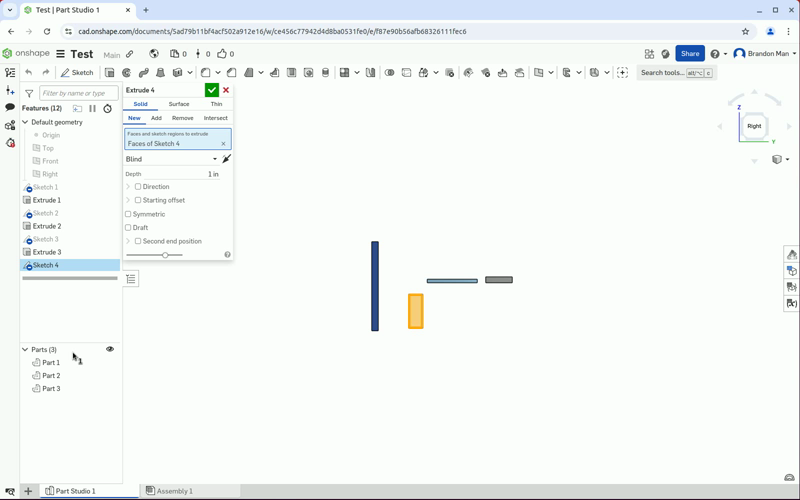
mouse_move(143, 106)
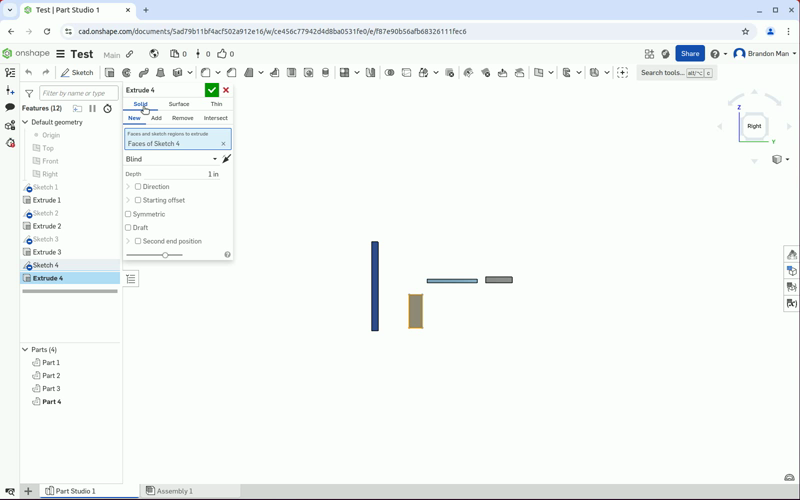
click(143, 106)
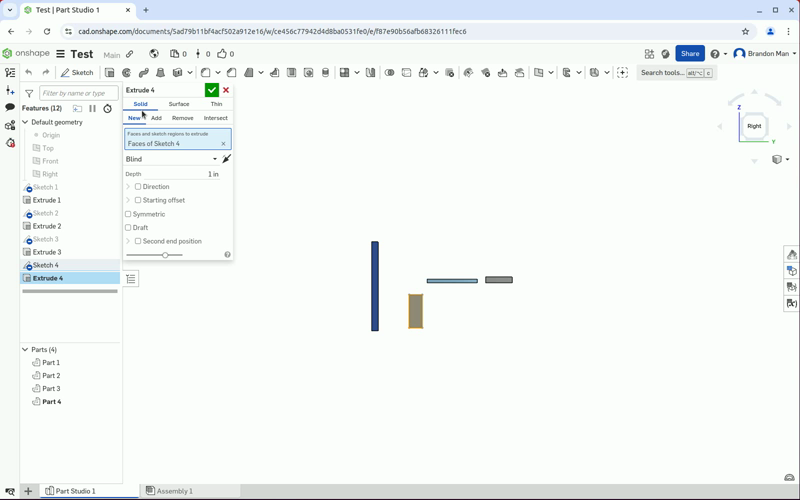
mouse_move(137, 120)
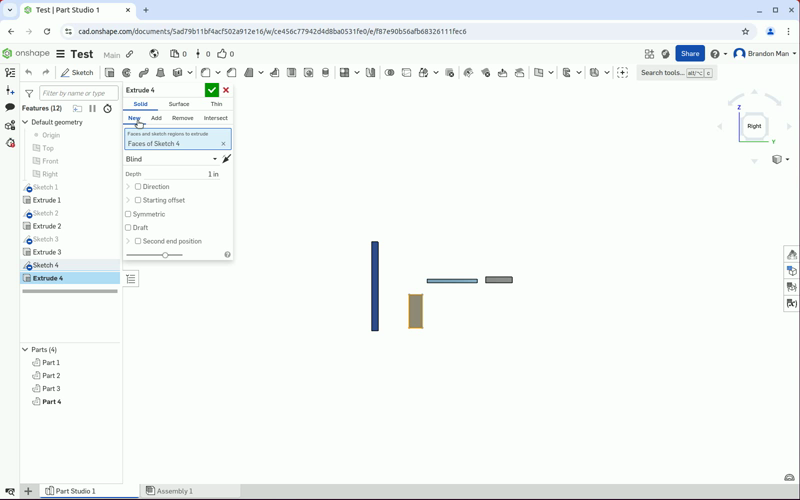
click(137, 120)
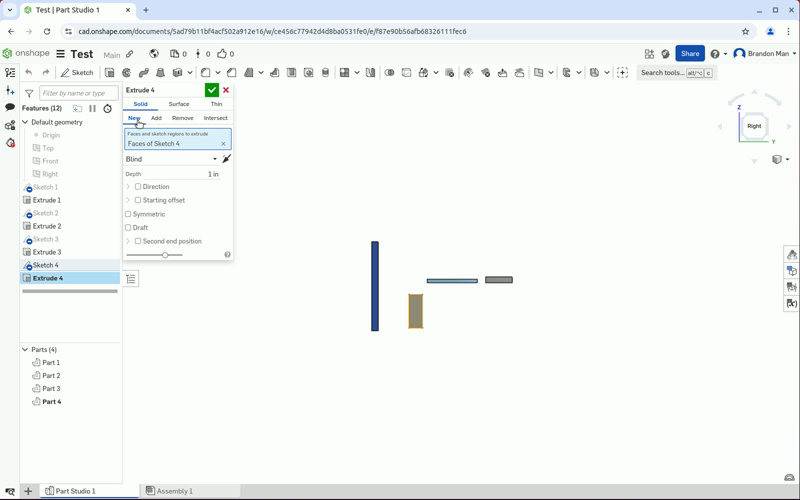
key(tab, 4)
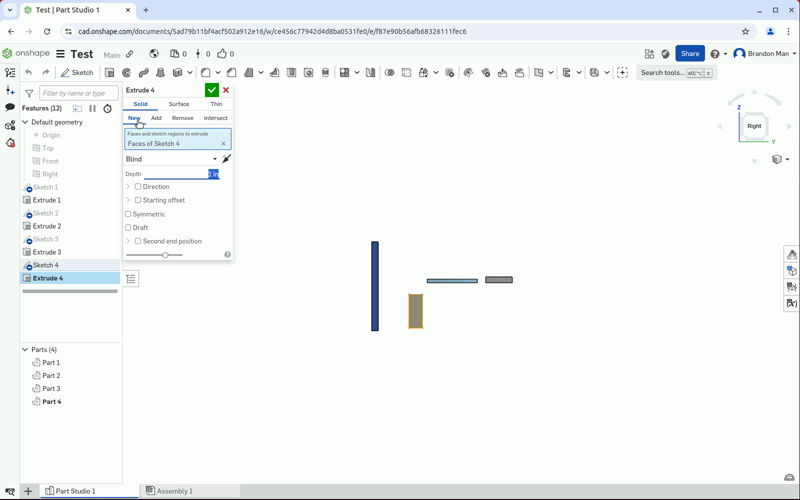
text(1.204)
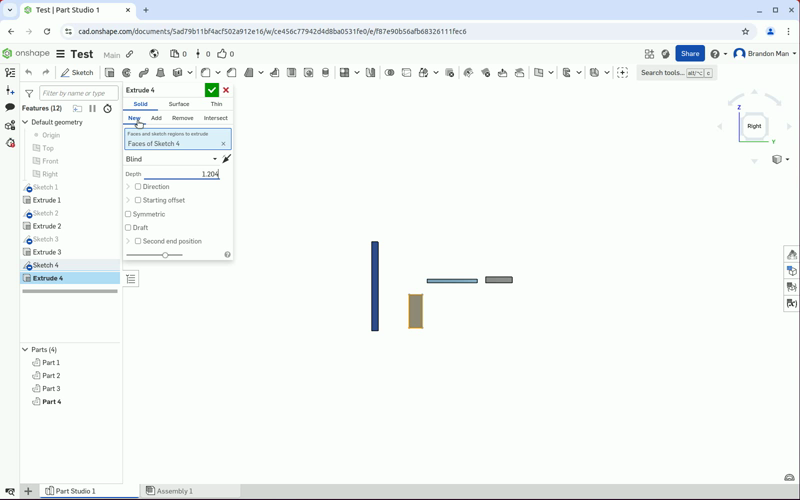
key(enter)
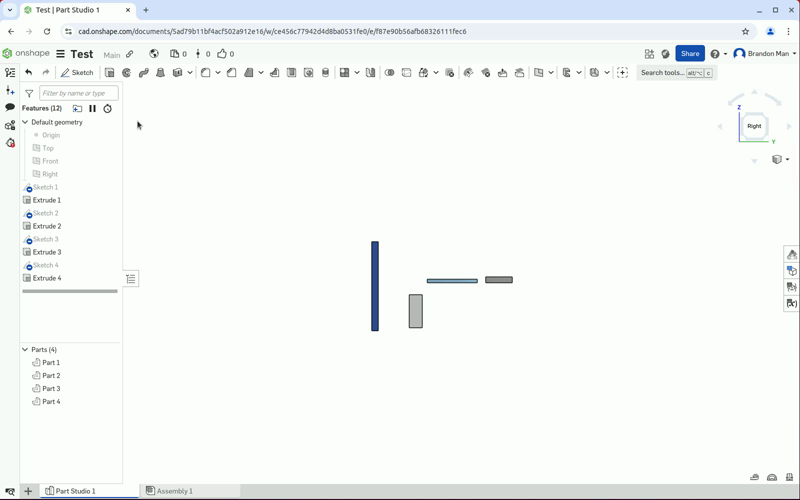
key(shift+h)
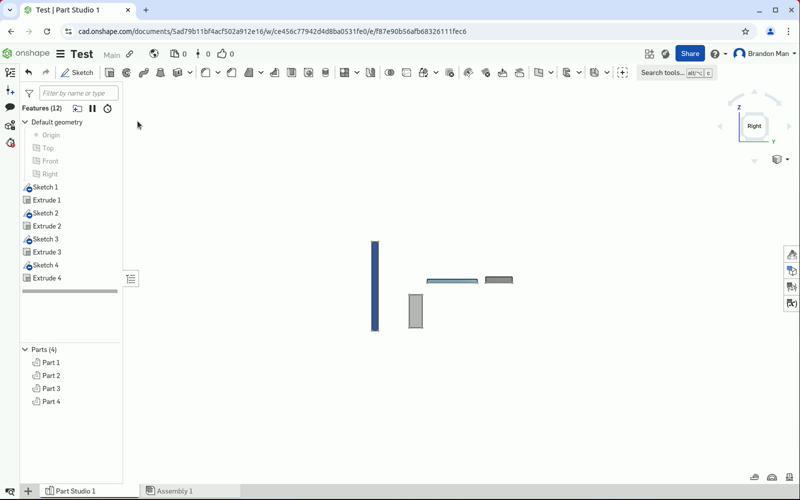
key(shift+h)
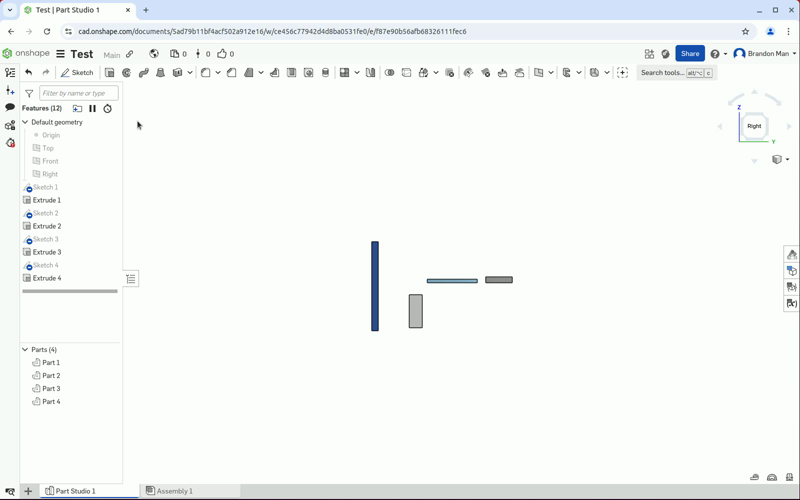
mouse_move(73, 189)
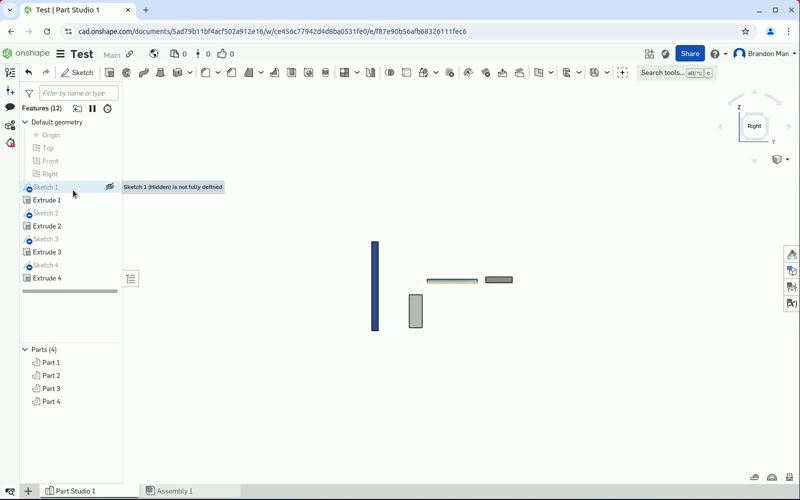
click(73, 189)
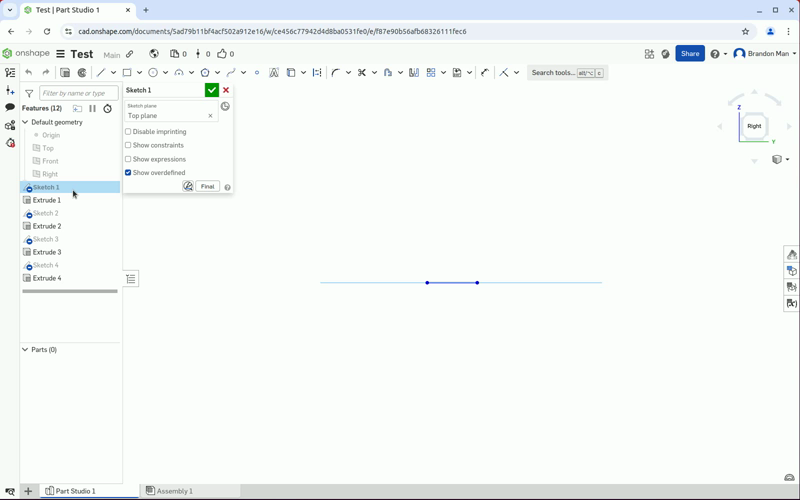
mouse_move(229, 92)
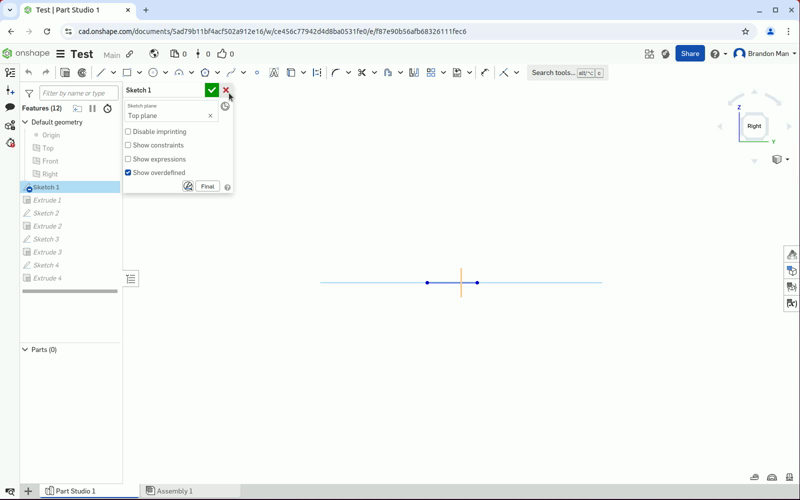
click(229, 92)
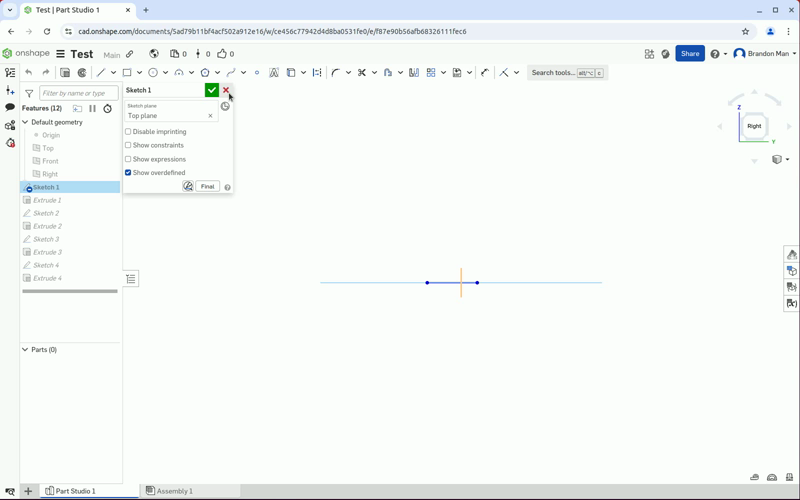
key(shift+s)
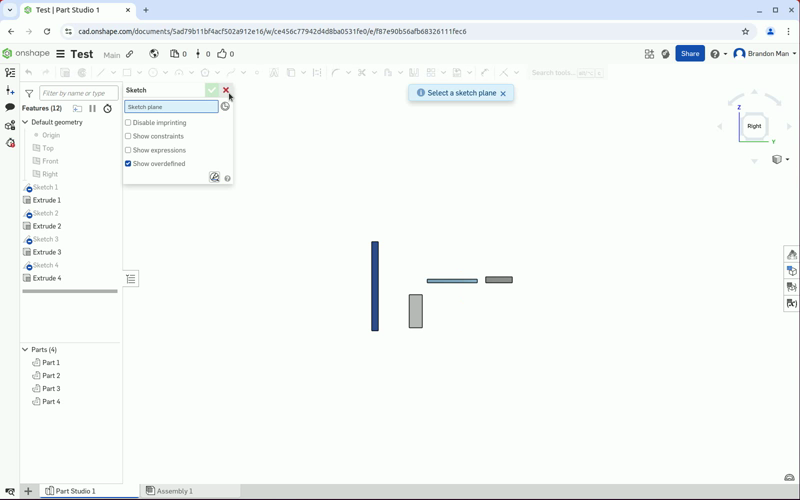
mouse_move(73, 176)
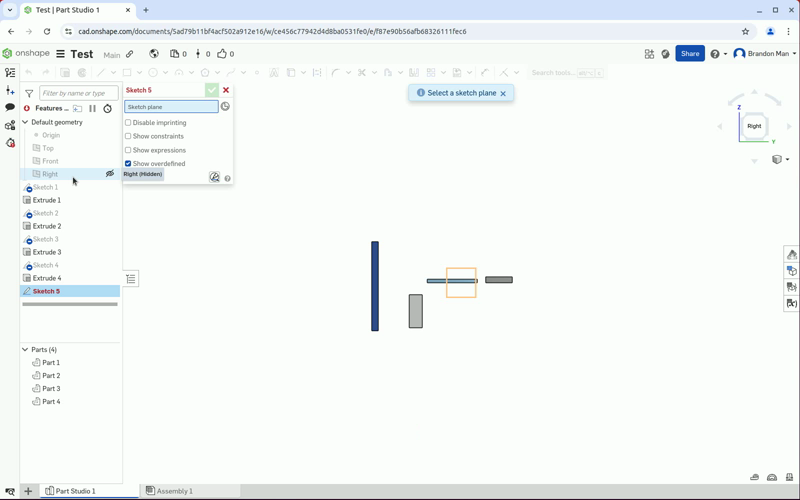
click(73, 176)
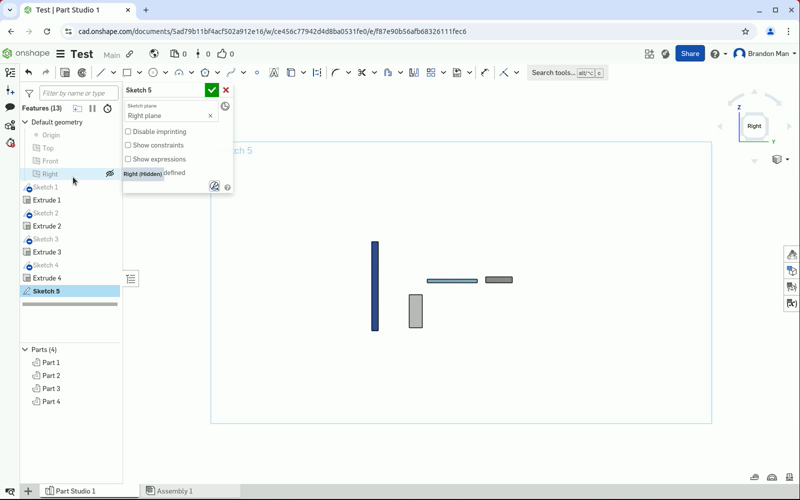
mouse_move(73, 352)
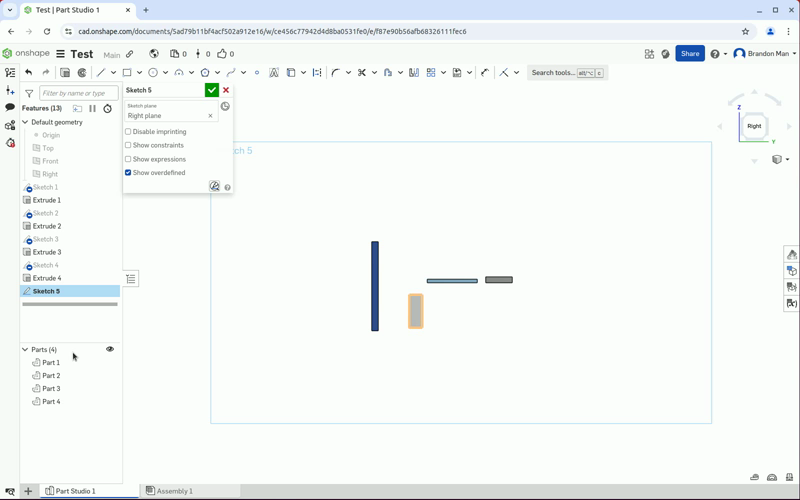
key(y)
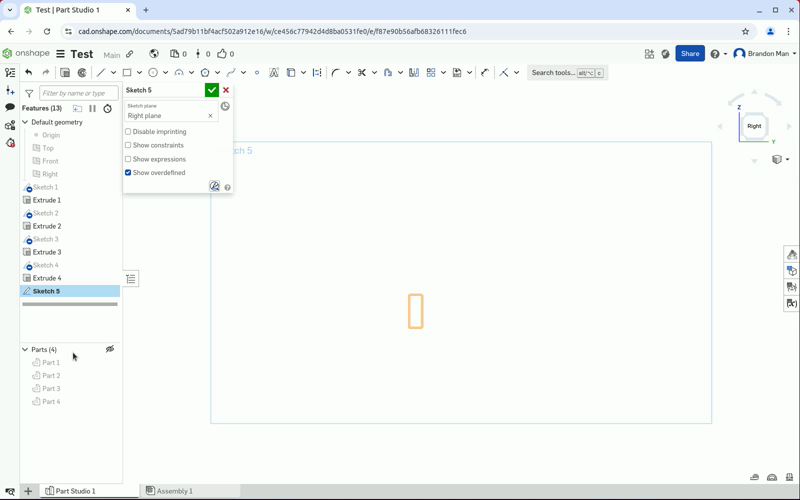
key(l)
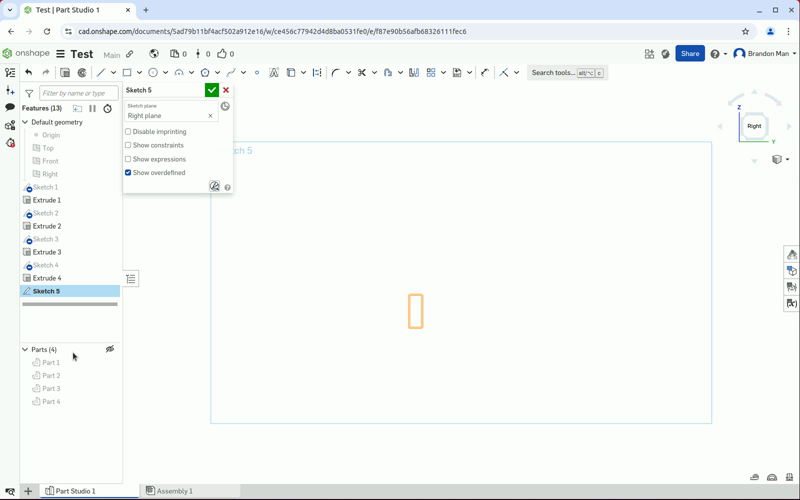
key_down(shift)
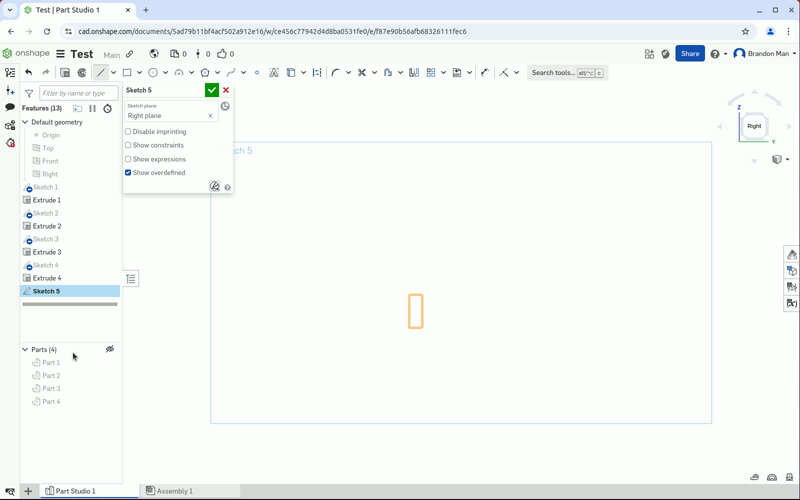
mouse_move(443, 254)
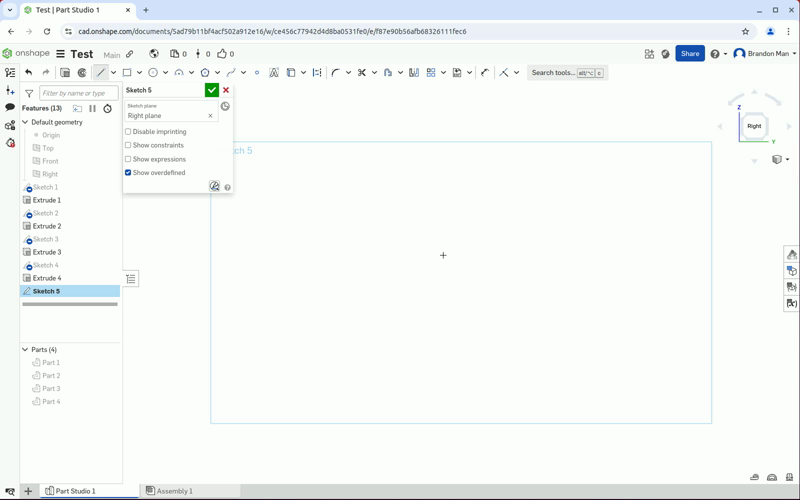
click(443, 254)
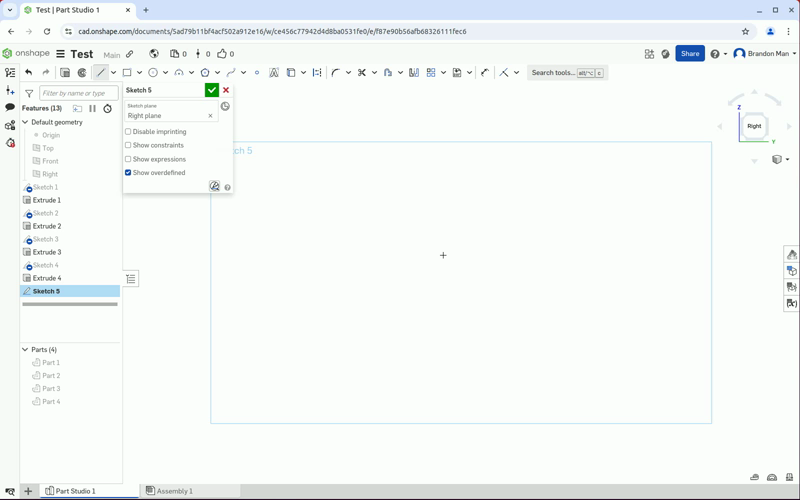
key_up(shift)
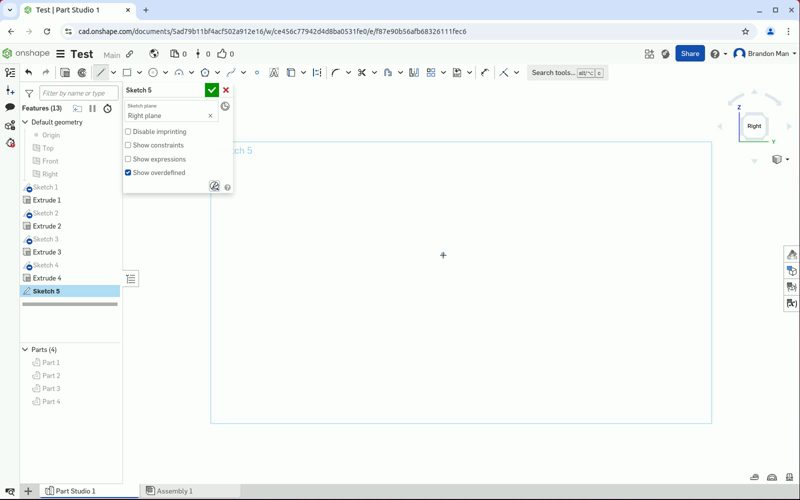
key_down(shift)
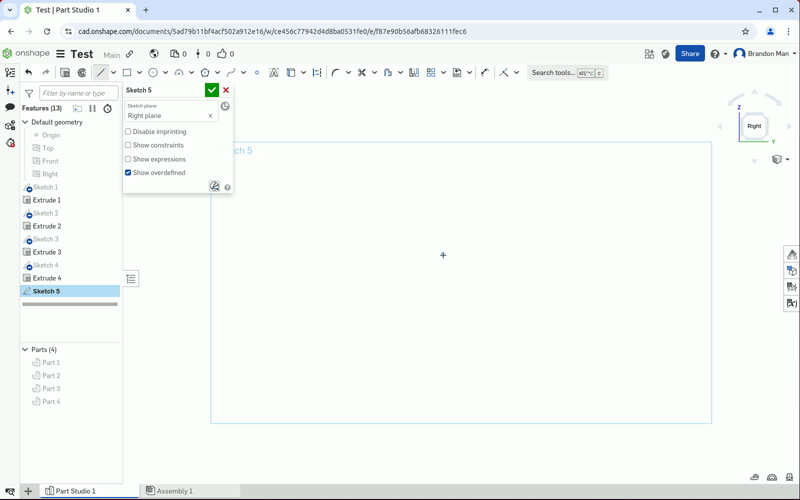
mouse_move(473, 254)
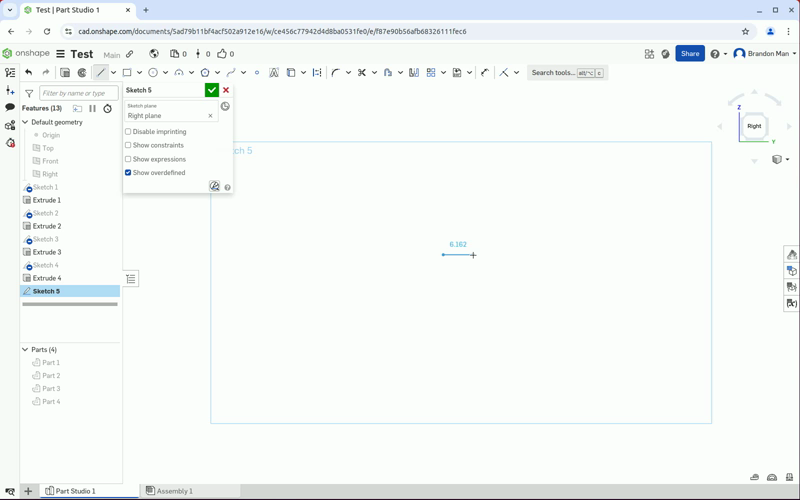
mouse_move(450, 254)
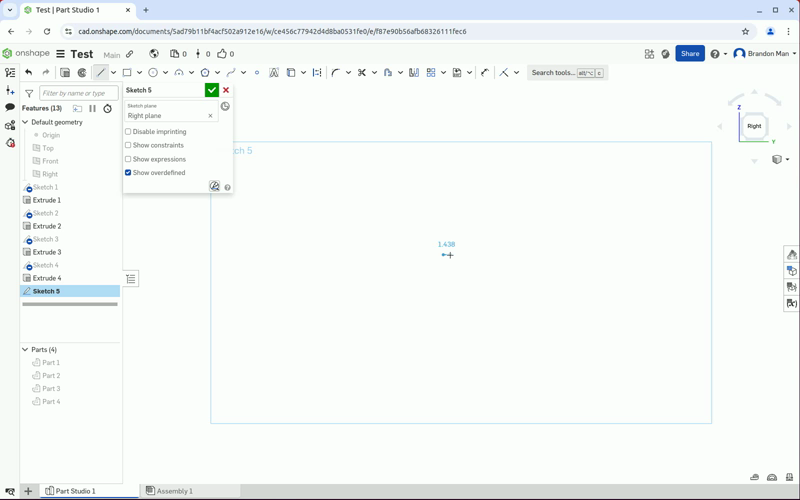
scroll(6)
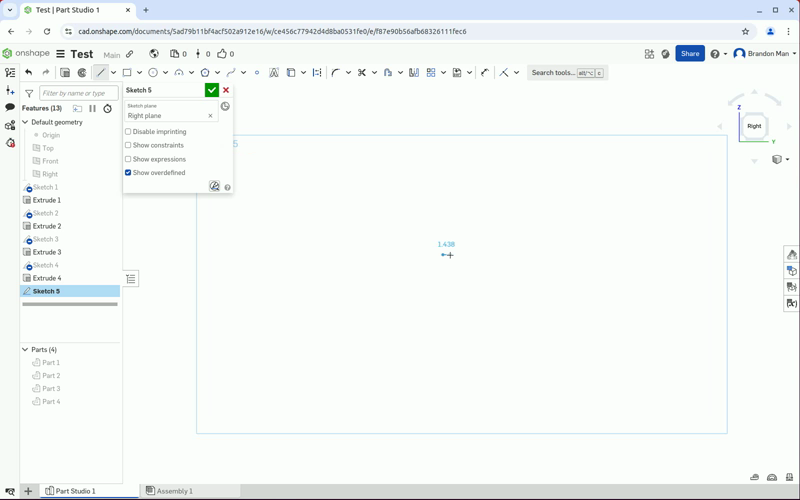
scroll(6)
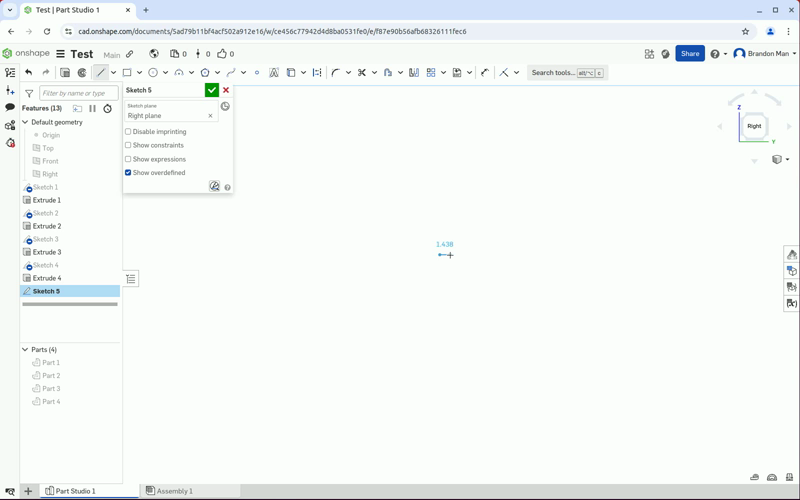
scroll(6)
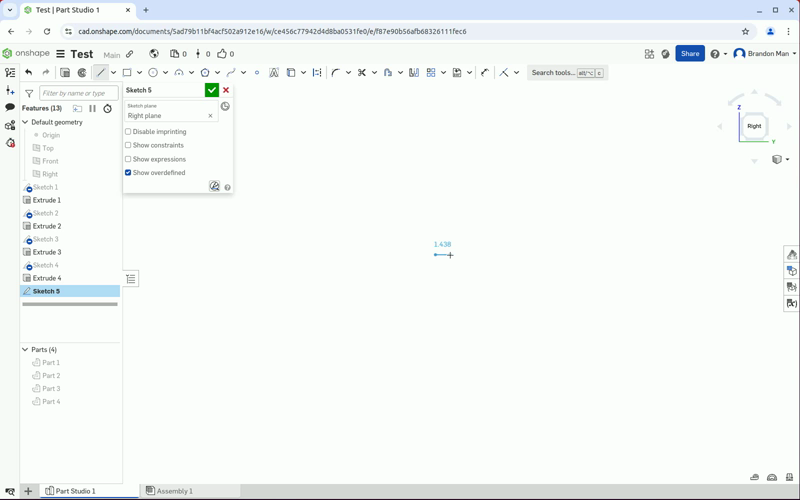
scroll(6)
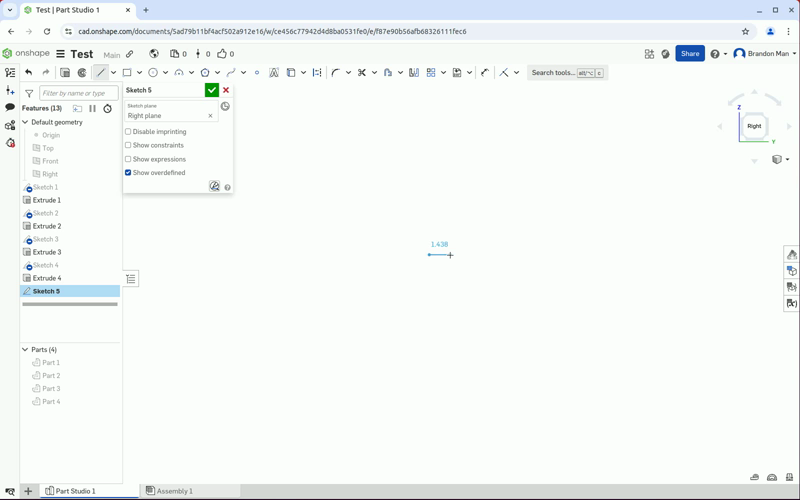
scroll(6)
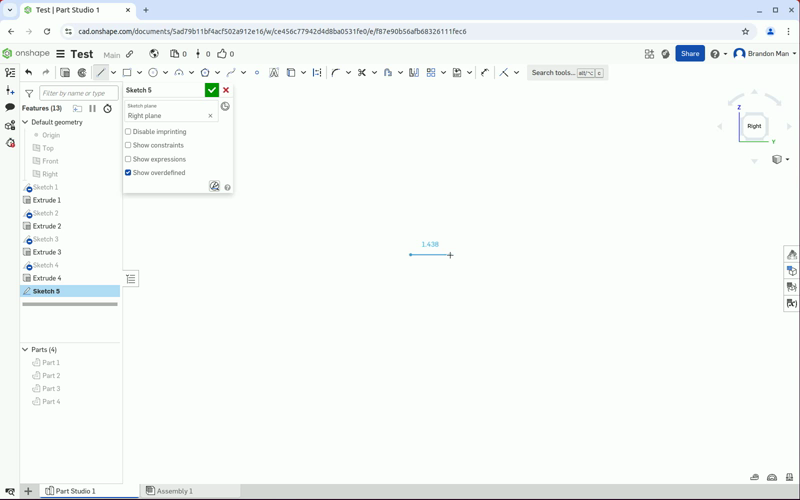
scroll(6)
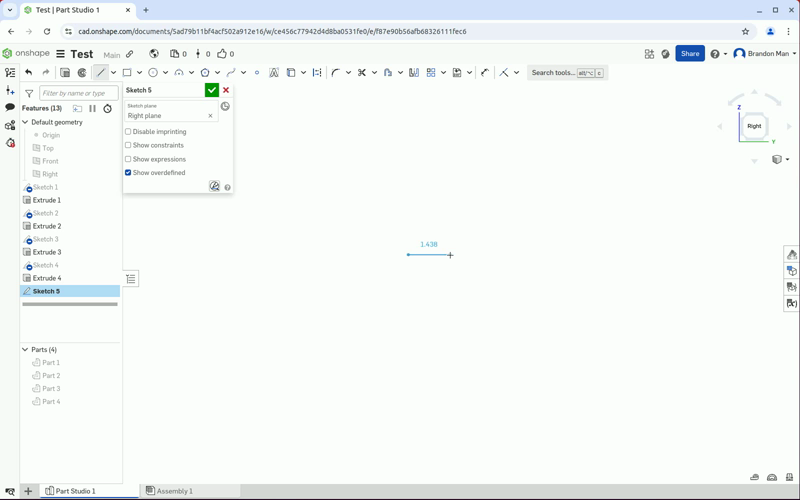
scroll(6)
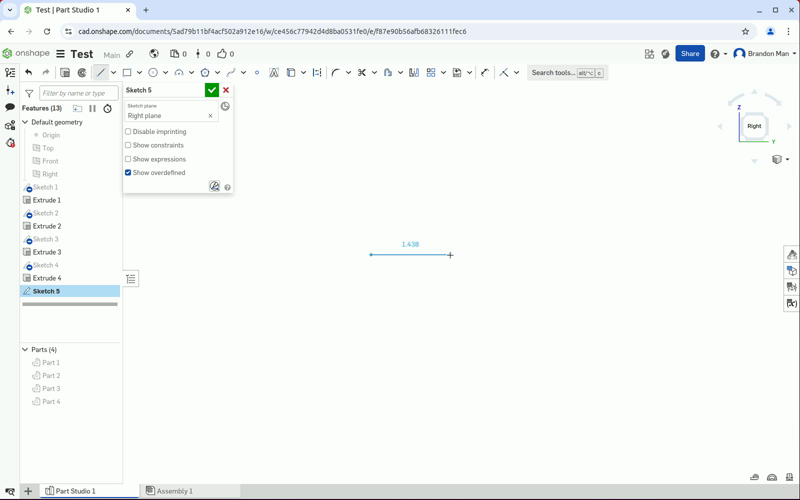
click(450, 254)
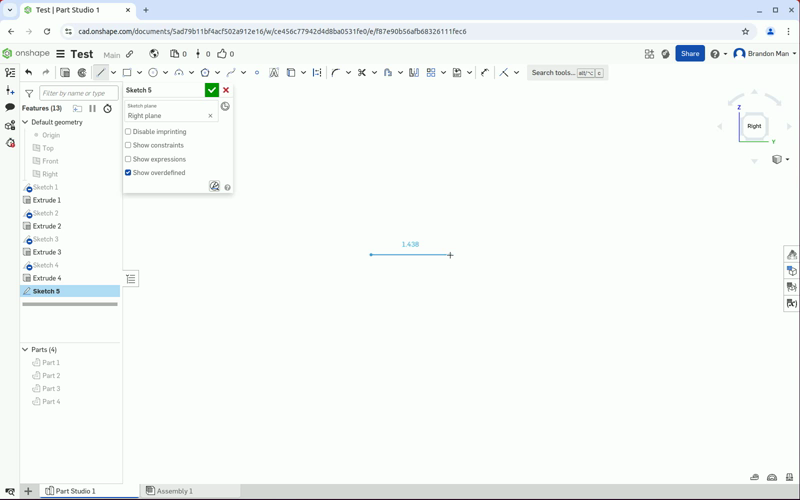
scroll(-6)
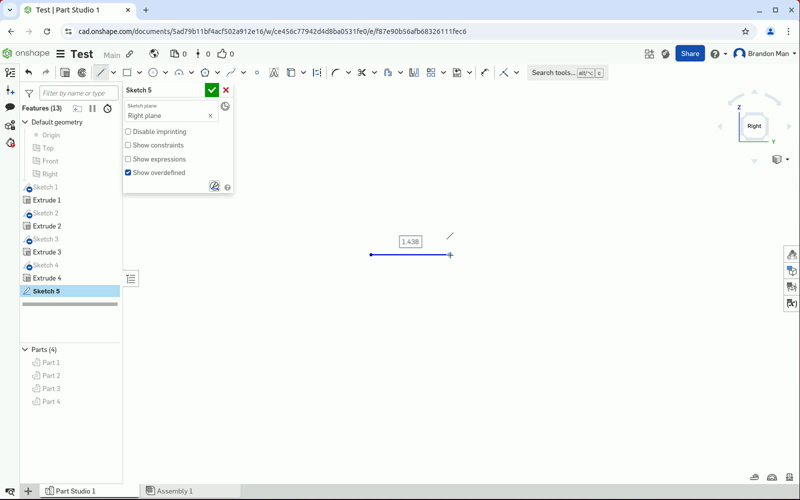
scroll(-6)
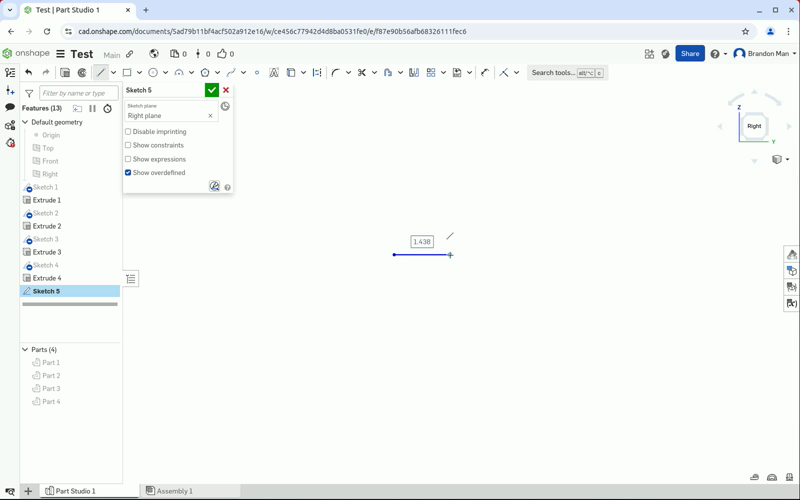
scroll(-6)
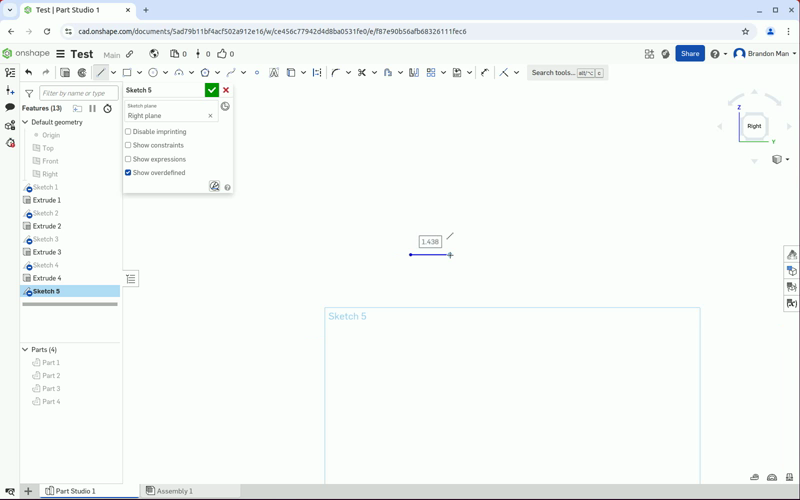
scroll(-6)
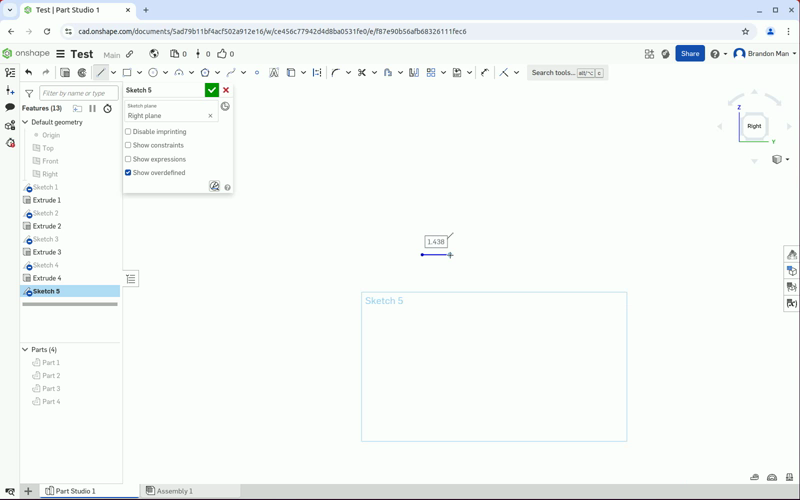
scroll(-6)
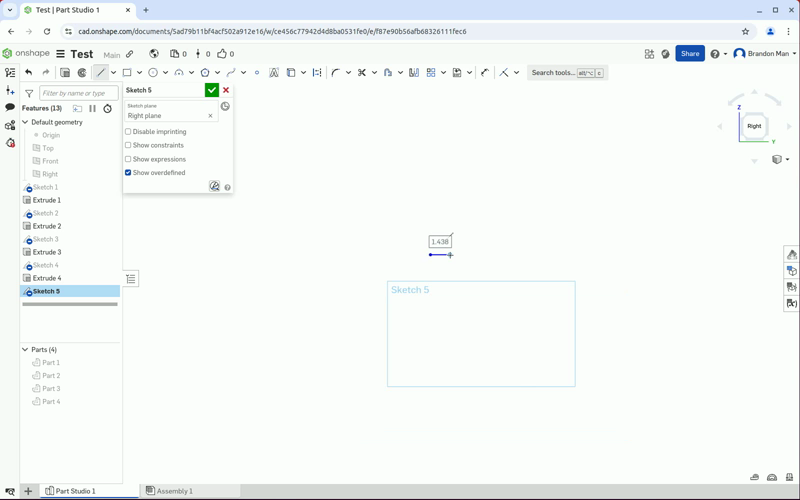
scroll(-6)
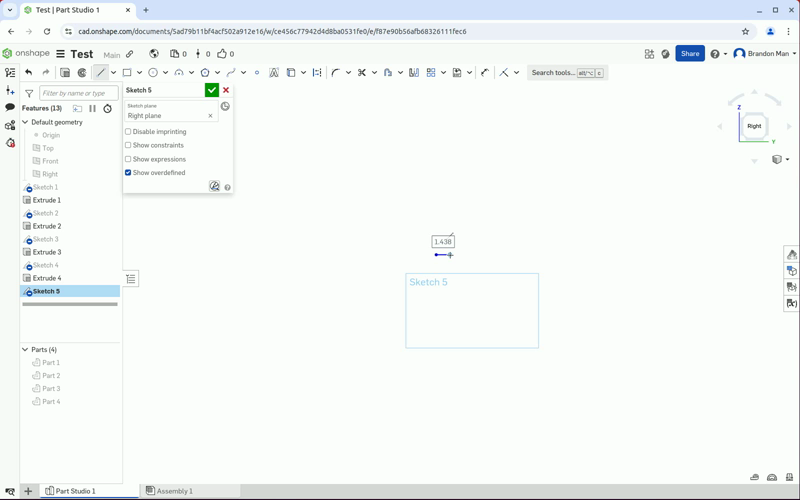
scroll(-6)
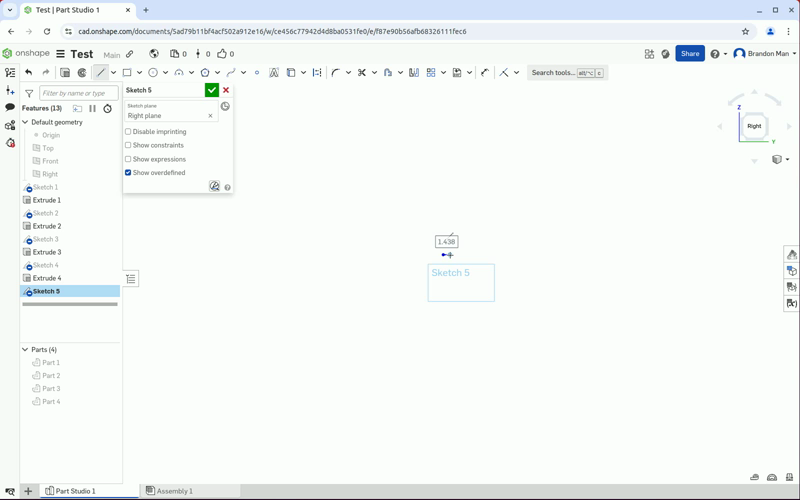
key_up(shift)
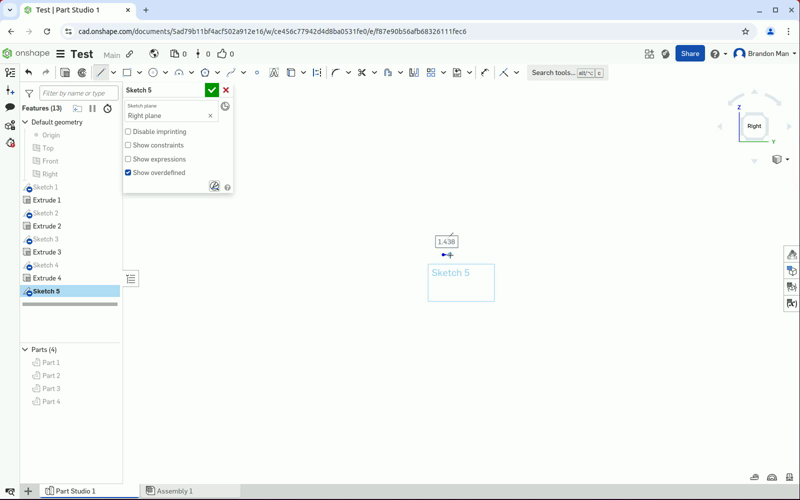
key_down(shift)
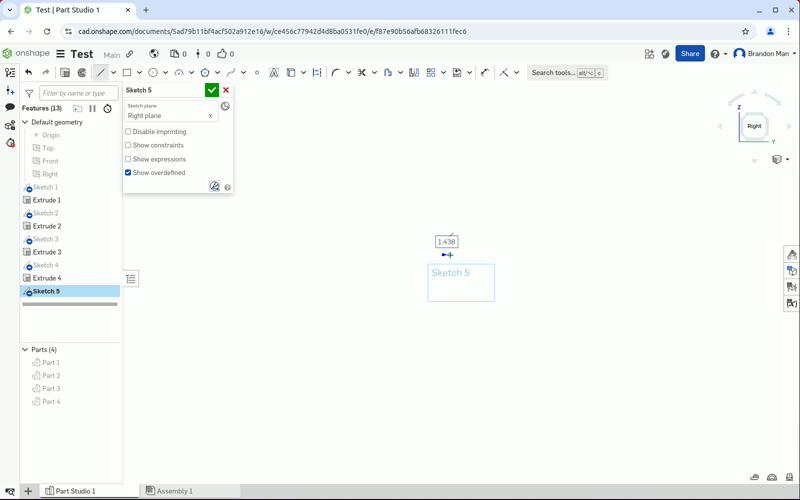
mouse_move(480, 254)
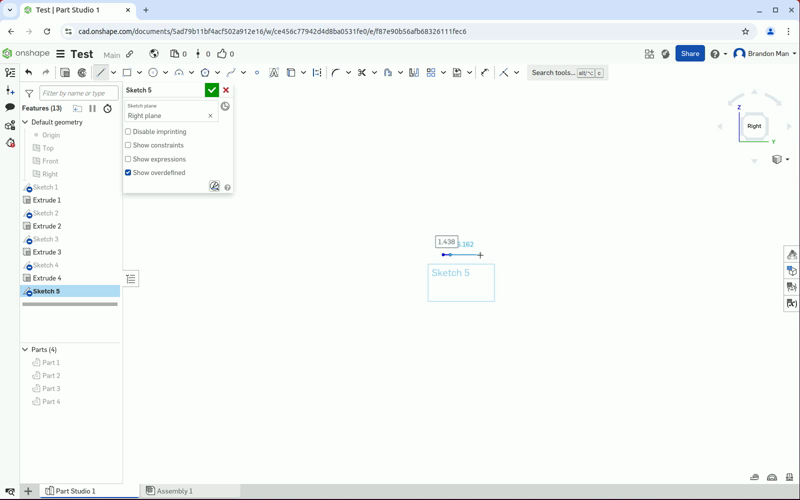
mouse_move(450, 240)
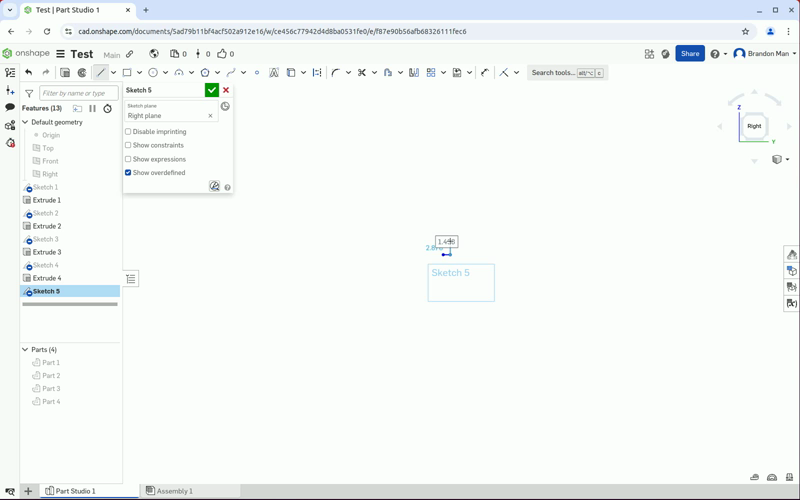
click(450, 240)
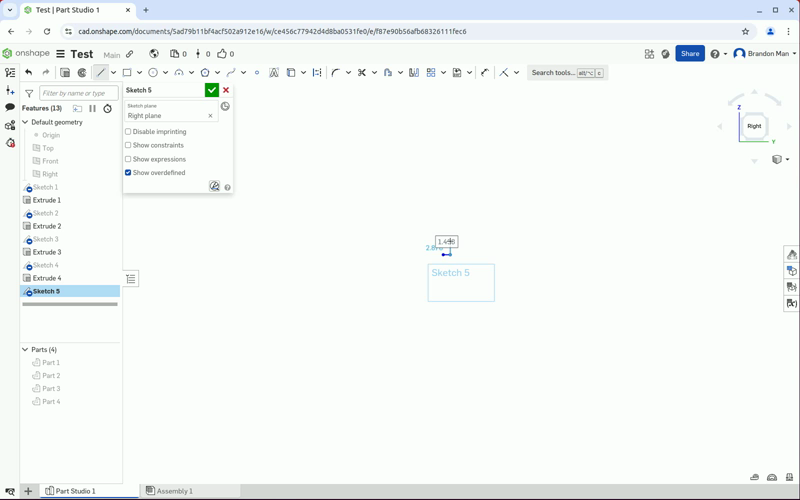
key_up(shift)
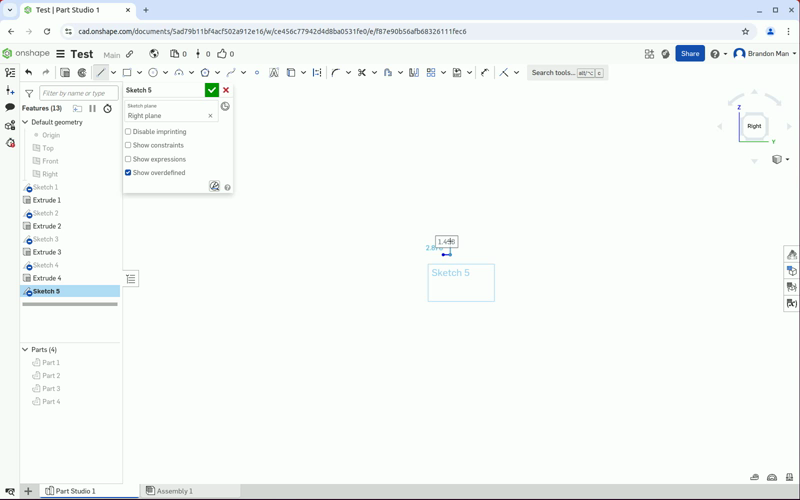
key_down(shift)
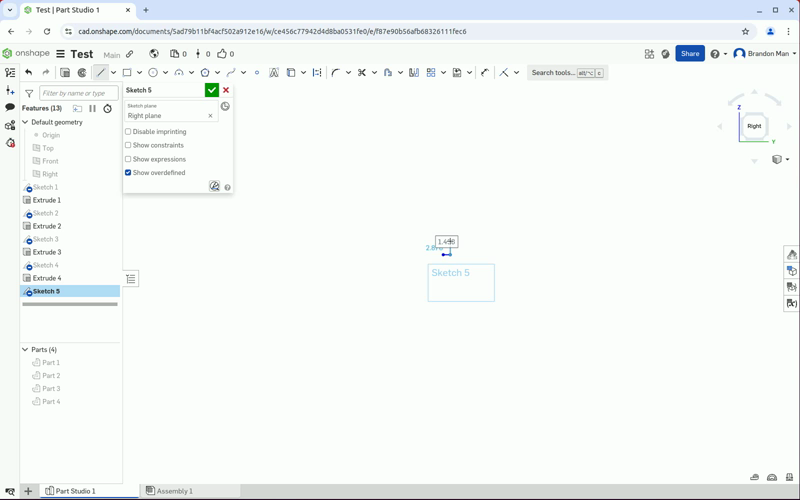
mouse_move(480, 240)
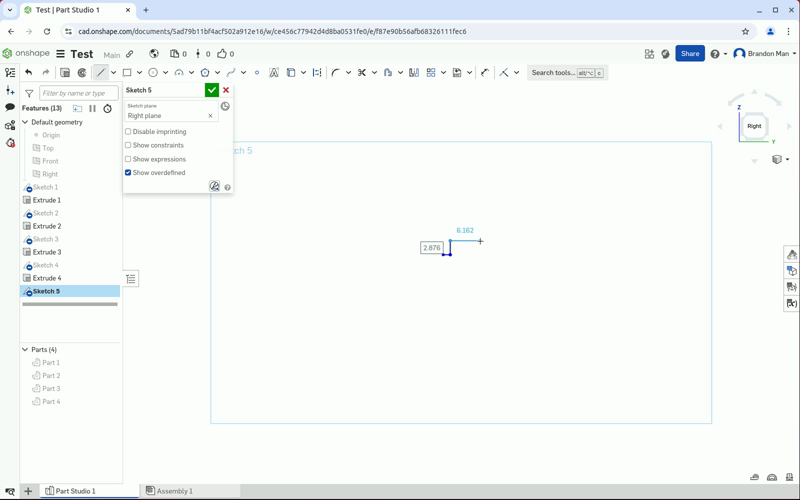
mouse_move(443, 240)
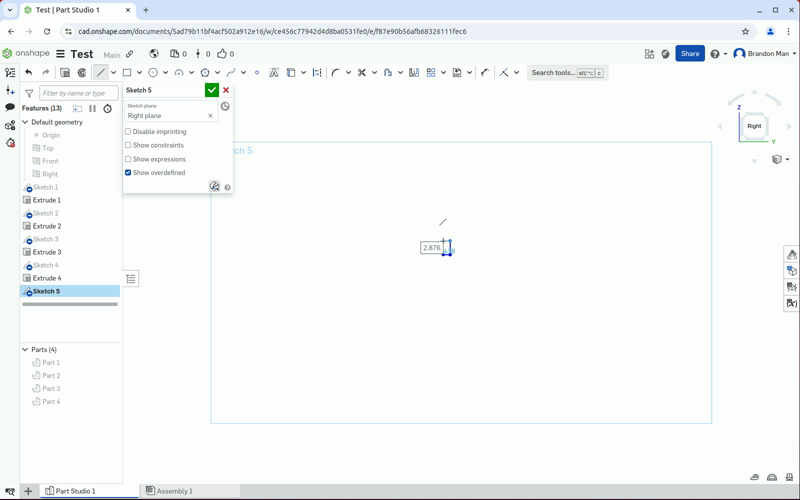
scroll(6)
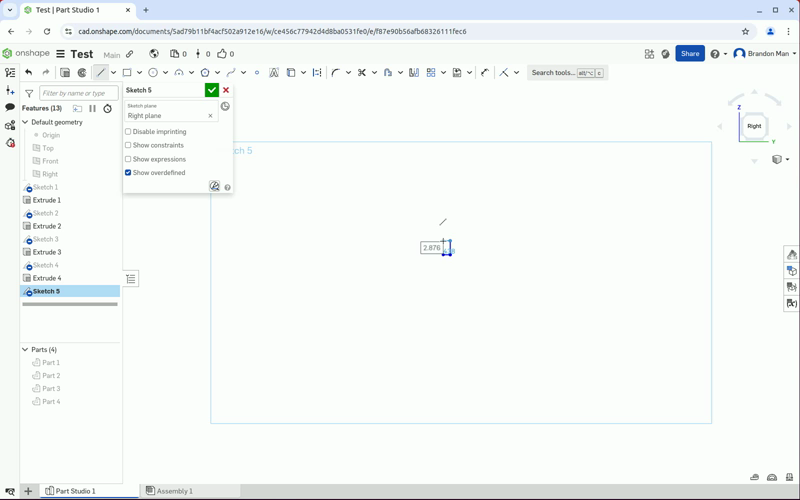
scroll(6)
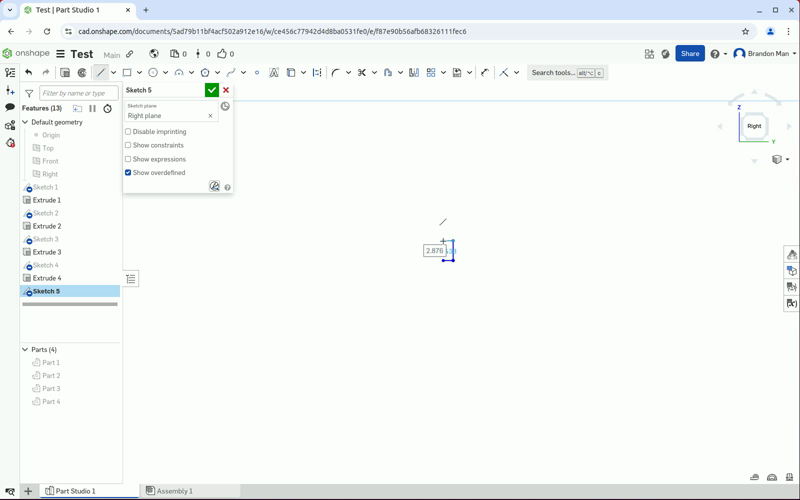
scroll(6)
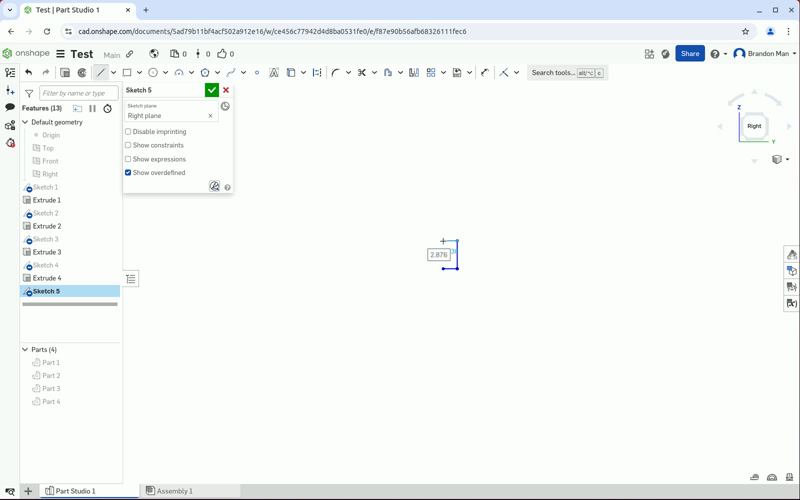
scroll(6)
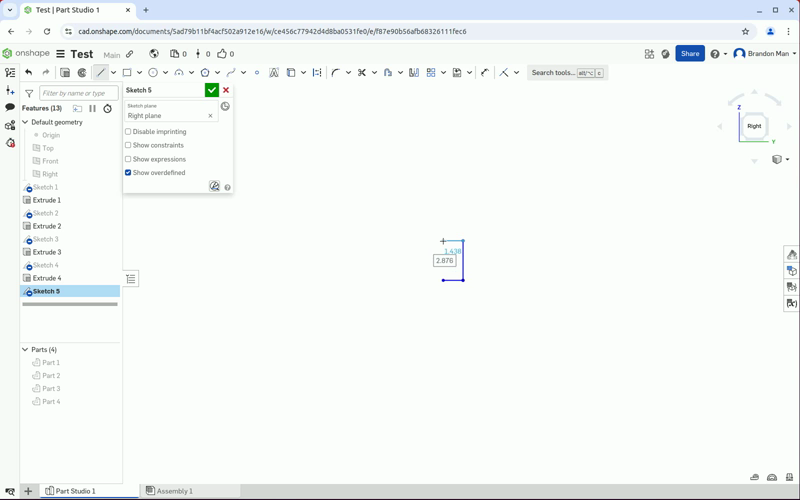
scroll(6)
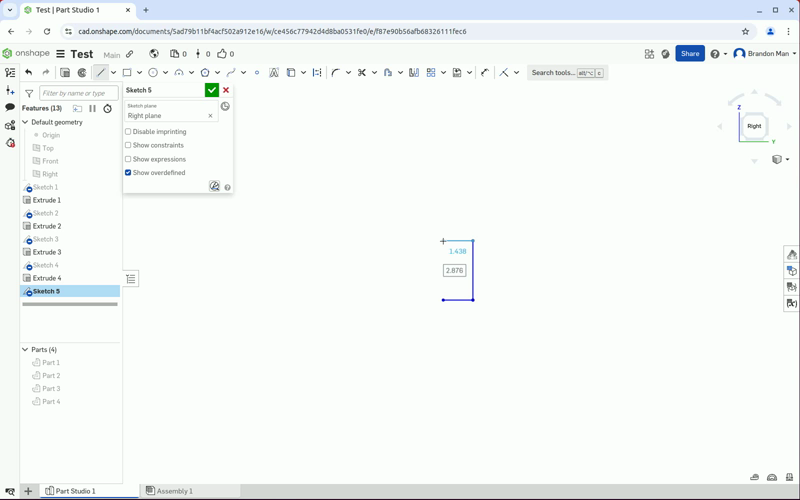
scroll(6)
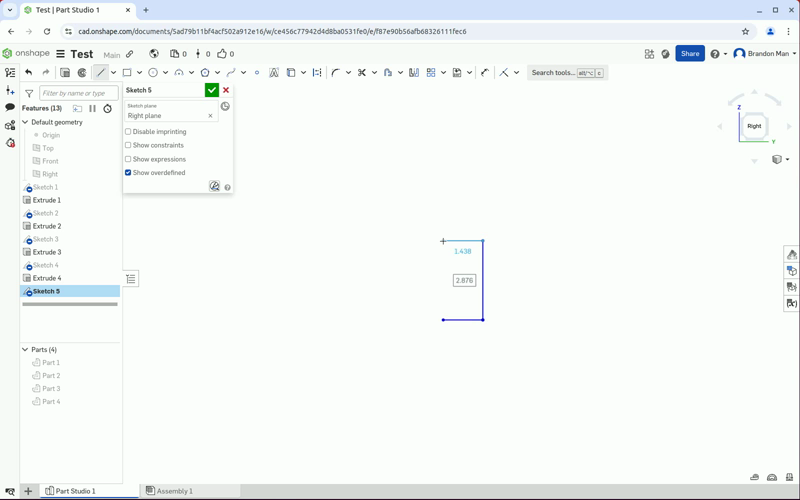
scroll(6)
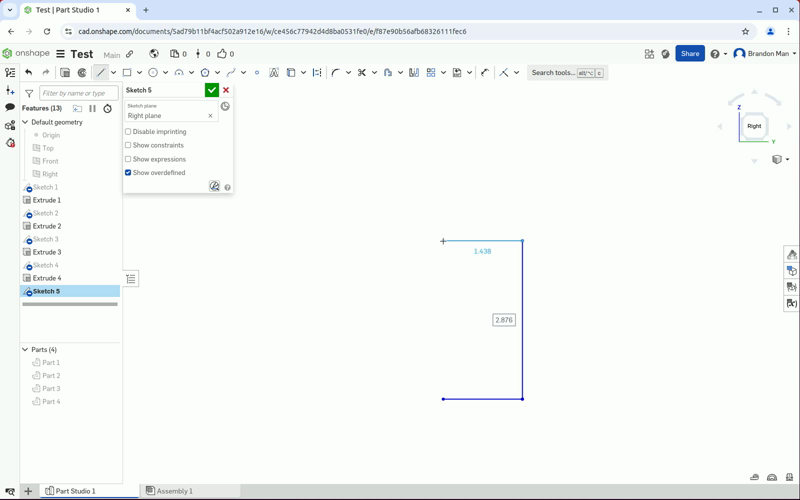
click(443, 240)
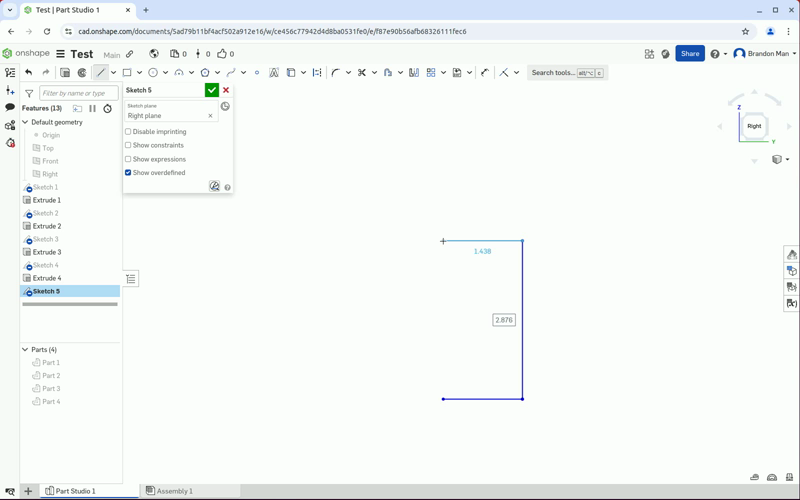
scroll(-6)
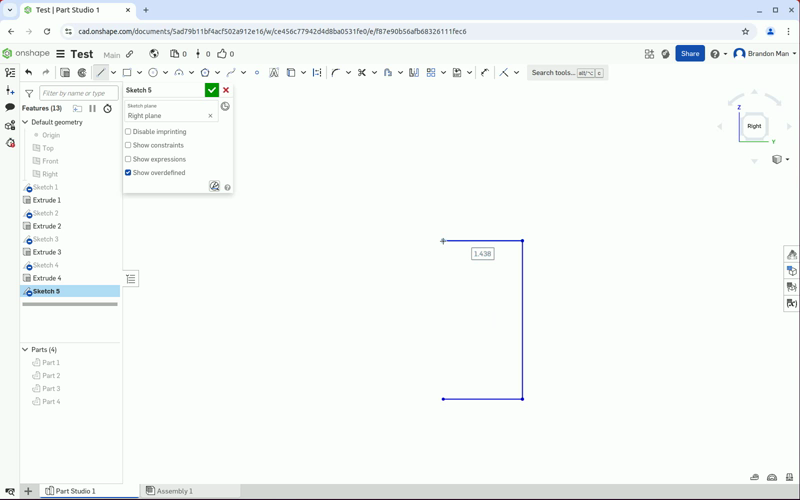
scroll(-6)
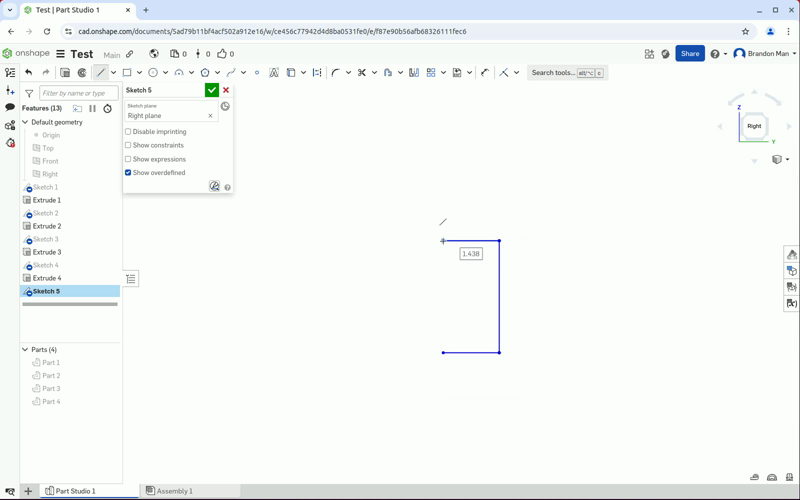
scroll(-6)
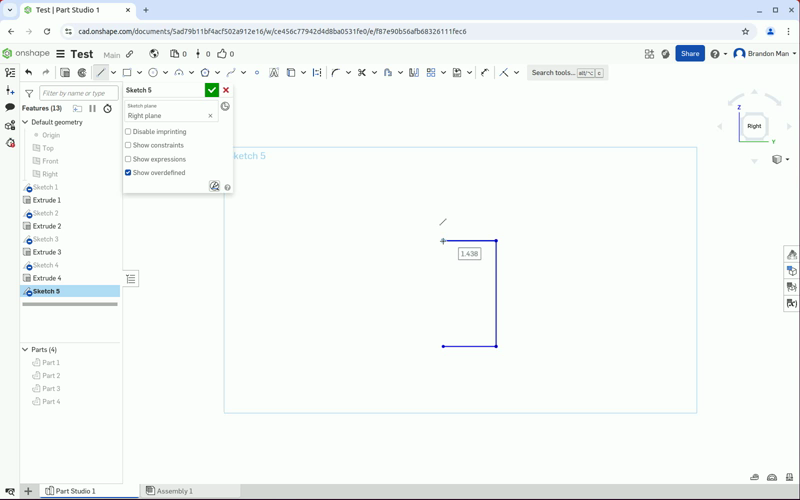
scroll(-6)
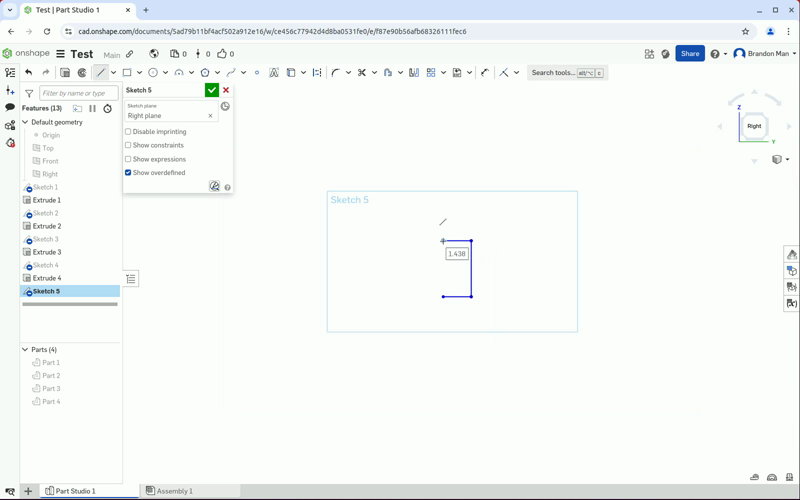
scroll(-6)
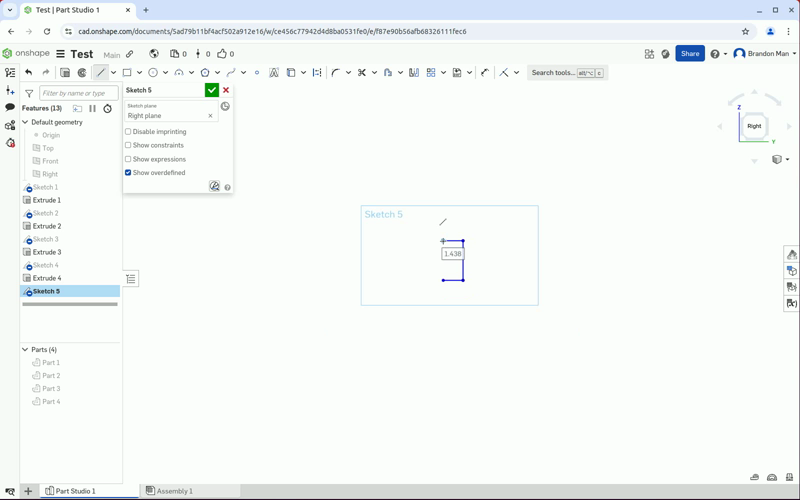
scroll(-6)
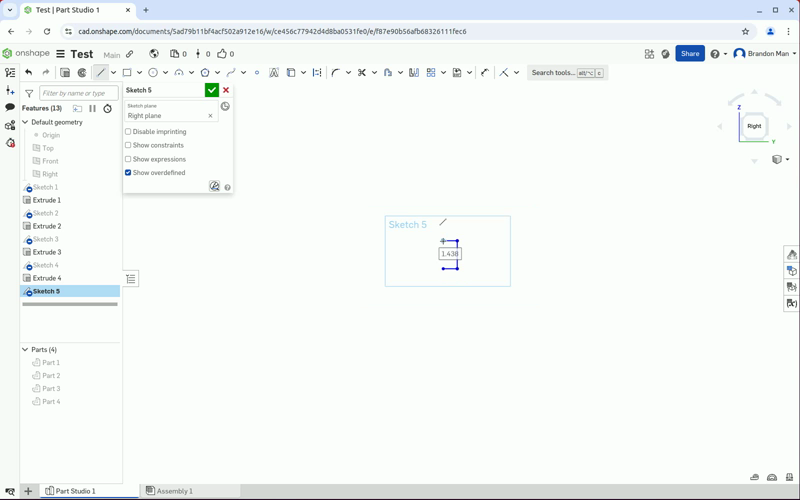
scroll(-6)
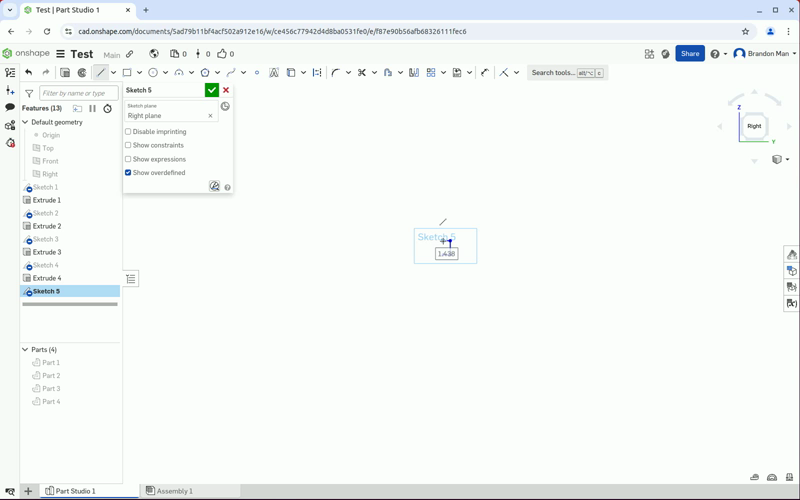
key_up(shift)
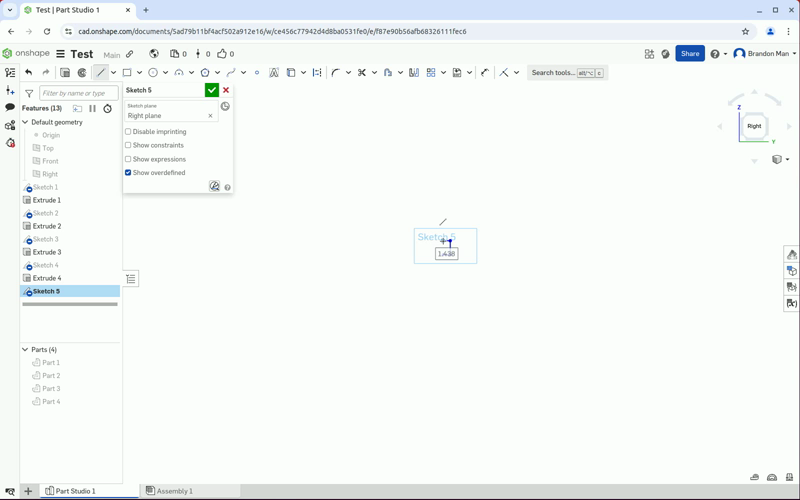
mouse_move(473, 240)
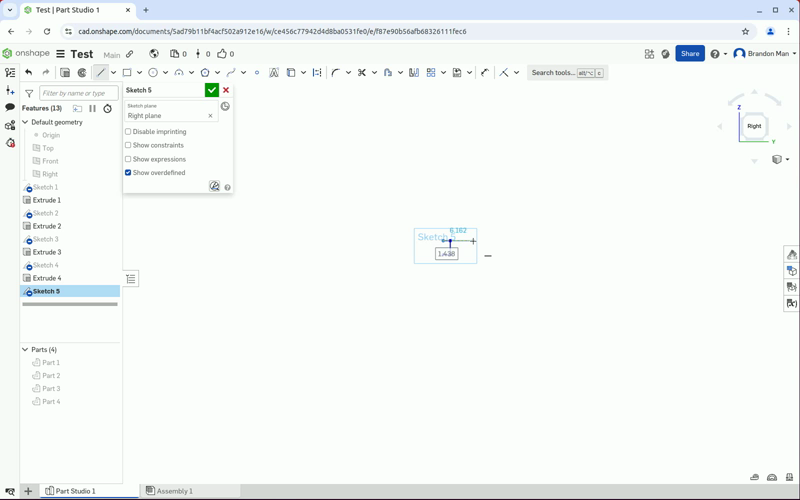
key_down(shift)
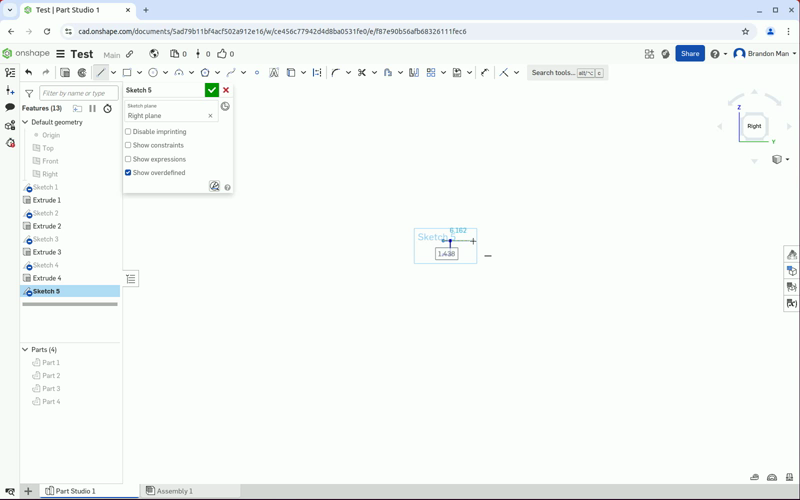
mouse_move(443, 254)
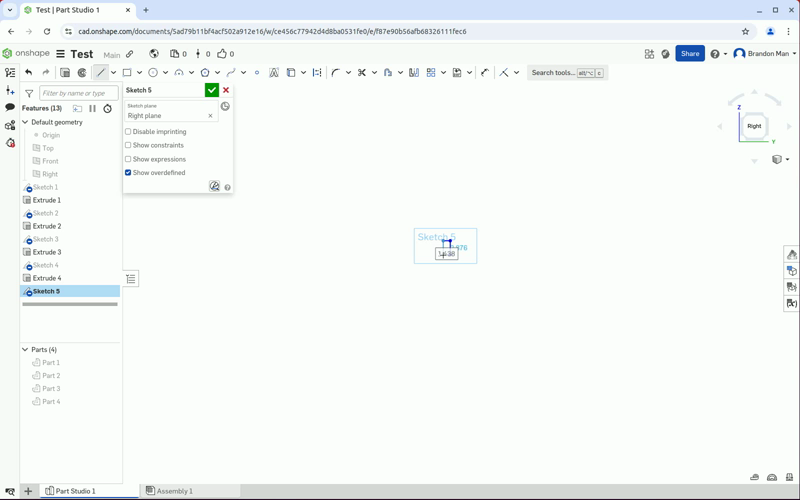
key_up(shift)
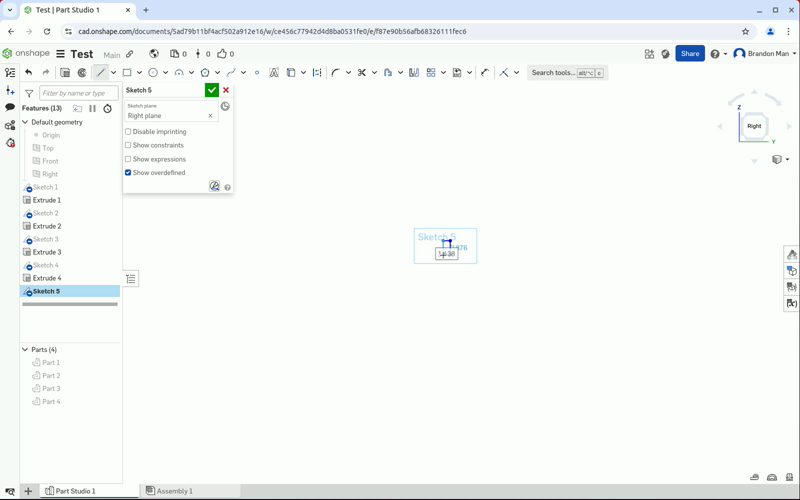
click(443, 254)
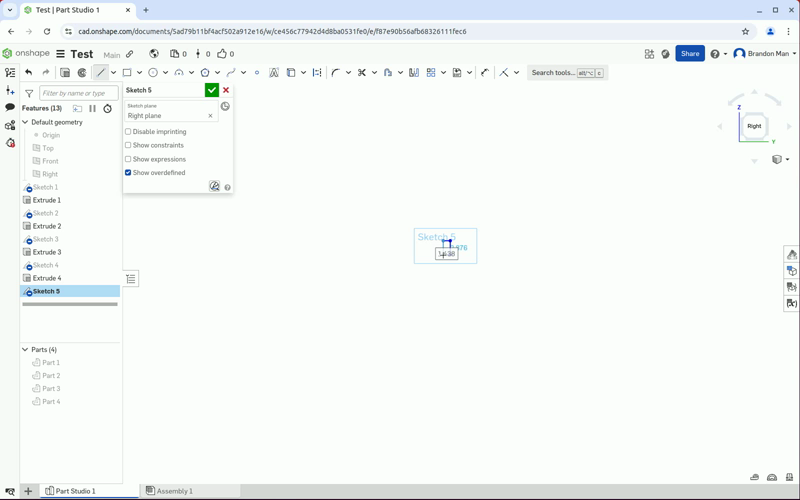
key(esc)
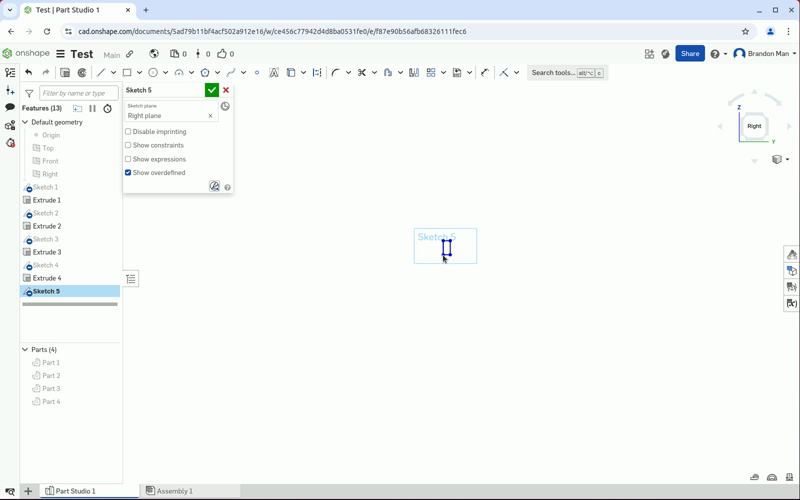
mouse_move(444, 246)
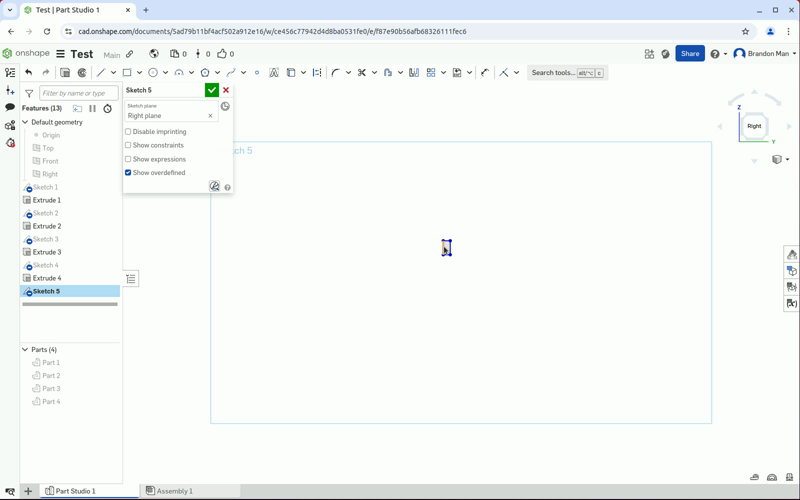
scroll(6)
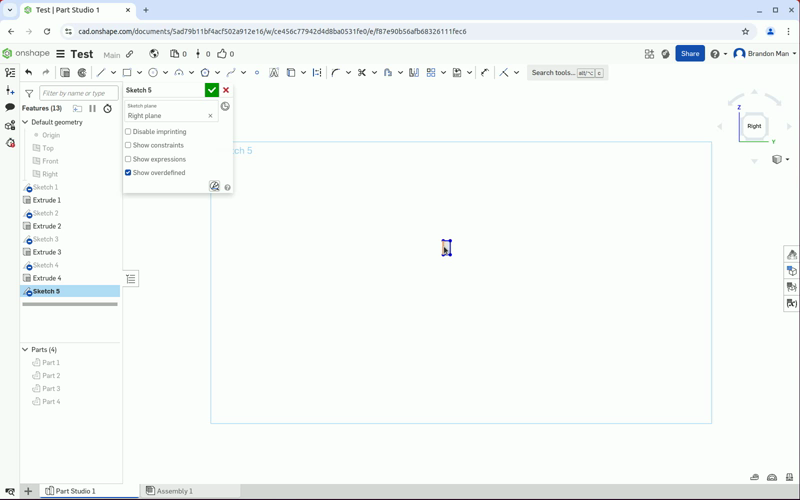
scroll(6)
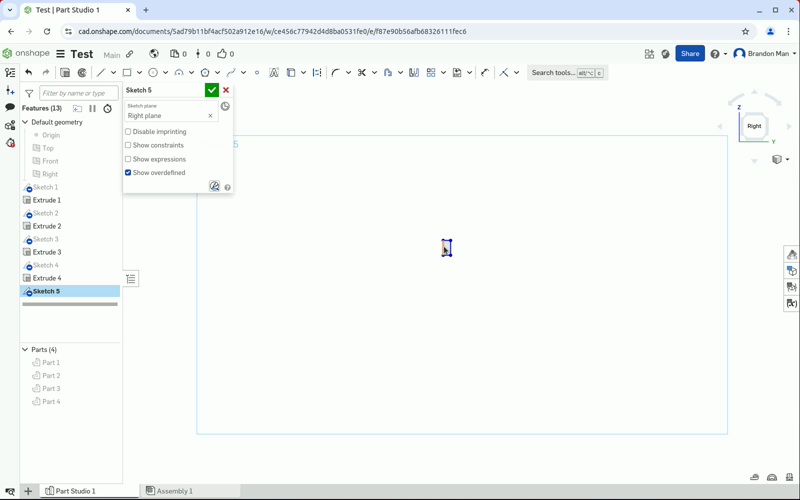
scroll(6)
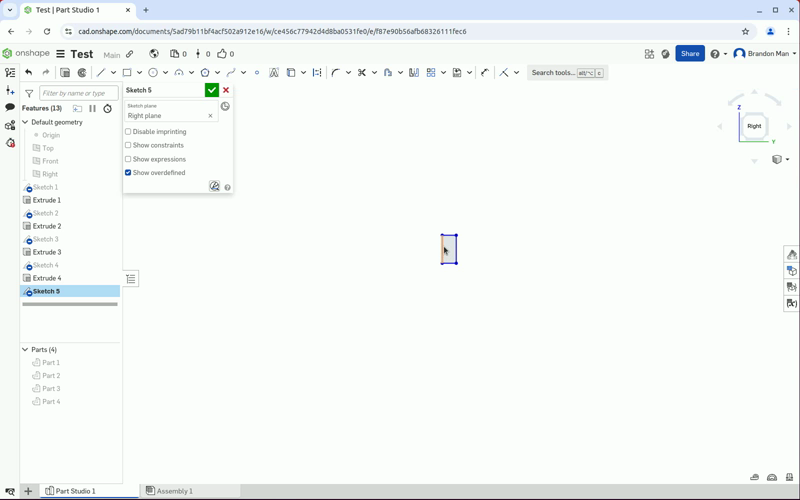
scroll(6)
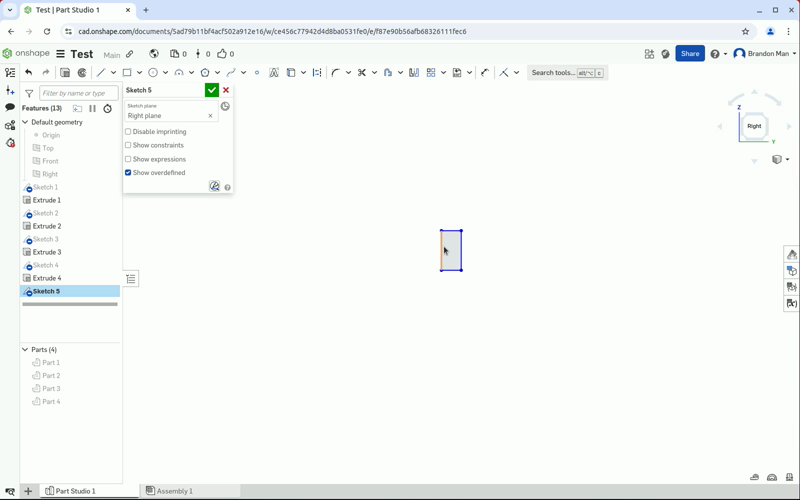
scroll(6)
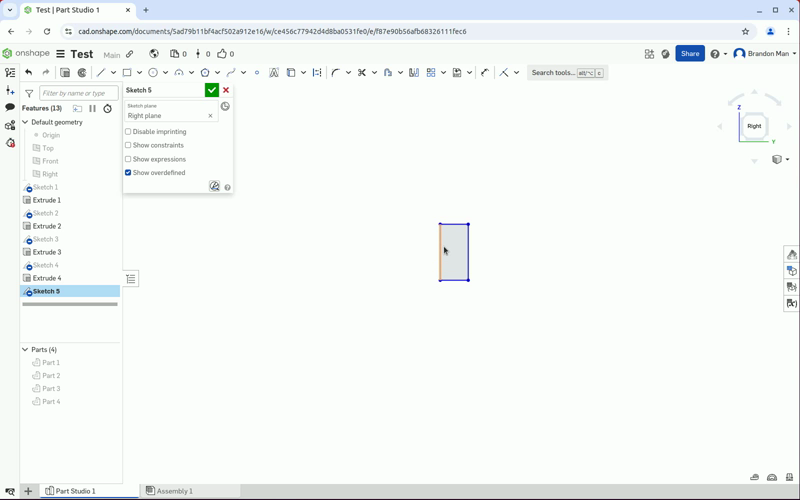
scroll(6)
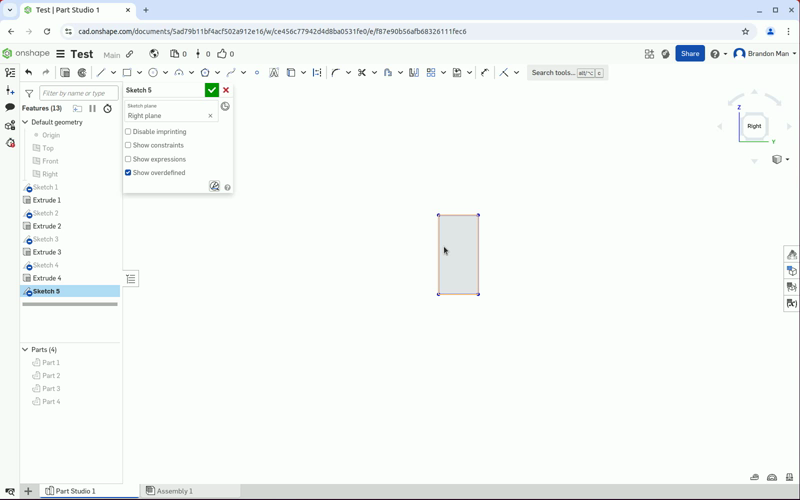
scroll(6)
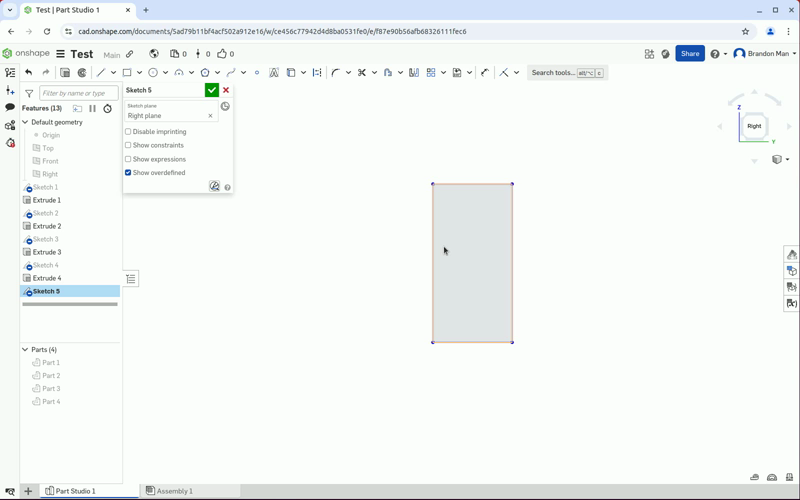
click(444, 246)
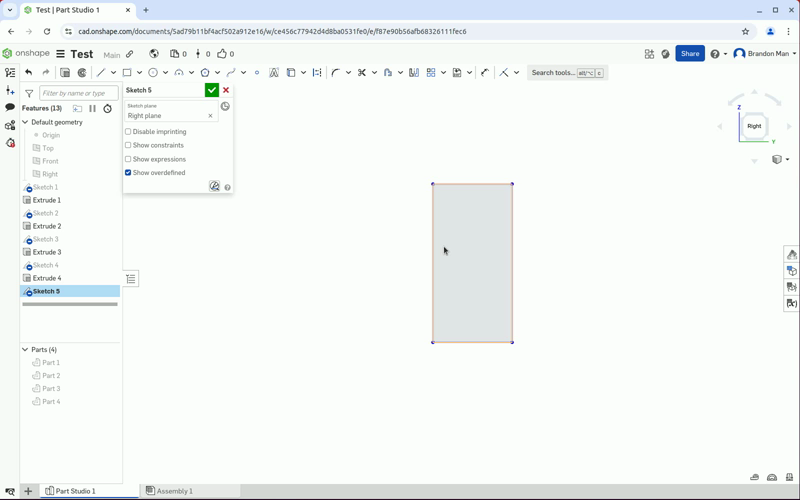
scroll(-6)
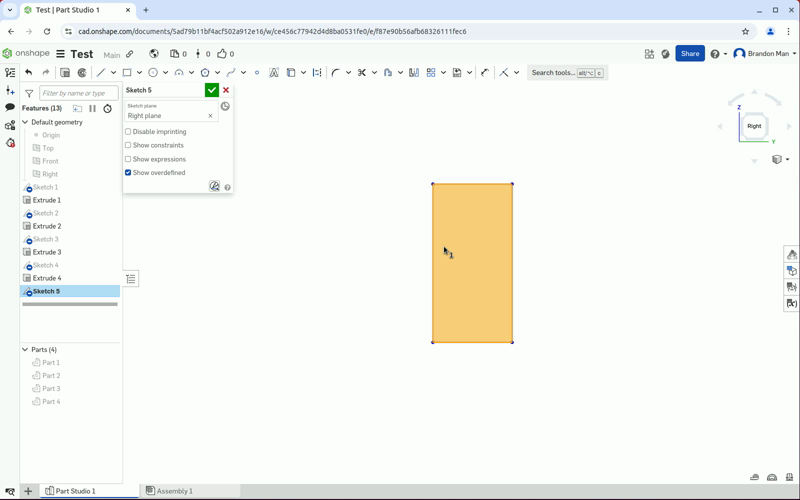
scroll(-6)
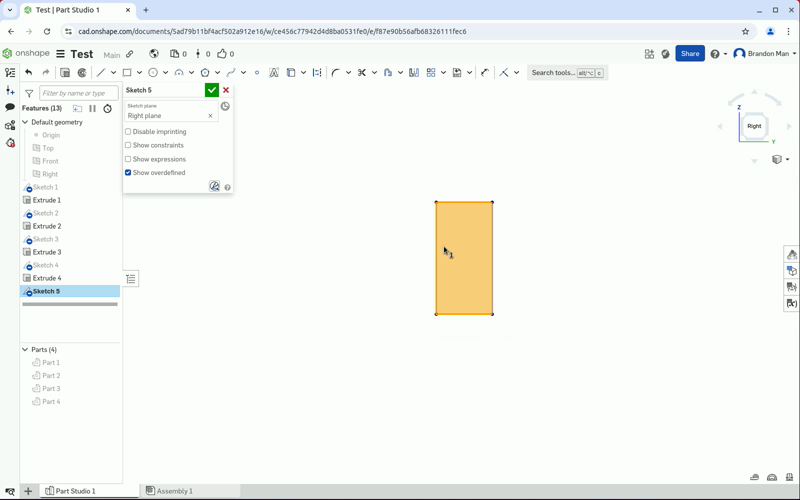
scroll(-6)
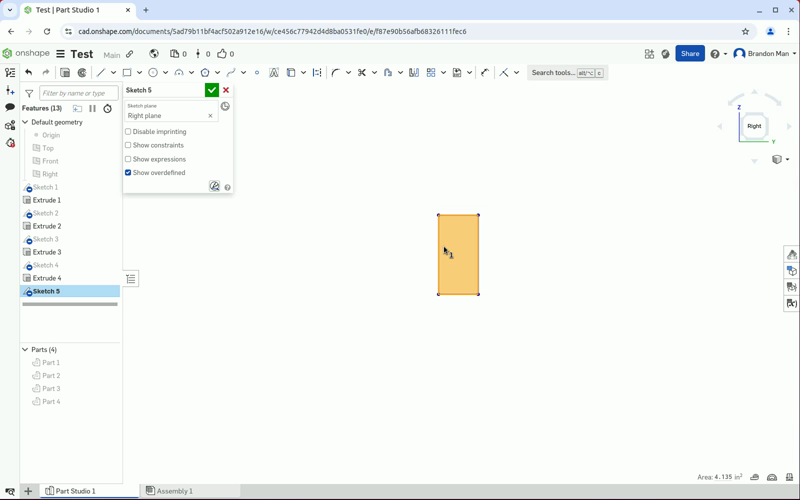
scroll(-6)
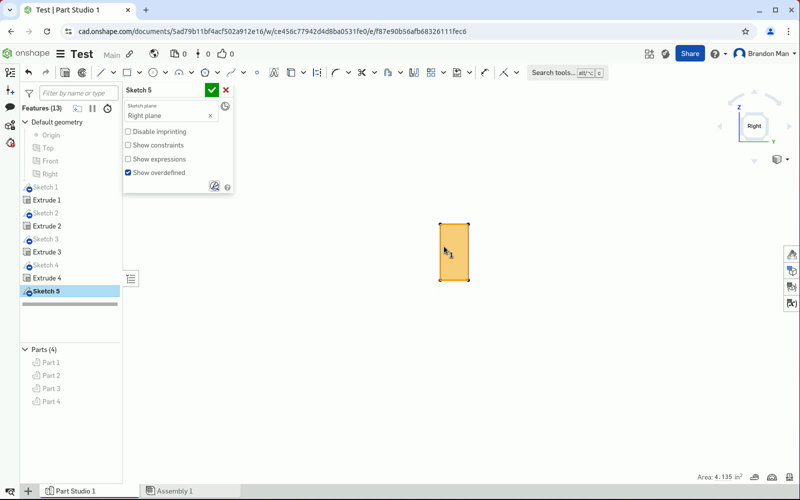
scroll(-6)
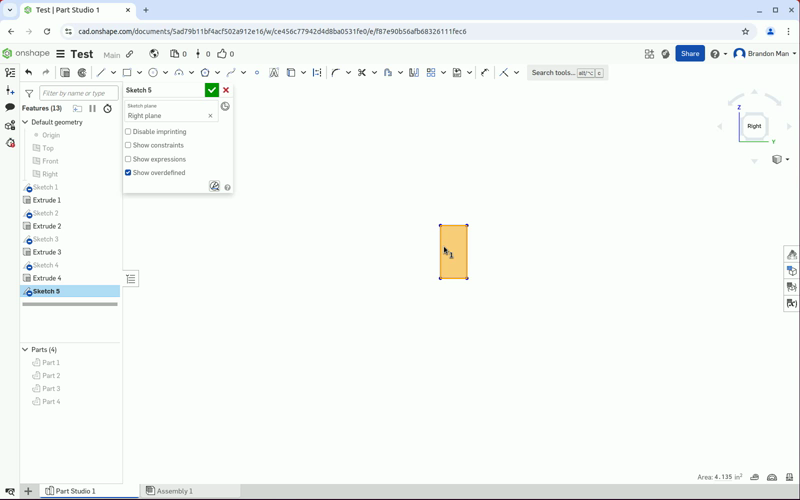
scroll(-6)
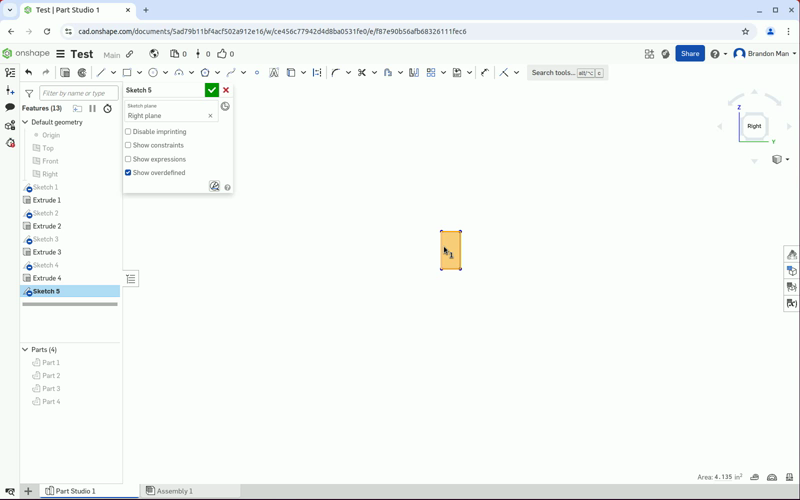
scroll(-6)
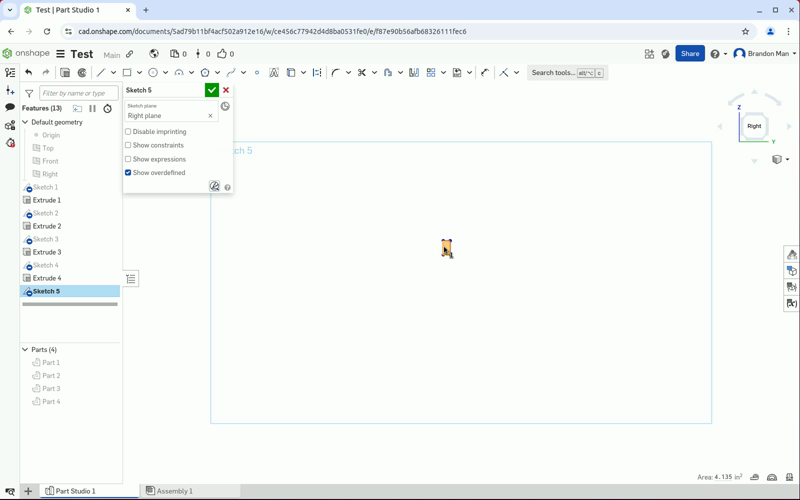
mouse_move(73, 352)
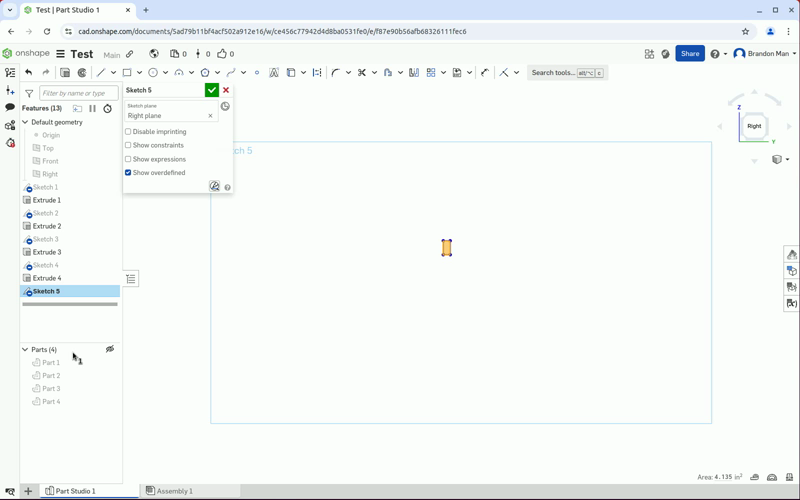
key(shift+y)
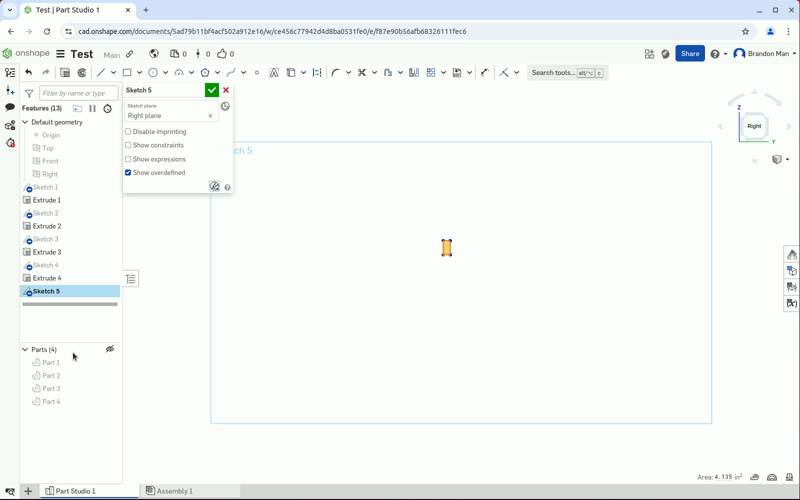
key(shift+e)
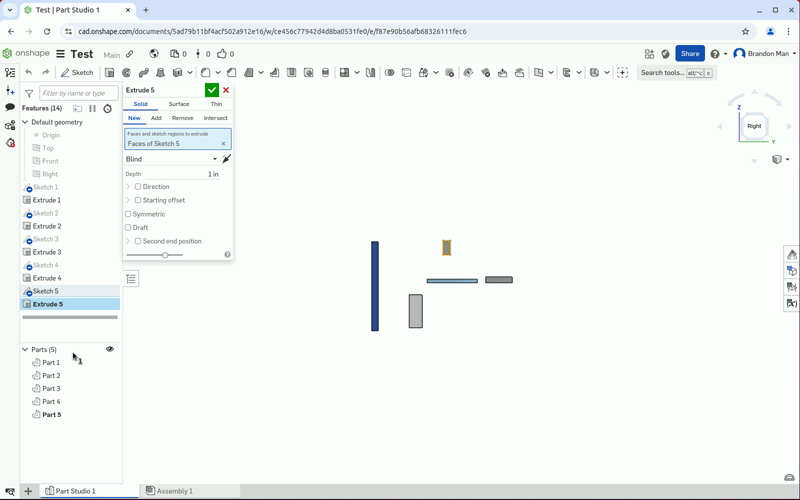
mouse_move(143, 106)
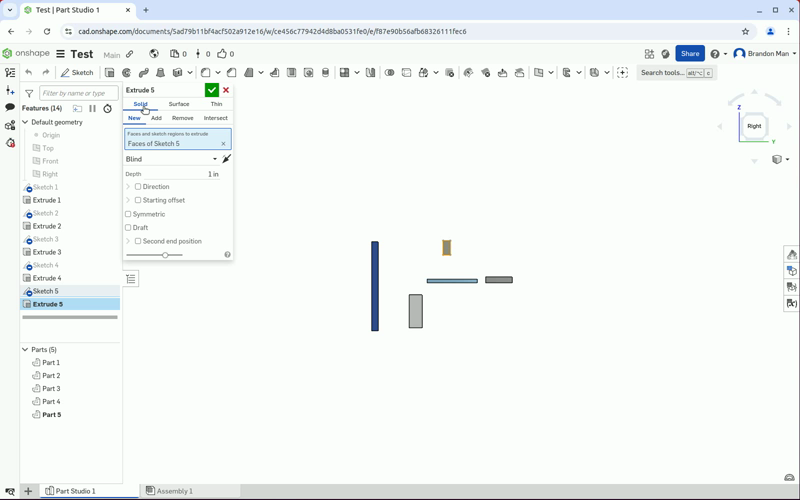
click(143, 106)
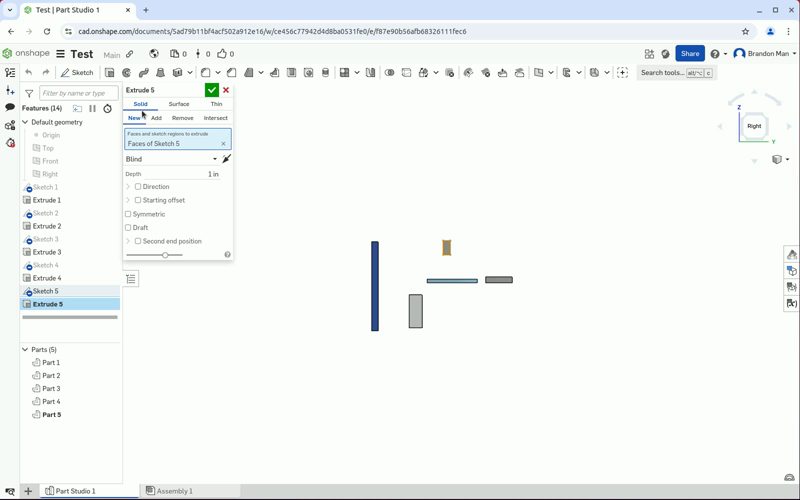
mouse_move(137, 120)
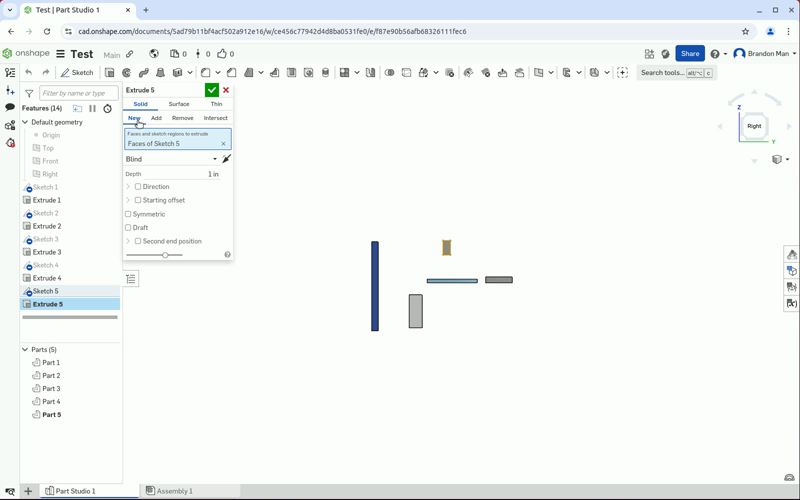
click(137, 120)
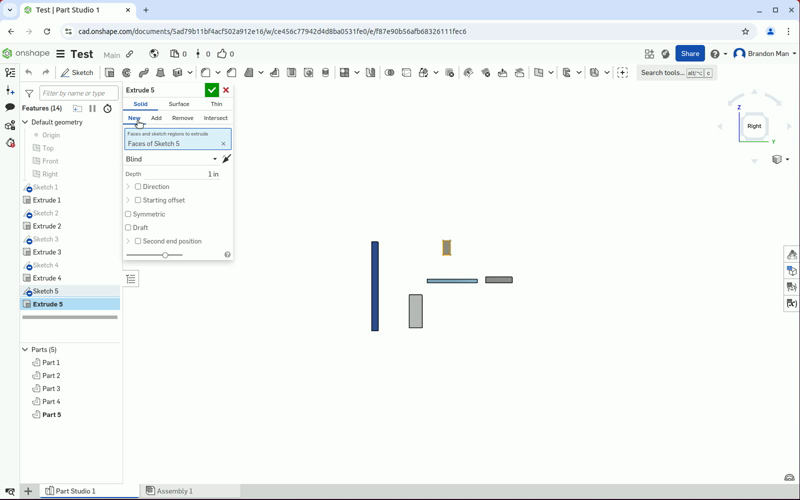
key(tab, 4)
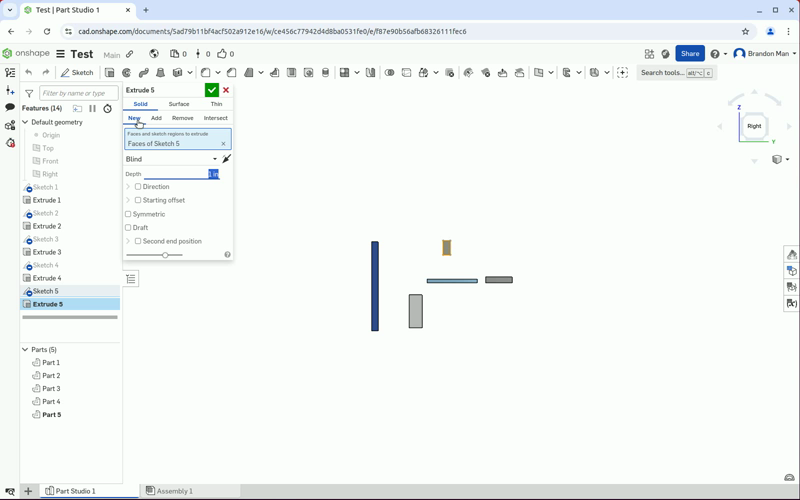
text(36.588)
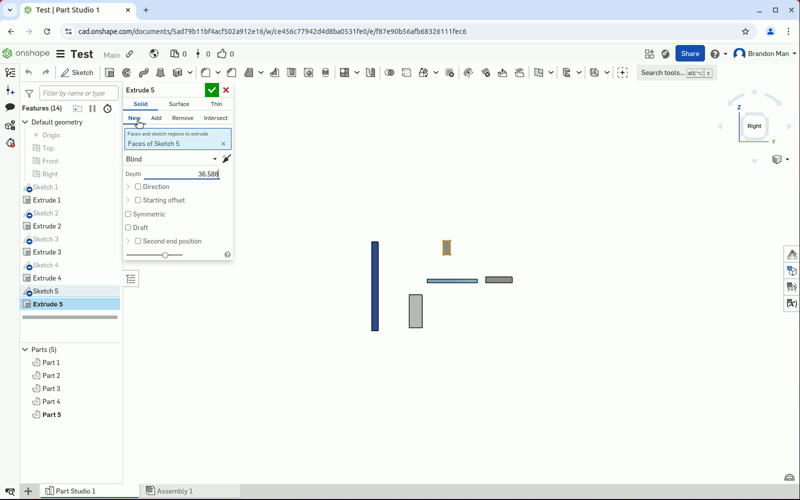
key(tab, 3)
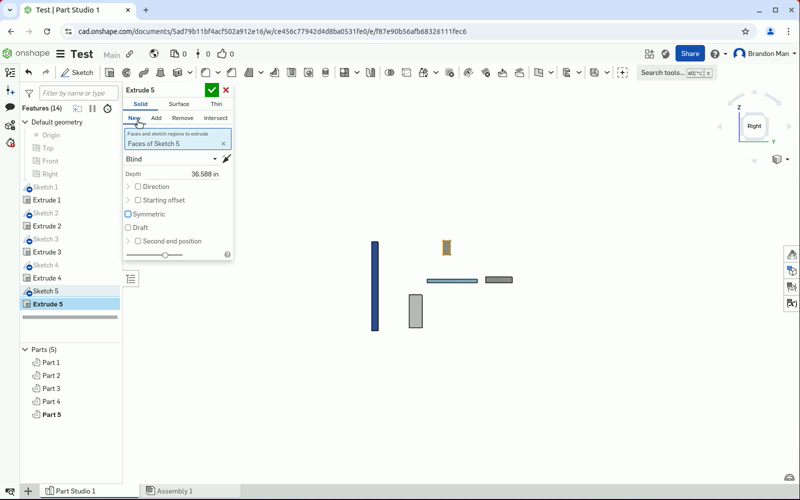
key(space)
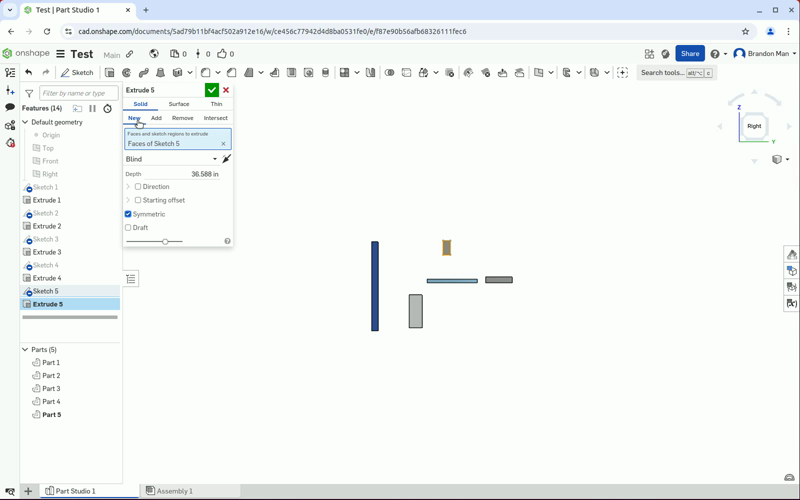
key(enter)
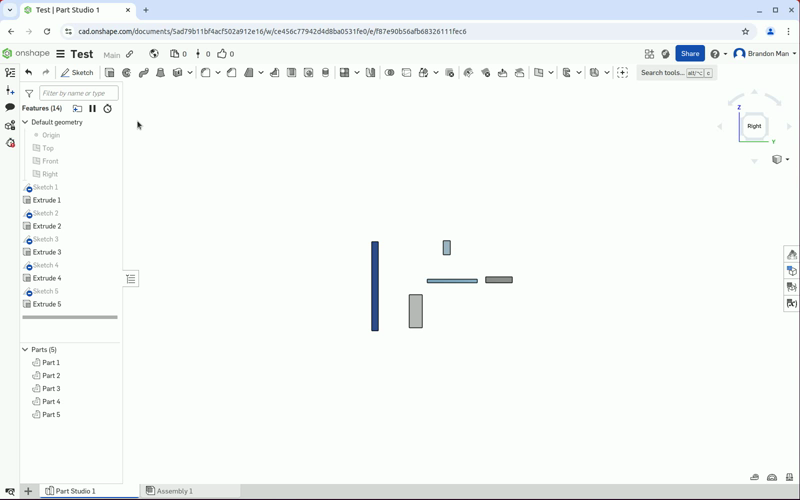
key(shift+h)
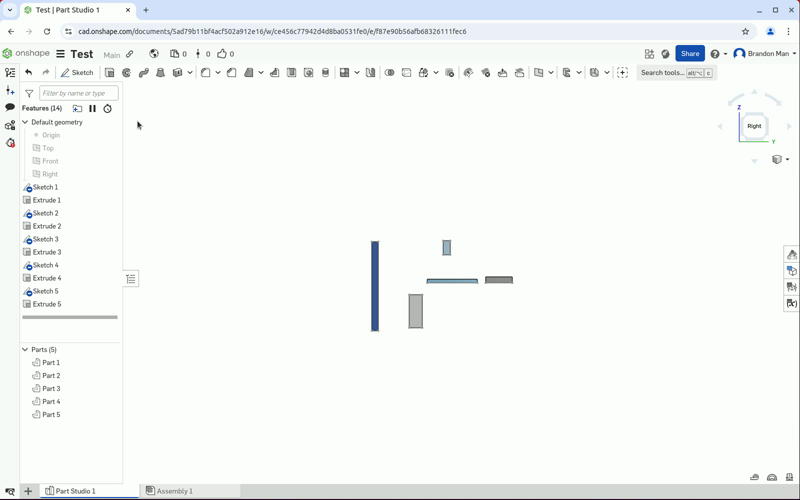
key(shift+h)
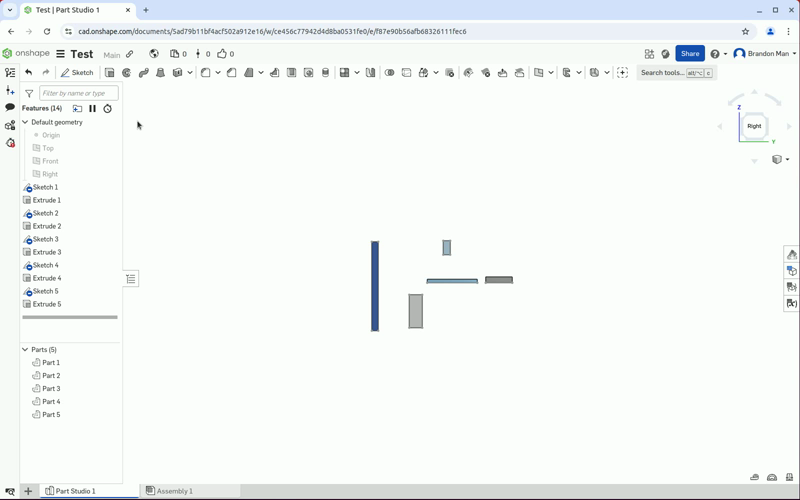
key(shift+7)
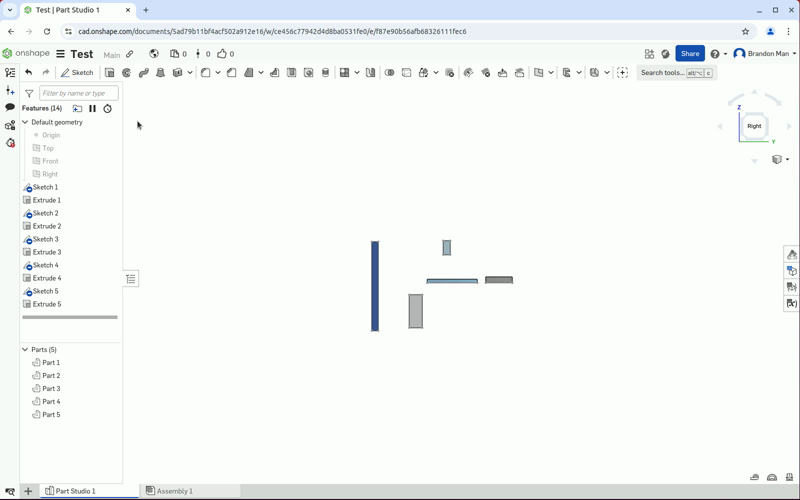
key(right, 2)
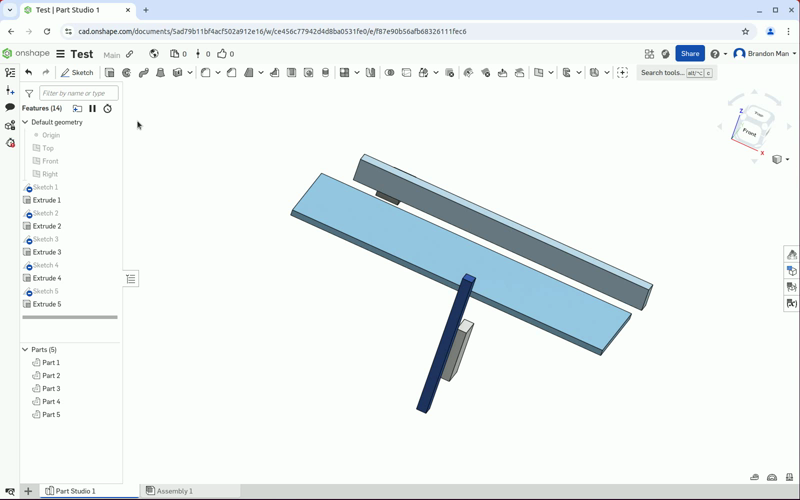
key(down, 2)
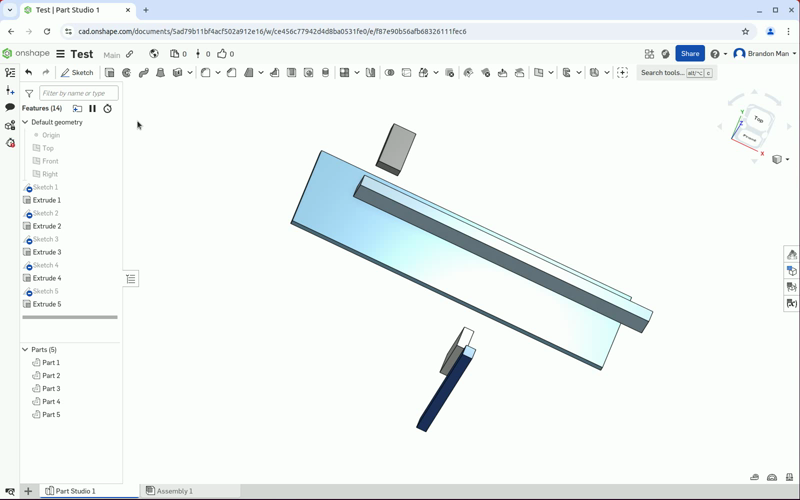
key(up, 2)
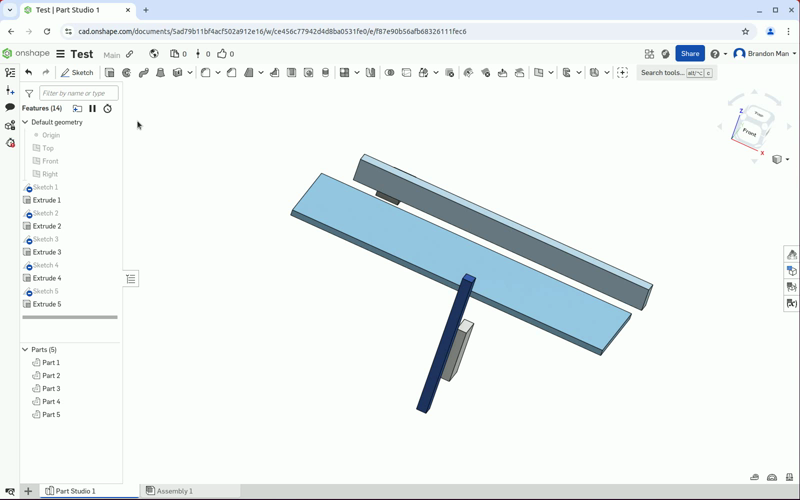
key(left, 2)
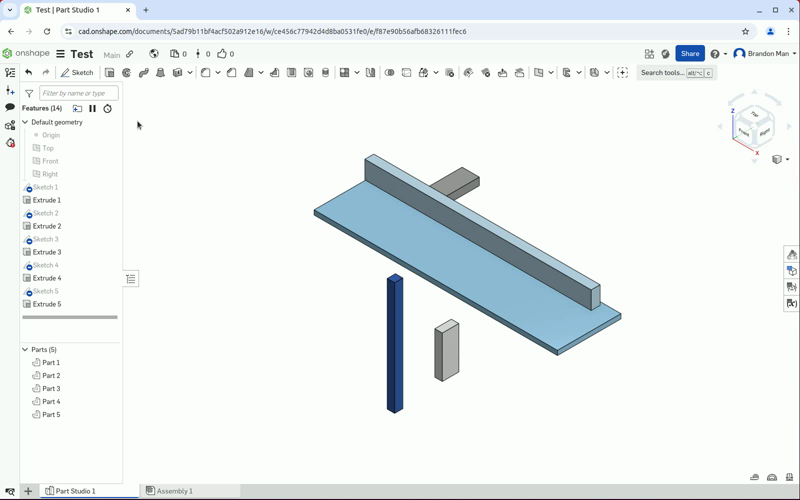
mouse_move(73, 189)
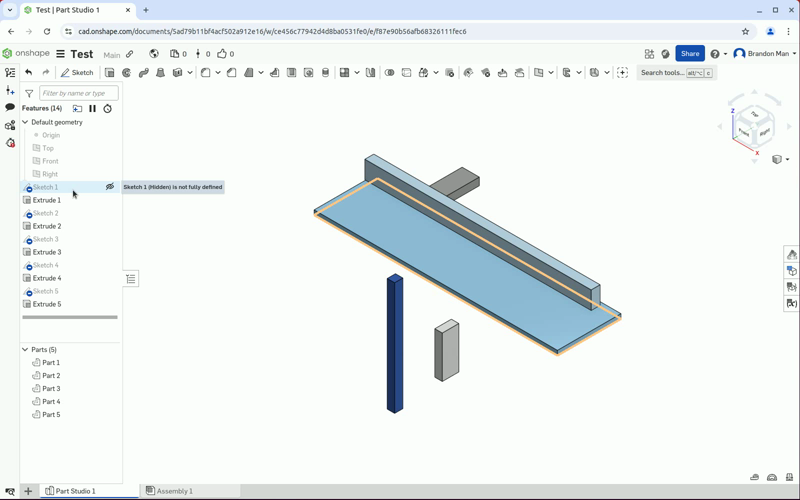
click(73, 189)